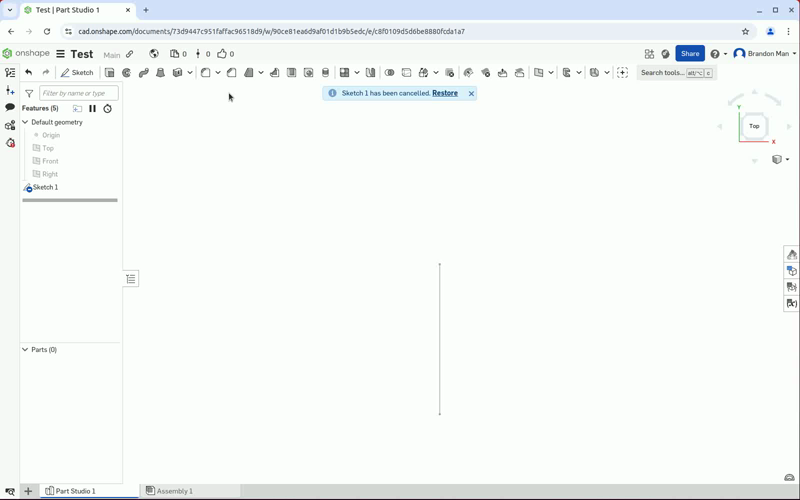
key(shift+h)
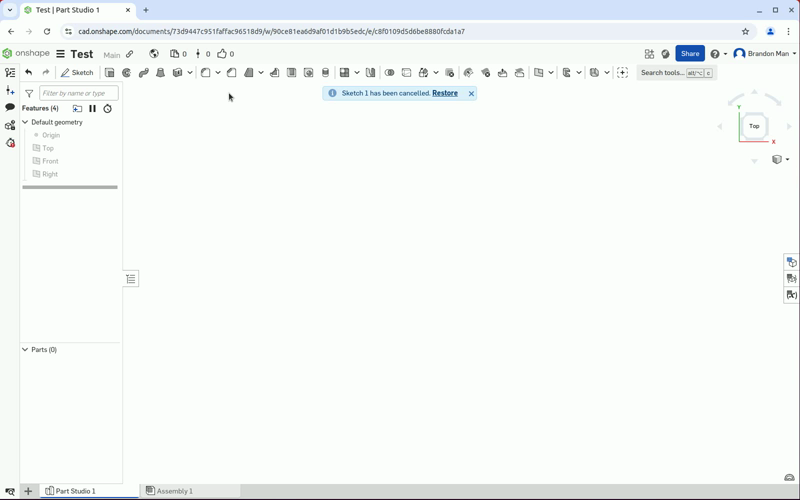
mouse_move(73, 352)
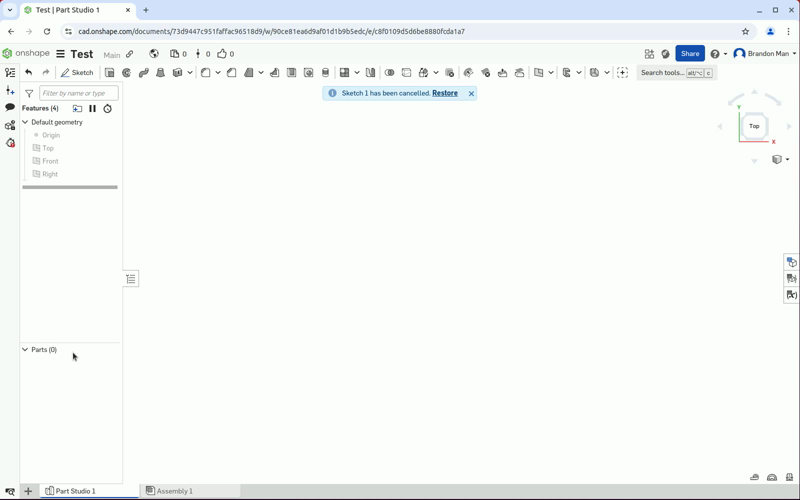
key(y)
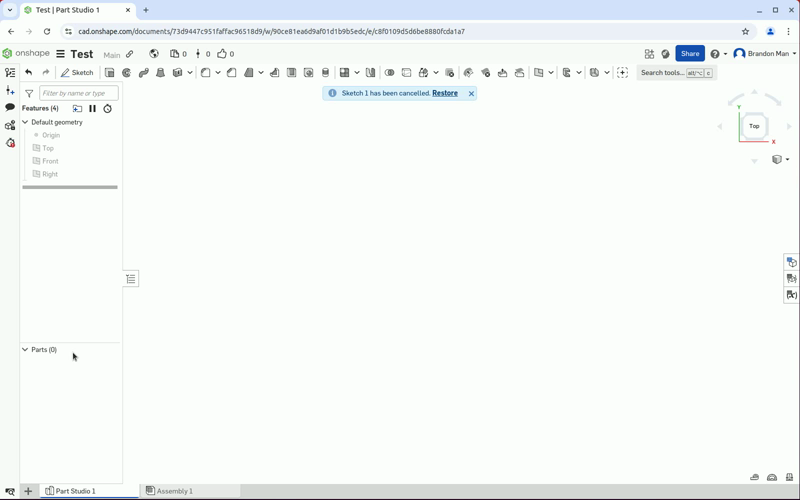
key(shift+p)
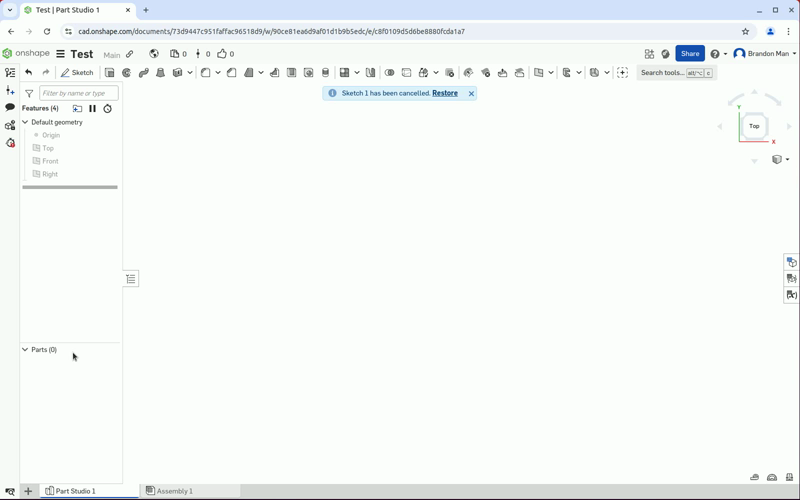
key(space)
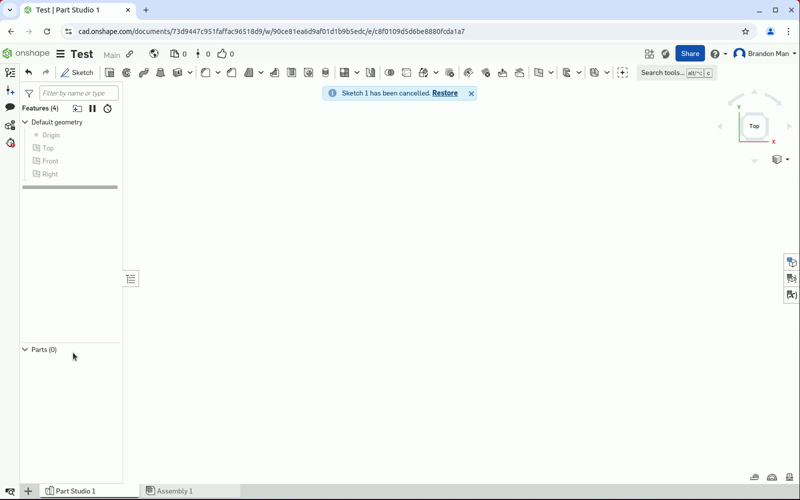
key_down(shift)
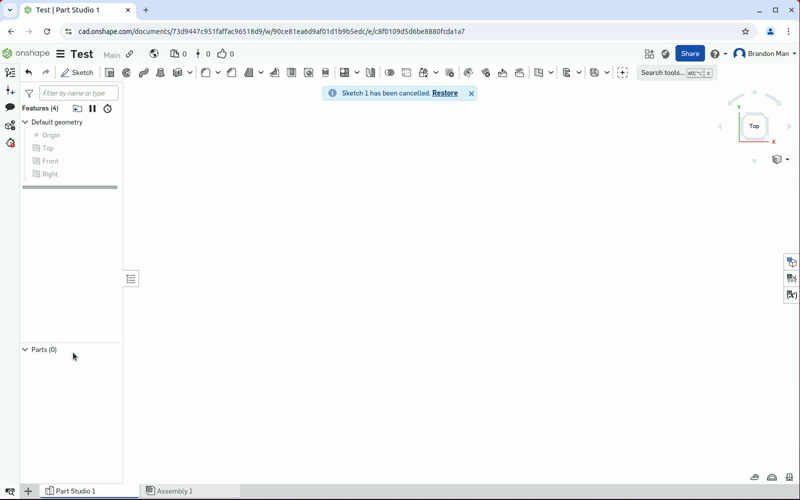
key(up)
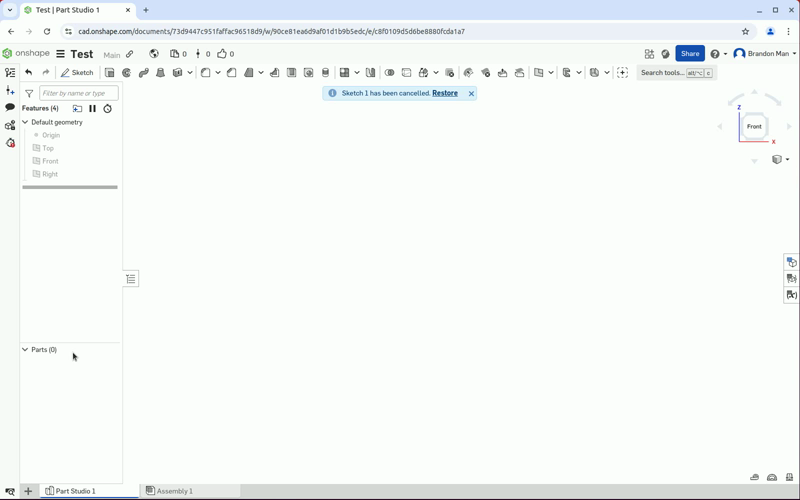
key_up(shift)
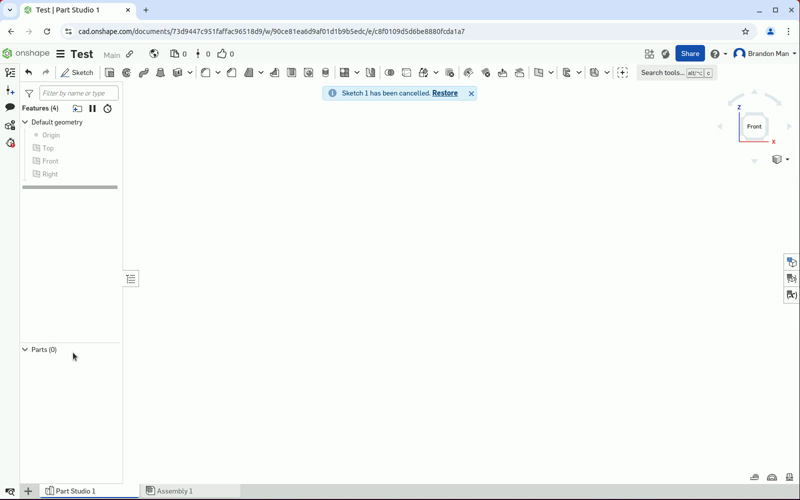
key(space)
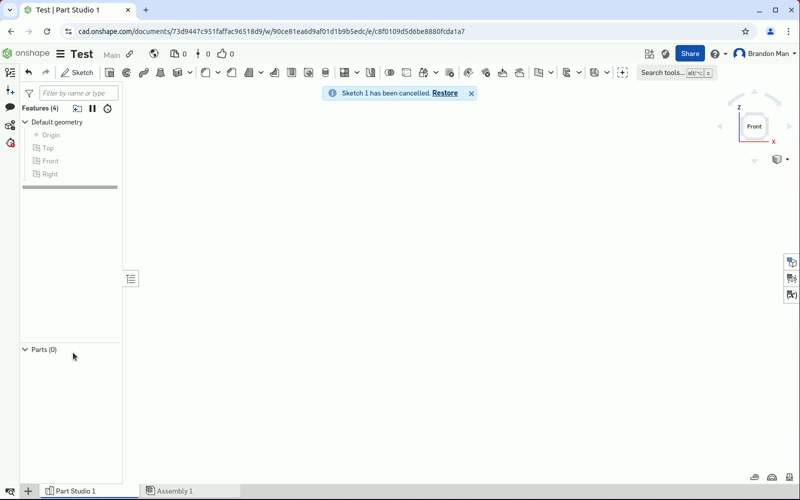
key_down(shift)
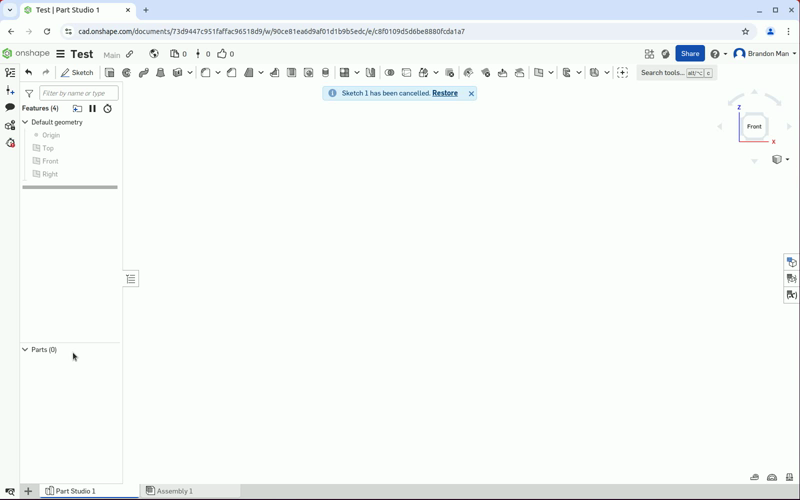
key(left)
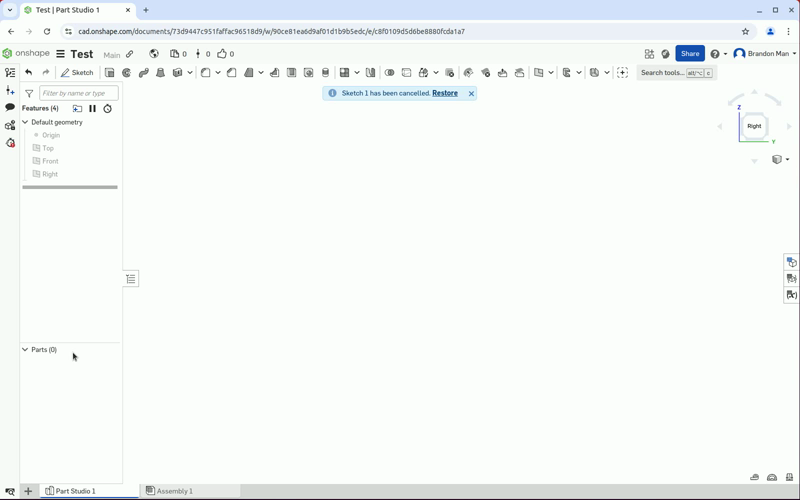
key_up(shift)
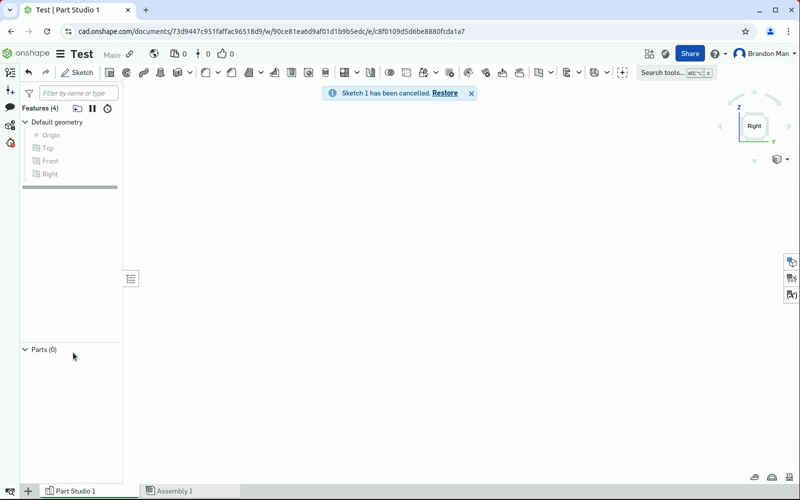
mouse_move(73, 352)
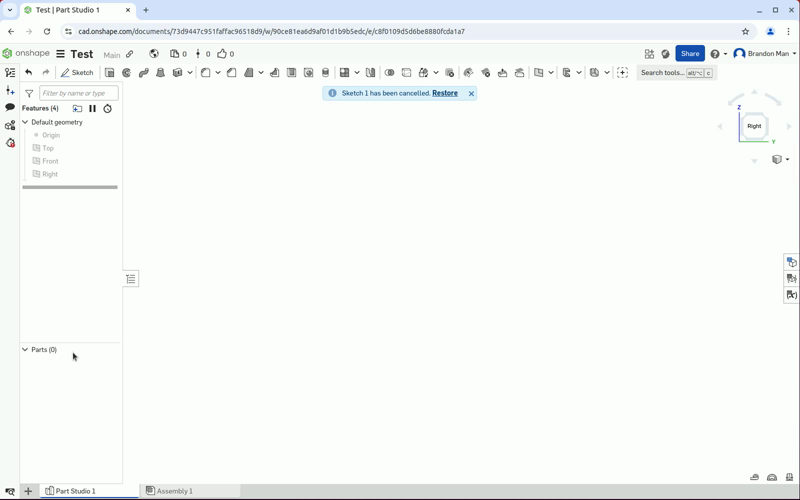
key(shift+y)
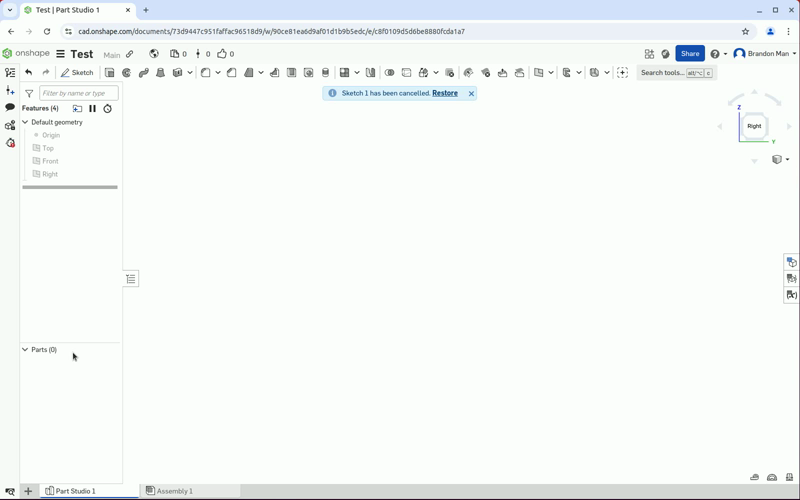
key(shift+s)
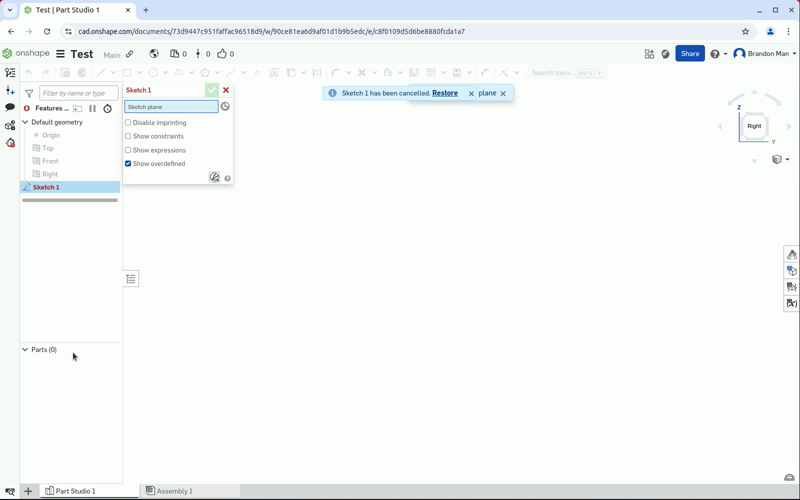
mouse_move(73, 176)
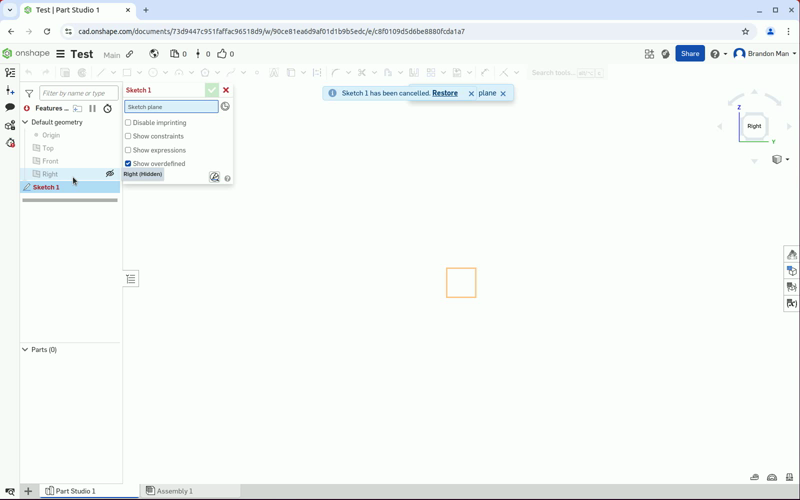
click(73, 176)
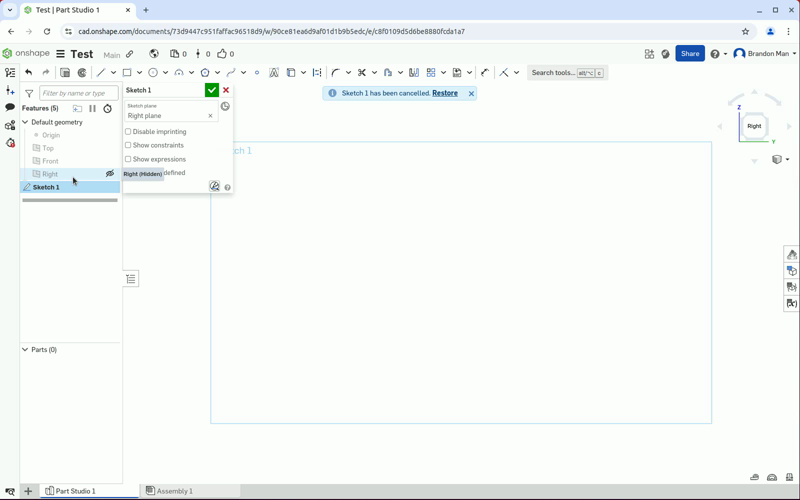
mouse_move(73, 352)
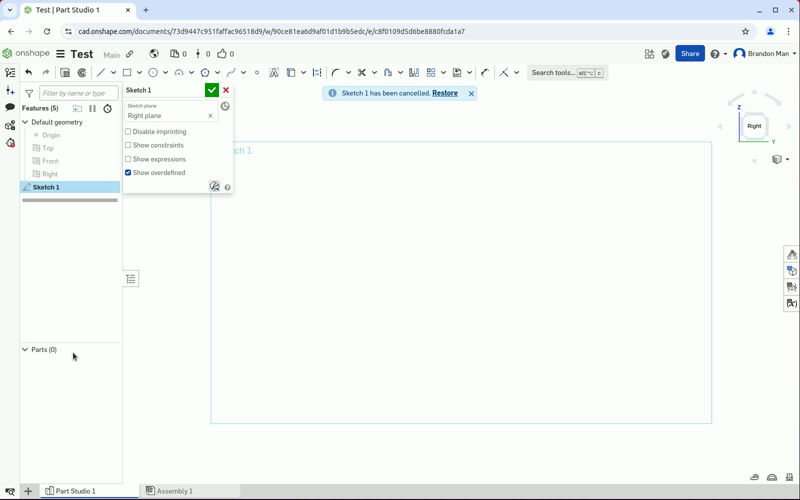
key(y)
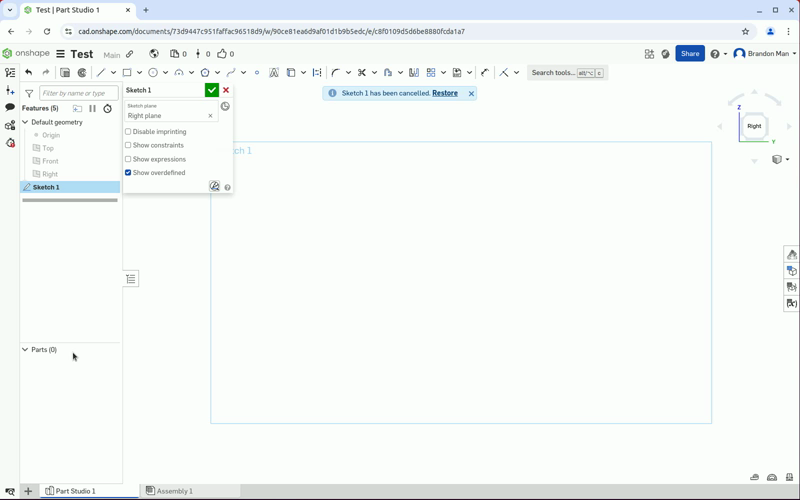
key(c)
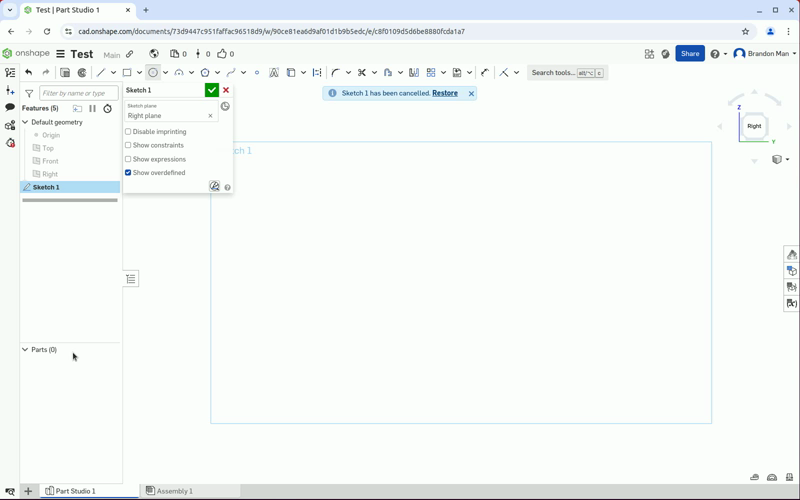
key_down(shift)
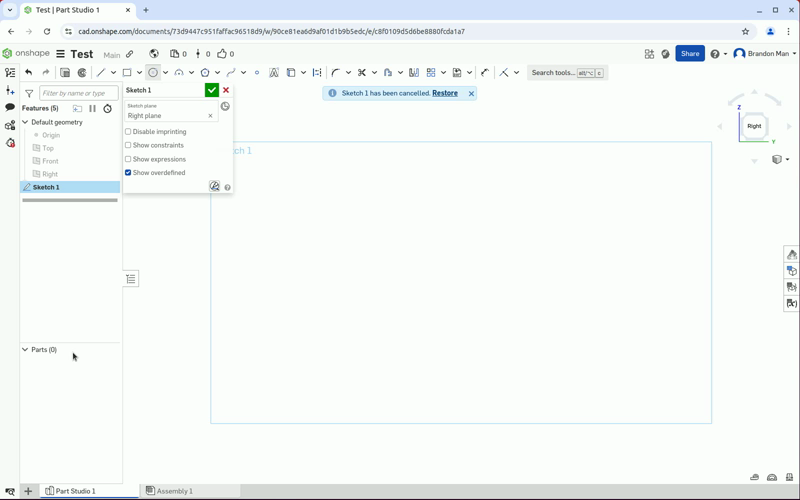
mouse_move(461, 282)
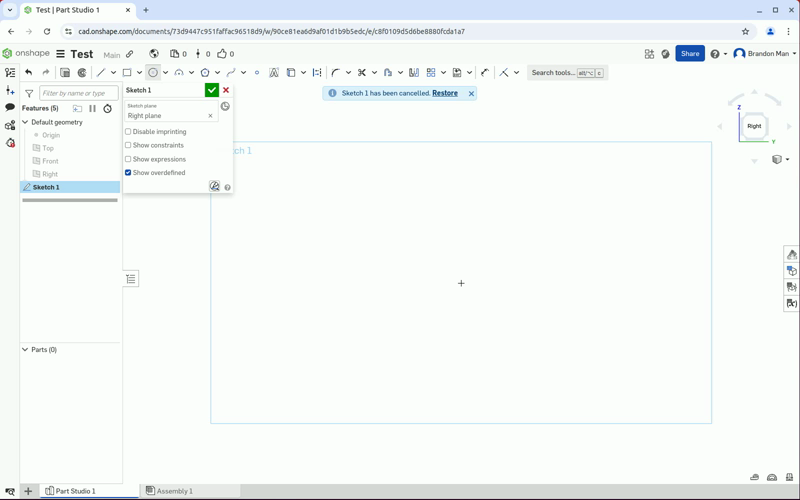
click(461, 282)
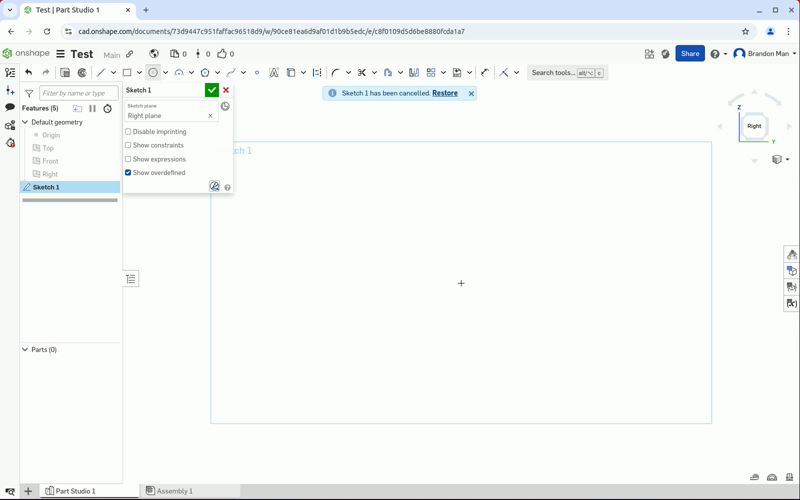
key_up(shift)
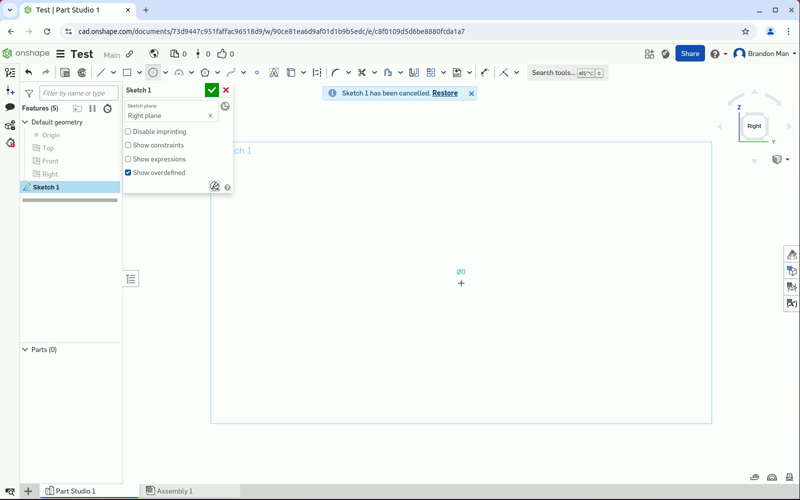
mouse_move(499, 282)
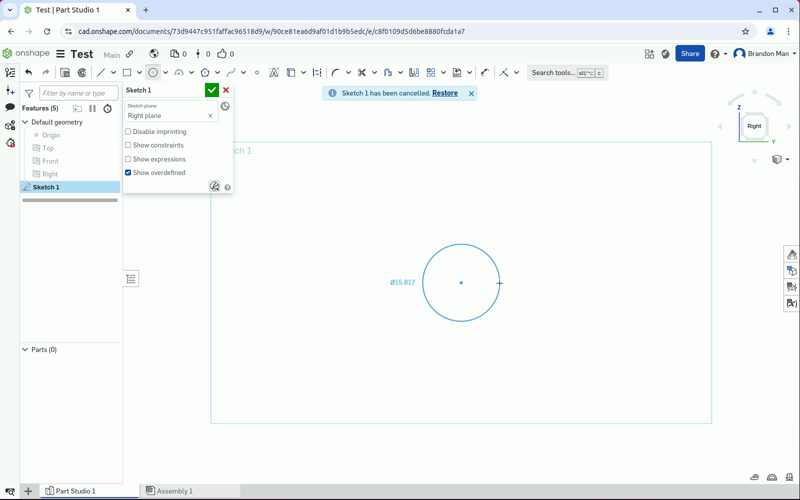
click(499, 282)
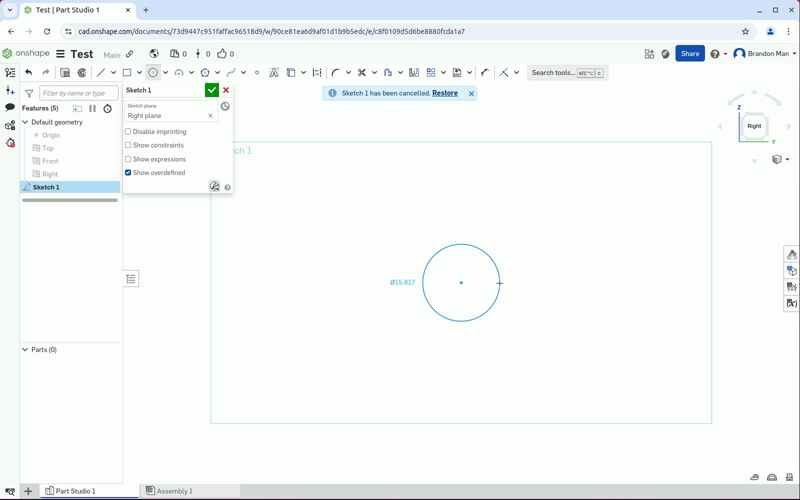
key(esc)
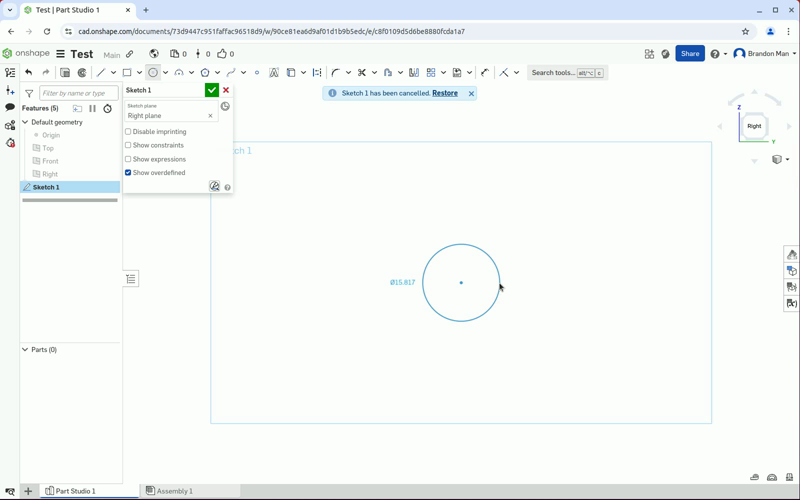
key(c)
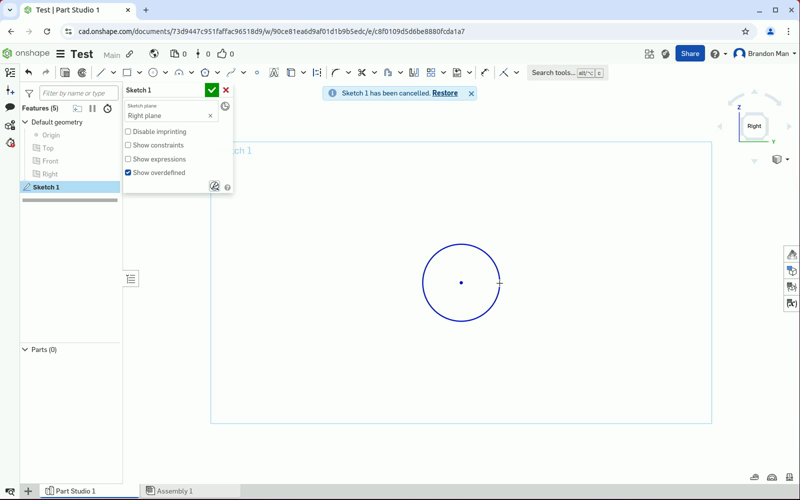
key_down(shift)
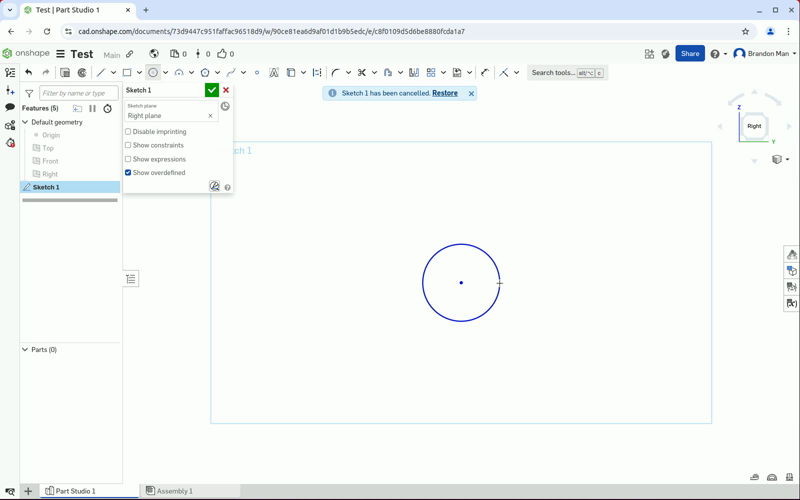
mouse_move(461, 282)
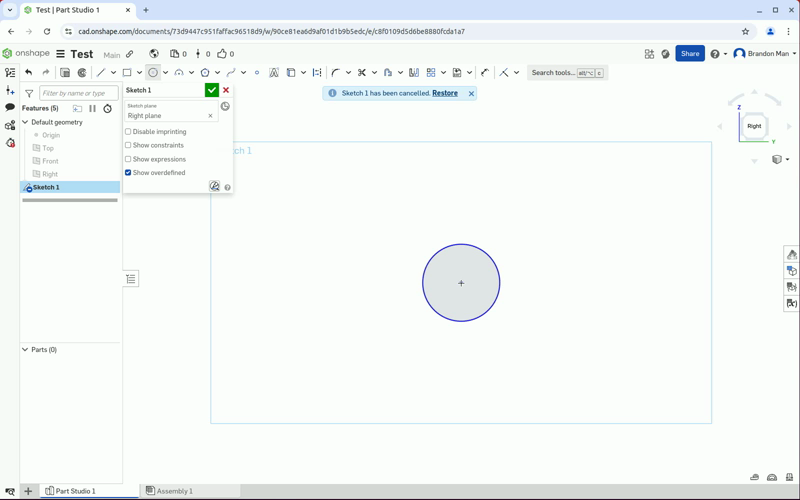
click(461, 282)
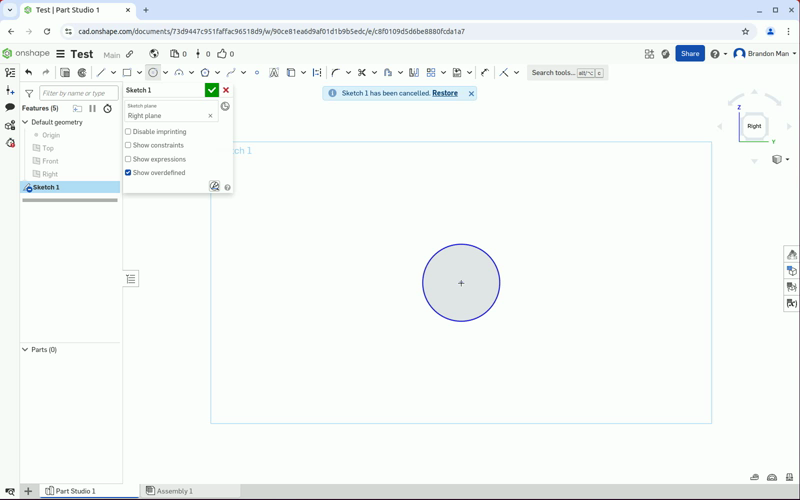
key_up(shift)
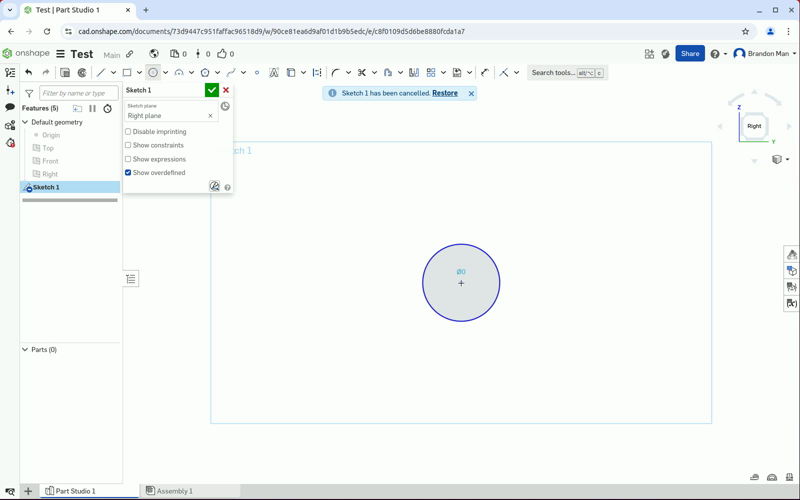
mouse_move(480, 282)
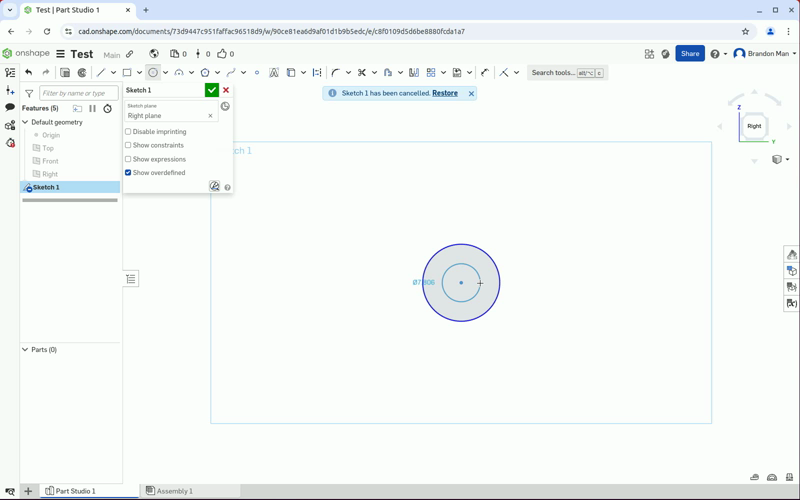
click(480, 282)
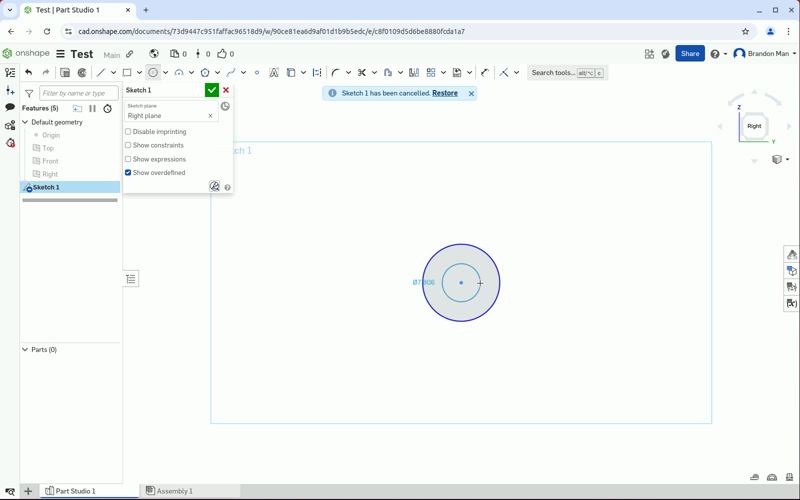
key(esc)
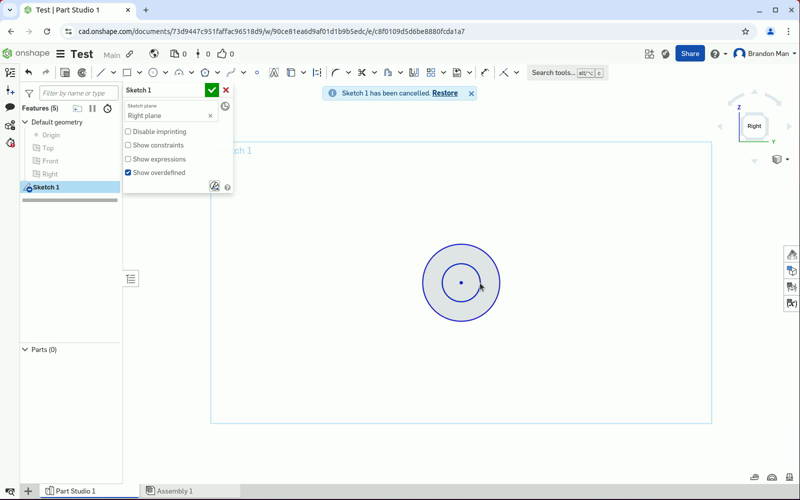
mouse_move(455, 262)
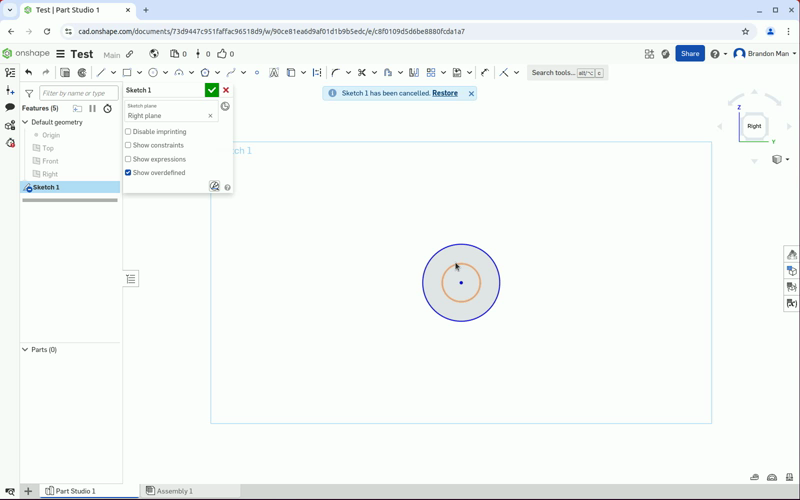
click(455, 262)
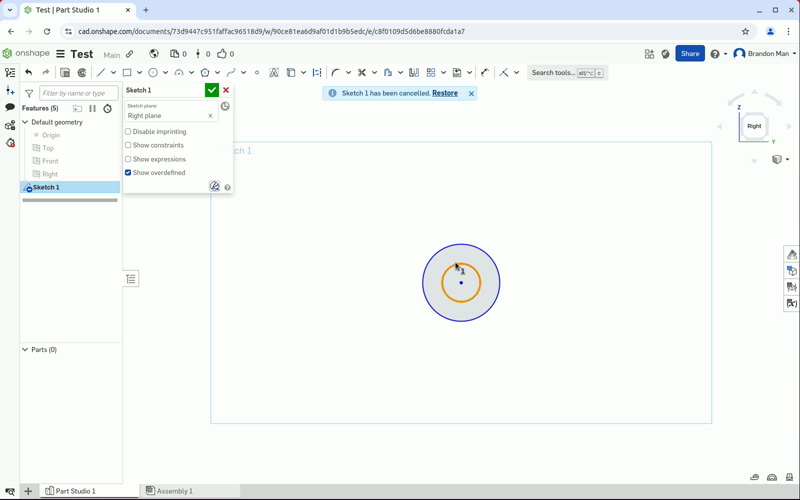
mouse_move(73, 352)
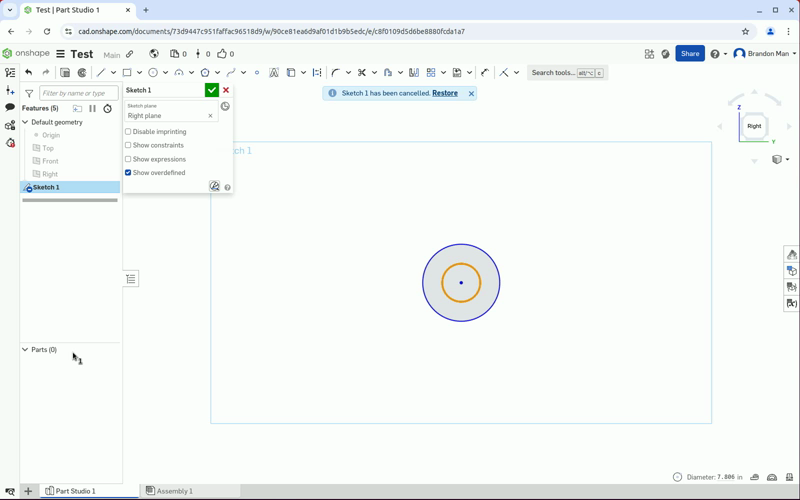
key(shift+y)
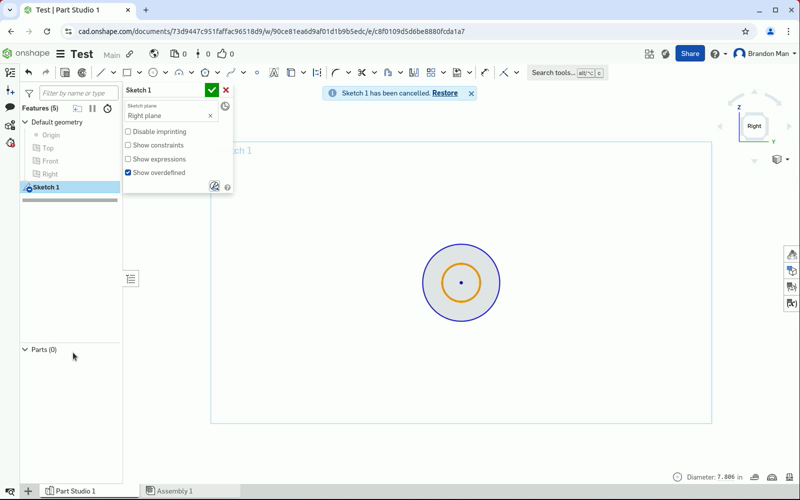
key(shift+e)
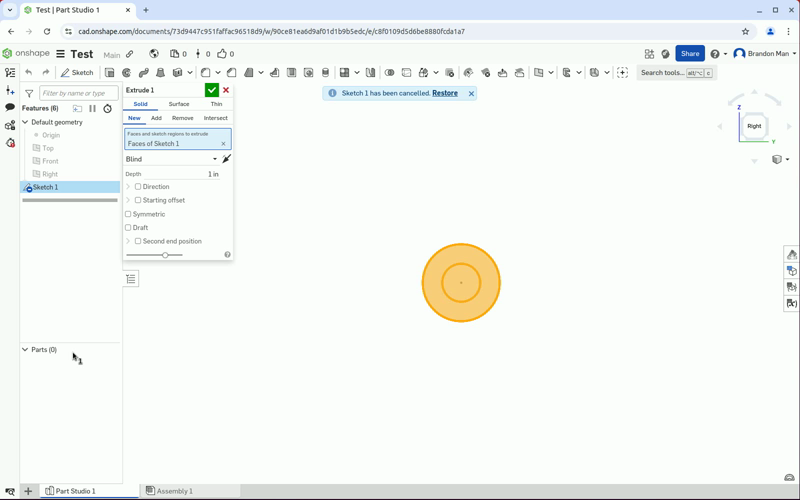
mouse_move(143, 106)
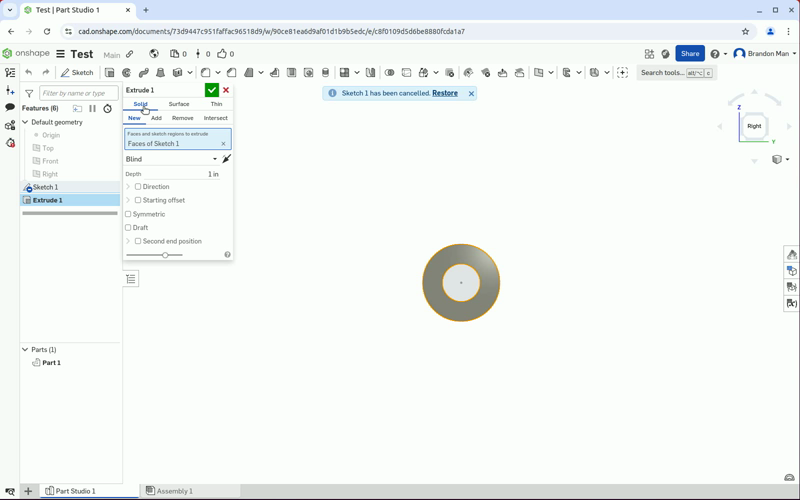
click(143, 106)
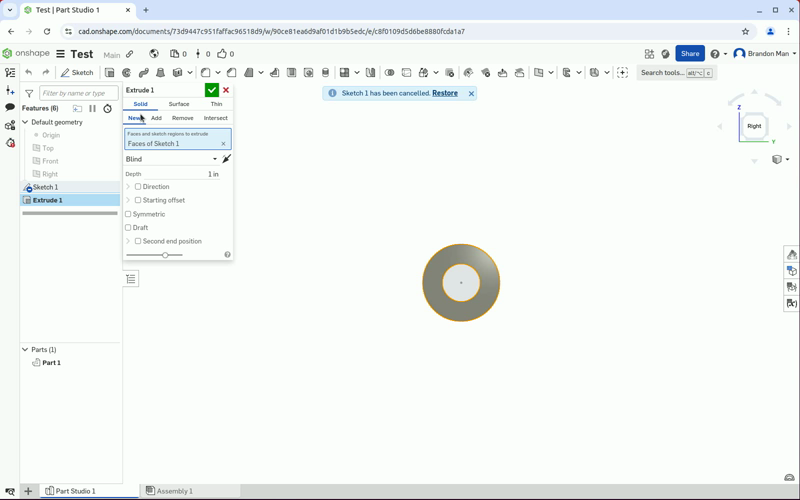
mouse_move(137, 120)
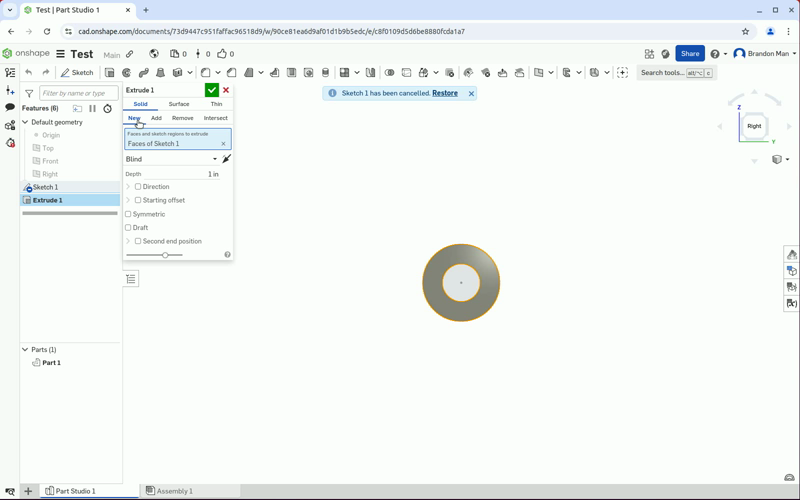
click(137, 120)
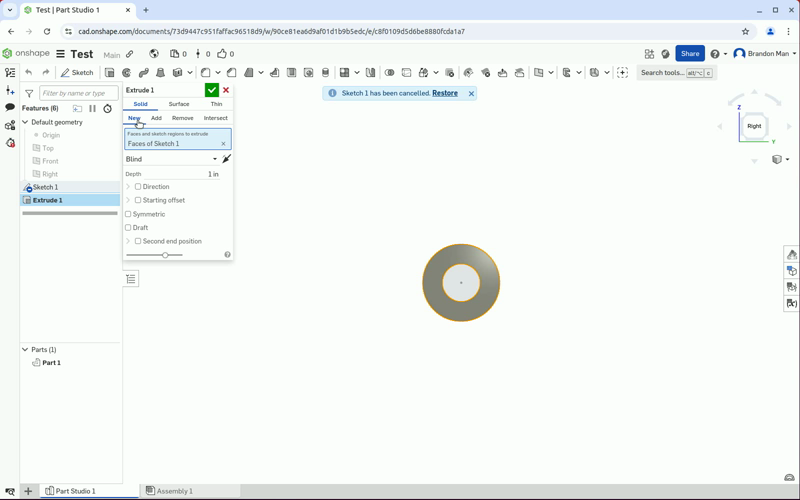
key(tab, 4)
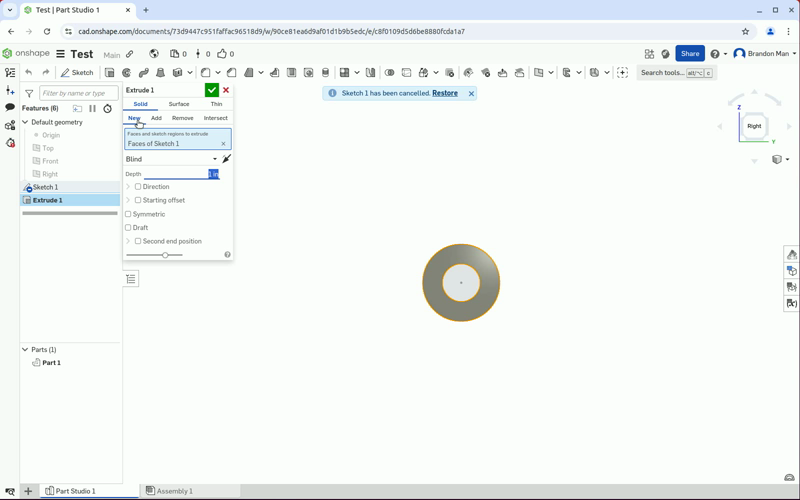
text(23.108)
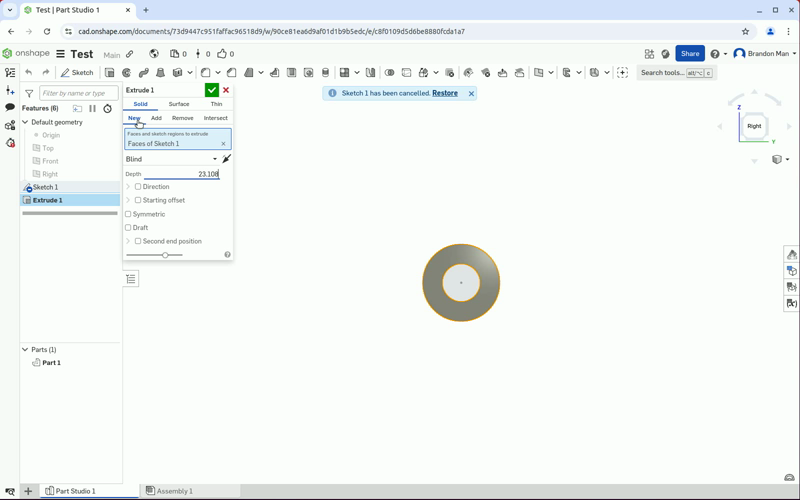
key(enter)
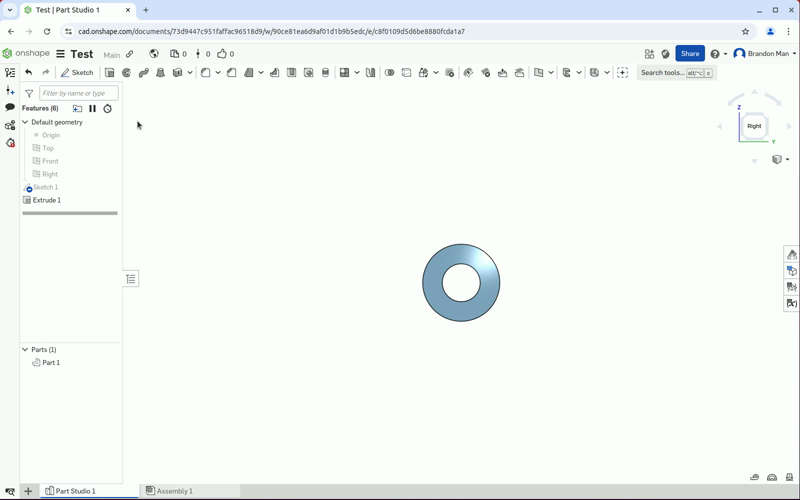
key(shift+h)
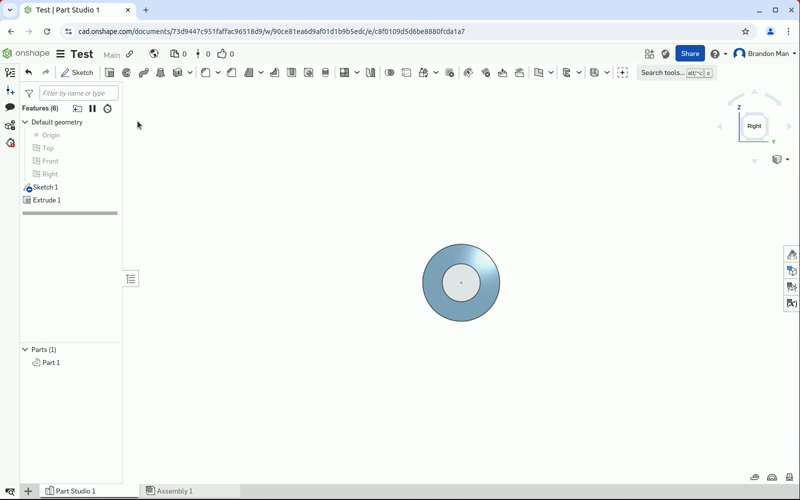
key(shift+h)
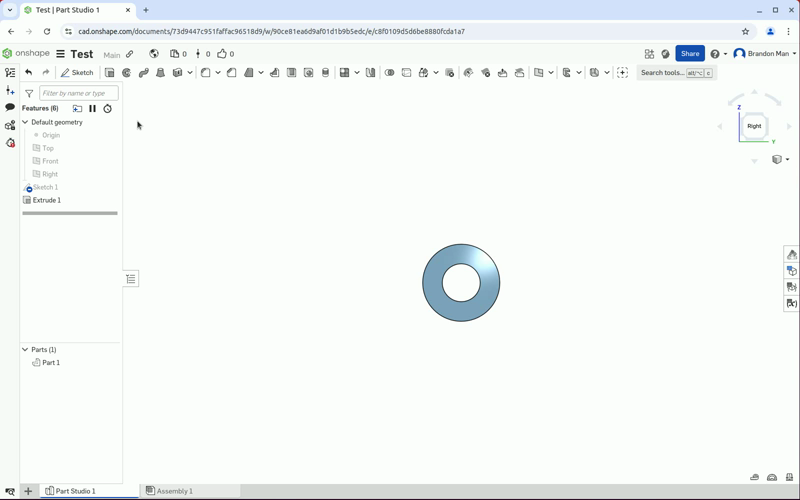
mouse_move(73, 189)
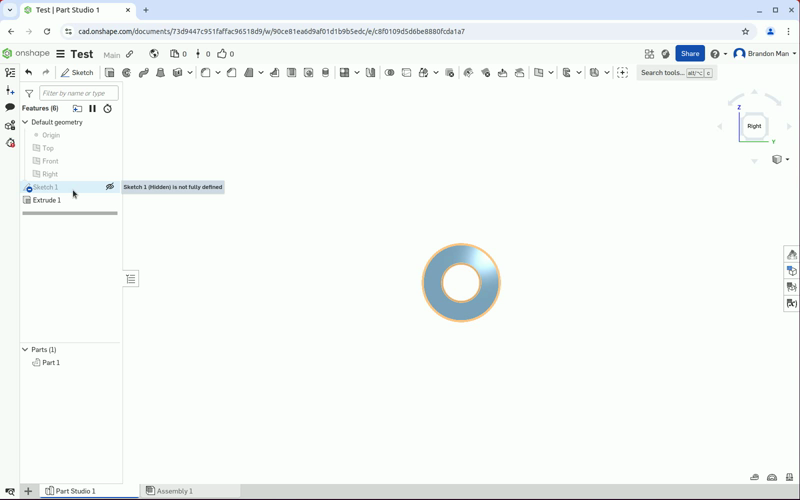
click(73, 189)
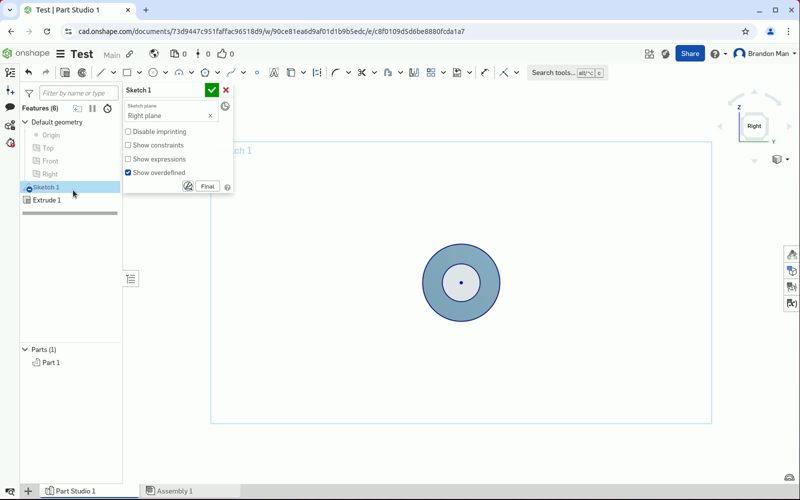
mouse_move(229, 92)
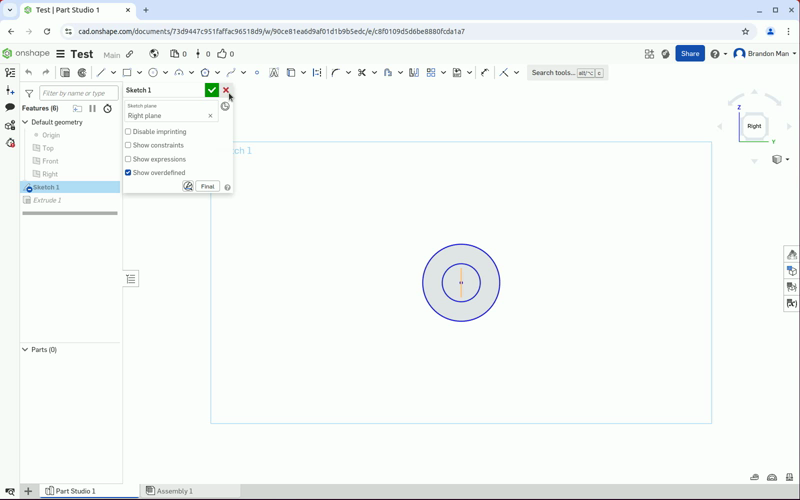
click(229, 92)
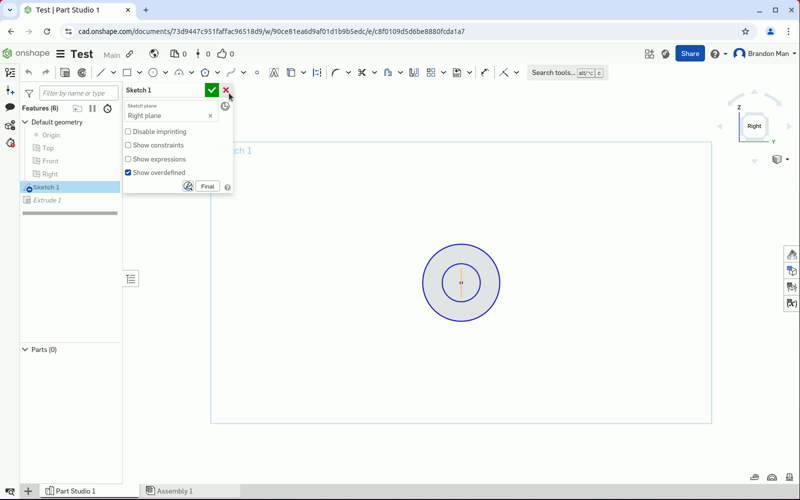
key(shift+s)
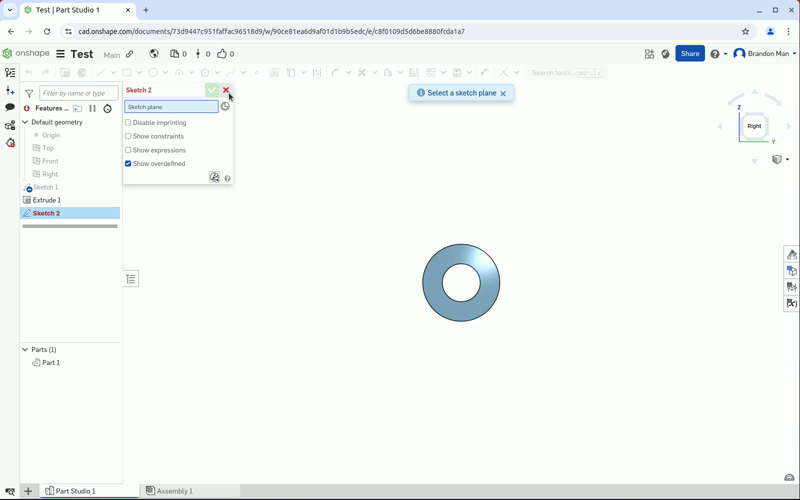
mouse_move(73, 176)
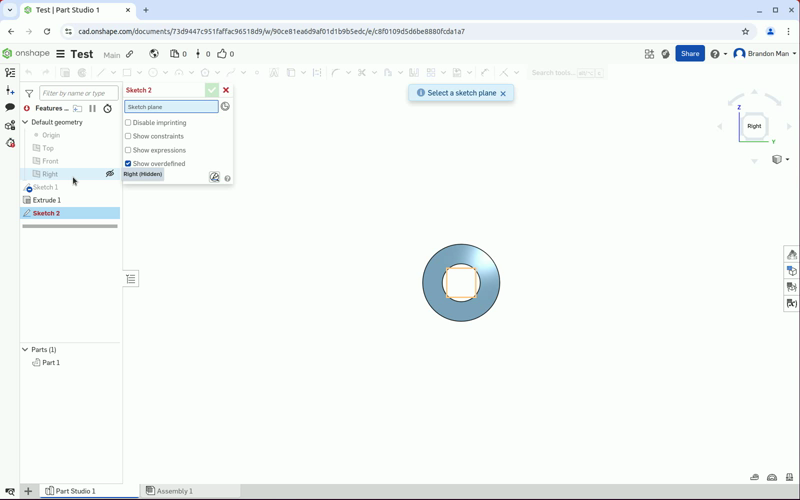
click(73, 176)
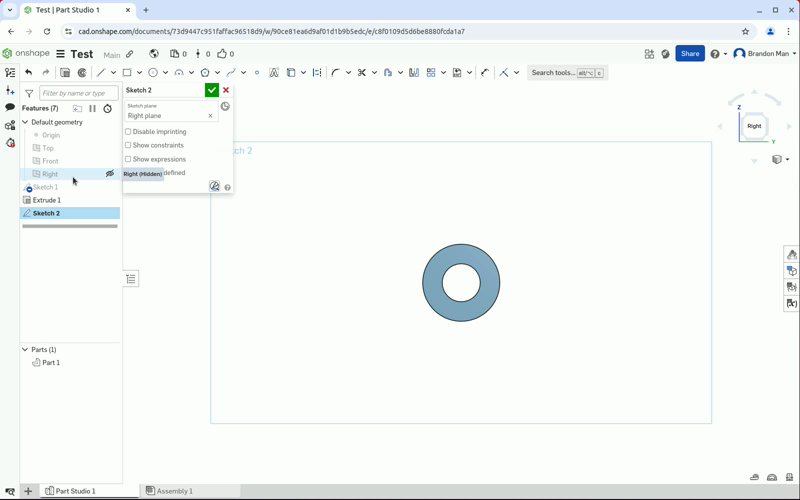
mouse_move(73, 352)
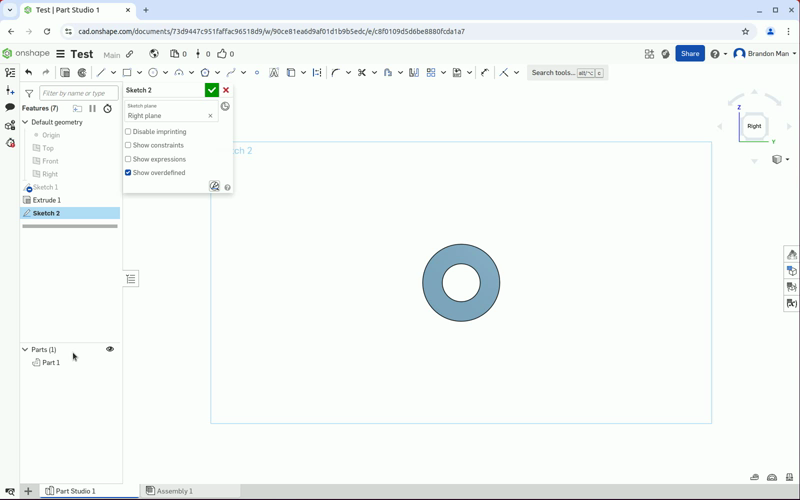
key(y)
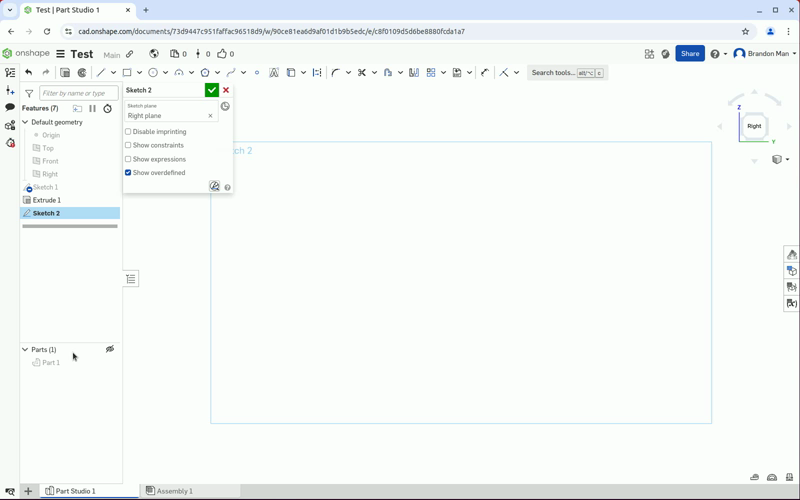
key(c)
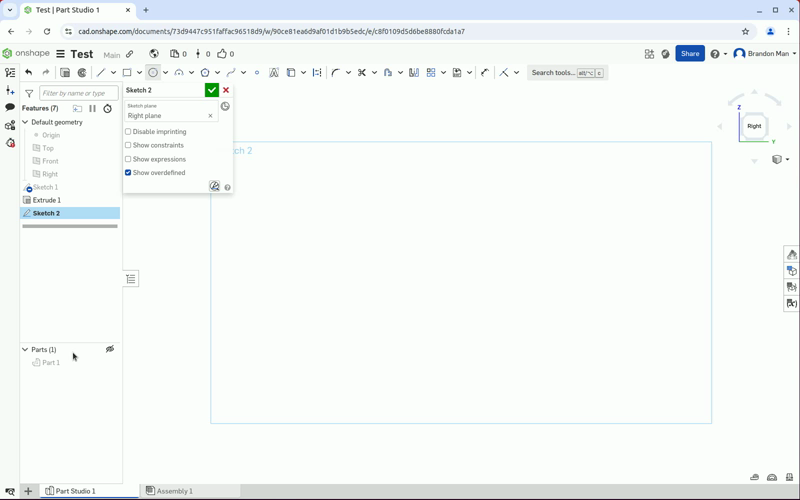
key_down(shift)
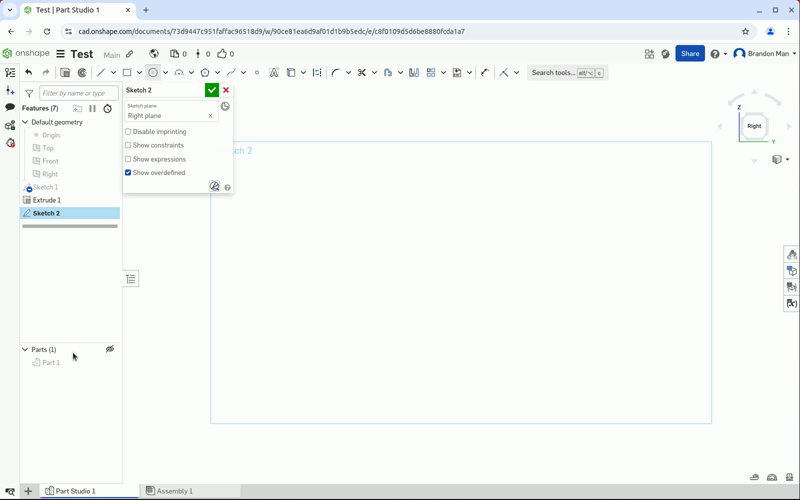
mouse_move(461, 282)
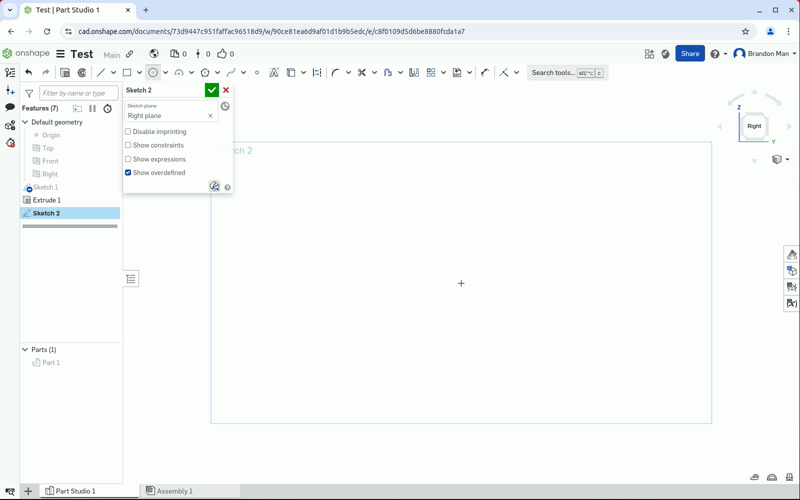
click(461, 282)
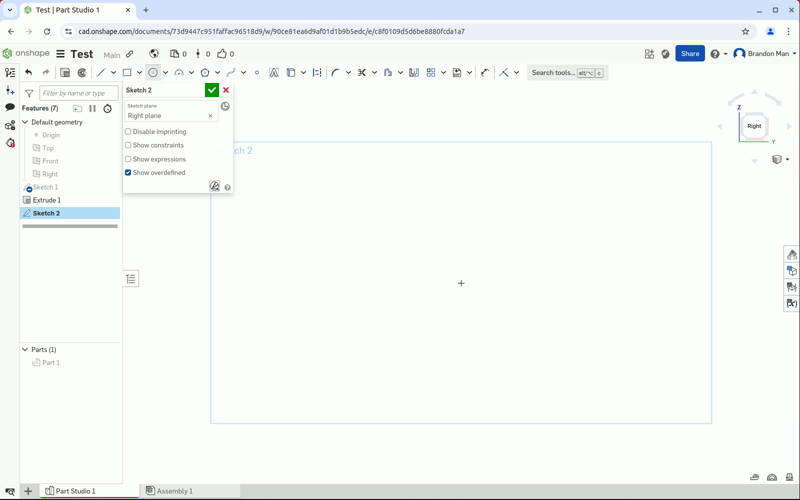
key_up(shift)
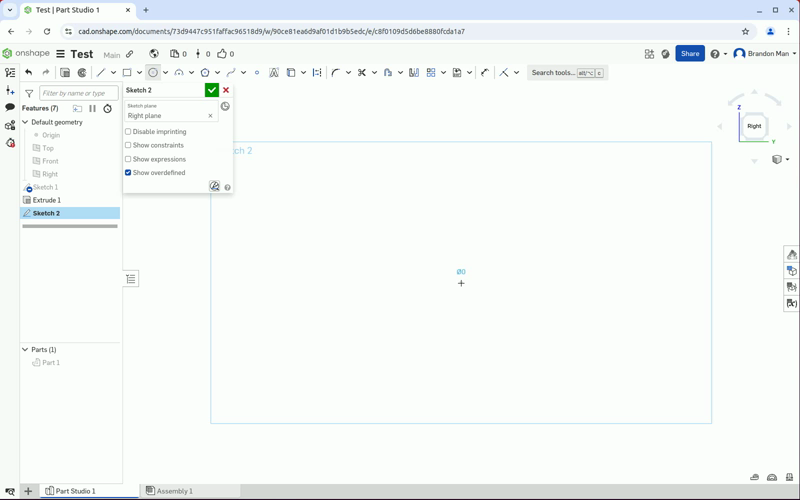
mouse_move(480, 282)
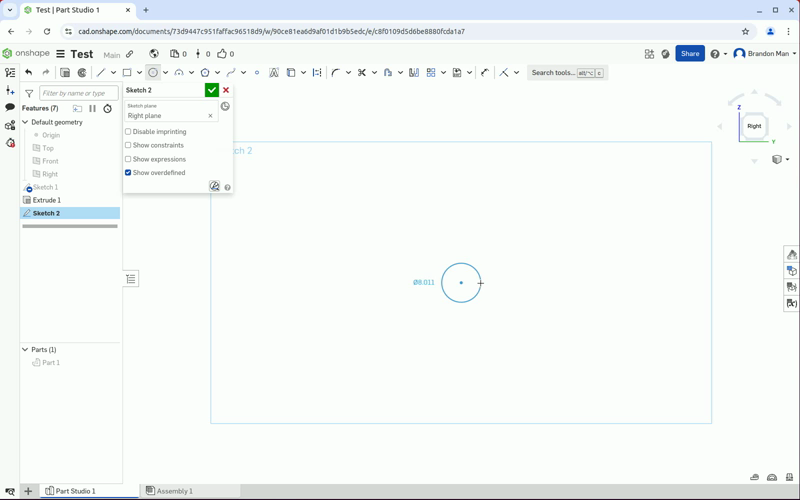
click(480, 282)
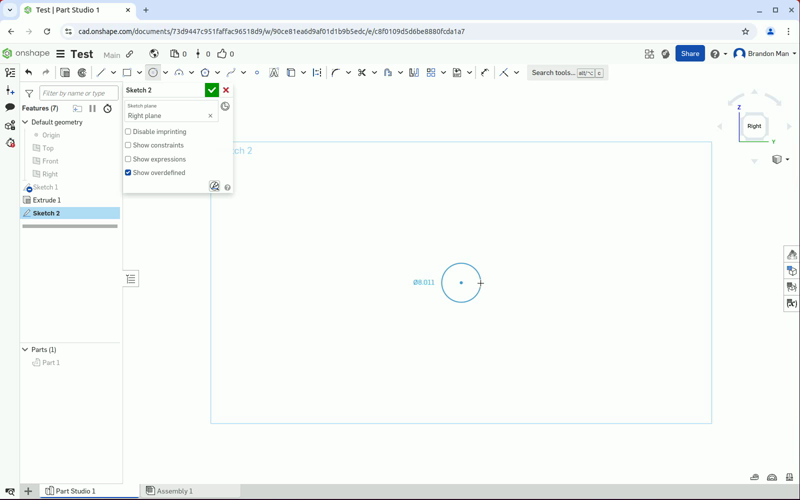
key(esc)
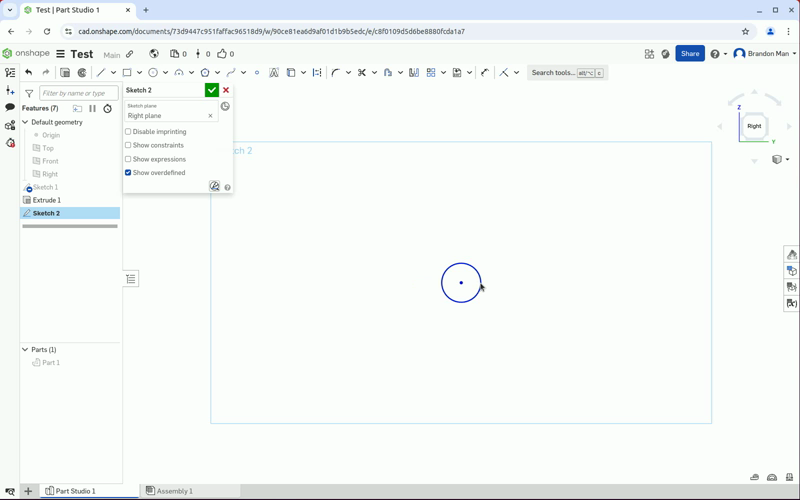
mouse_move(464, 296)
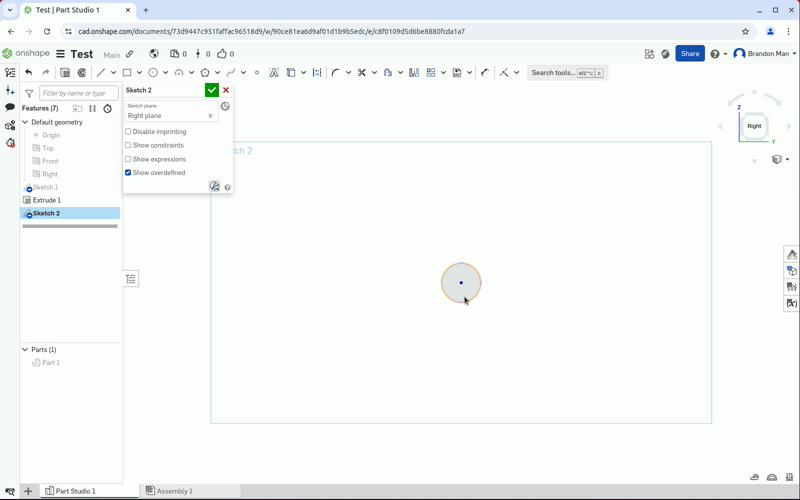
scroll(6)
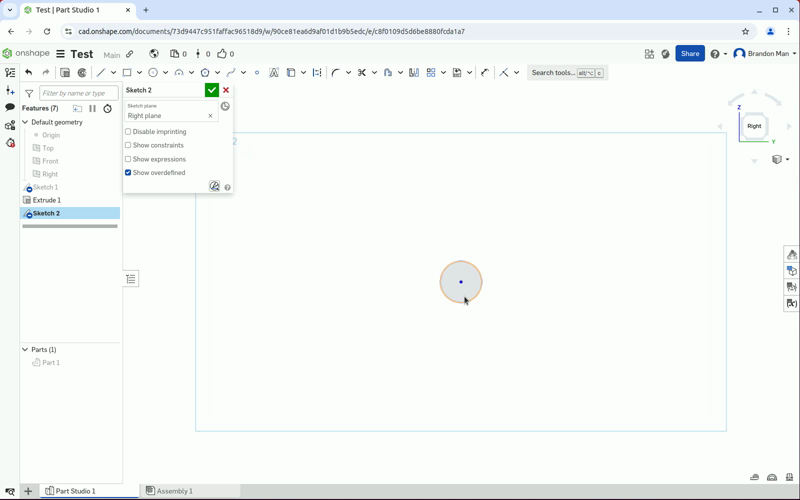
scroll(6)
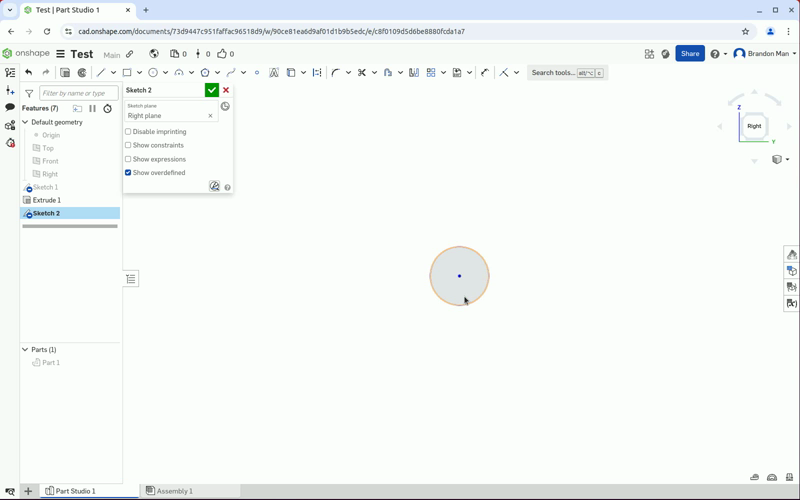
scroll(6)
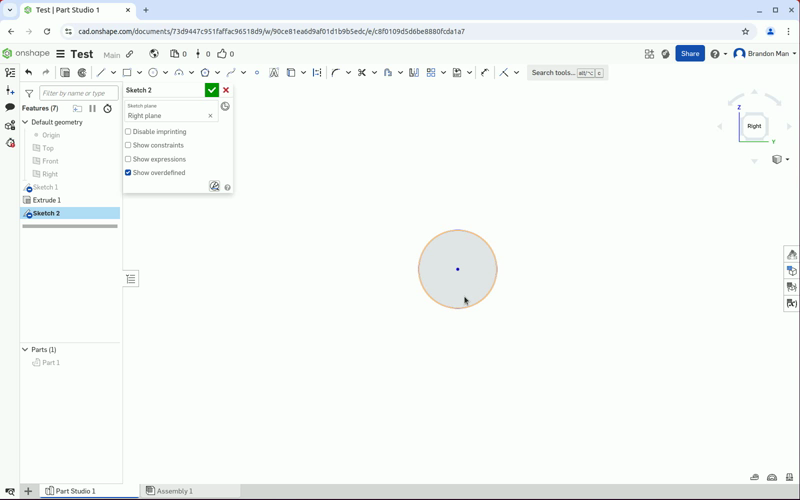
scroll(6)
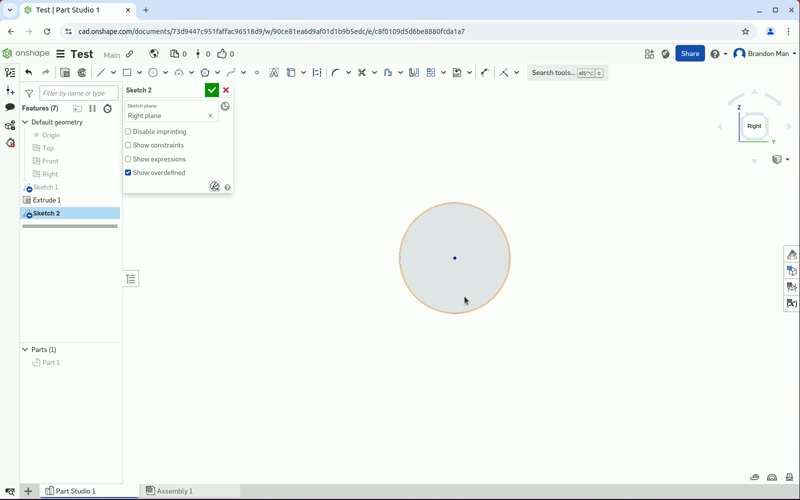
scroll(6)
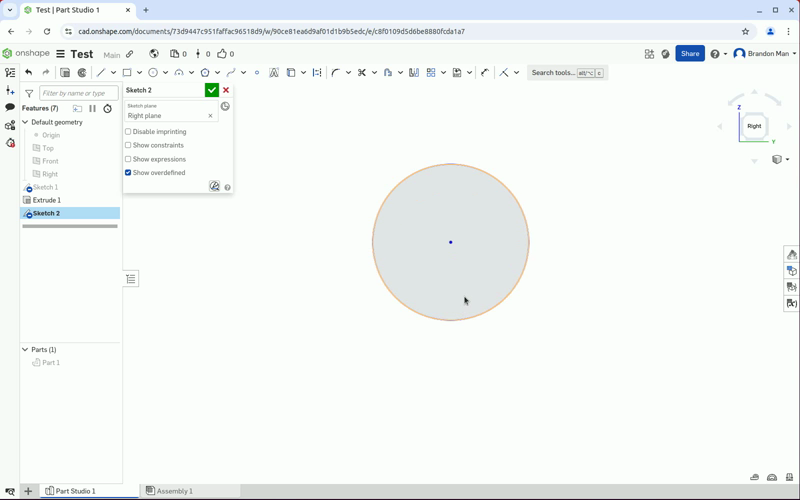
scroll(6)
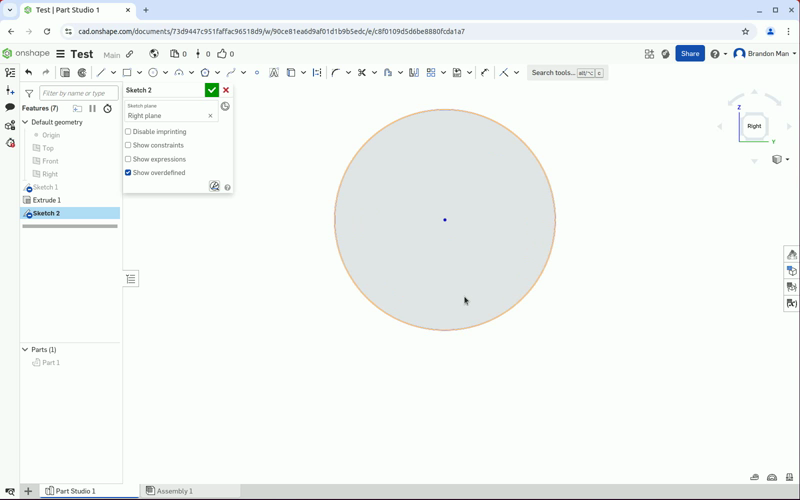
scroll(6)
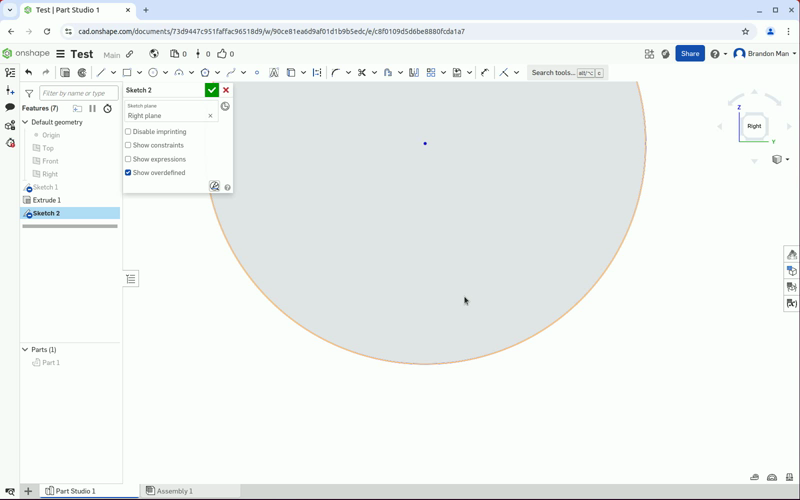
click(464, 296)
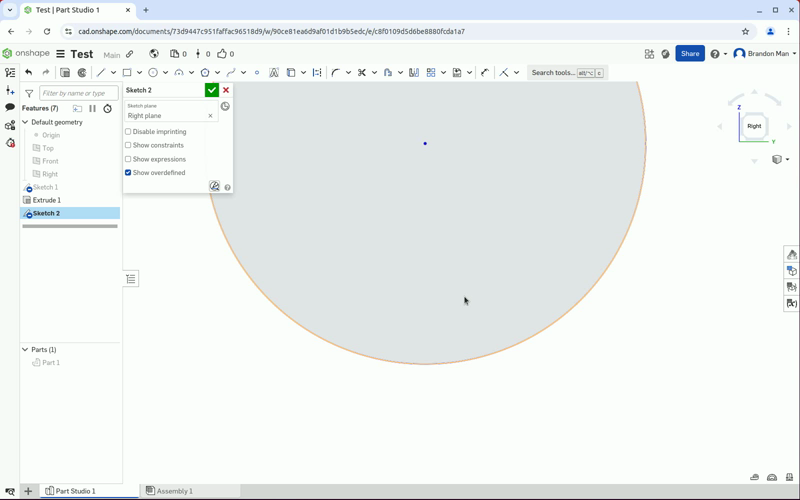
scroll(-6)
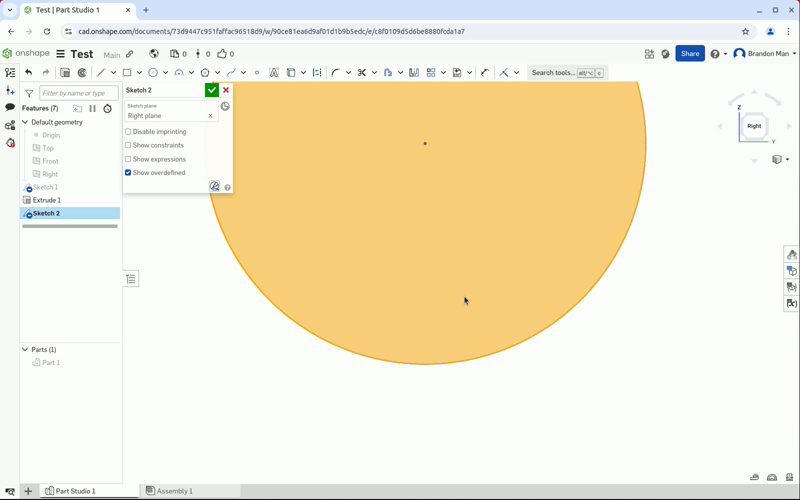
scroll(-6)
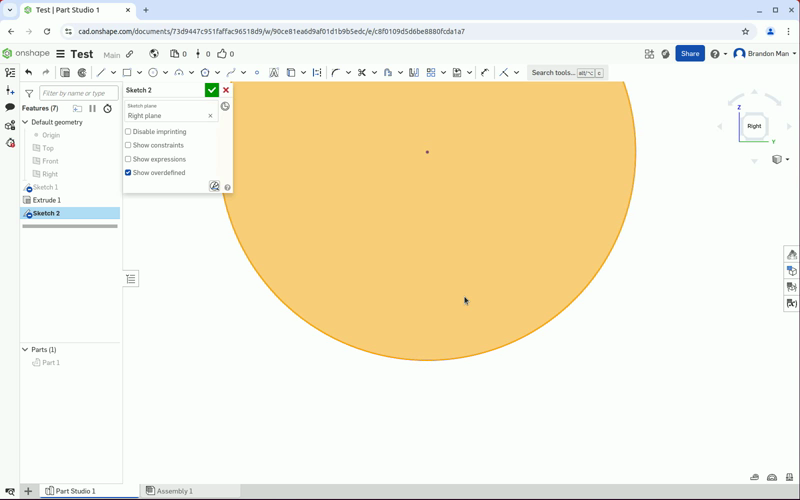
scroll(-6)
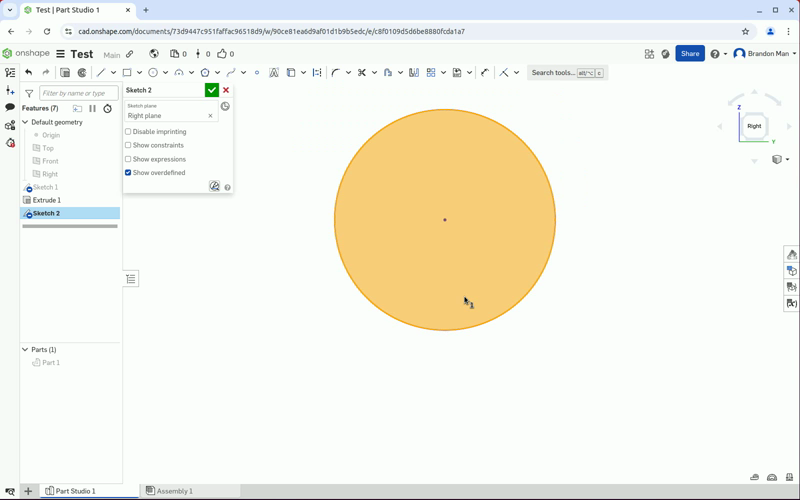
scroll(-6)
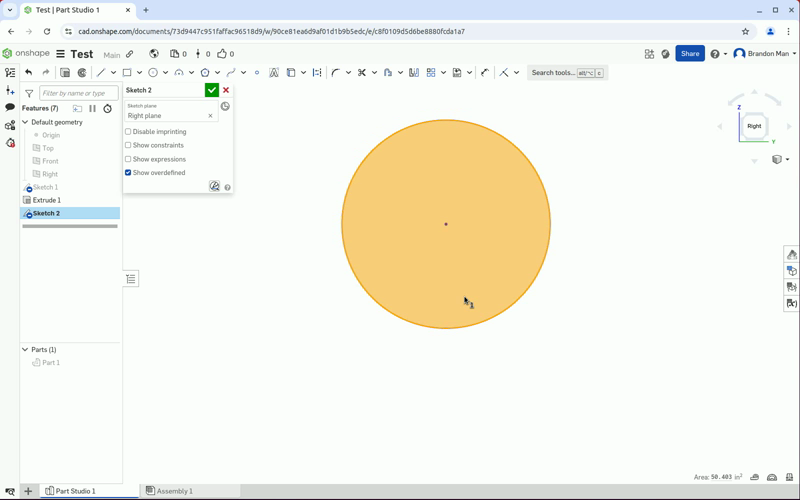
scroll(-6)
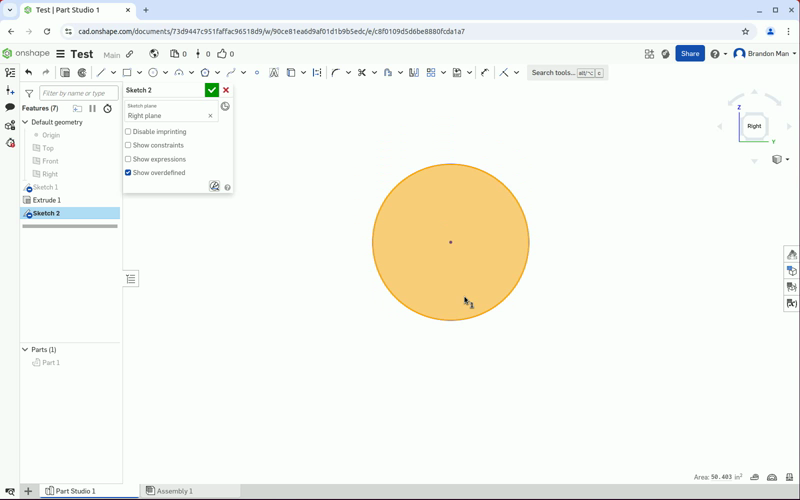
scroll(-6)
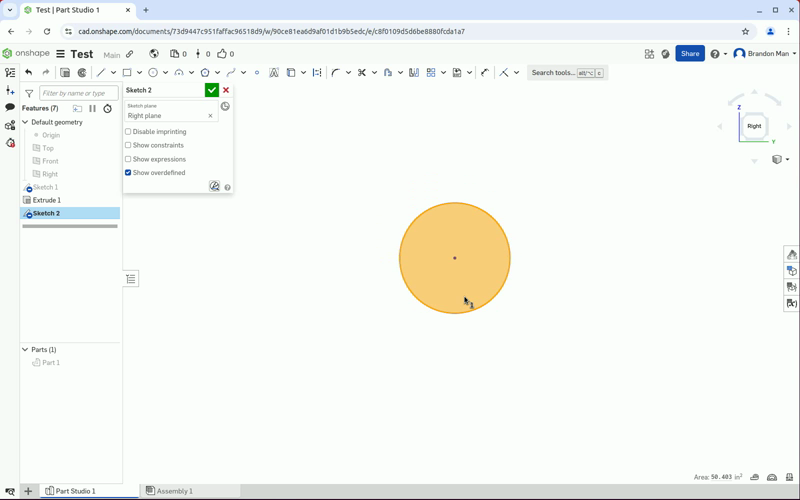
scroll(-6)
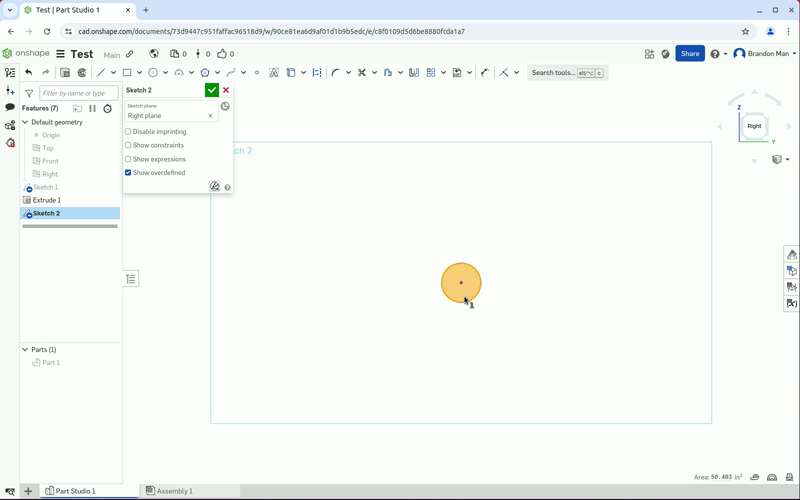
mouse_move(73, 352)
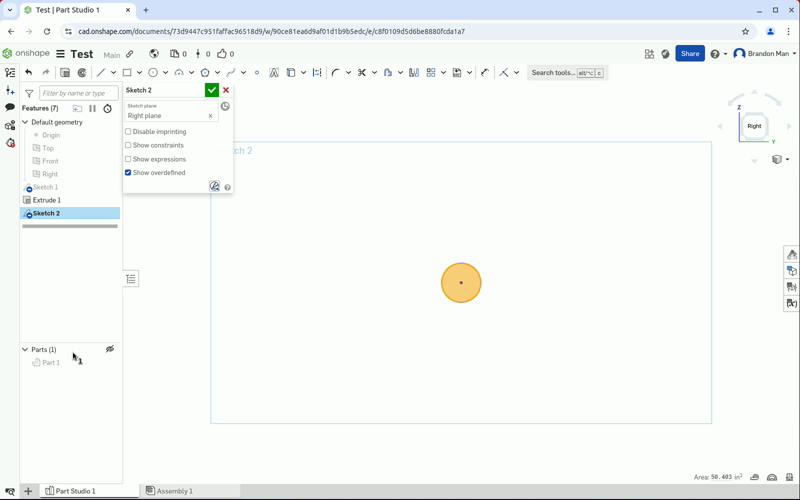
key(shift+y)
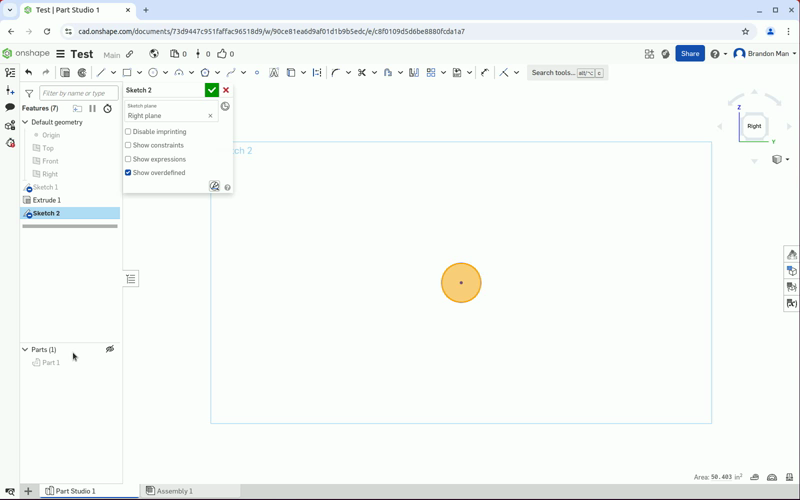
key(shift+e)
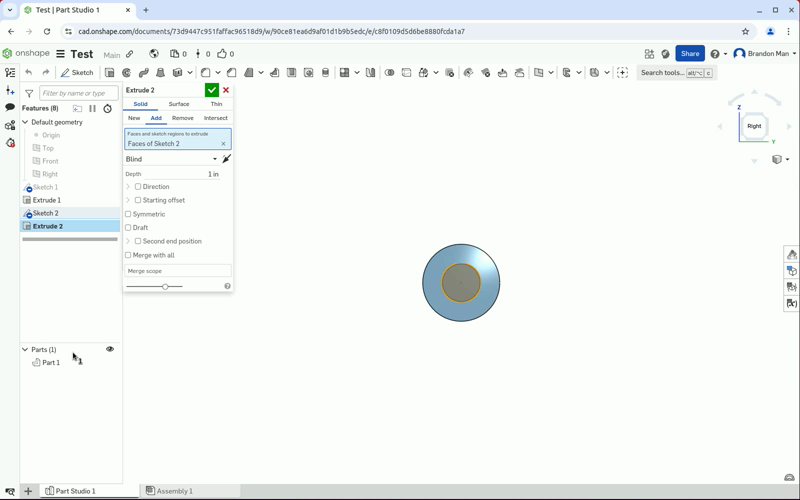
mouse_move(143, 106)
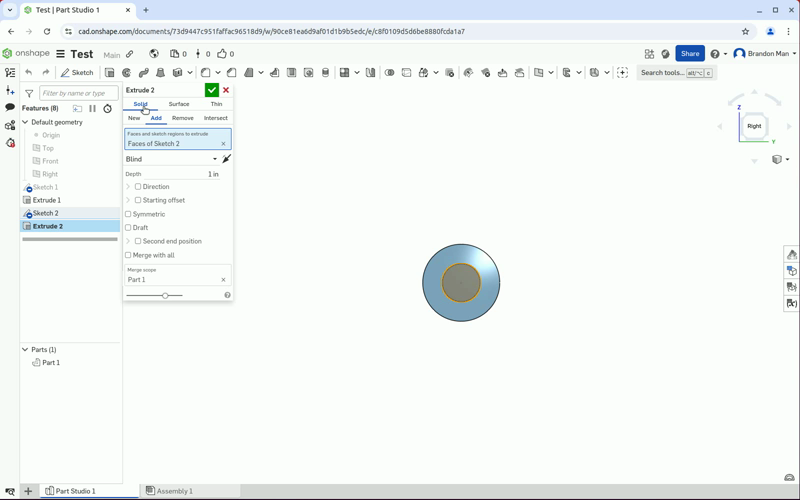
click(143, 106)
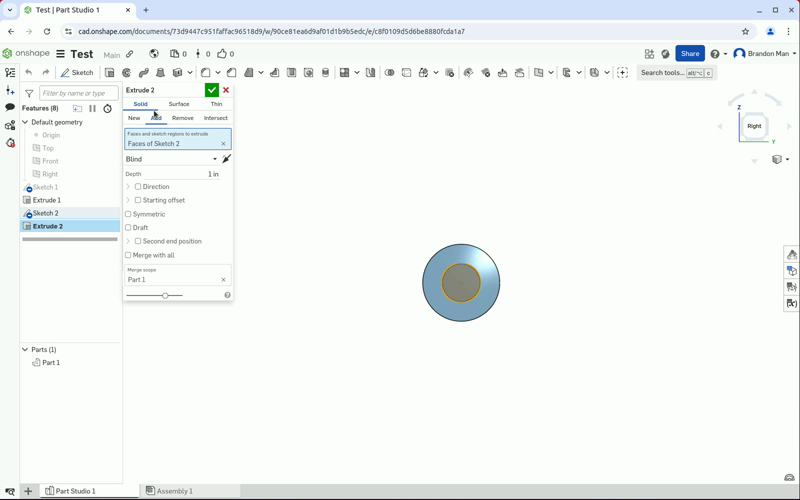
mouse_move(186, 120)
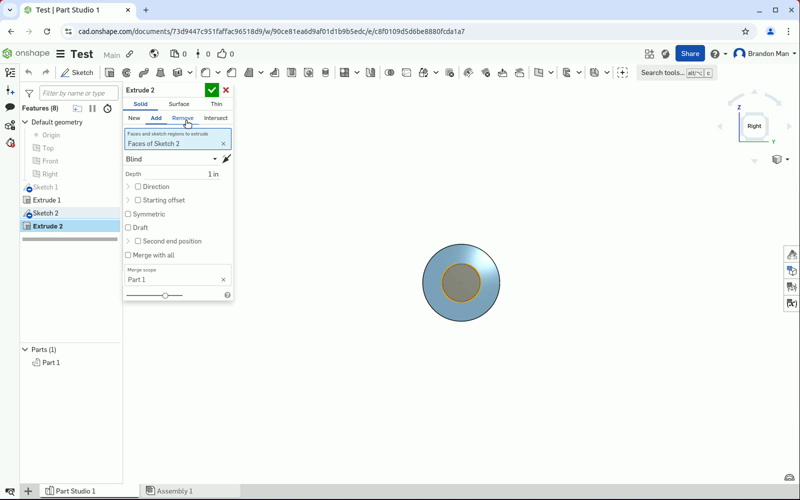
click(186, 120)
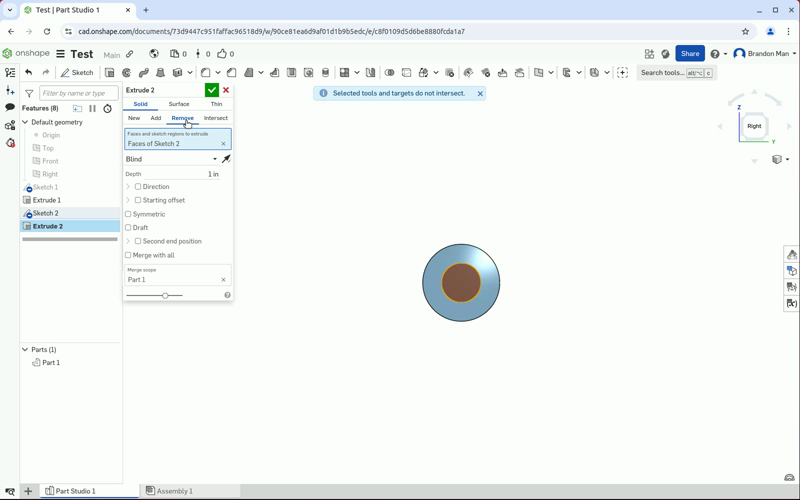
key(tab, 4)
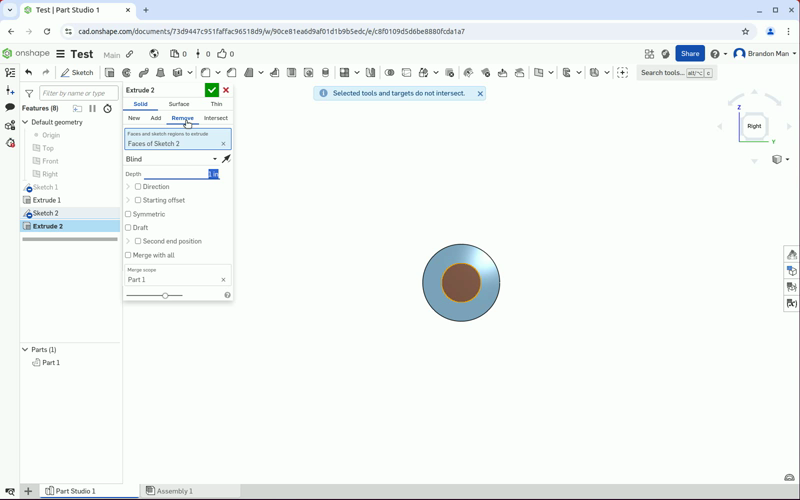
text(-23.108)
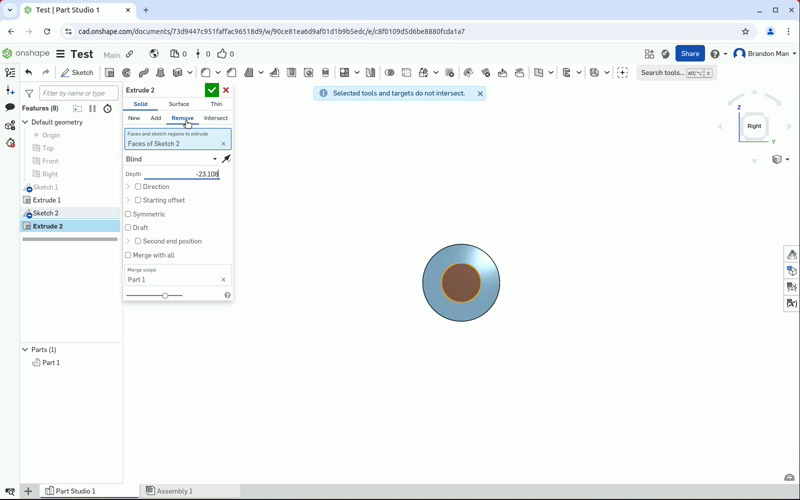
key(tab, 6)
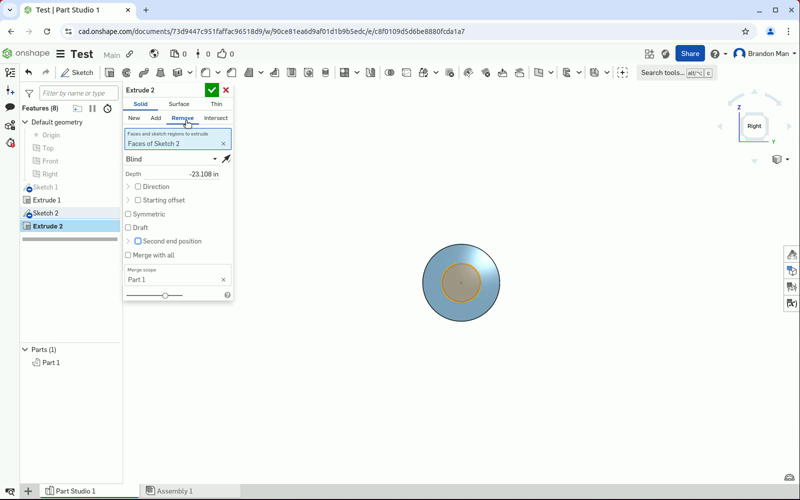
key(space)
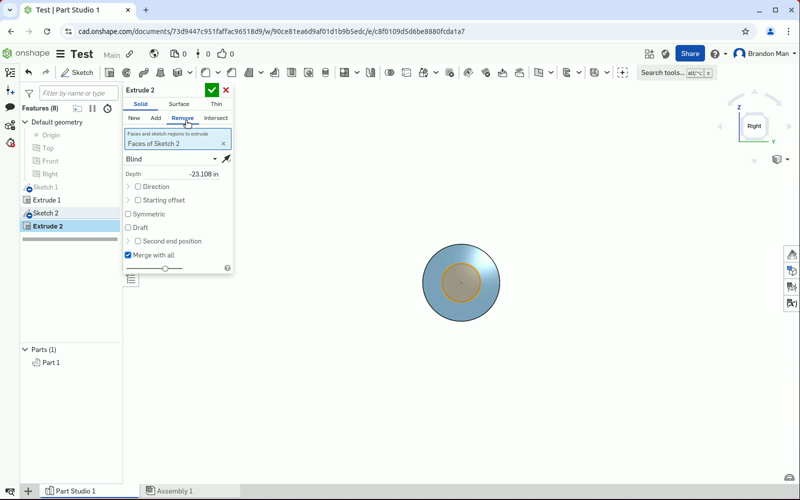
key(enter)
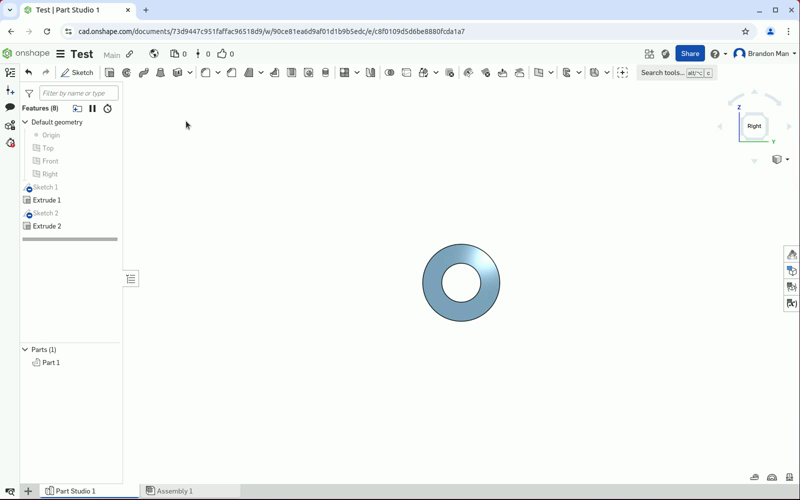
key(shift+h)
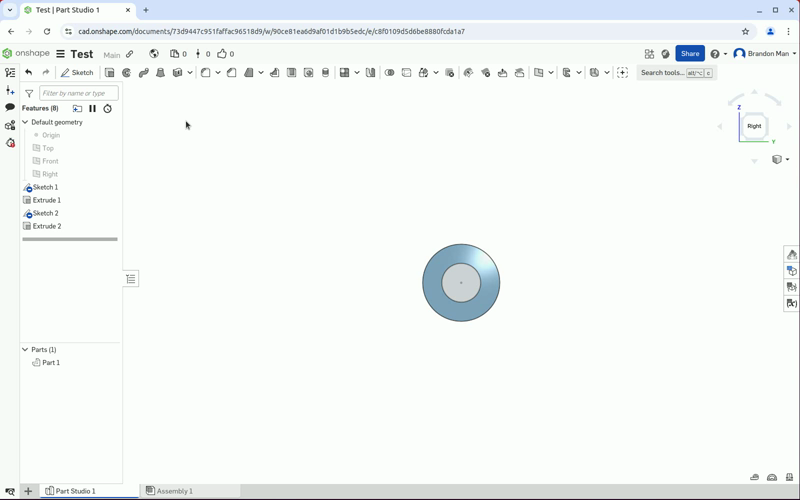
key(shift+h)
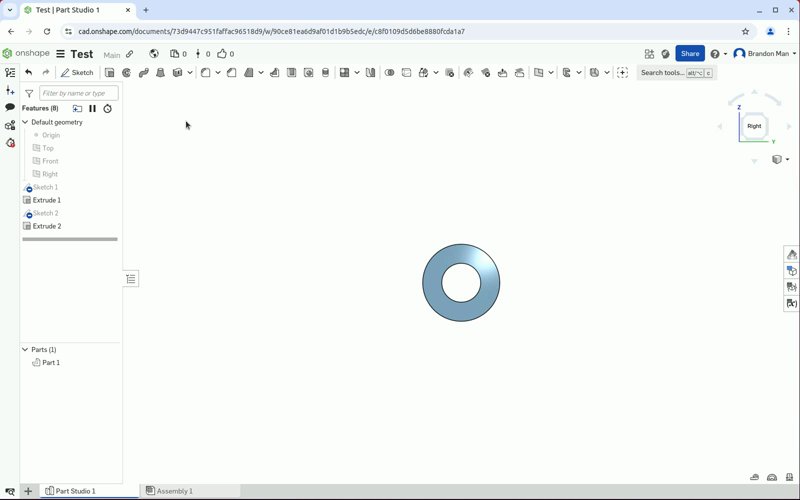
mouse_move(73, 189)
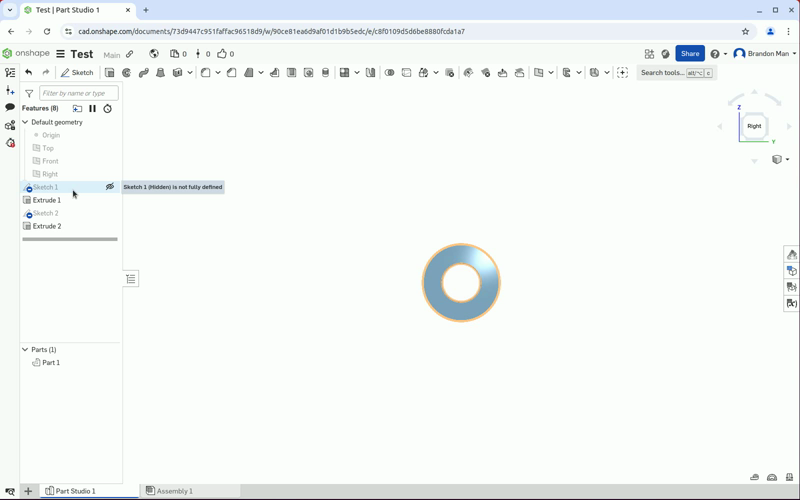
click(73, 189)
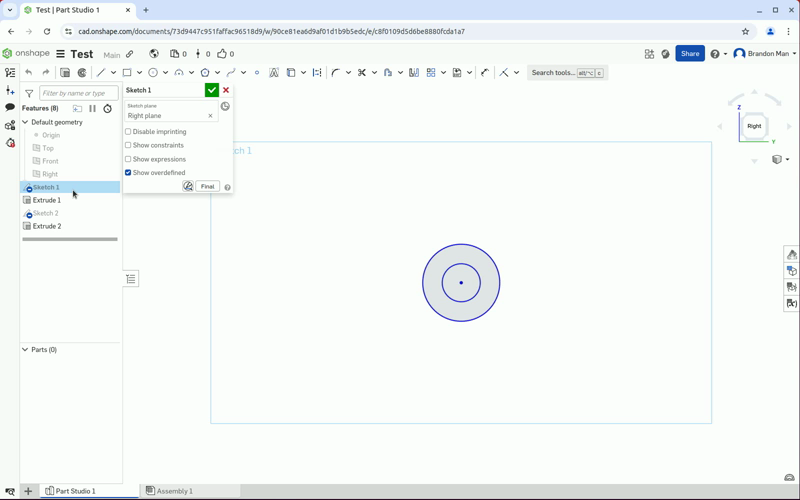
mouse_move(229, 92)
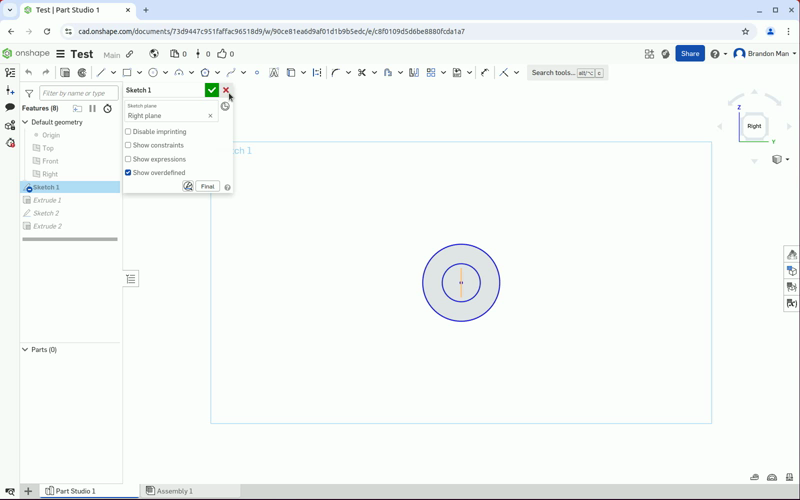
click(229, 92)
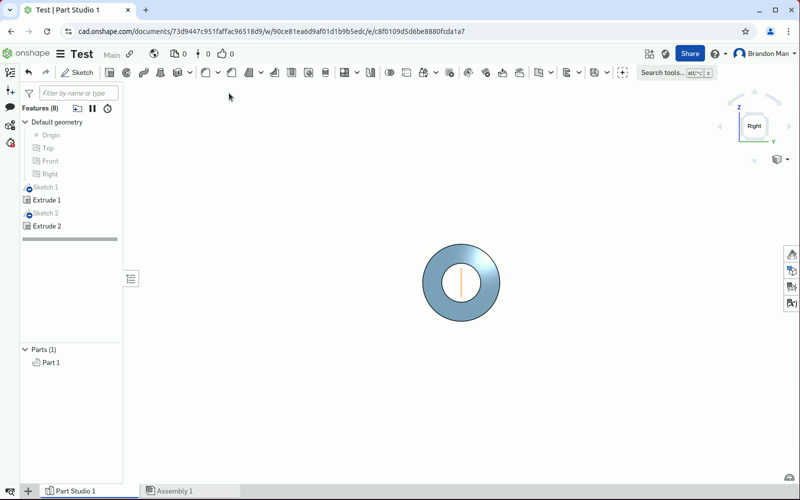
mouse_move(73, 352)
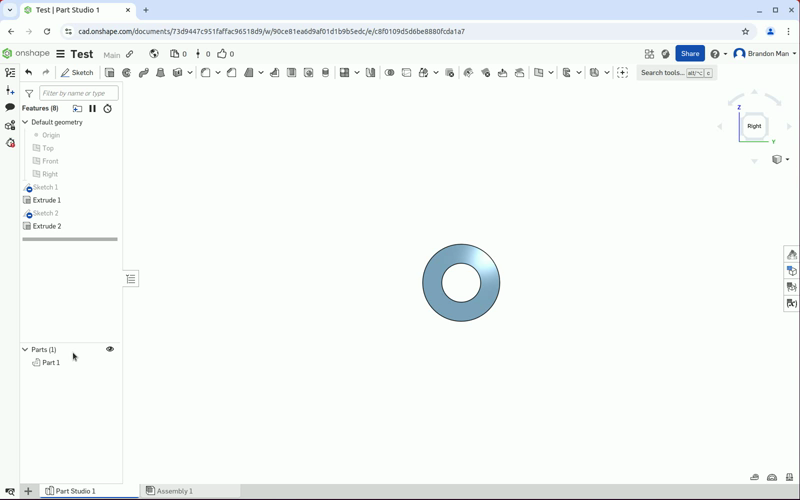
key(y)
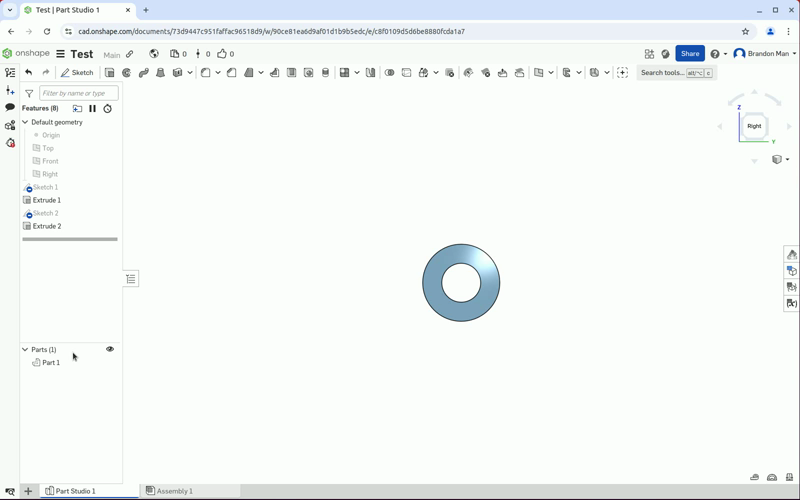
key(shift+p)
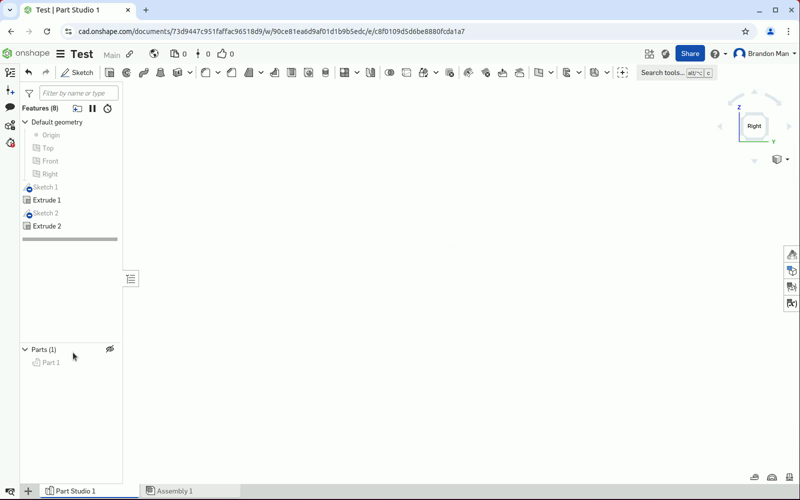
key(space)
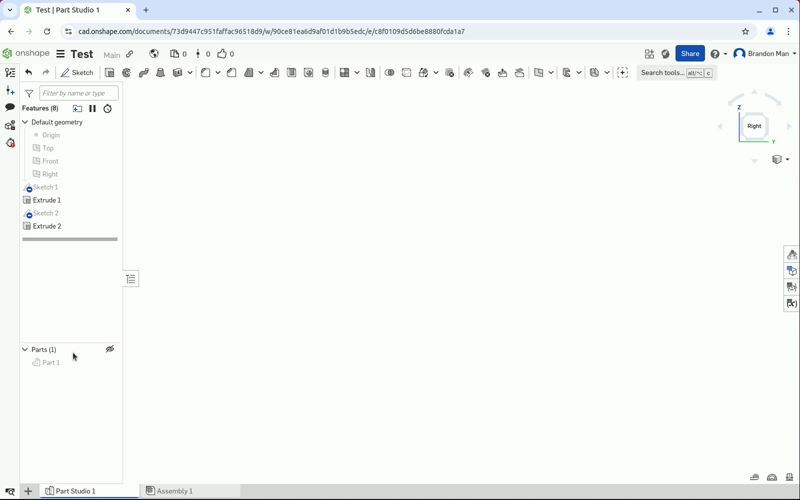
key_down(shift)
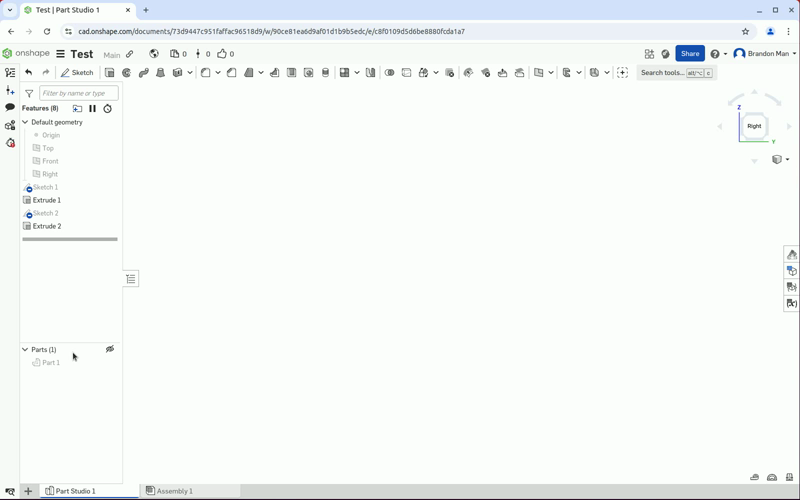
key(right)
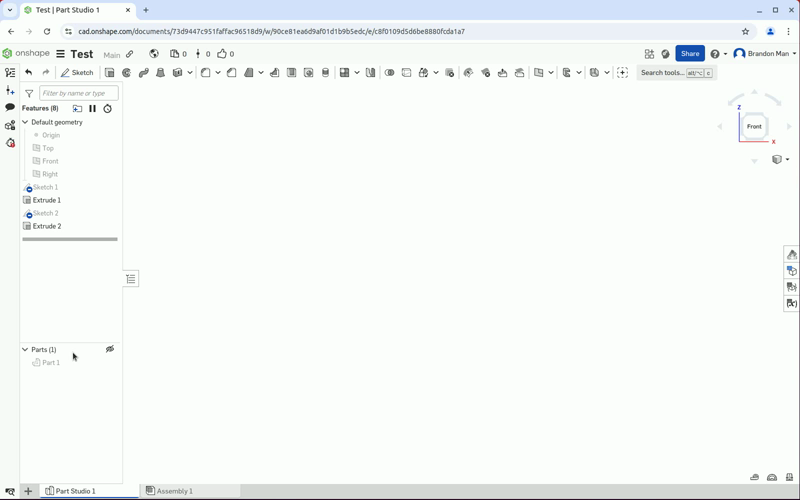
key_up(shift)
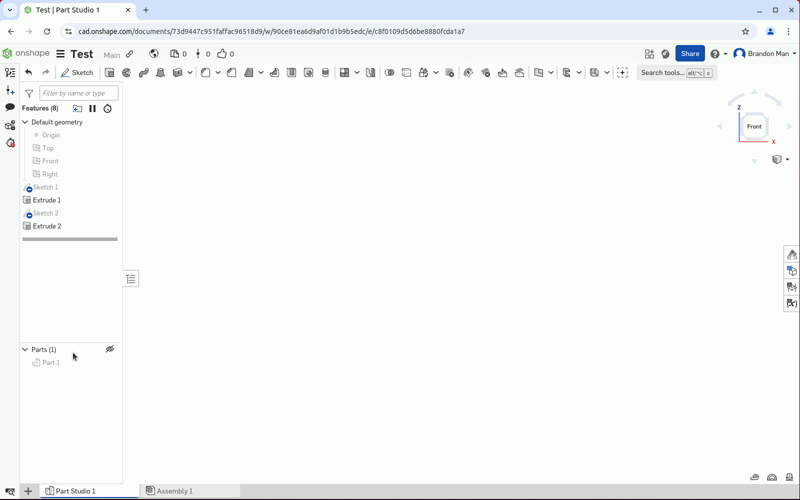
mouse_move(73, 352)
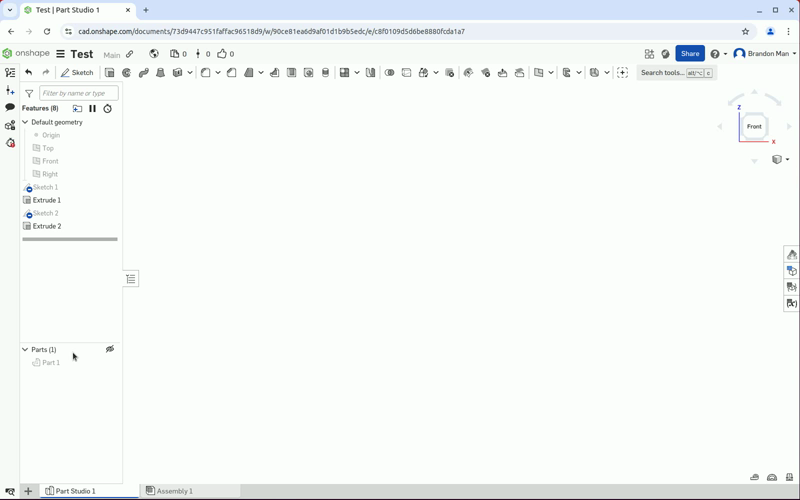
key(shift+y)
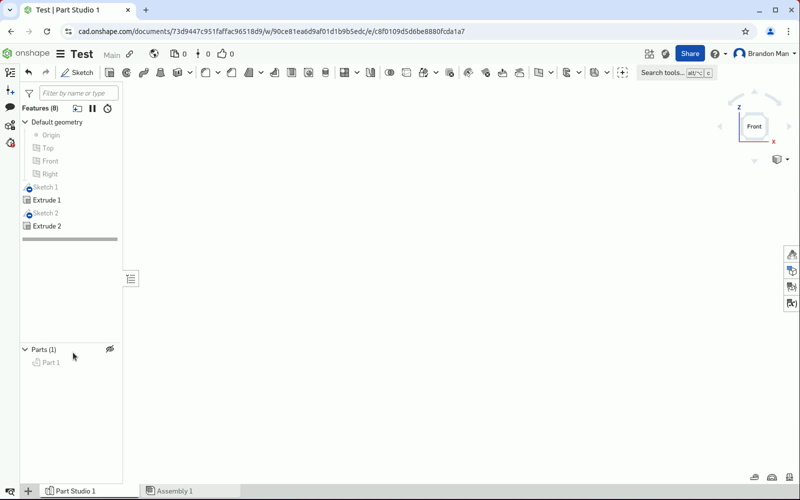
key(shift+s)
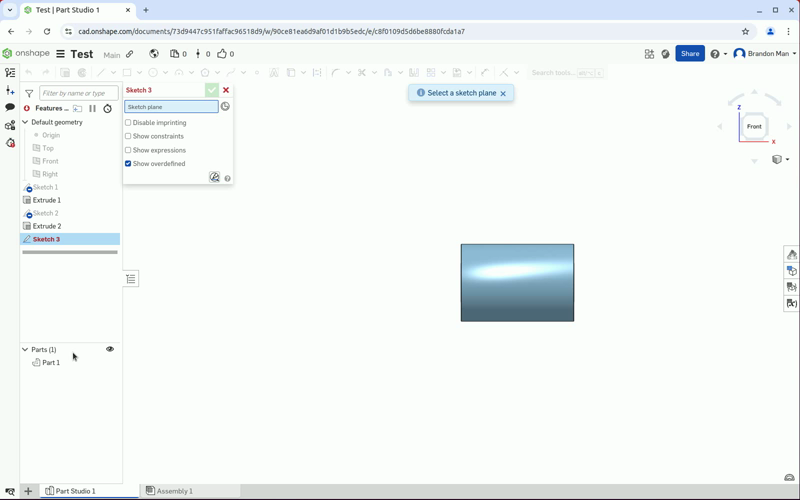
mouse_move(73, 163)
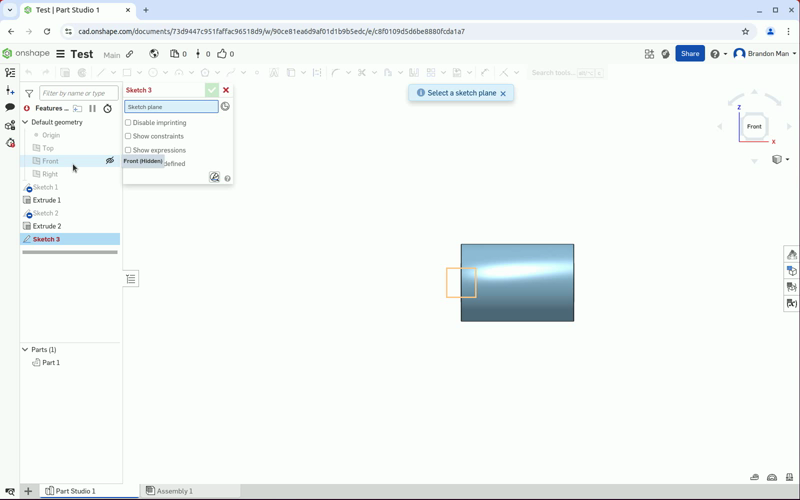
click(73, 163)
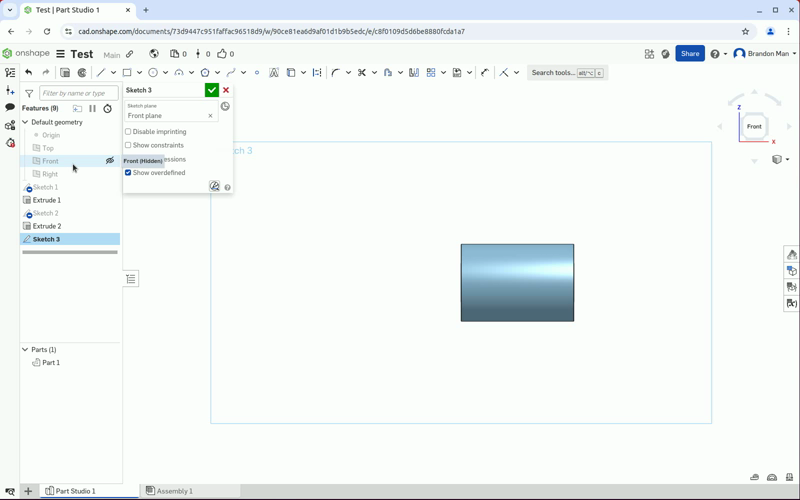
mouse_move(73, 352)
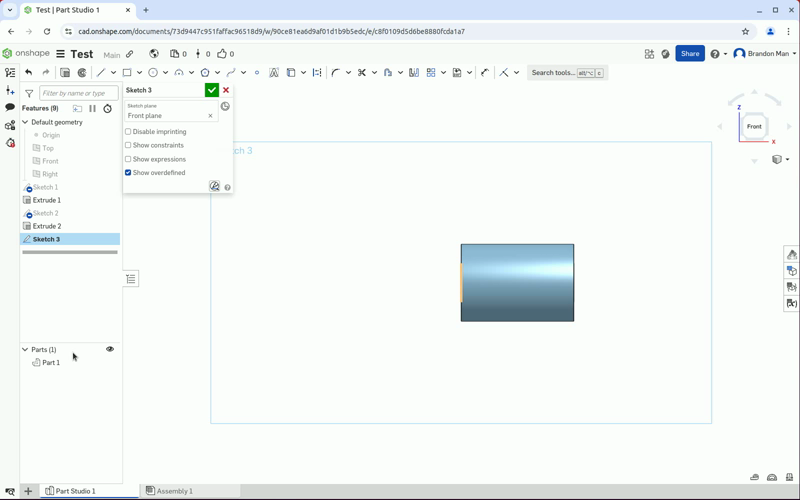
key(y)
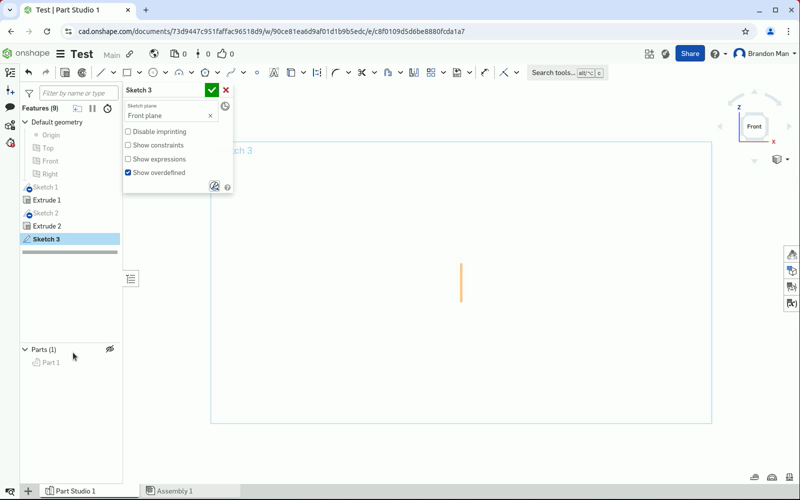
key(l)
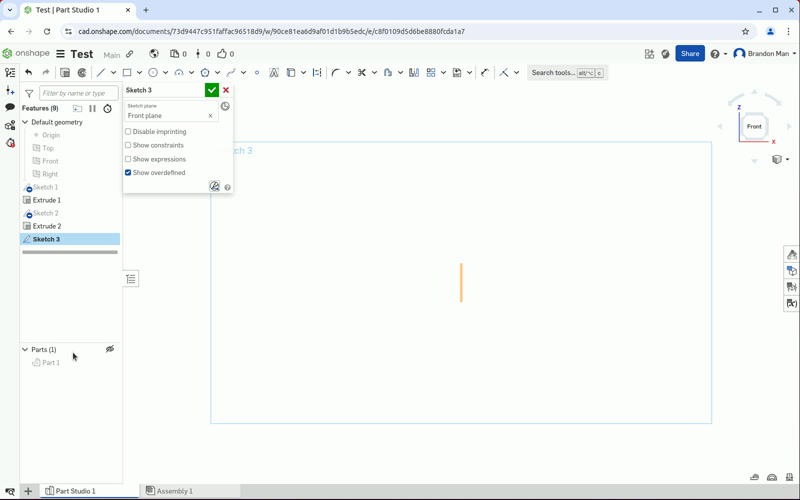
key_down(shift)
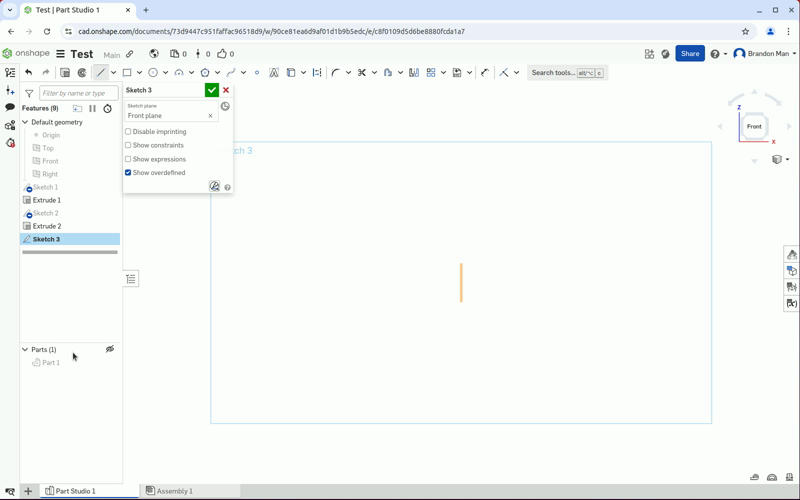
mouse_move(535, 297)
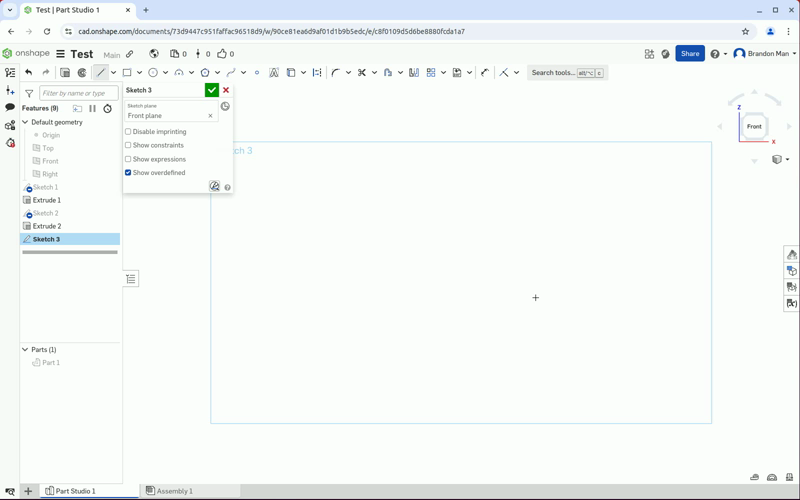
click(535, 297)
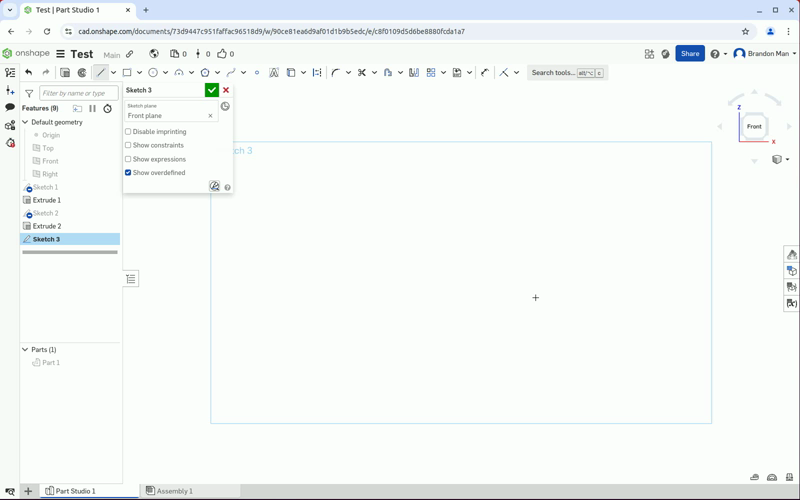
key_up(shift)
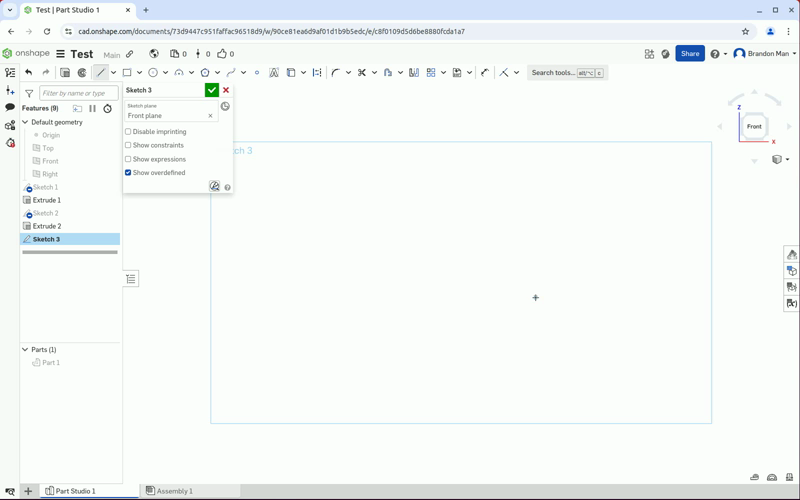
key_down(shift)
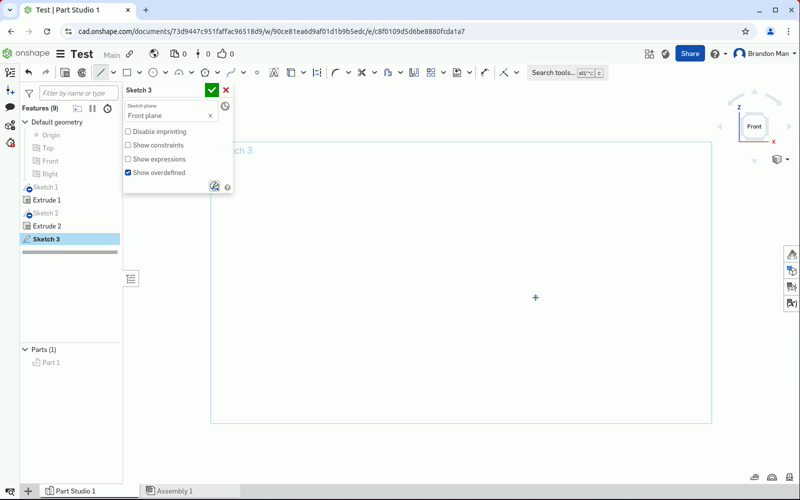
mouse_move(565, 297)
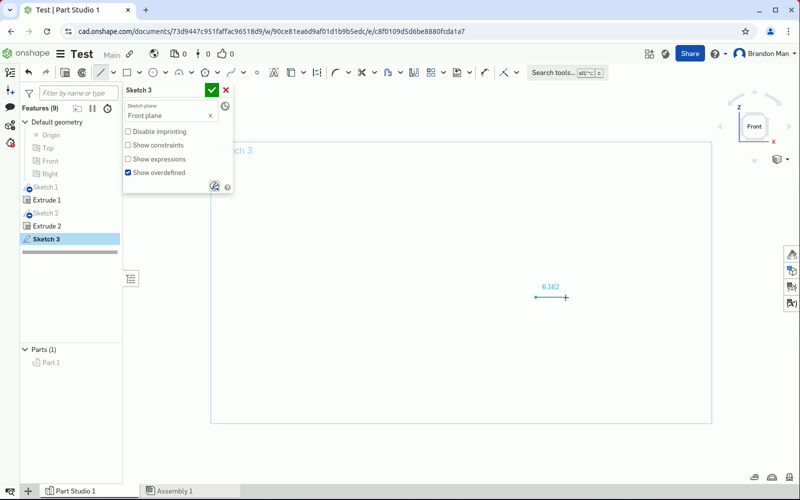
mouse_move(555, 297)
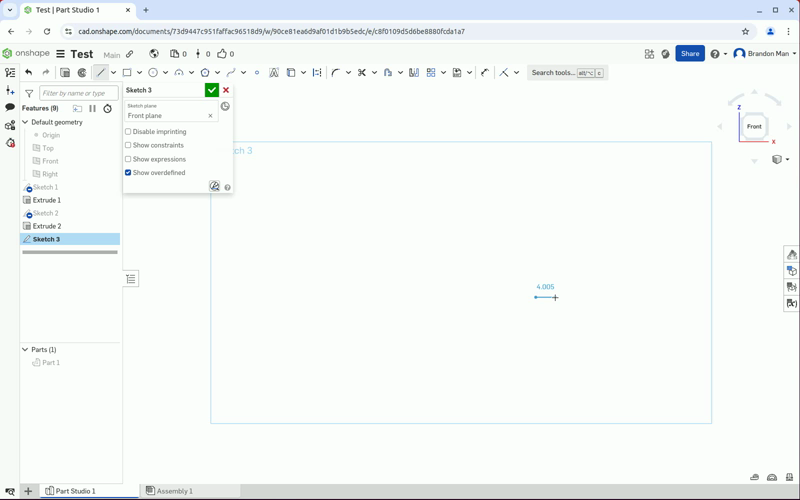
click(555, 297)
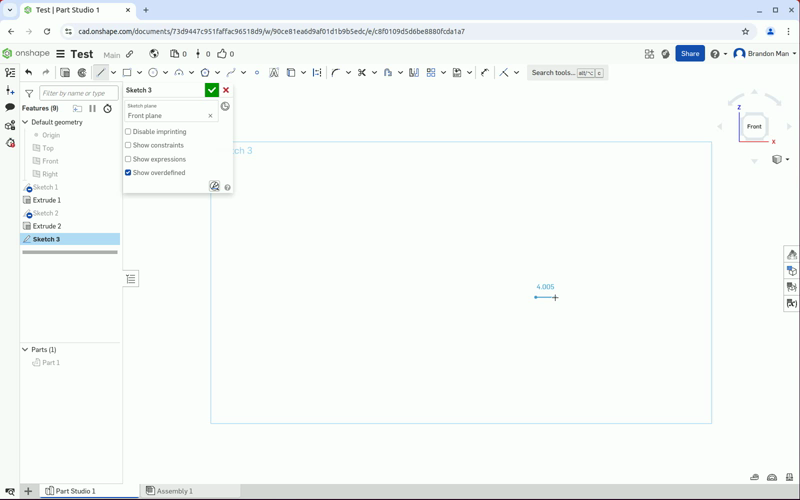
key_up(shift)
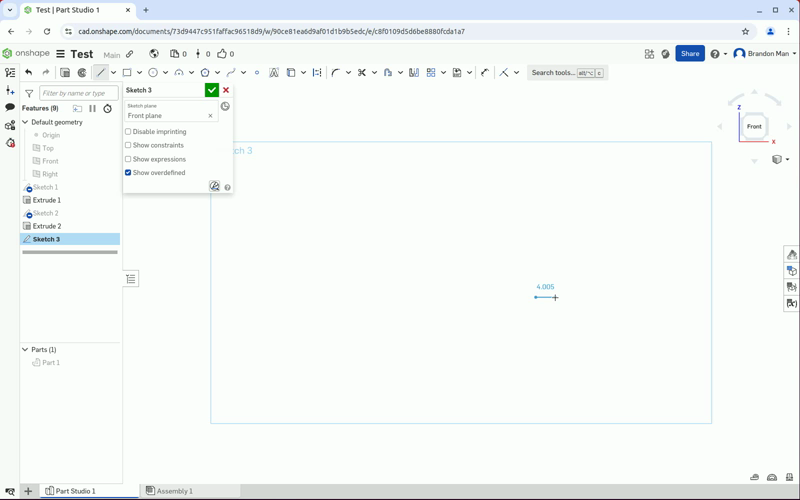
key_down(shift)
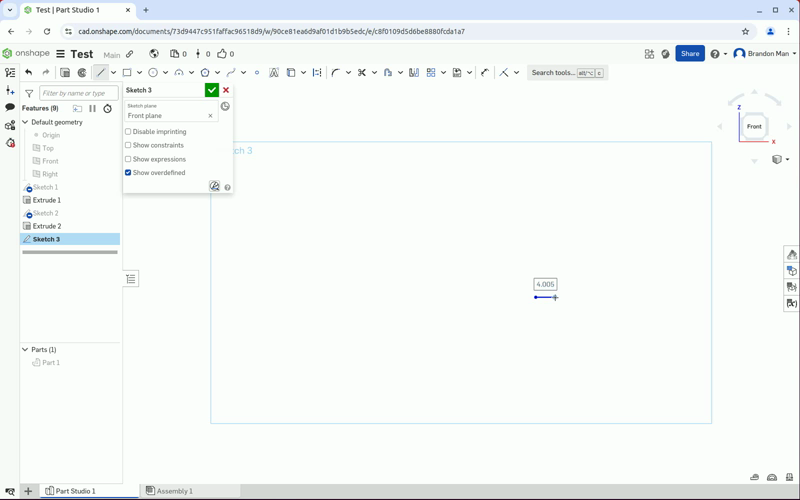
mouse_move(585, 297)
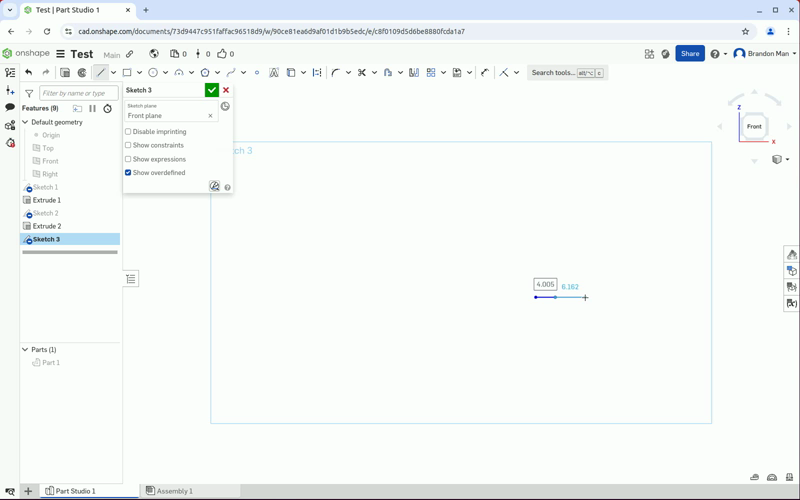
mouse_move(555, 268)
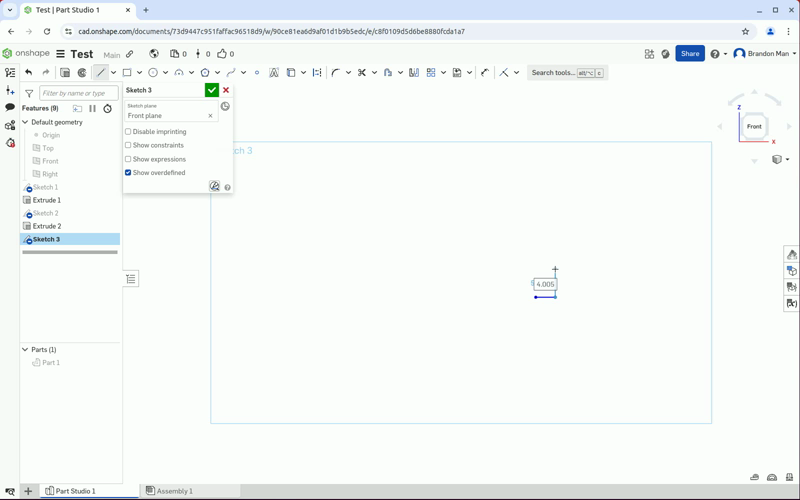
click(555, 268)
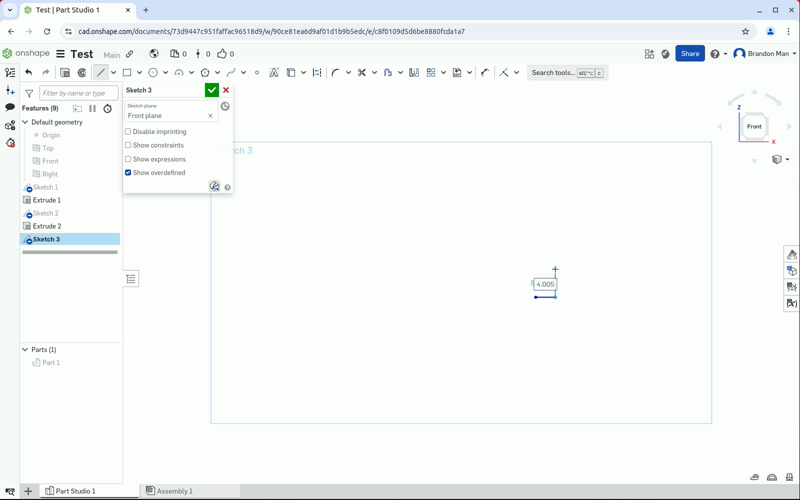
key_up(shift)
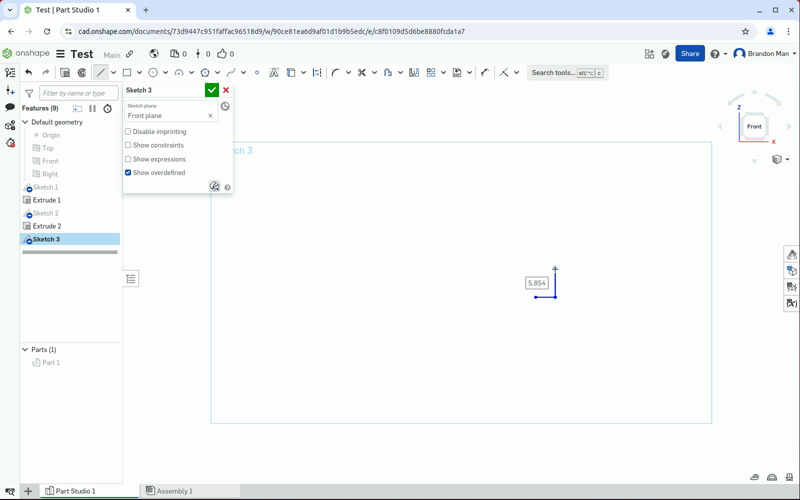
key_down(shift)
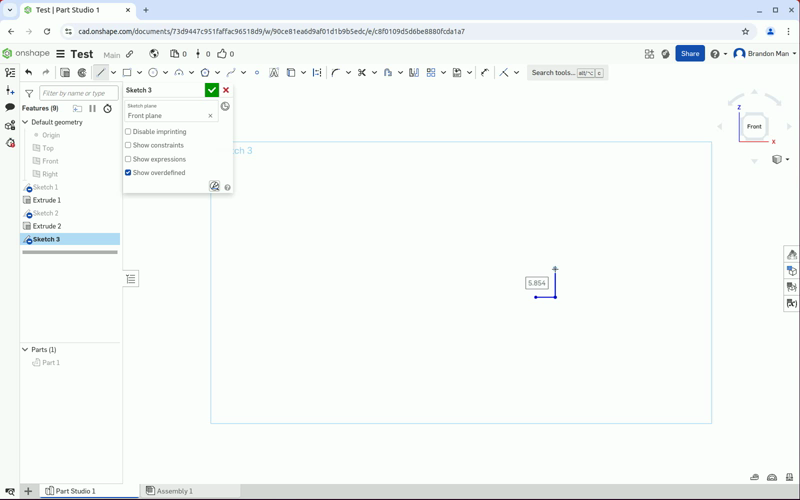
mouse_move(585, 268)
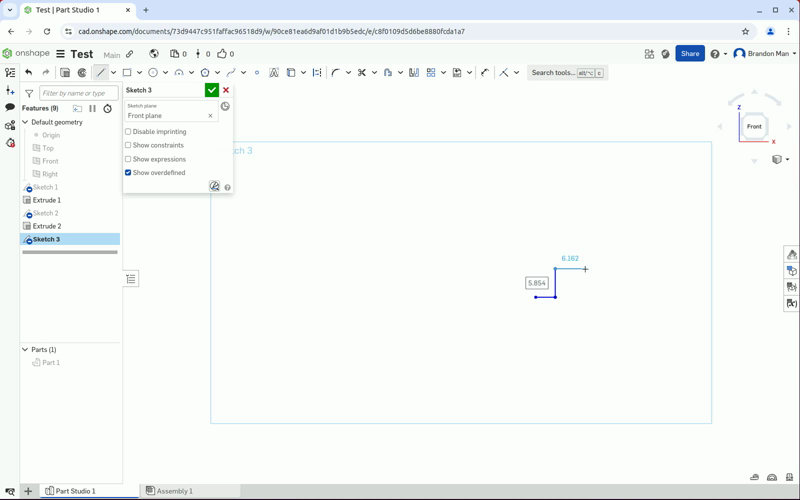
mouse_move(573, 268)
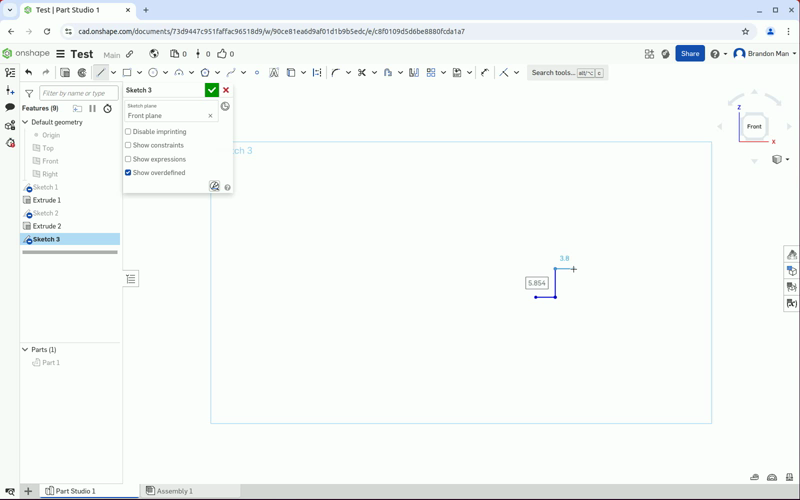
click(573, 268)
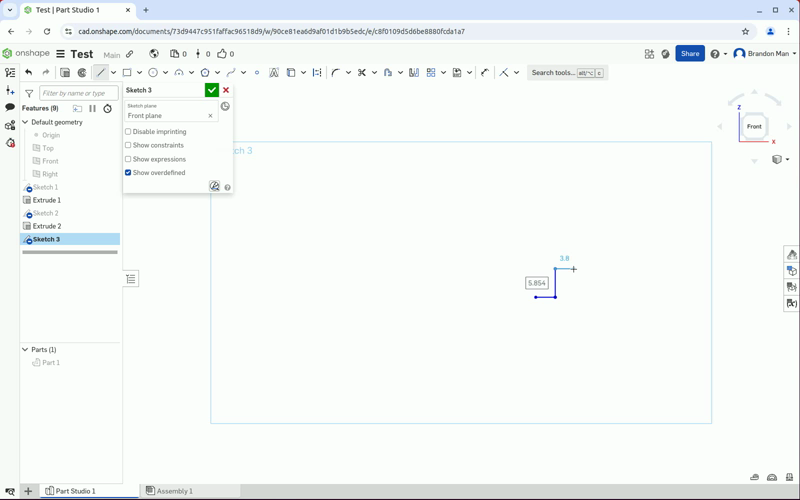
key_up(shift)
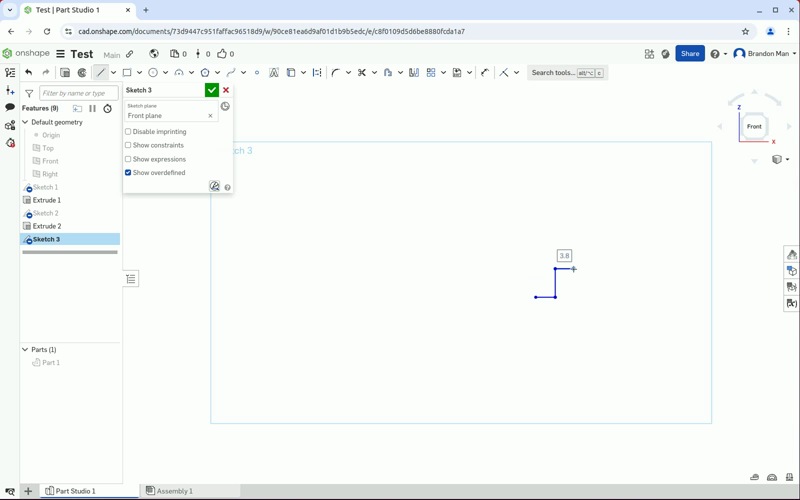
key_down(shift)
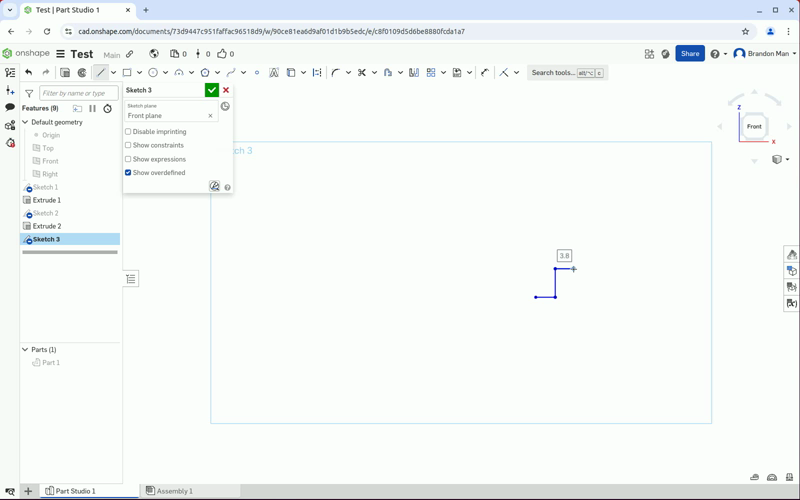
mouse_move(589, 268)
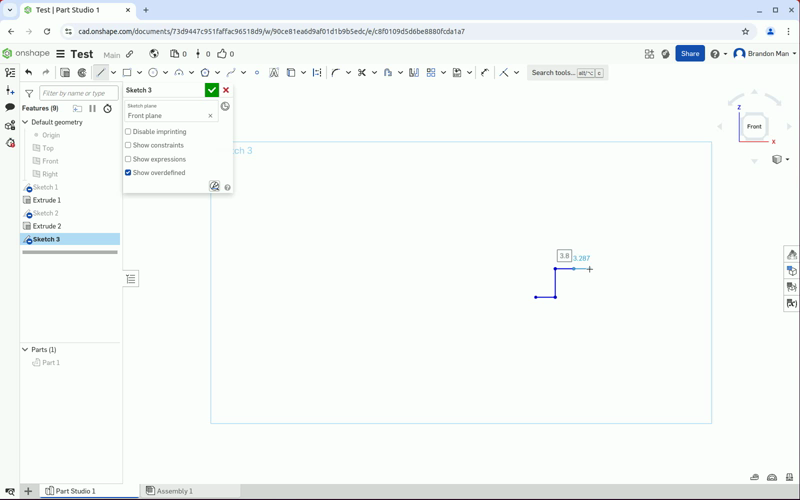
mouse_move(573, 244)
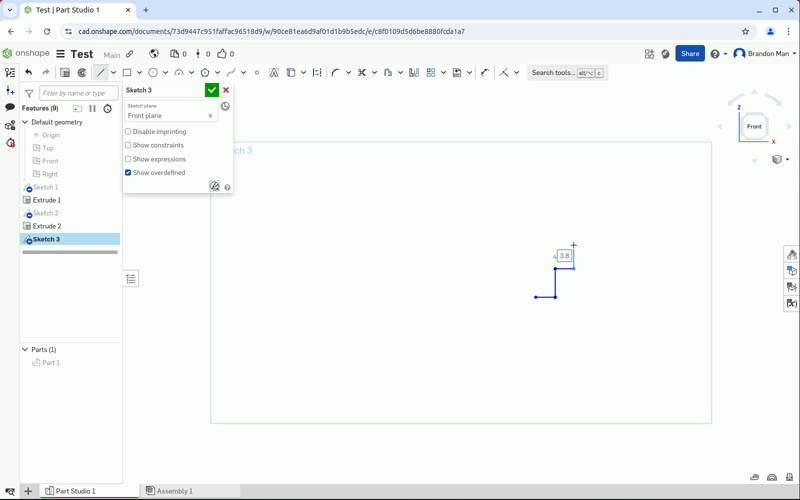
click(573, 244)
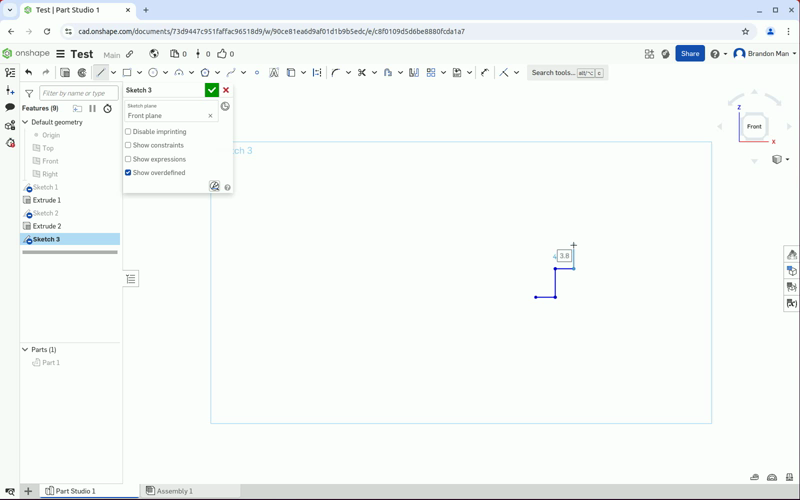
key_up(shift)
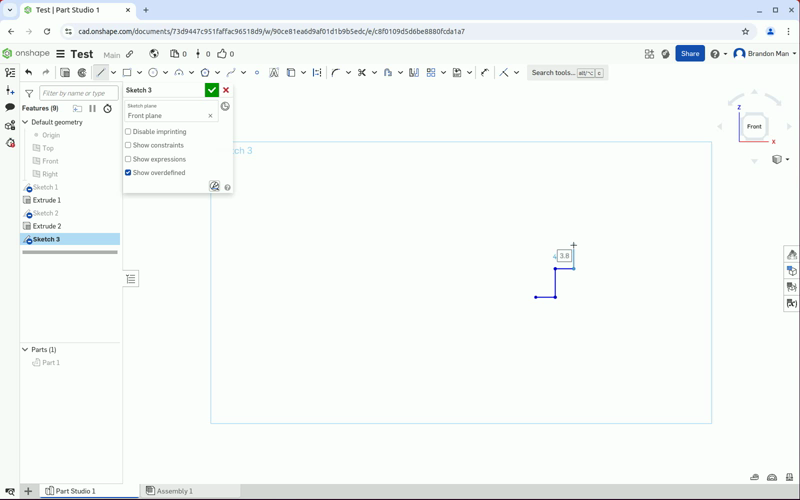
key_down(shift)
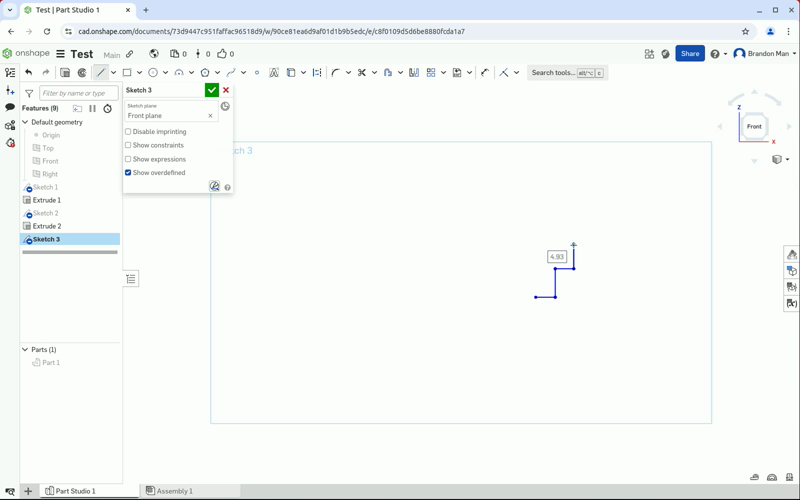
mouse_move(589, 244)
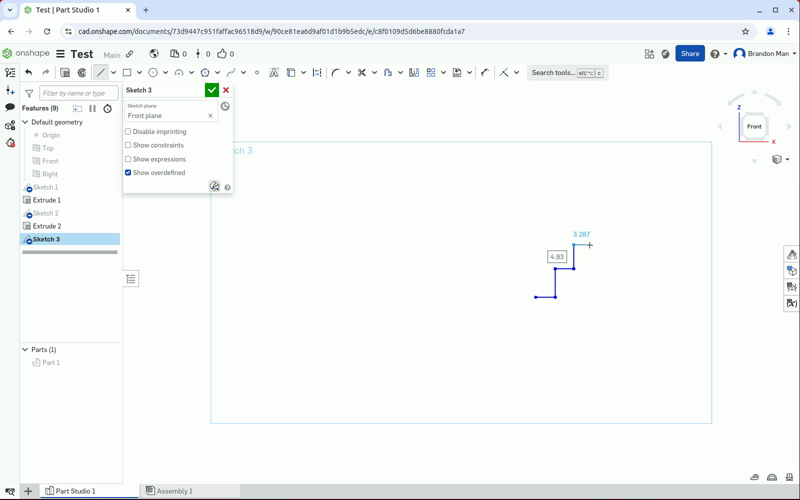
mouse_move(535, 244)
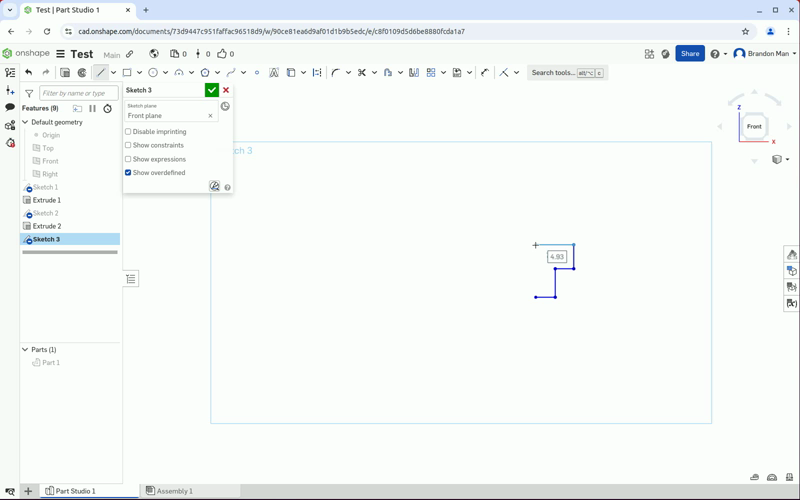
click(535, 244)
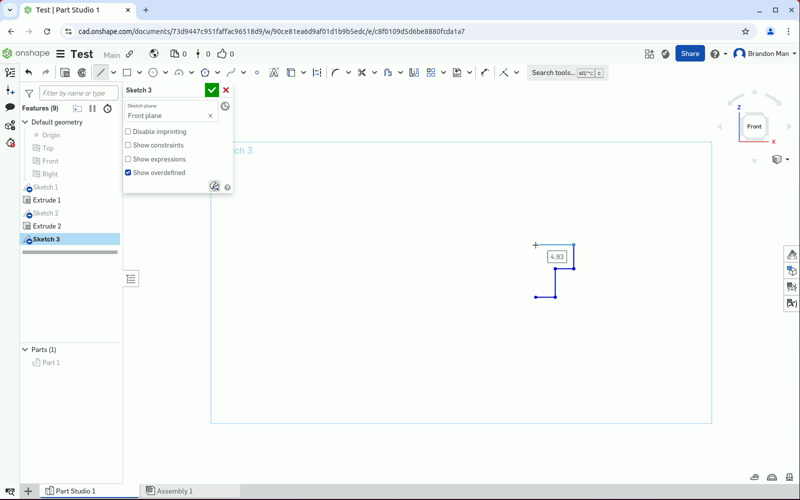
key_up(shift)
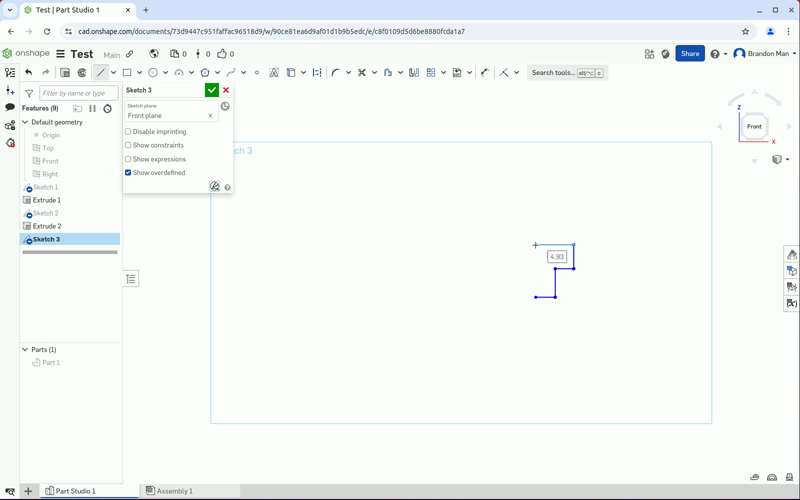
mouse_move(565, 244)
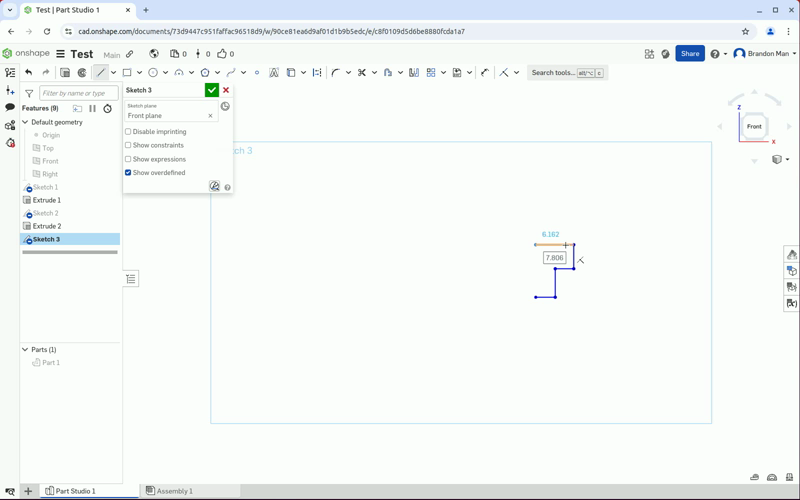
key_down(shift)
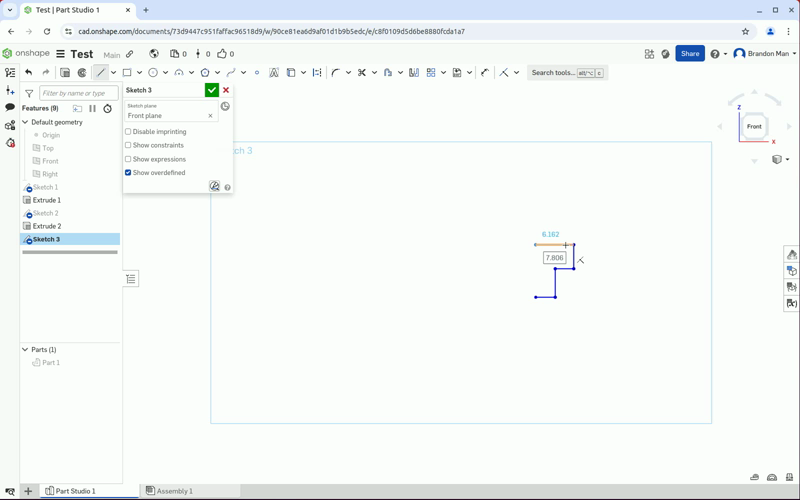
mouse_move(535, 297)
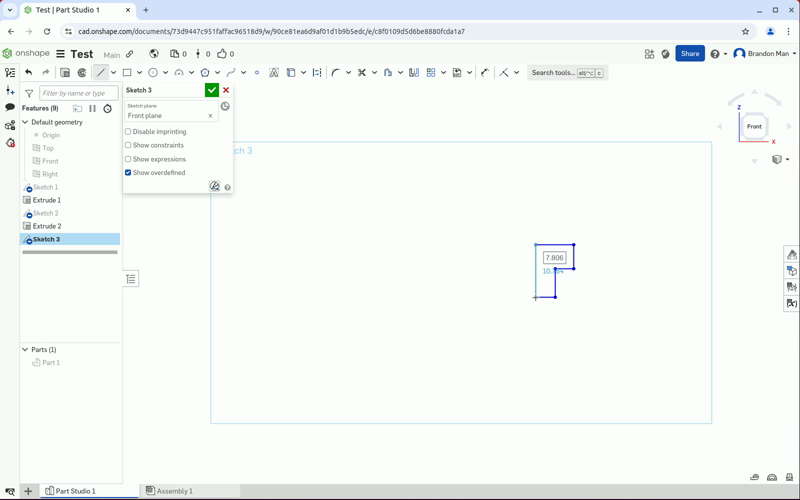
key_up(shift)
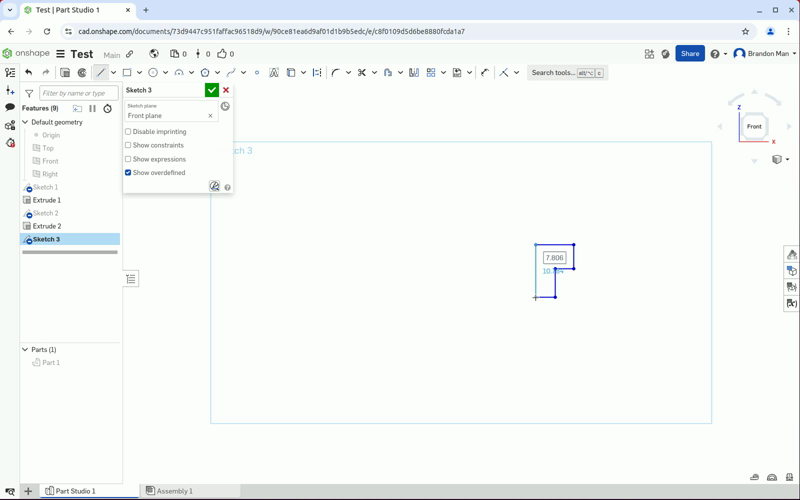
click(535, 297)
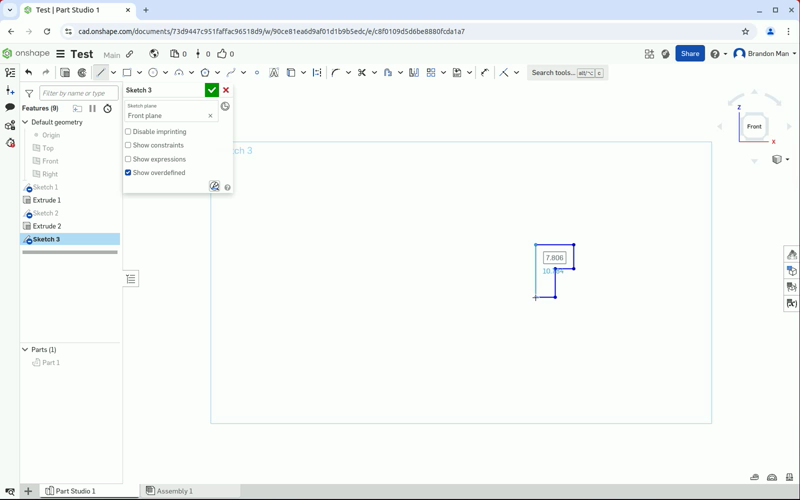
key(esc)
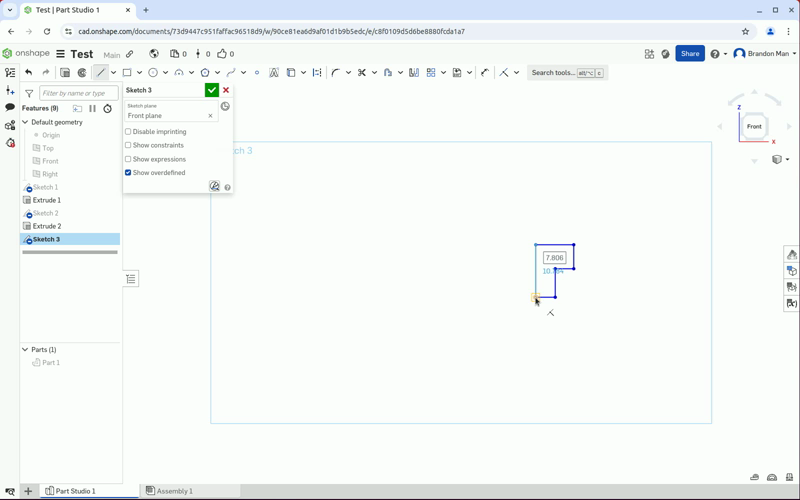
mouse_move(567, 266)
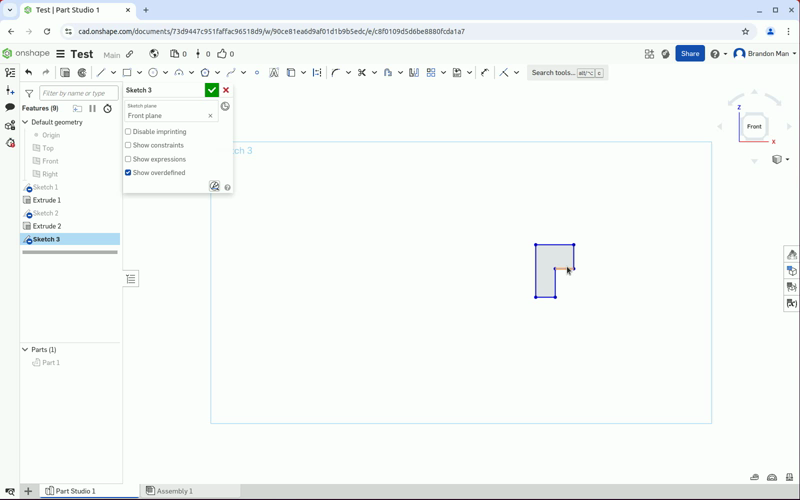
scroll(6)
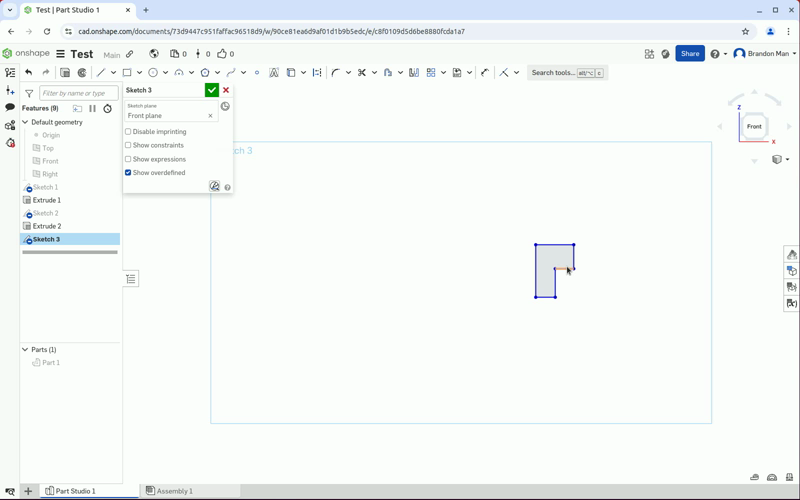
scroll(6)
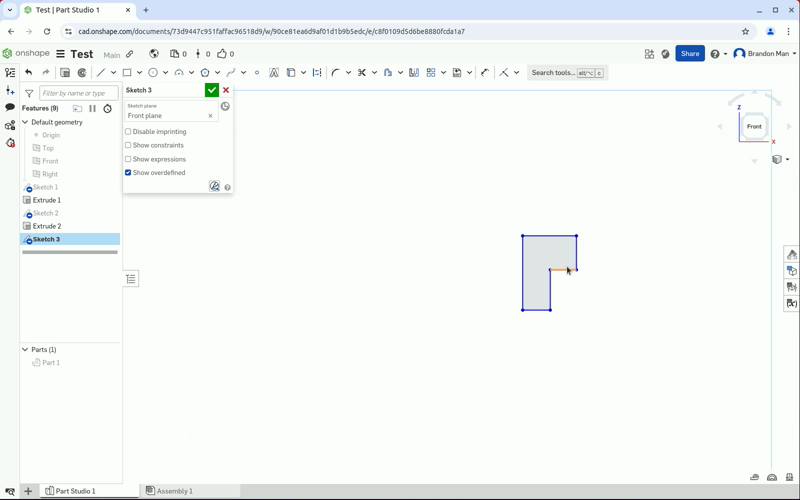
scroll(6)
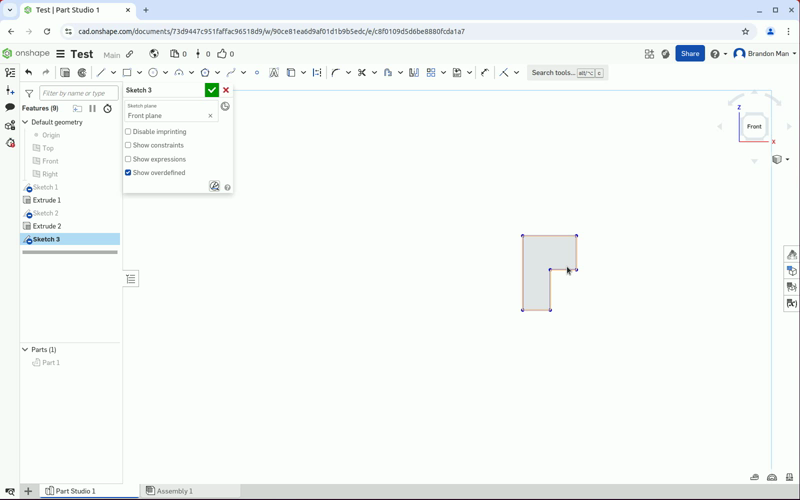
scroll(6)
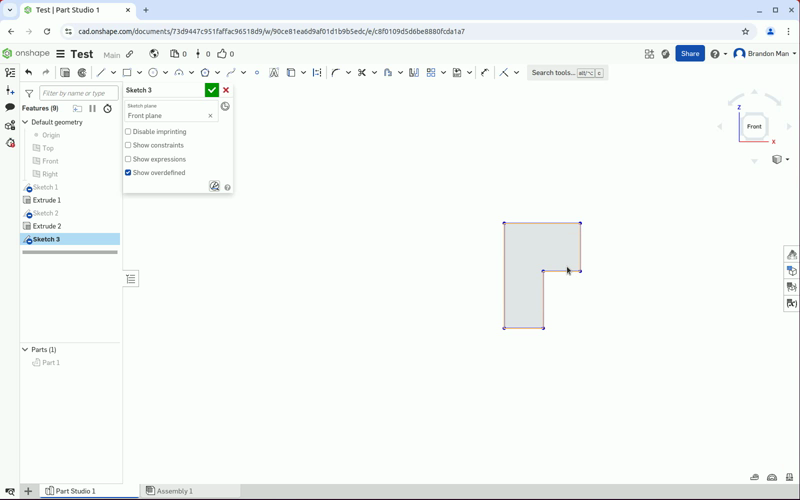
scroll(6)
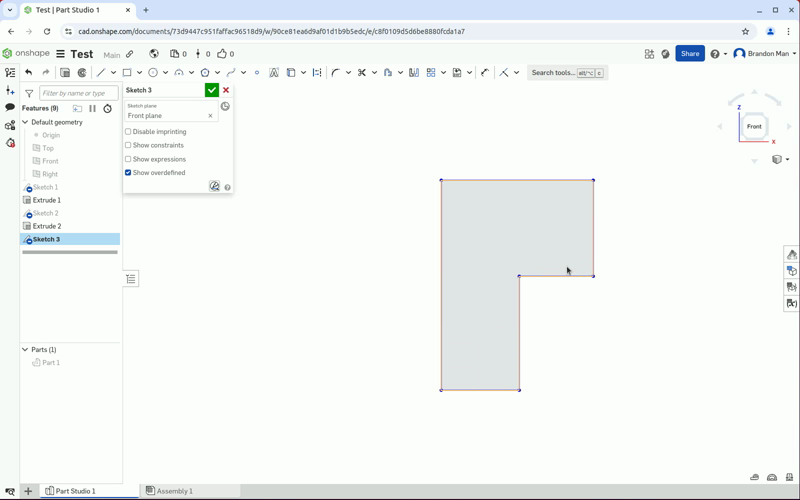
scroll(6)
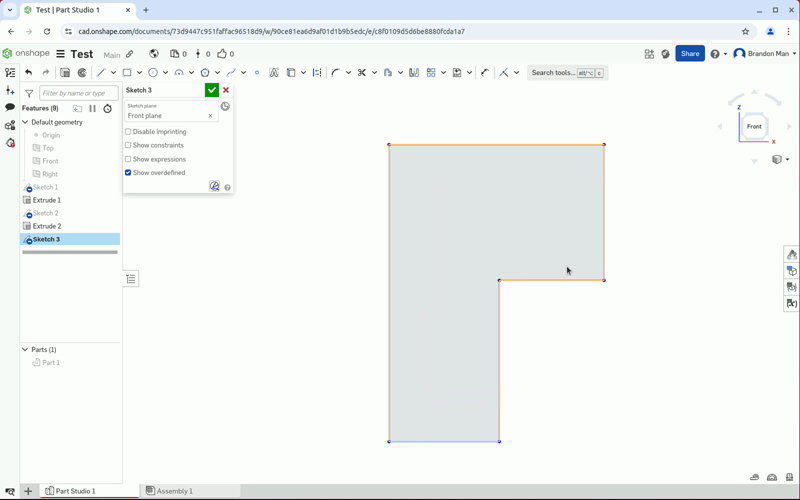
scroll(6)
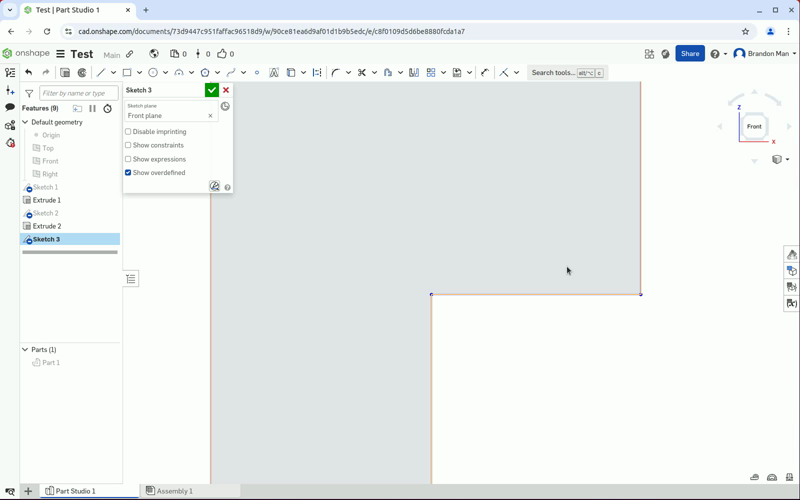
click(567, 266)
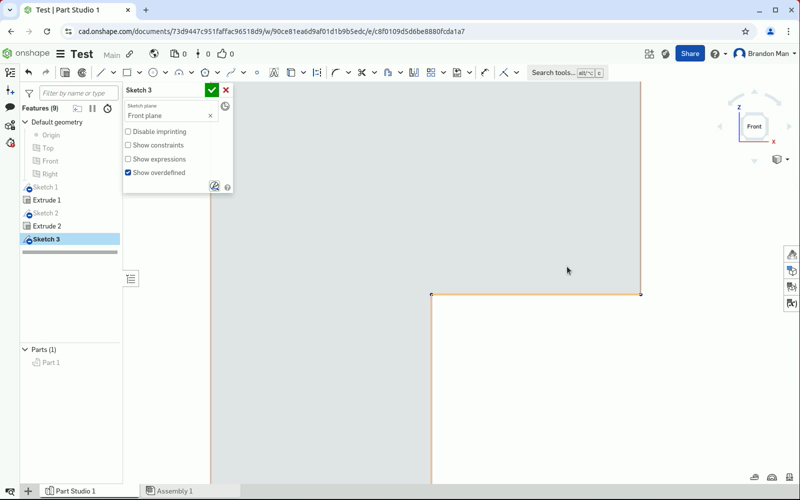
scroll(-6)
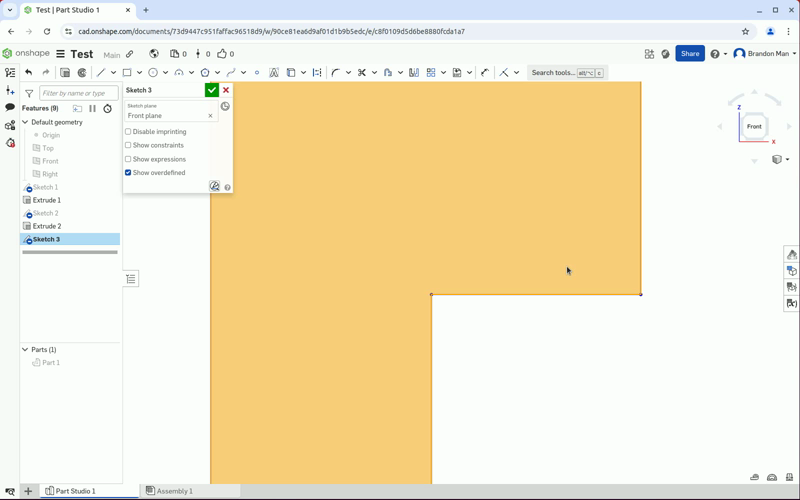
scroll(-6)
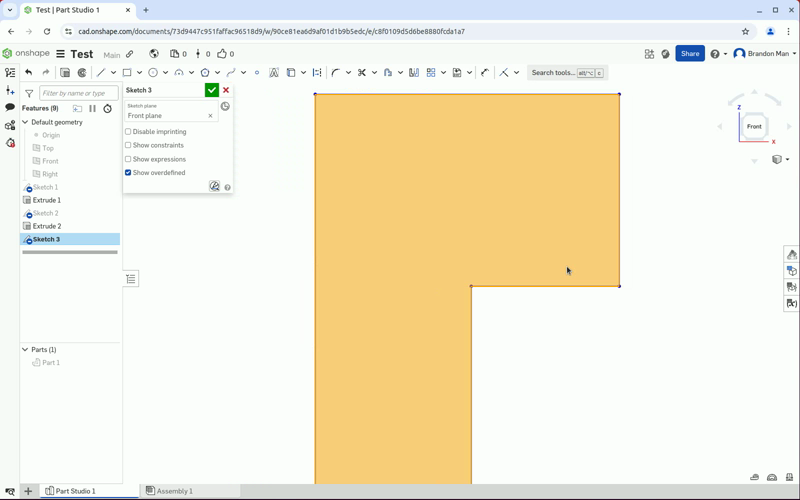
scroll(-6)
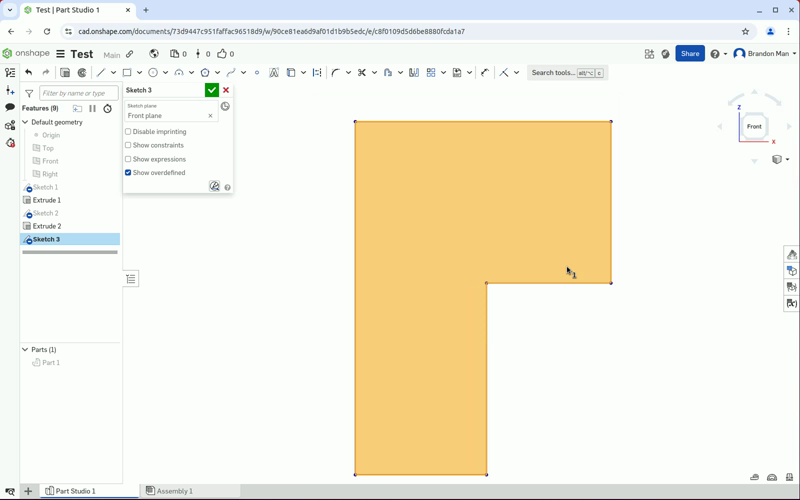
scroll(-6)
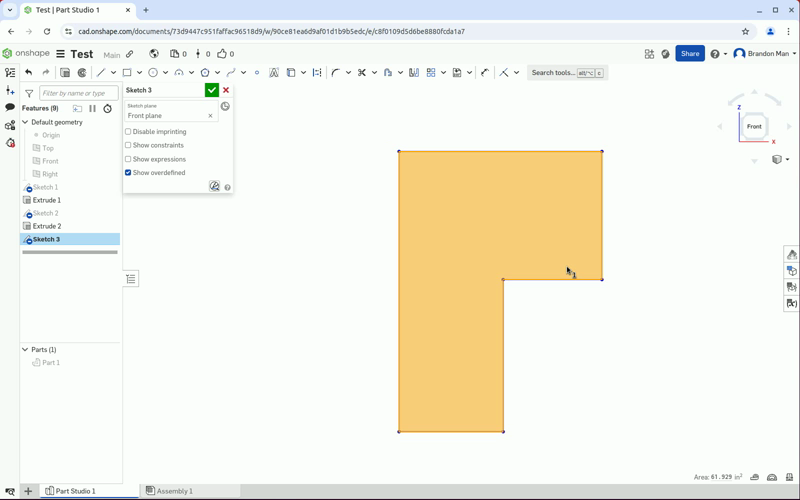
scroll(-6)
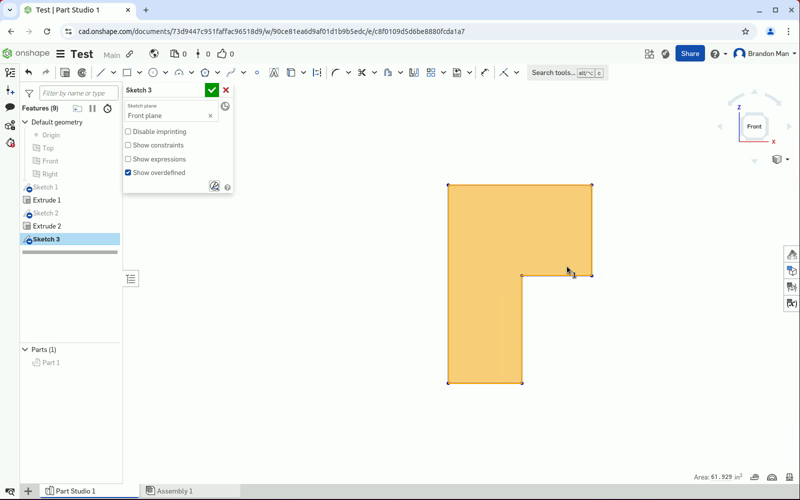
scroll(-6)
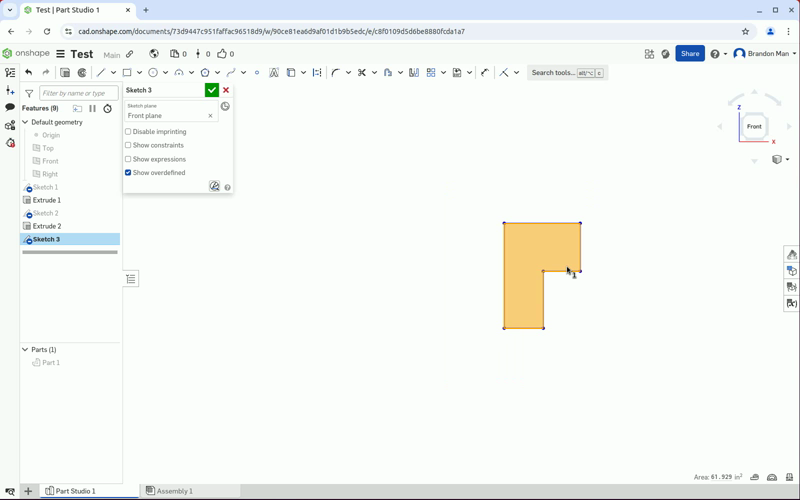
scroll(-6)
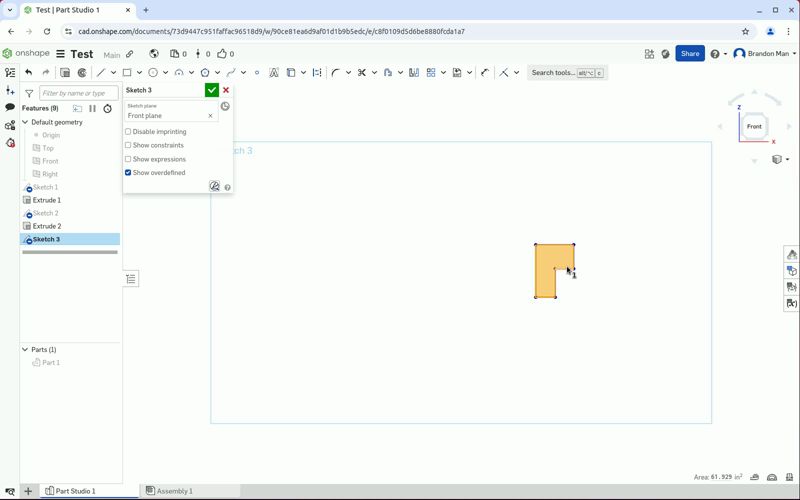
mouse_move(73, 352)
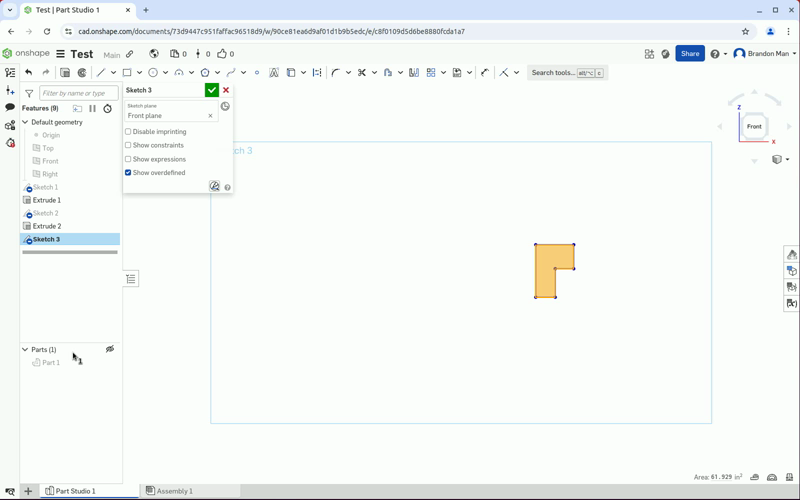
key(shift+y)
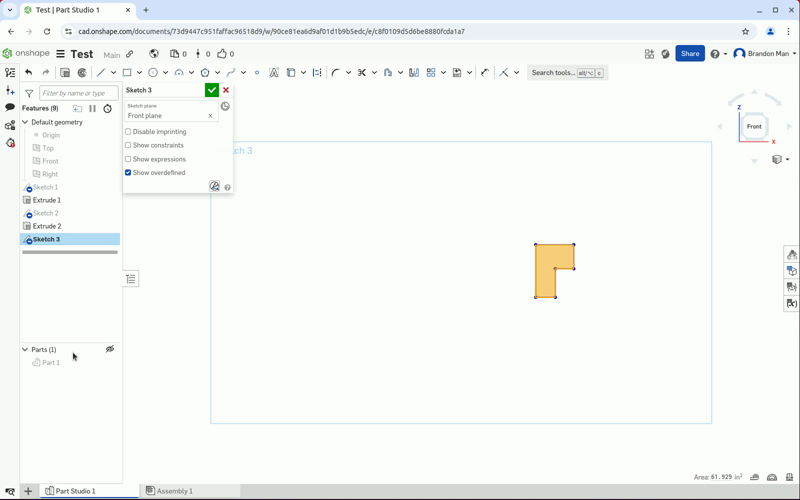
key(shift+e)
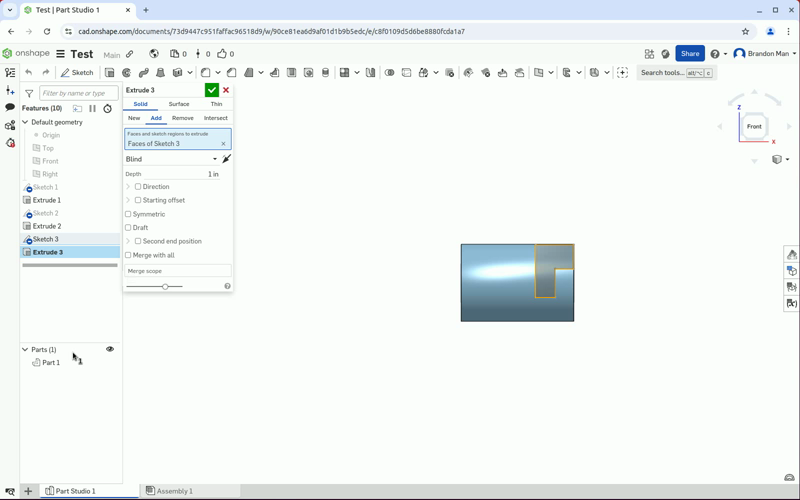
mouse_move(143, 106)
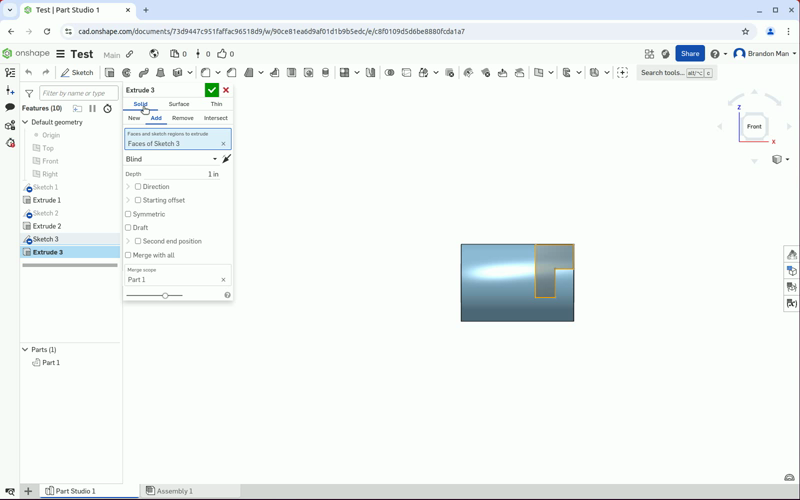
click(143, 106)
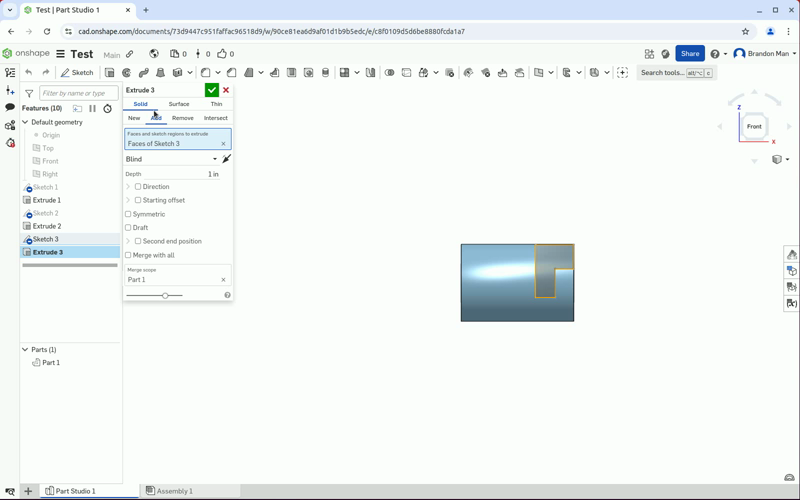
mouse_move(186, 120)
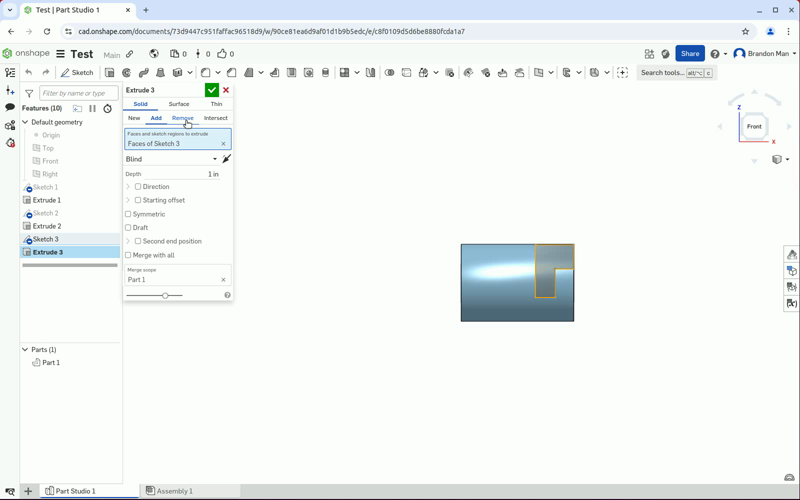
click(186, 120)
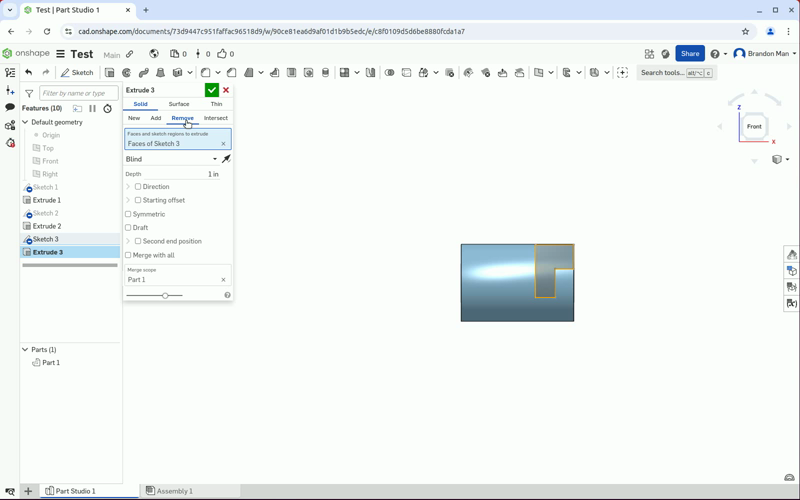
key(tab, 4)
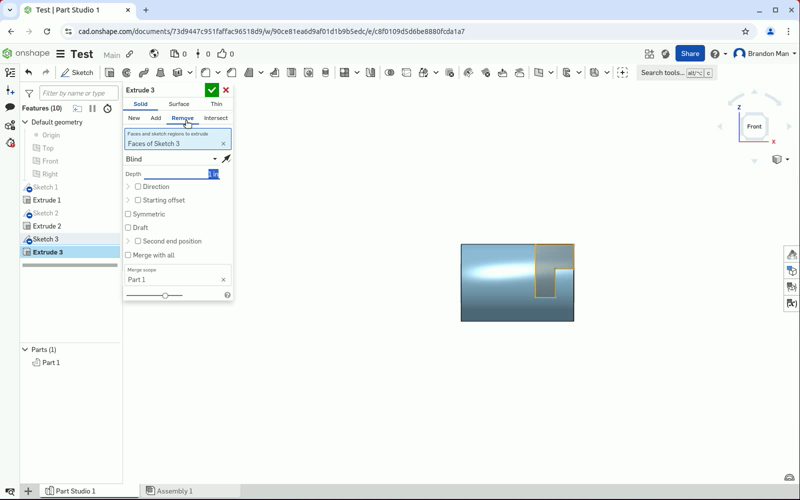
text(-15.406)
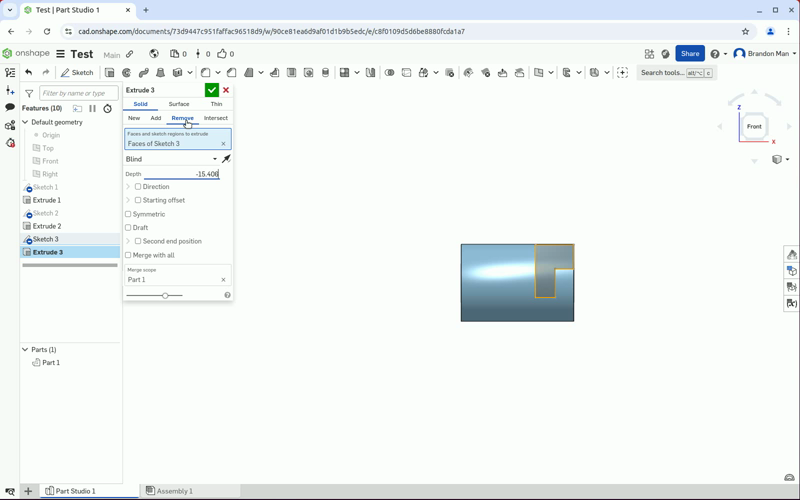
key(tab, 3)
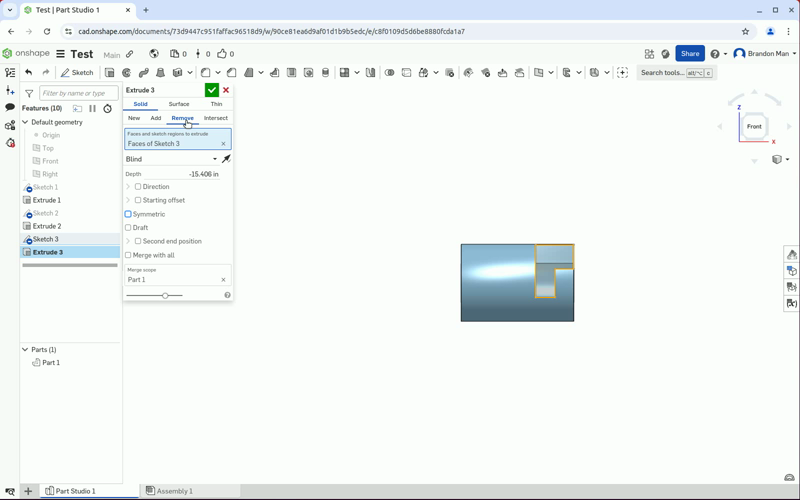
key(space)
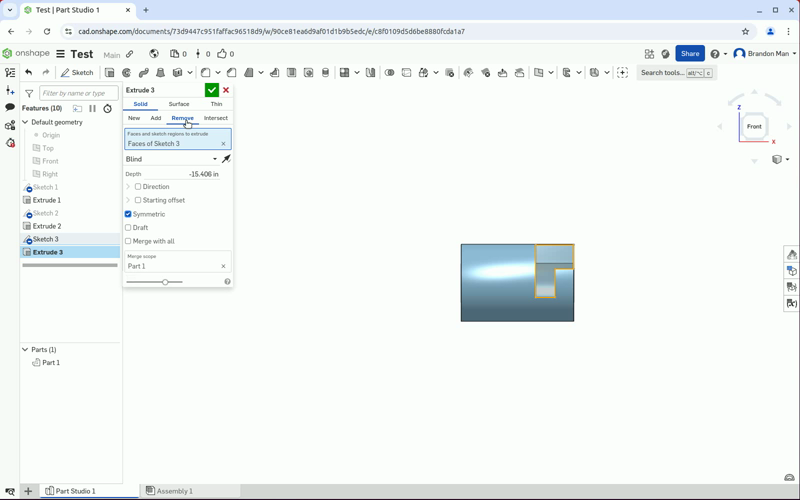
key(tab, 2)
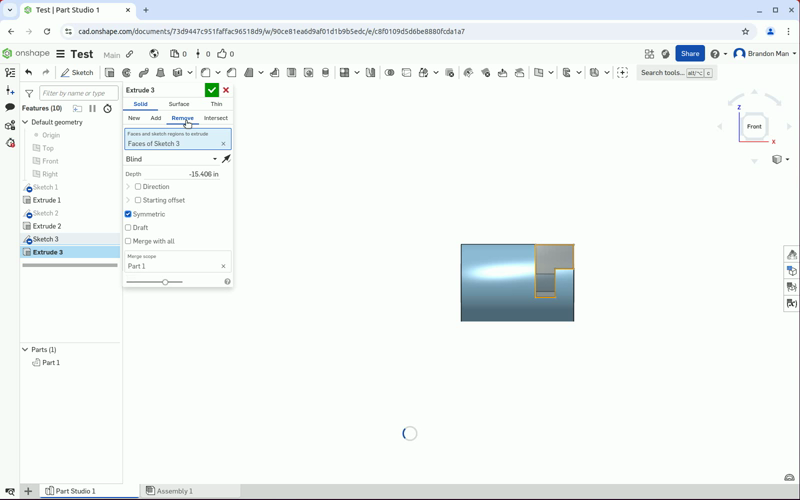
key(space)
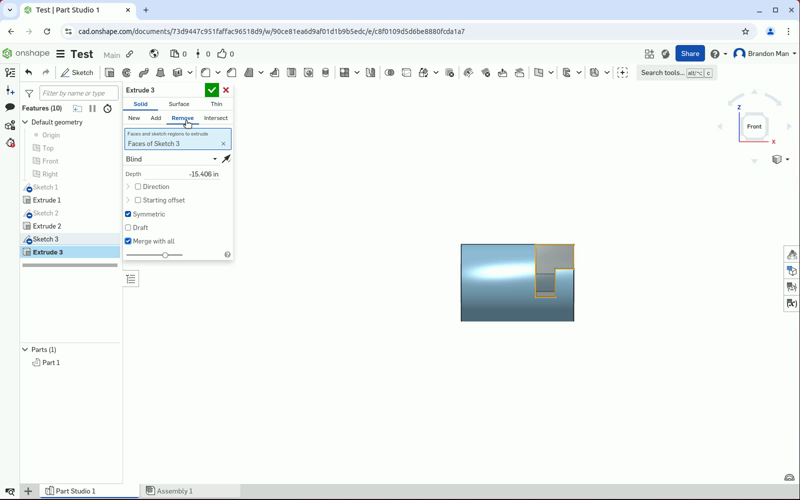
key(enter)
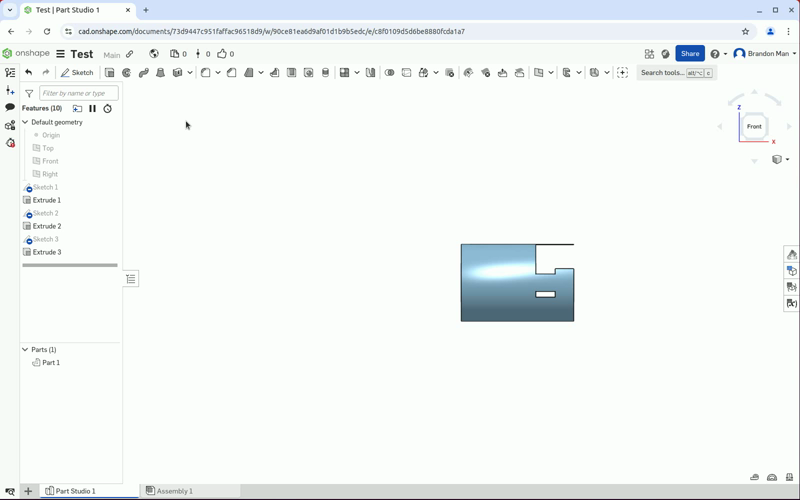
key(shift+h)
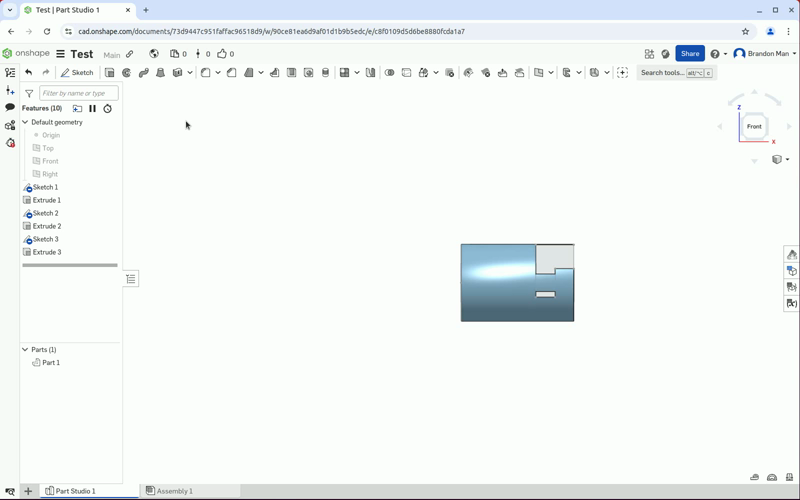
key(shift+h)
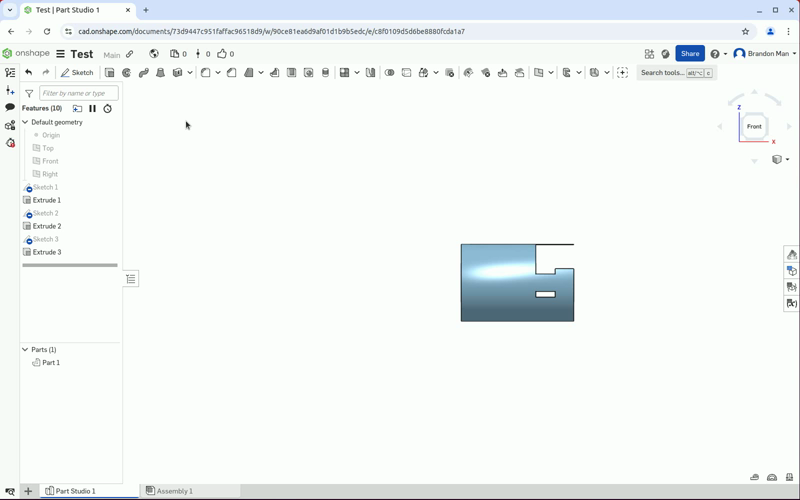
mouse_move(73, 189)
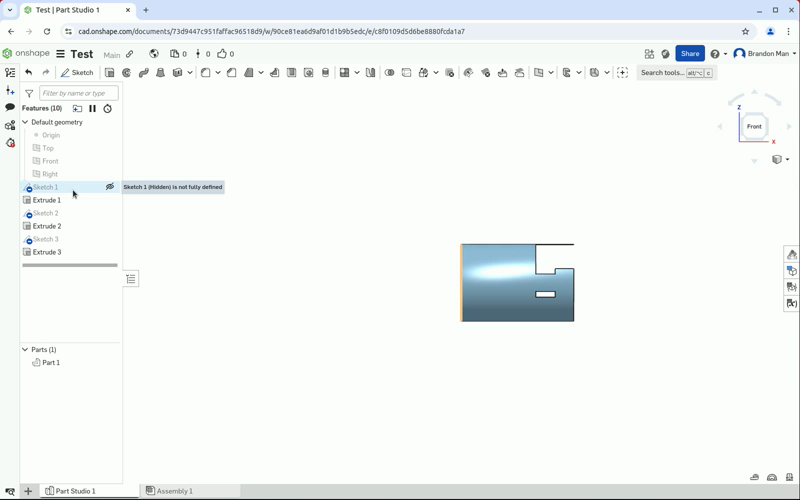
click(73, 189)
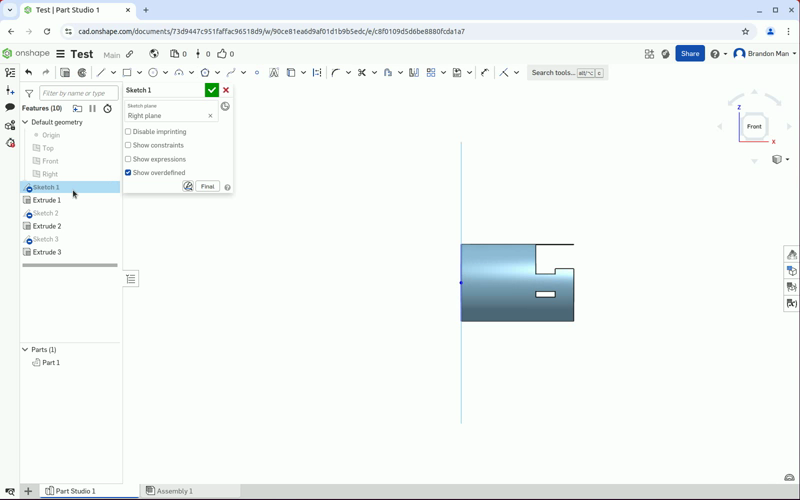
mouse_move(229, 92)
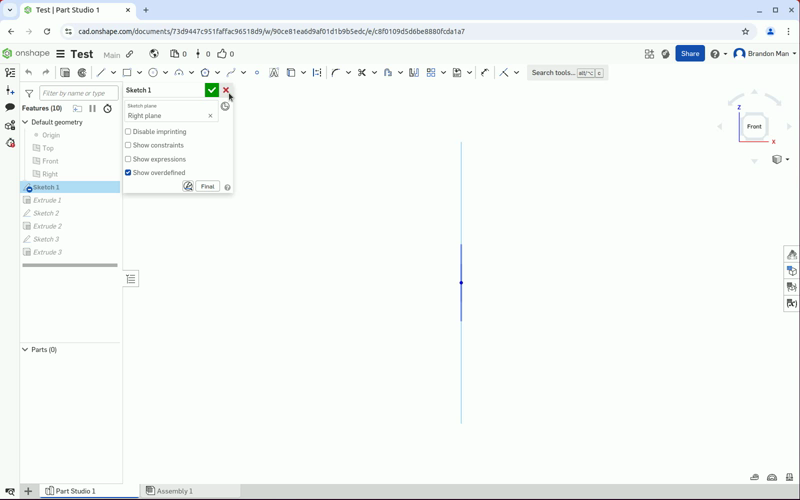
click(229, 92)
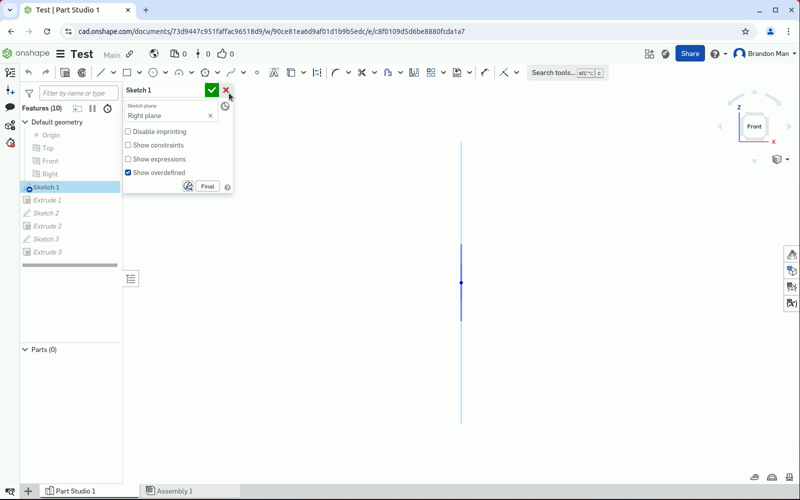
key(shift+s)
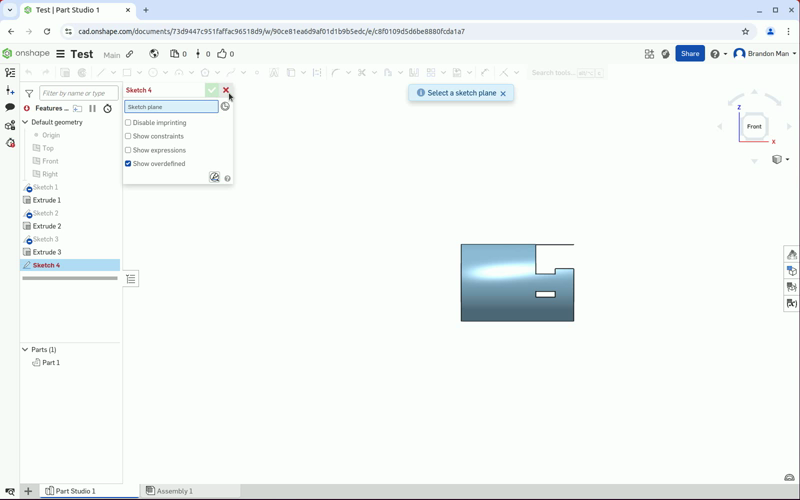
mouse_move(73, 163)
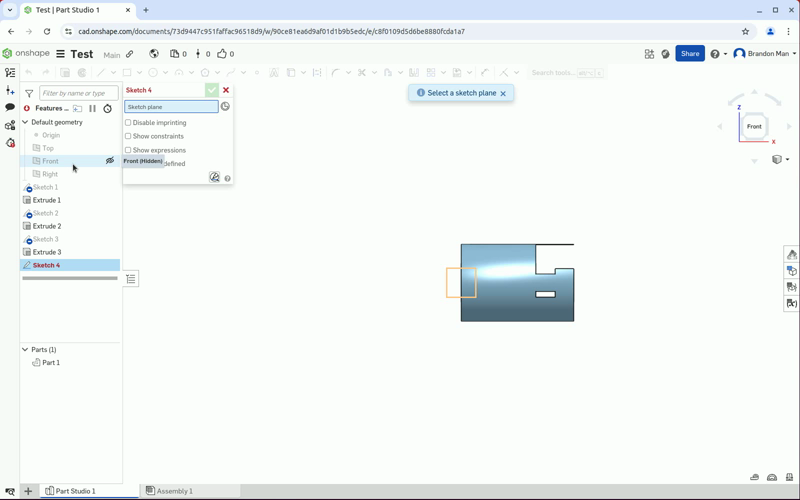
click(73, 163)
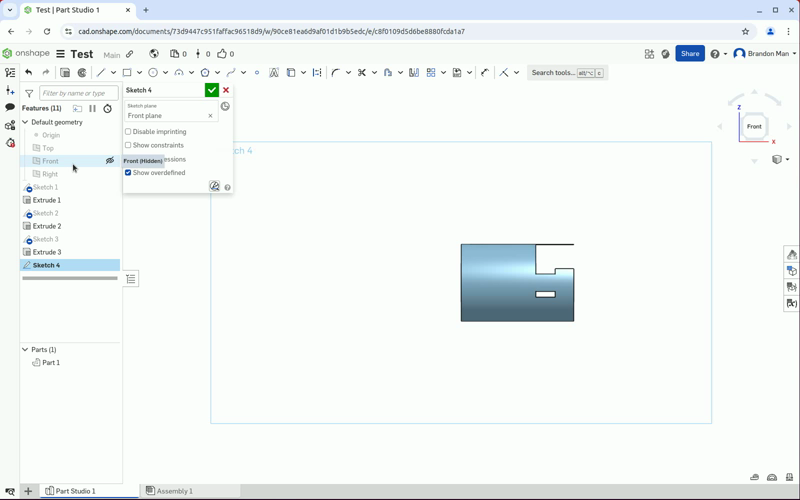
mouse_move(73, 352)
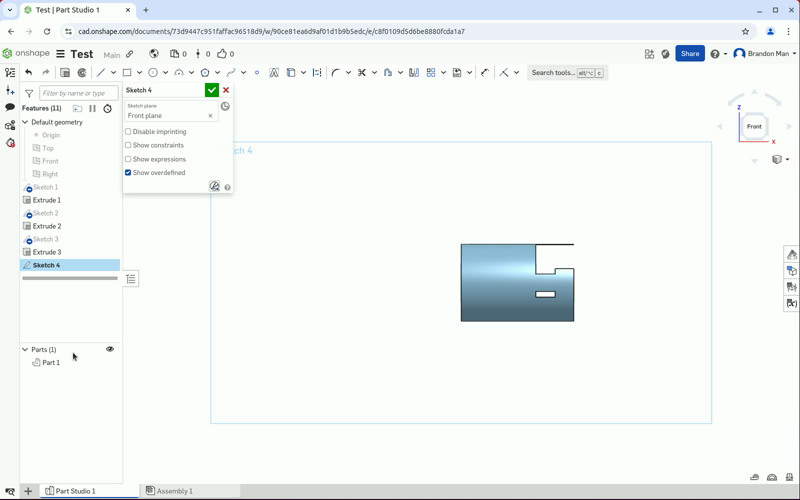
key(y)
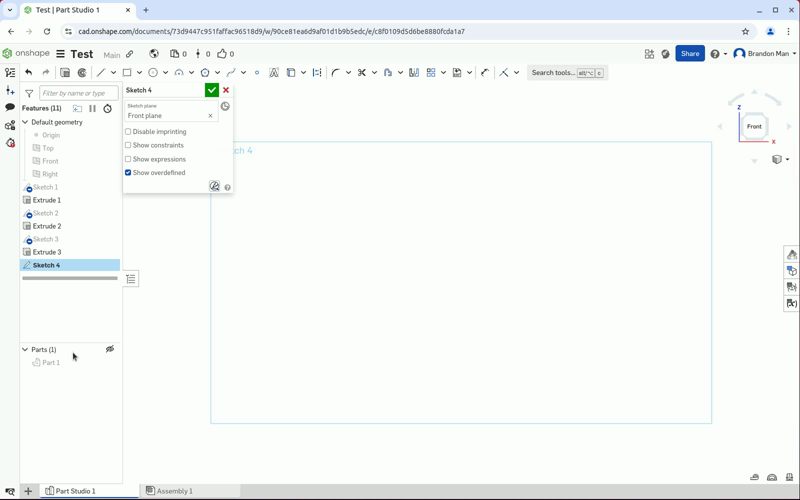
key(l)
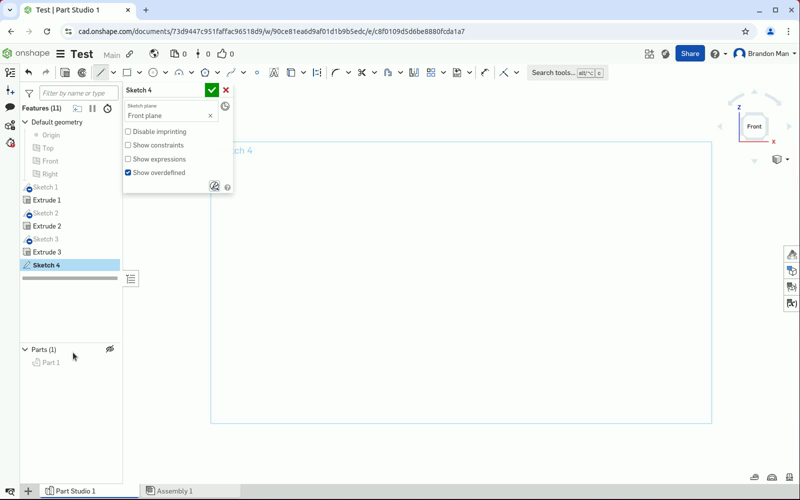
key_down(shift)
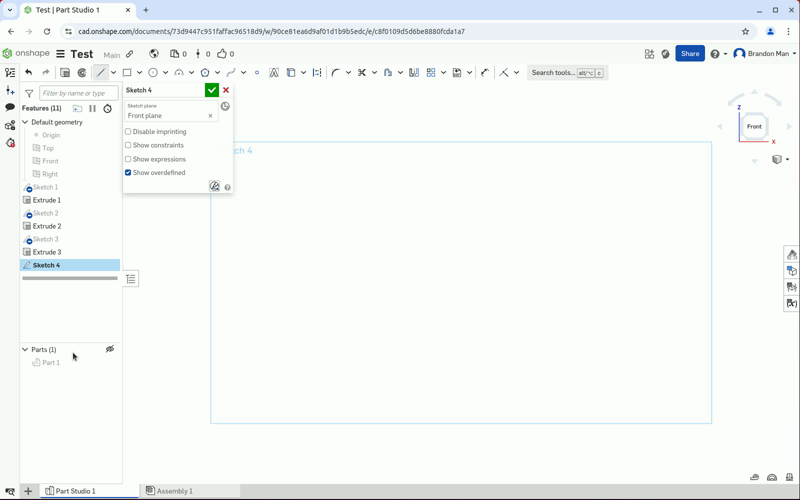
mouse_move(460, 282)
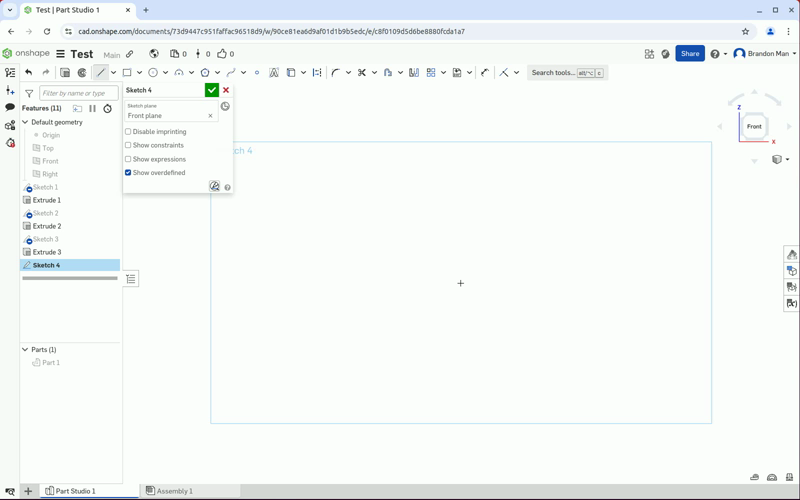
click(460, 282)
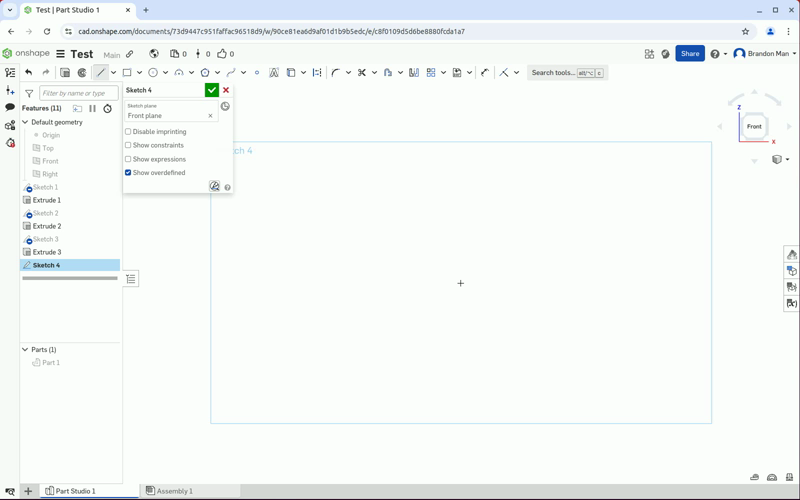
key_up(shift)
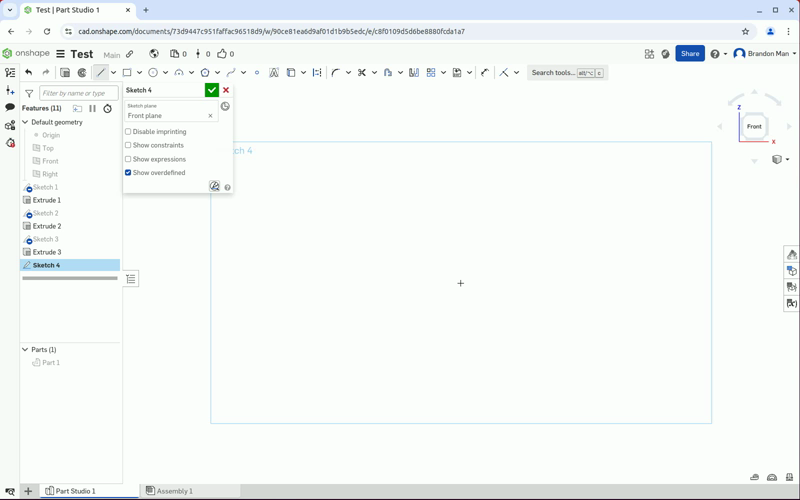
key_down(shift)
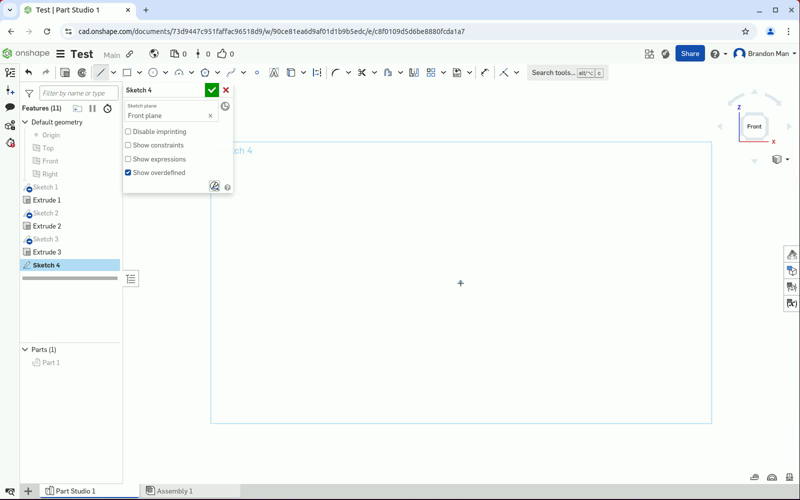
mouse_move(490, 282)
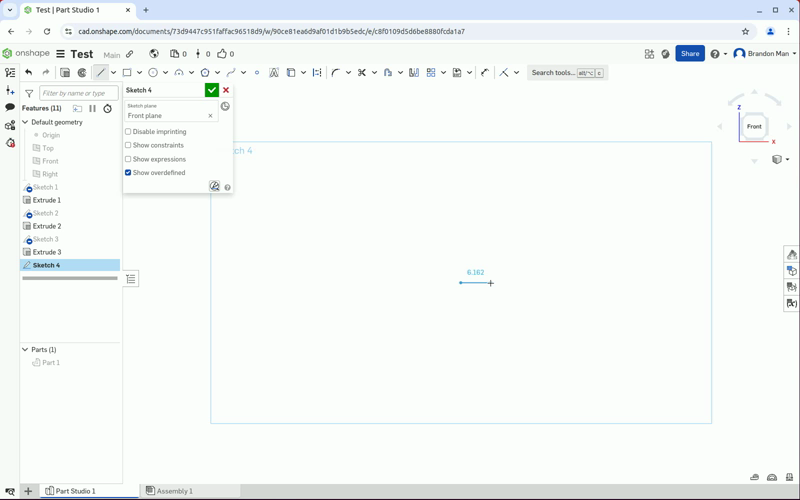
mouse_move(517, 282)
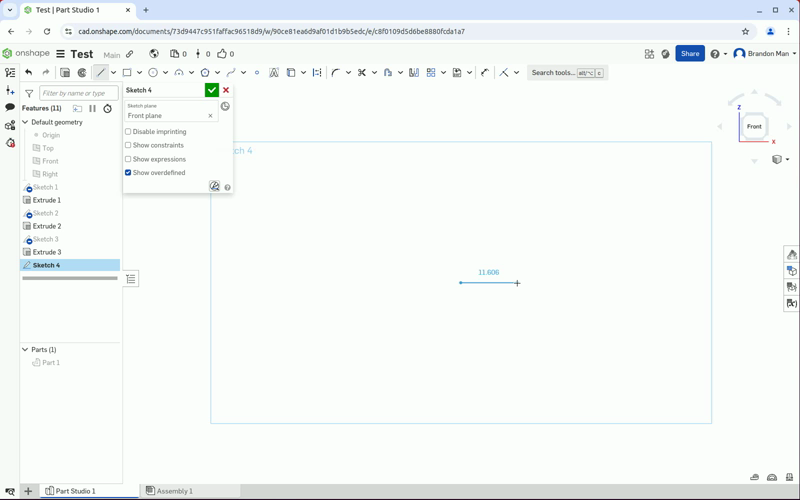
click(517, 282)
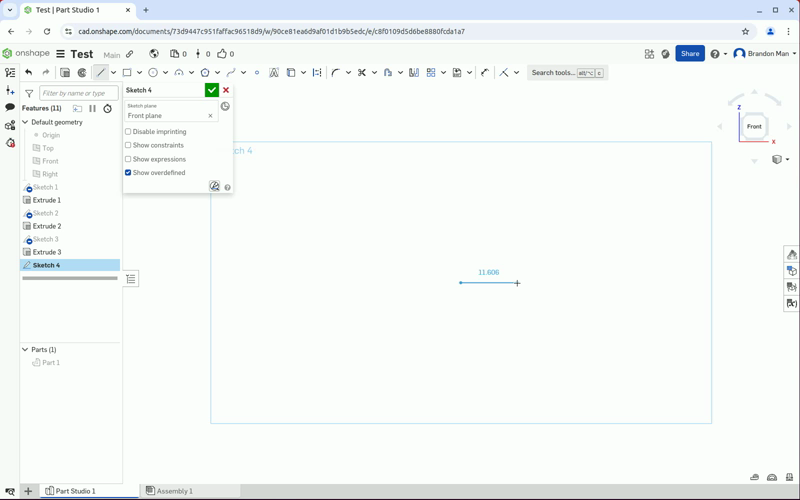
key_up(shift)
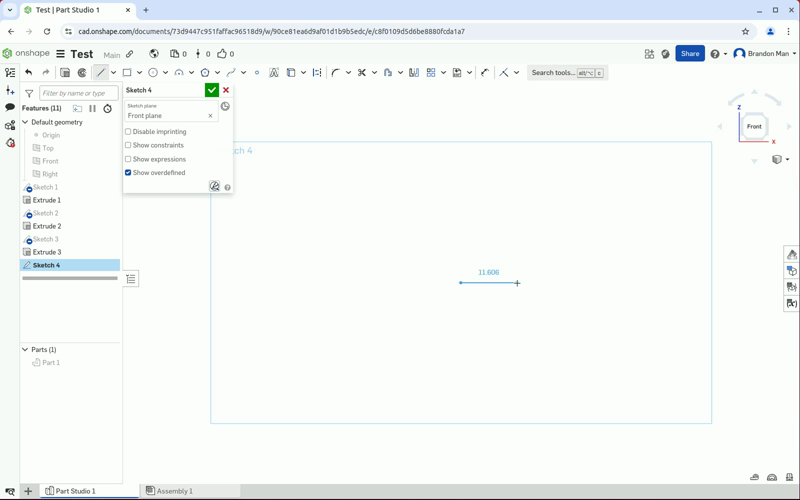
key_down(shift)
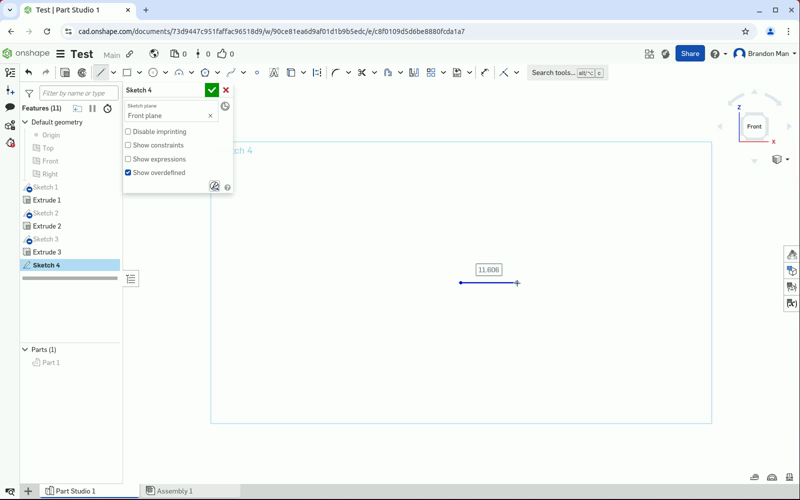
mouse_move(460, 207)
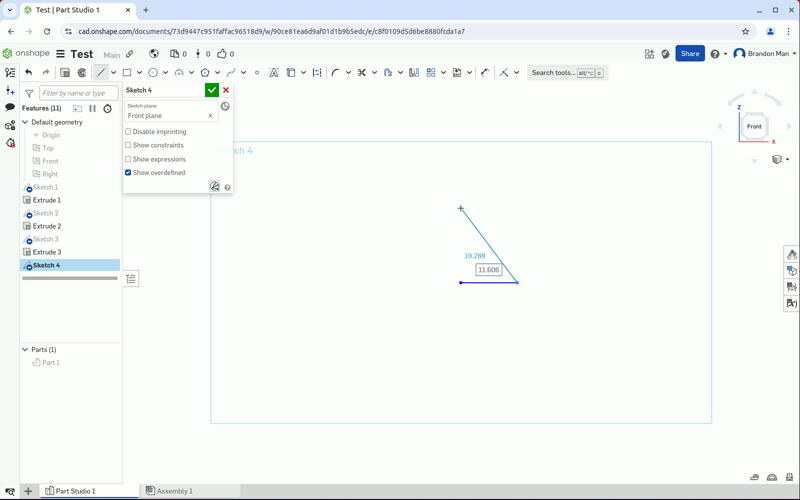
click(460, 207)
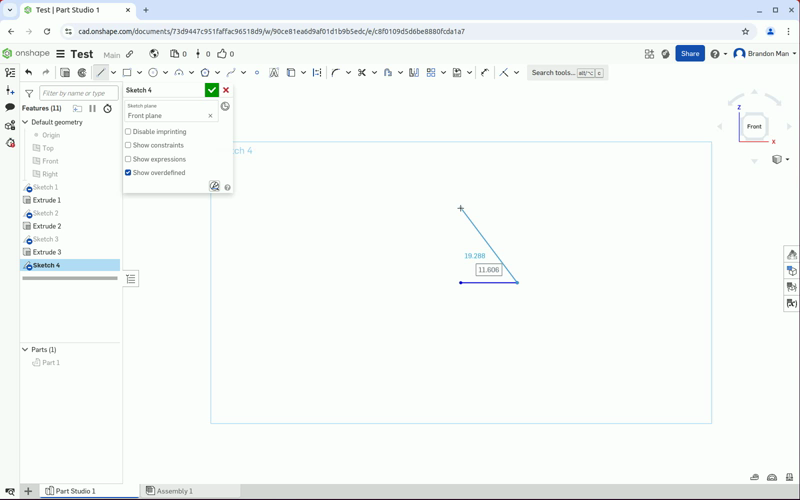
key_up(shift)
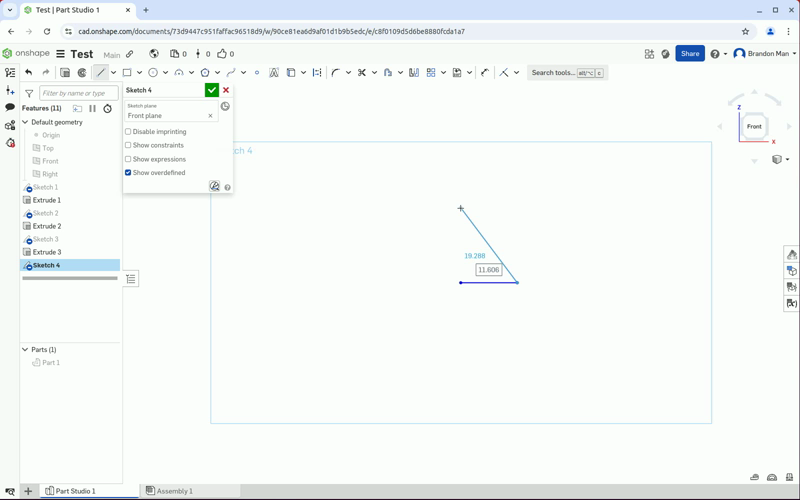
key_down(shift)
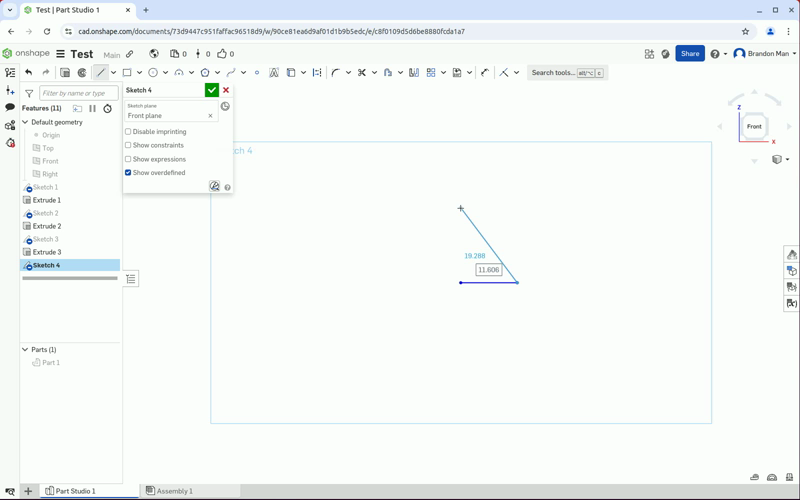
mouse_move(460, 282)
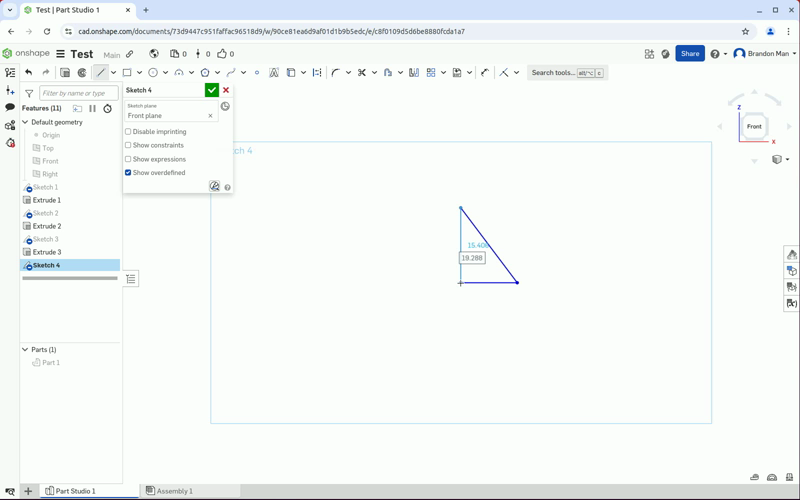
key_up(shift)
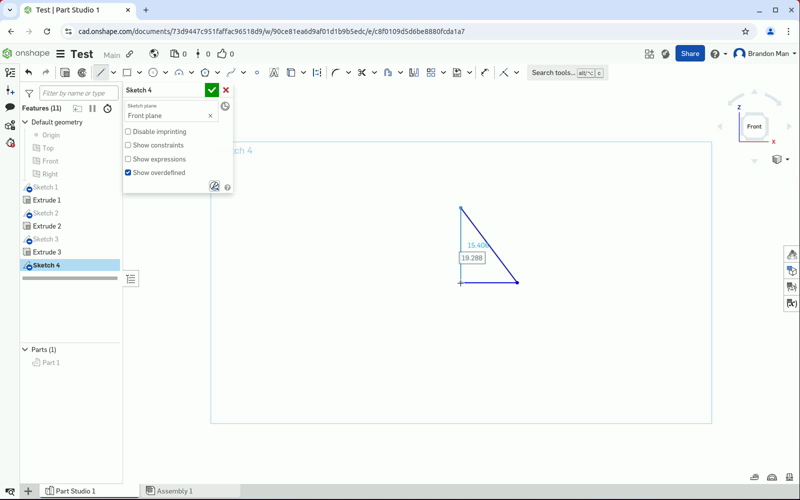
click(460, 282)
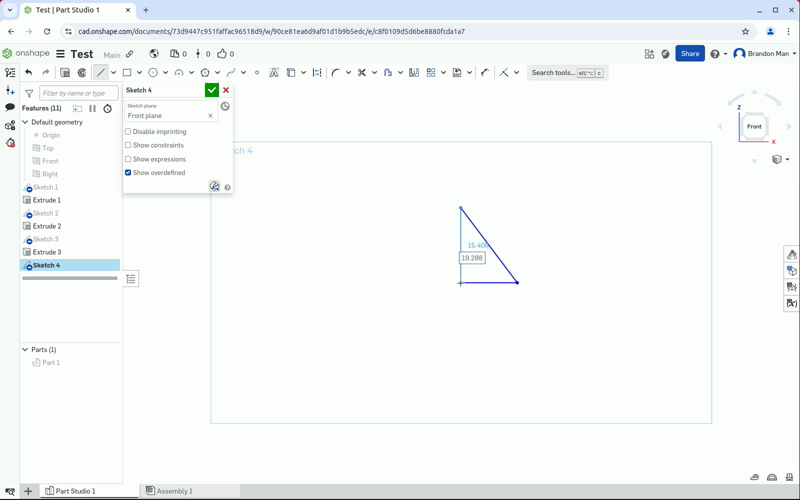
key(esc)
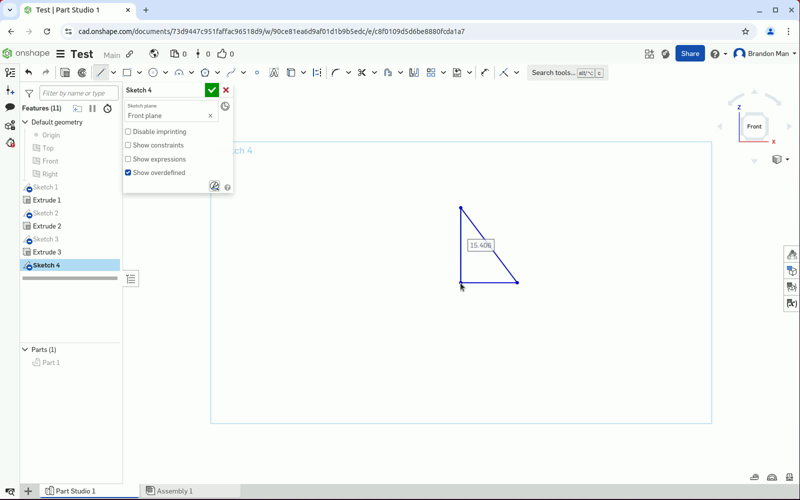
mouse_move(494, 259)
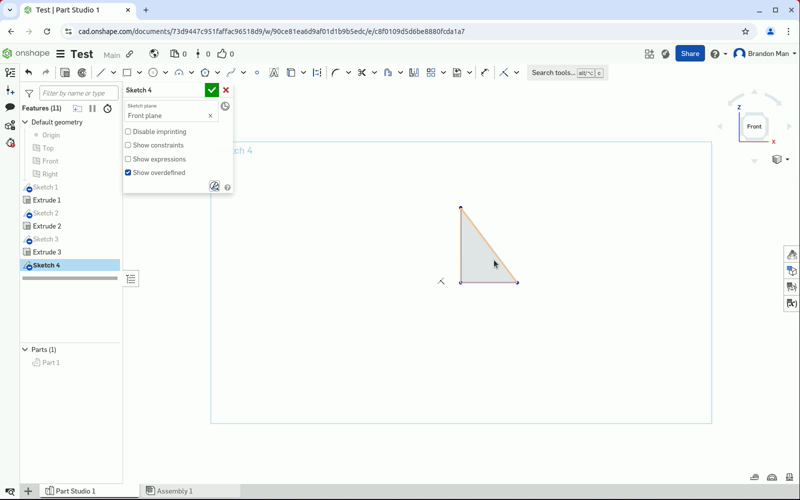
click(494, 259)
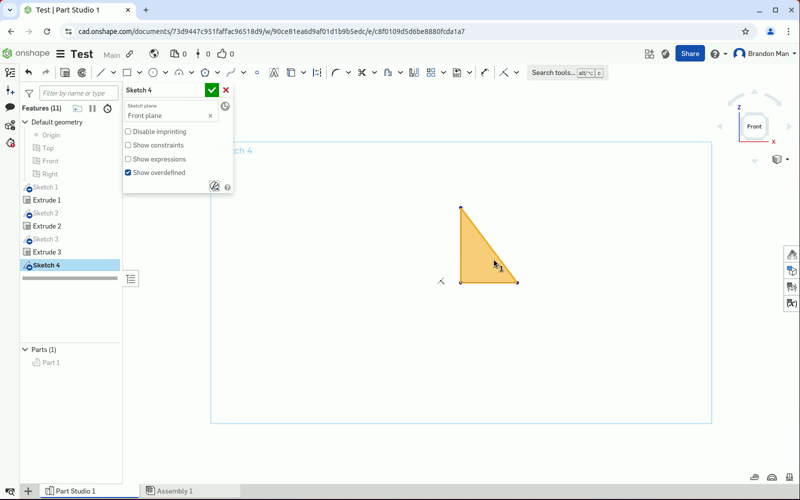
mouse_move(73, 352)
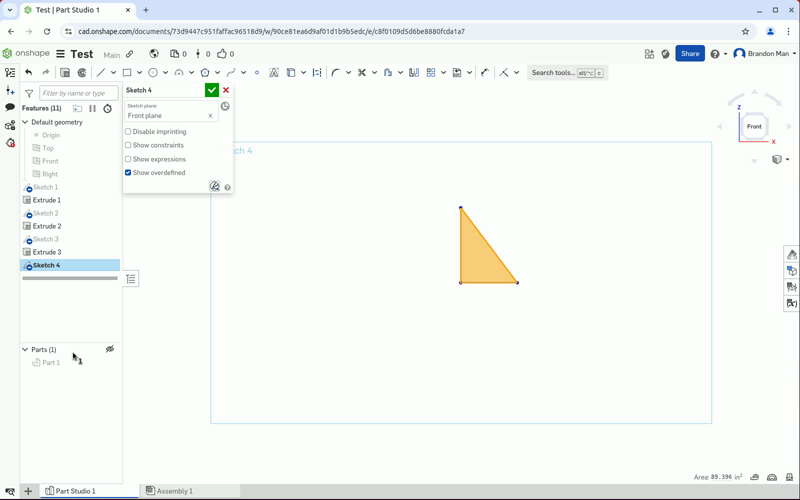
key(shift+y)
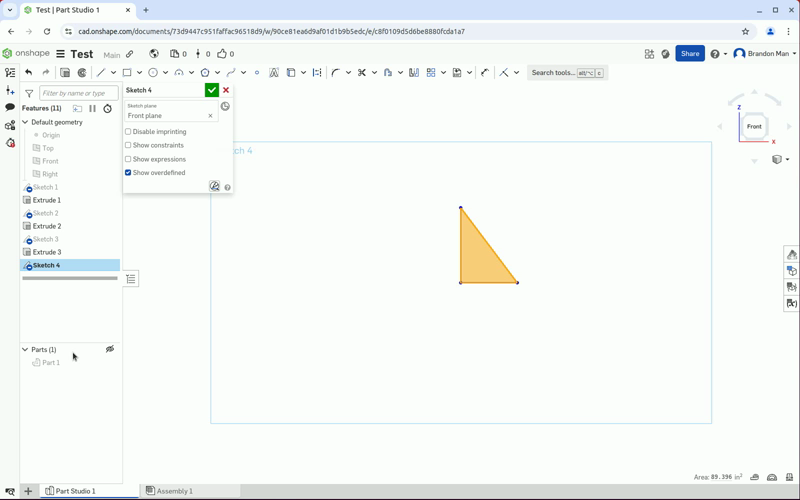
key(shift+e)
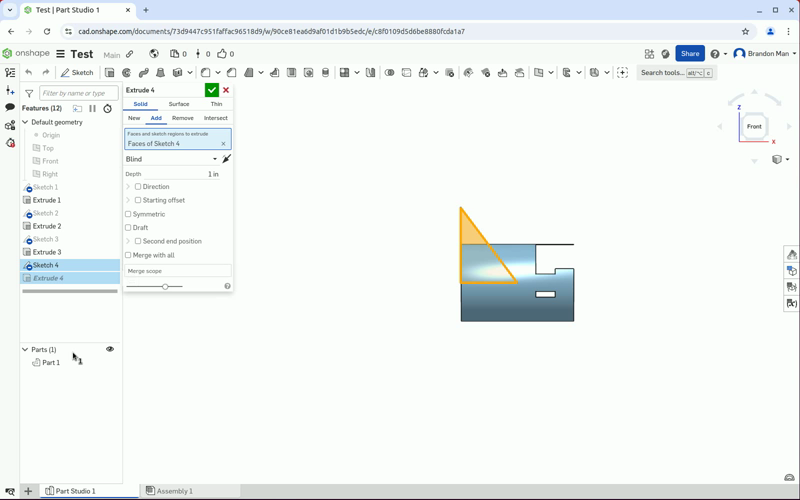
mouse_move(143, 106)
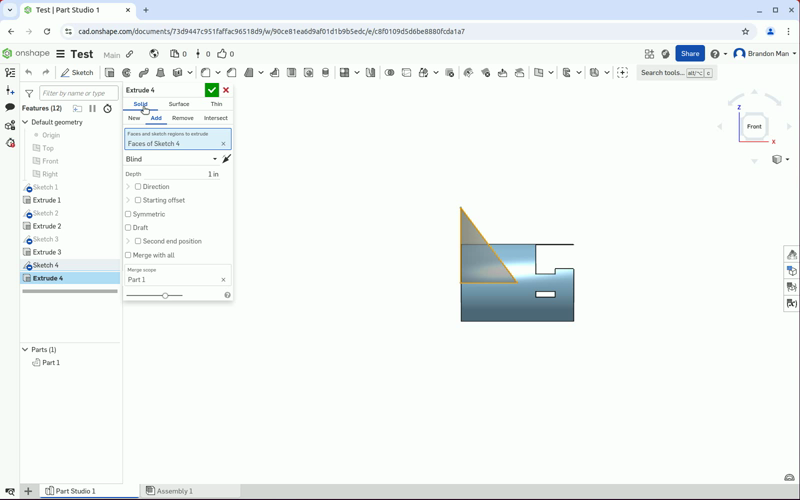
click(143, 106)
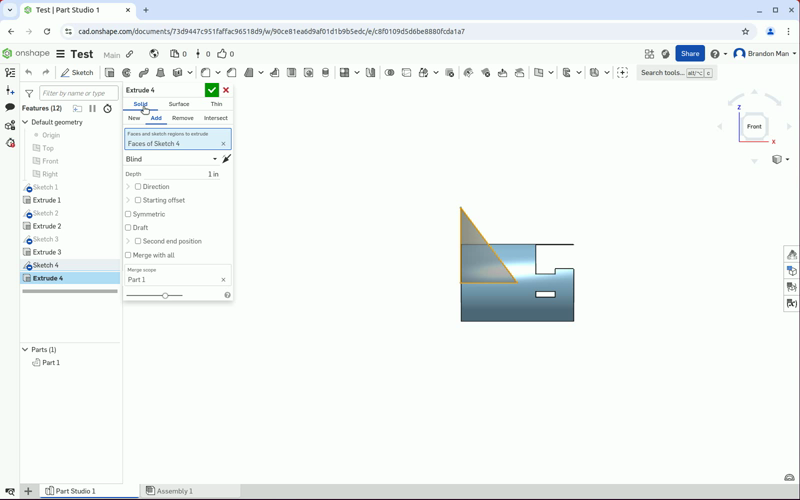
mouse_move(137, 120)
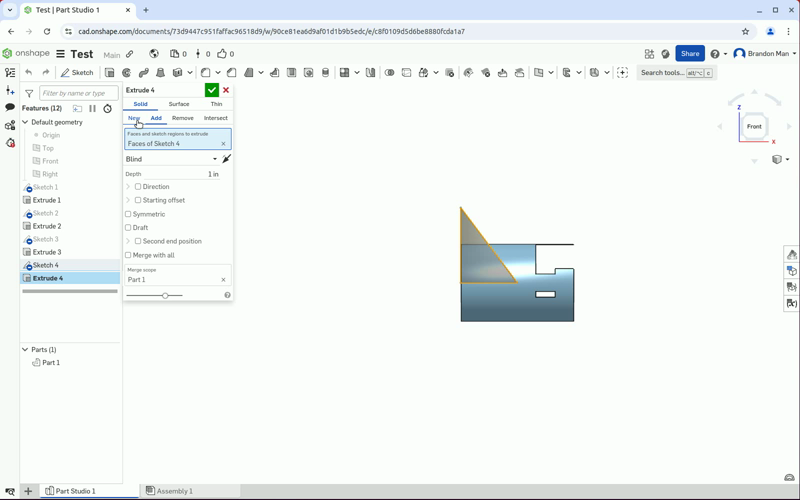
click(137, 120)
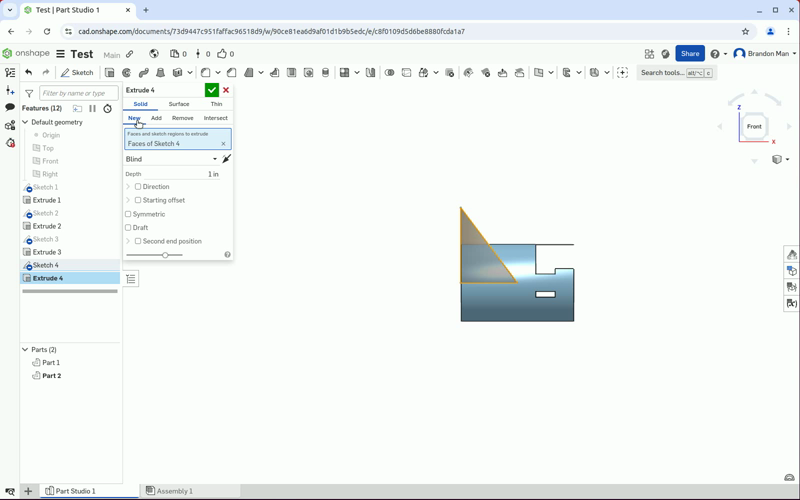
key(tab, 4)
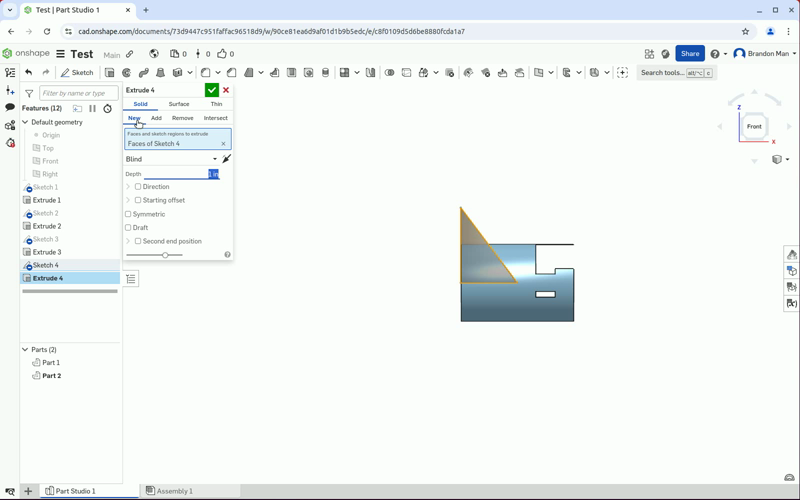
text(-7.703)
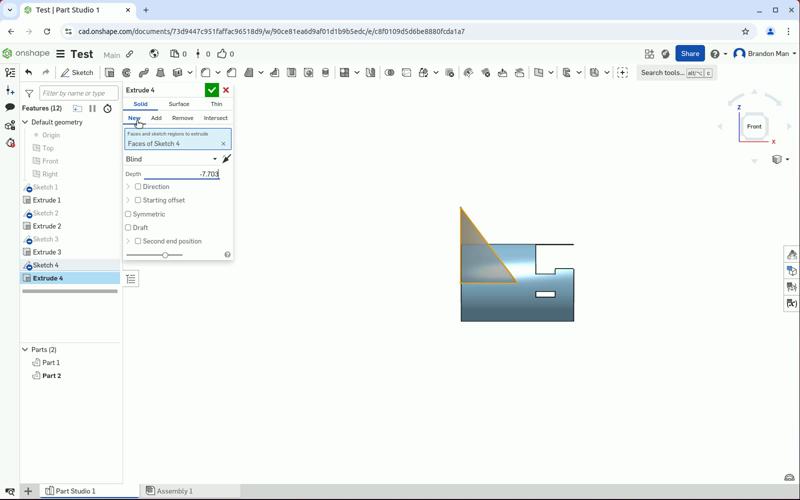
key(enter)
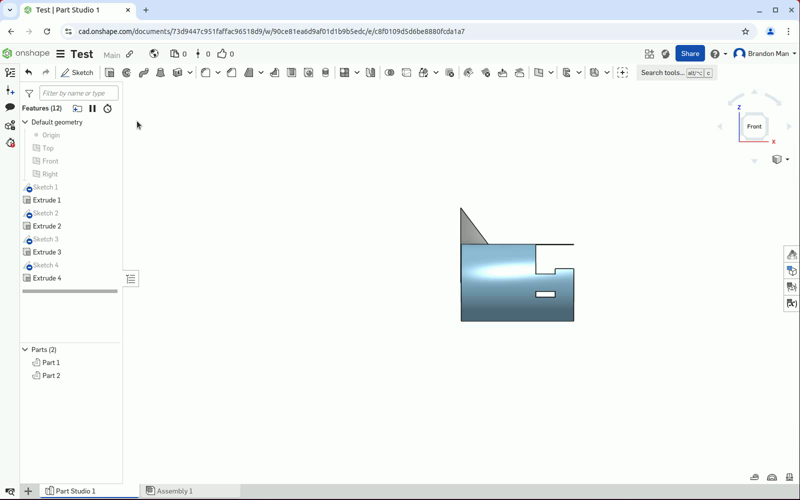
key(shift+h)
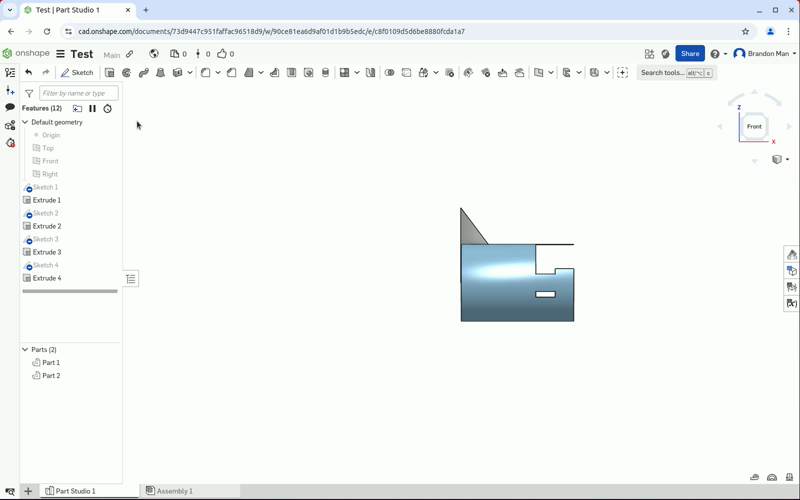
key(shift+h)
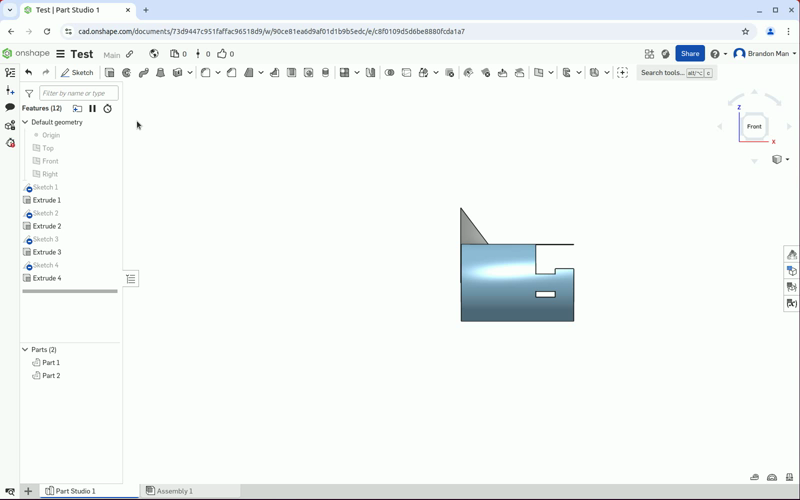
mouse_move(73, 189)
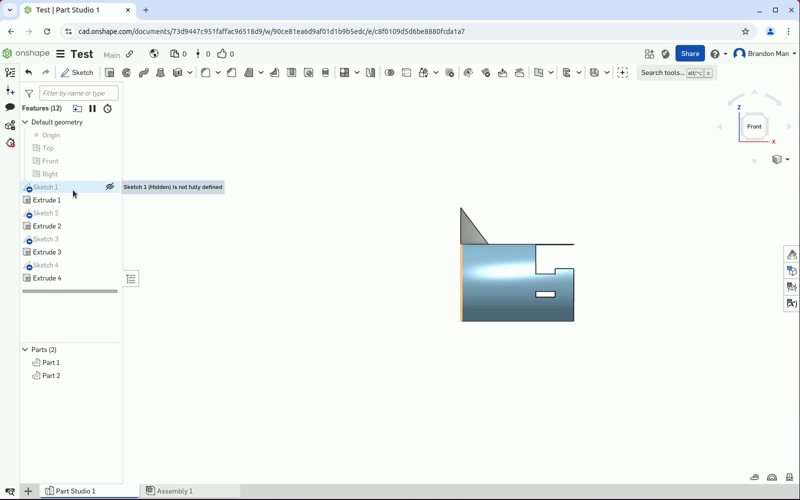
click(73, 189)
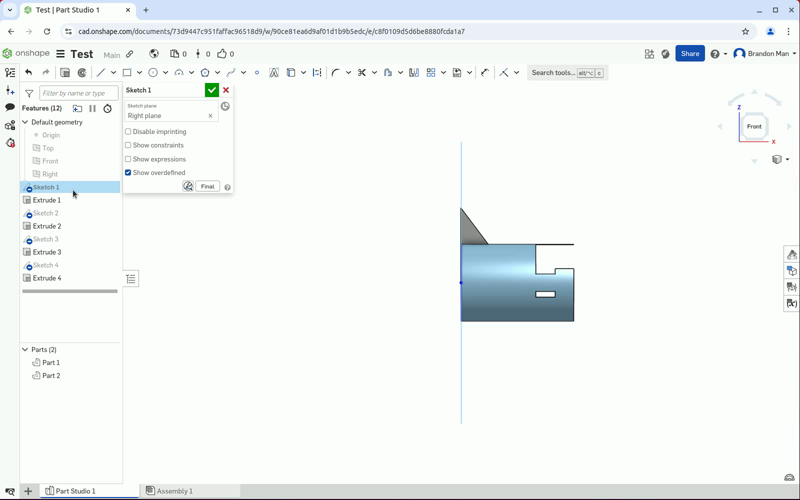
mouse_move(229, 92)
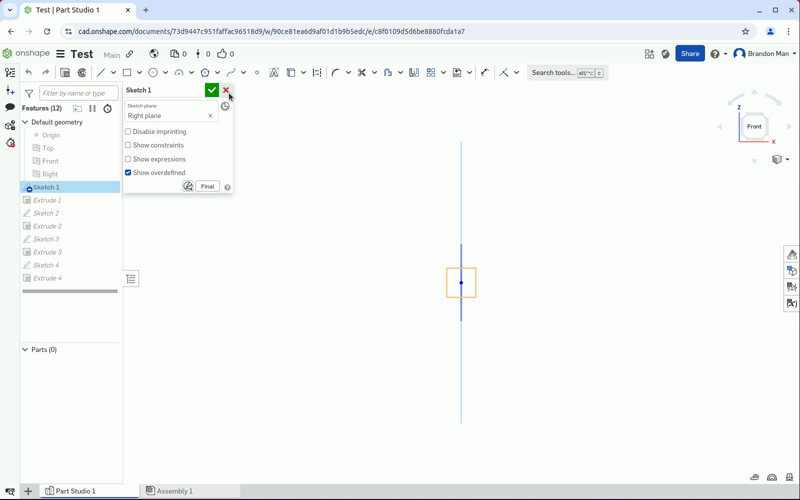
click(229, 92)
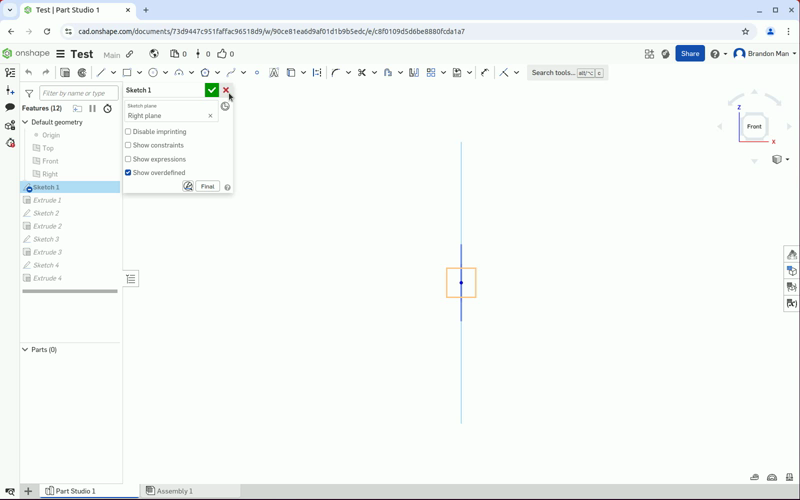
key(shift+s)
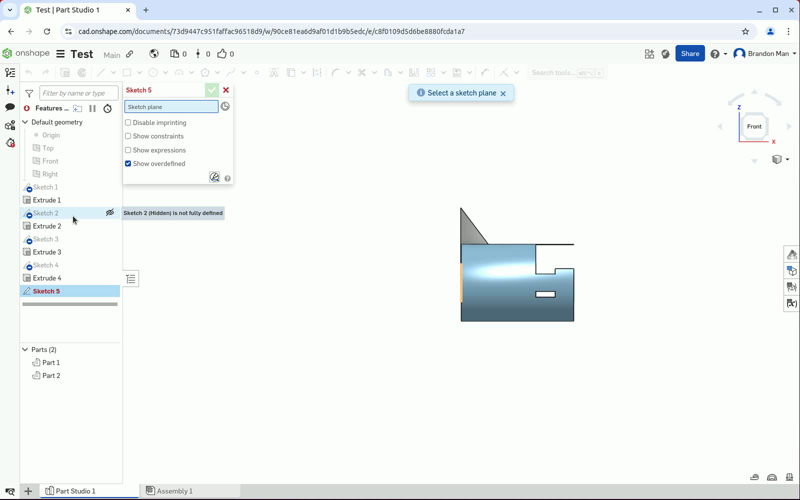
scroll(3)
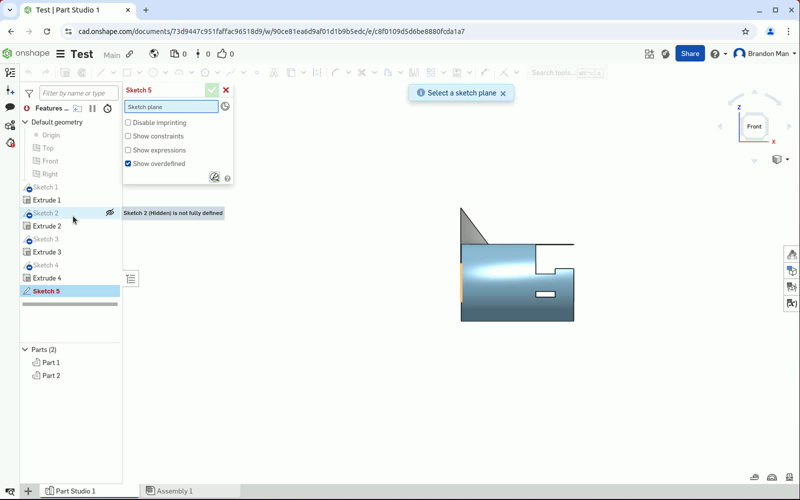
mouse_move(73, 163)
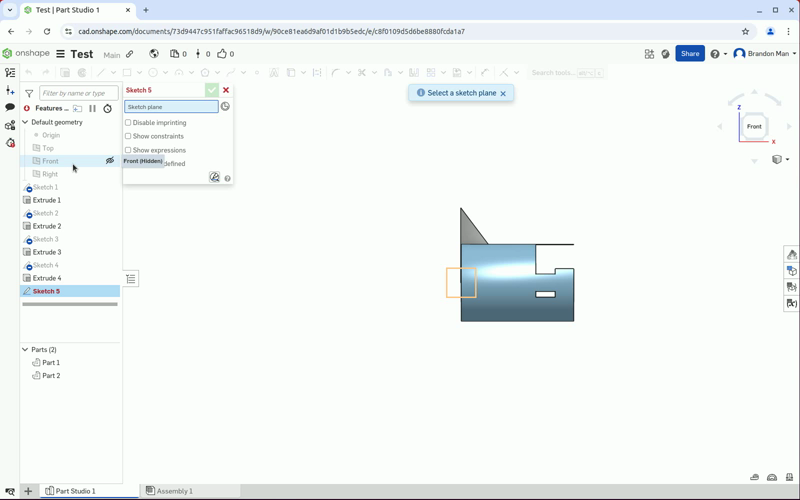
click(73, 163)
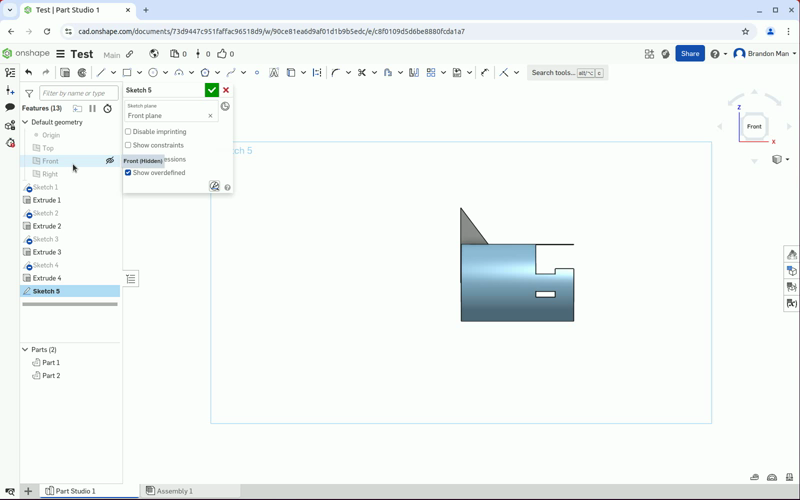
mouse_move(73, 352)
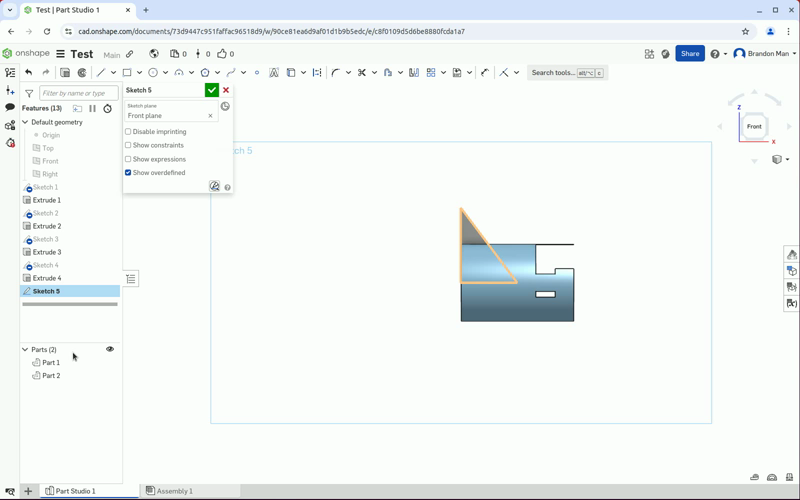
key(y)
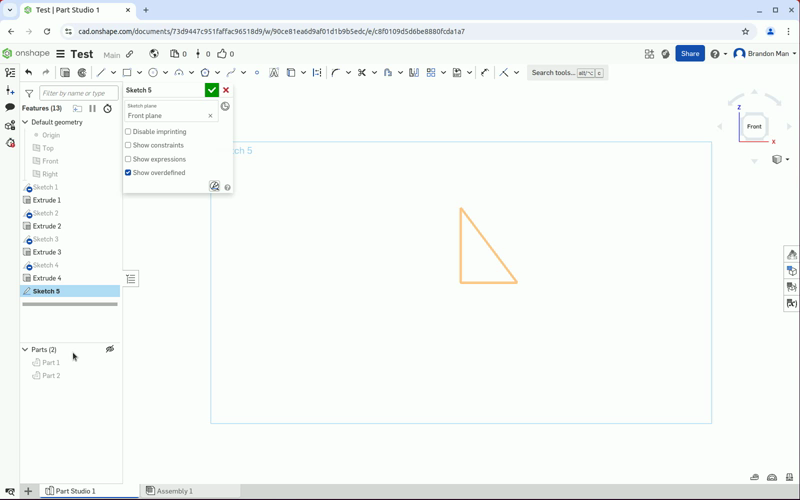
key(l)
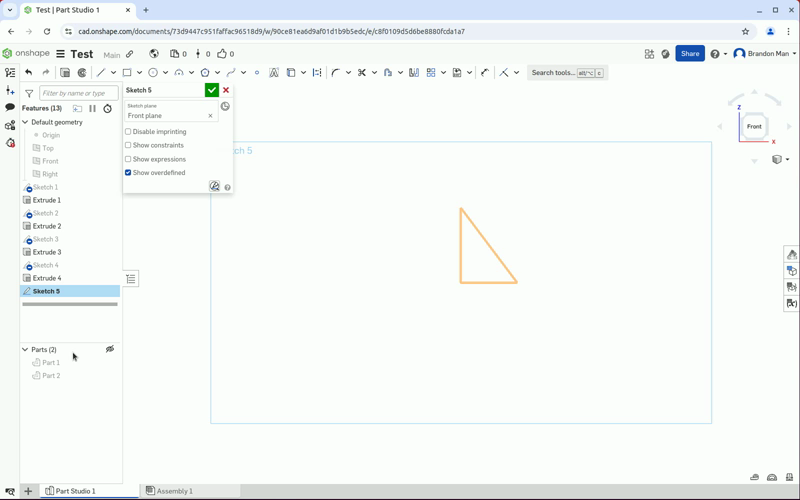
key_down(shift)
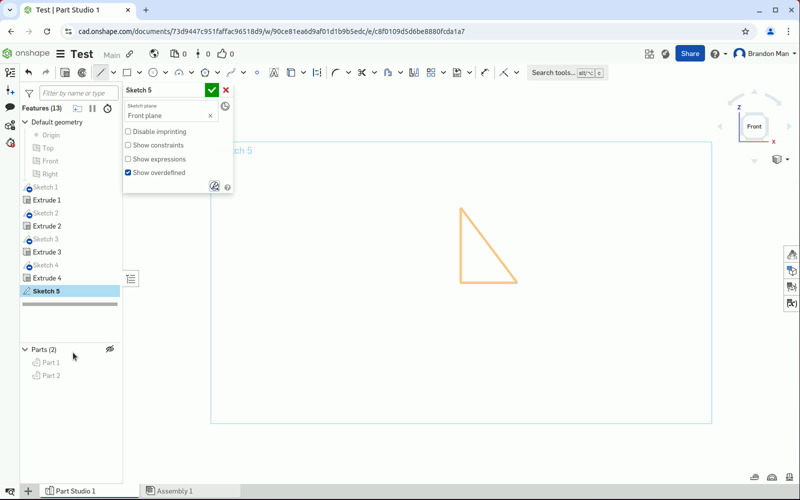
mouse_move(460, 282)
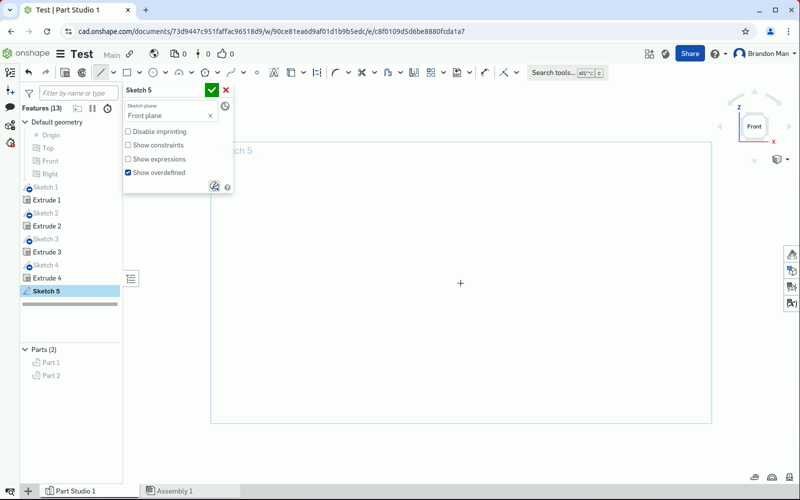
click(460, 282)
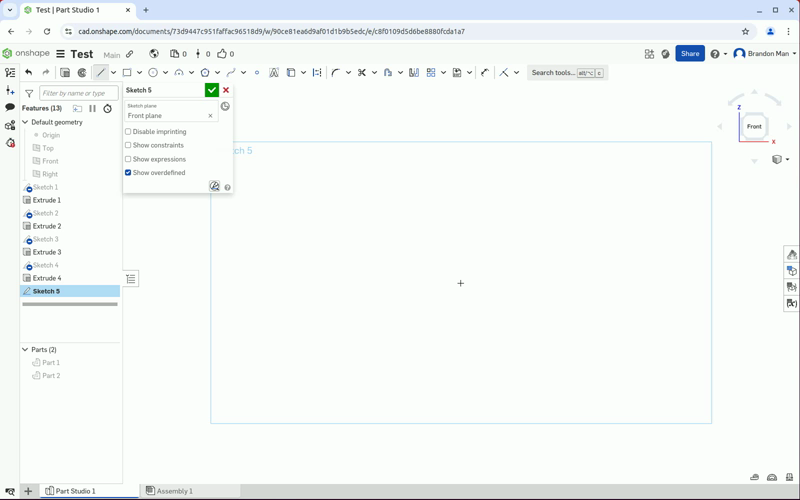
key_up(shift)
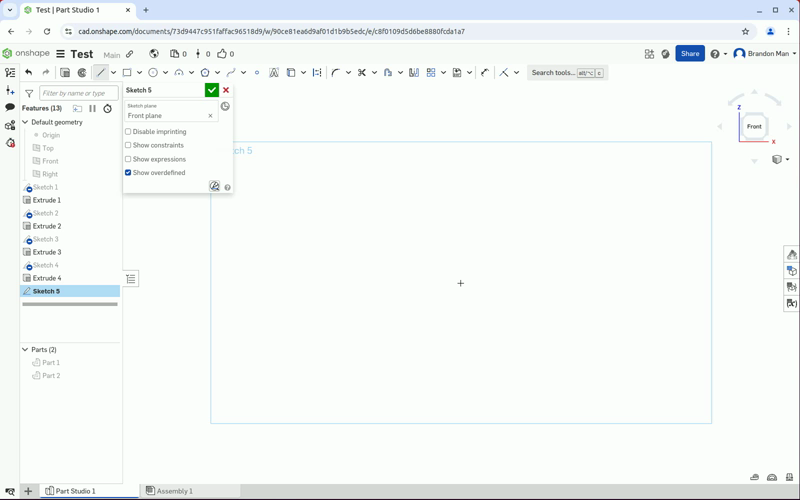
key_down(shift)
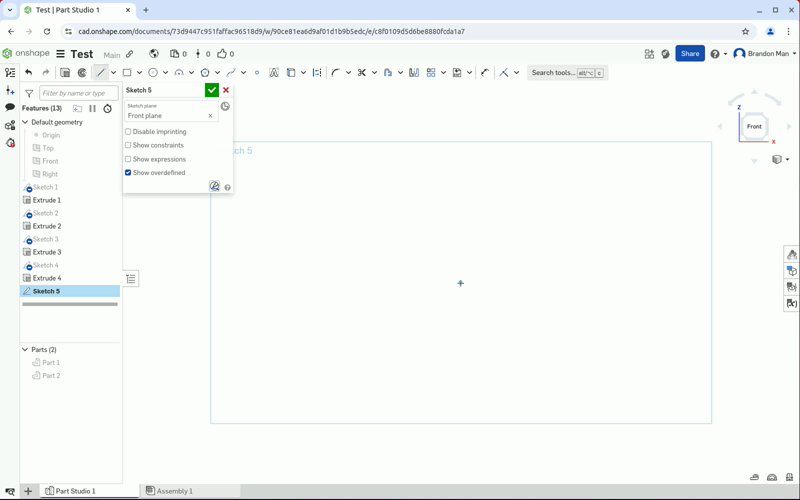
mouse_move(490, 282)
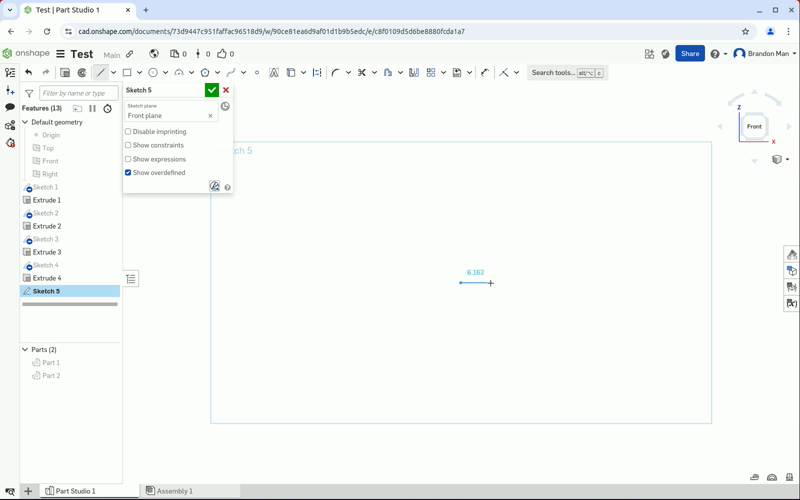
mouse_move(517, 282)
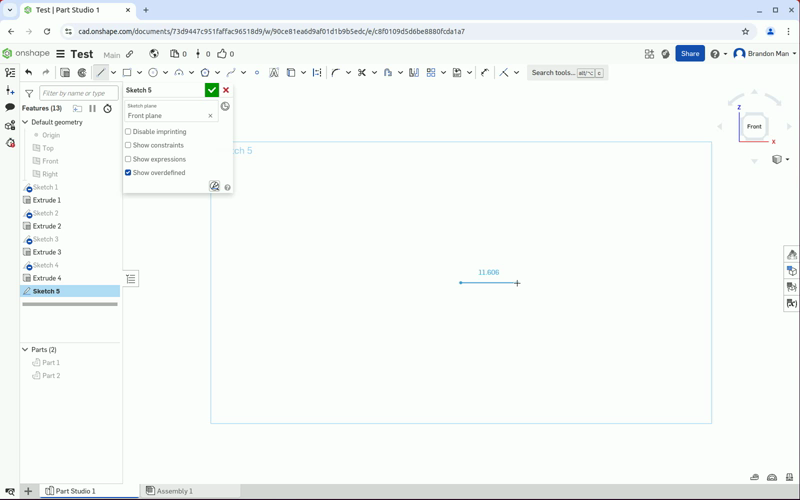
click(517, 282)
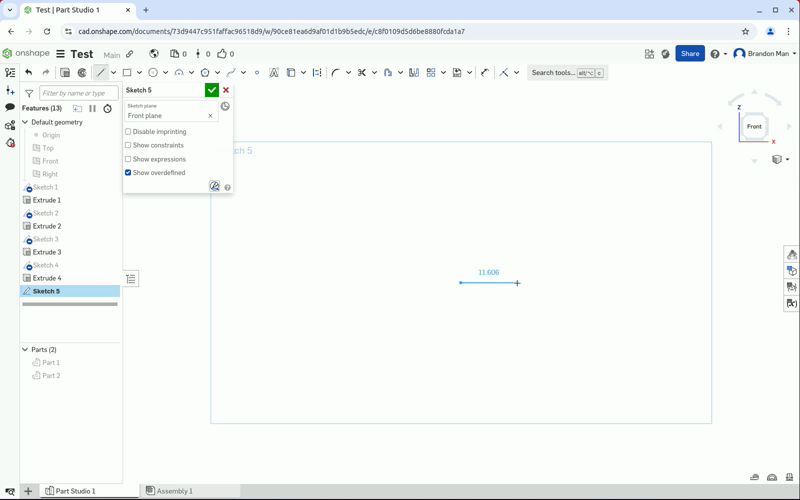
key_up(shift)
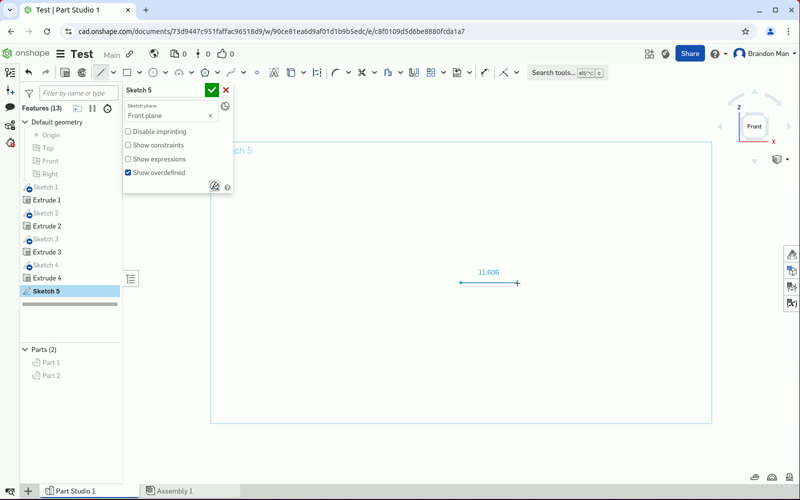
key_down(shift)
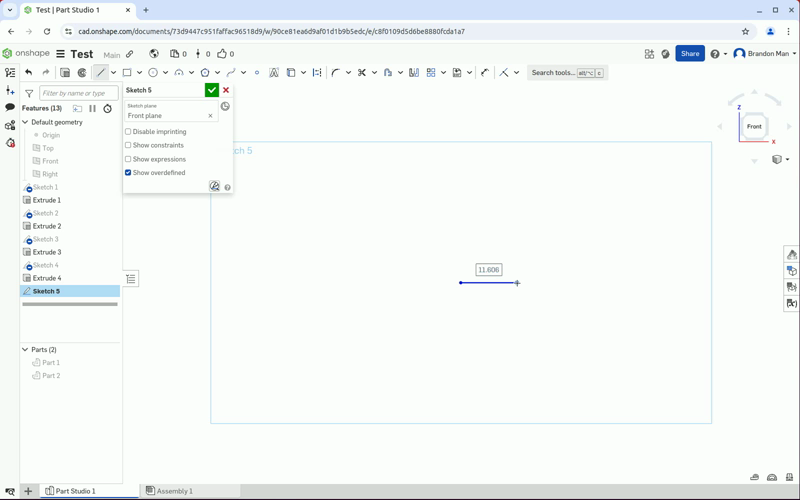
mouse_move(460, 207)
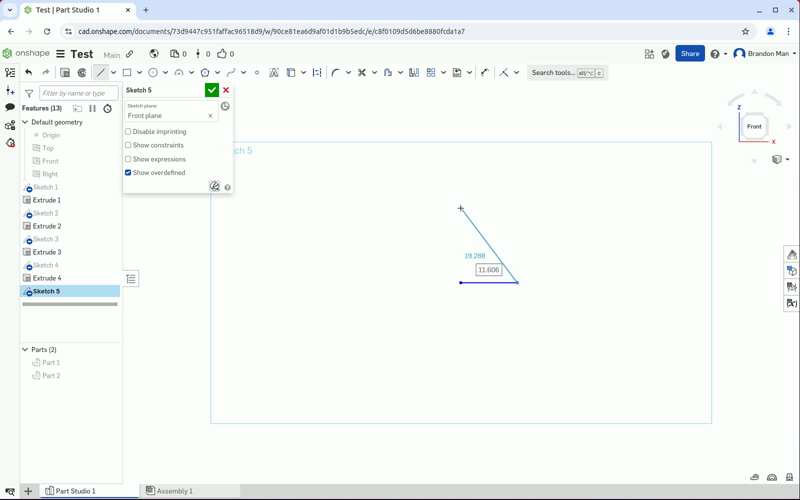
click(460, 207)
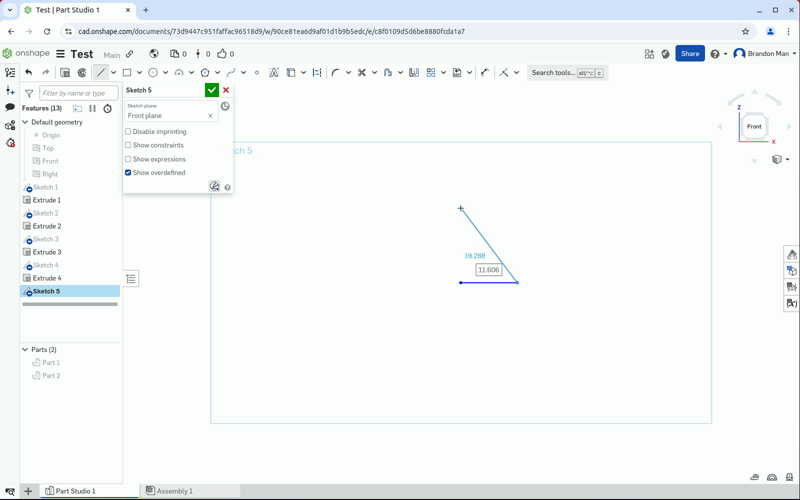
key_up(shift)
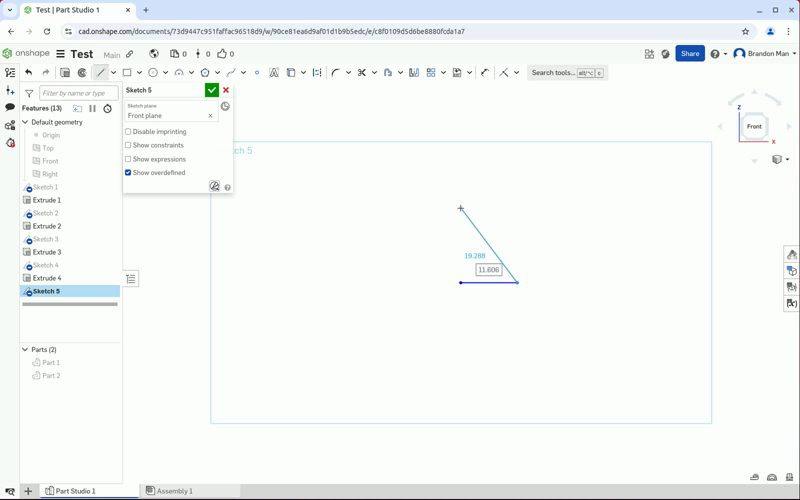
key_down(shift)
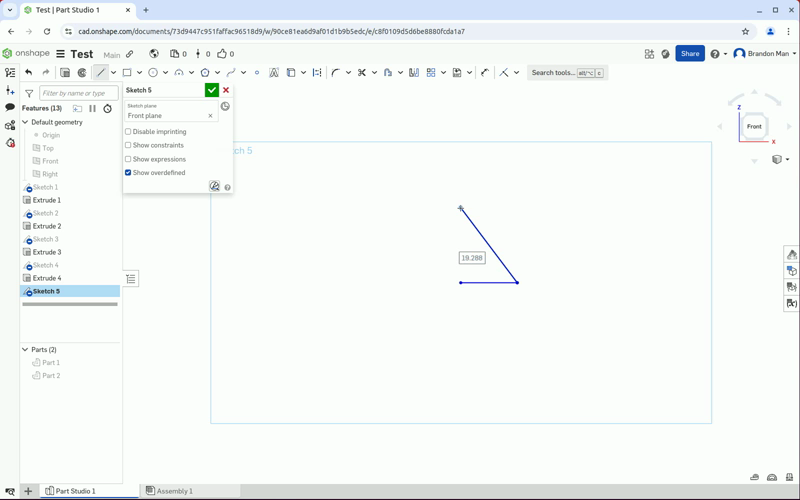
mouse_move(460, 282)
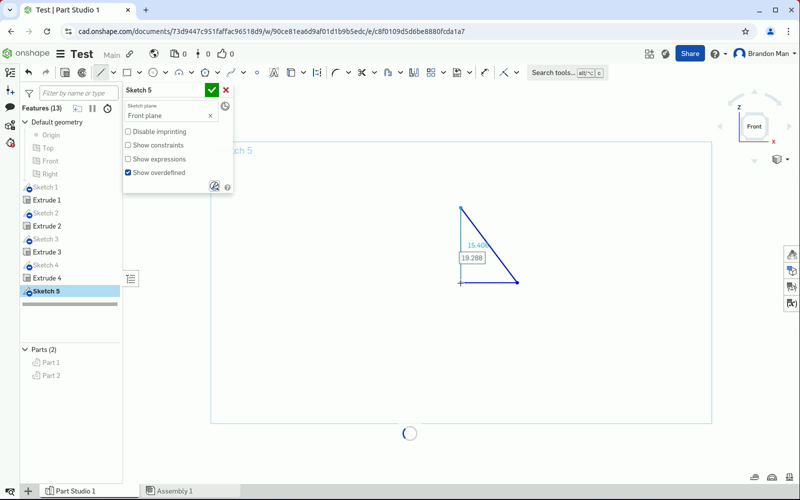
key_up(shift)
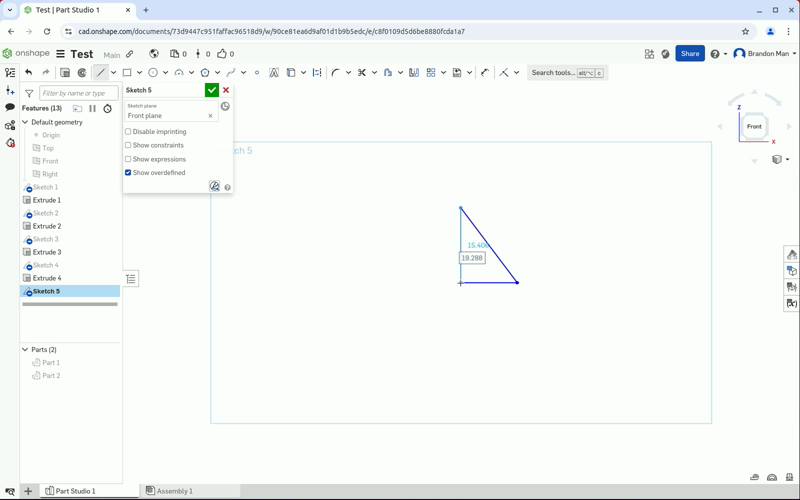
click(460, 282)
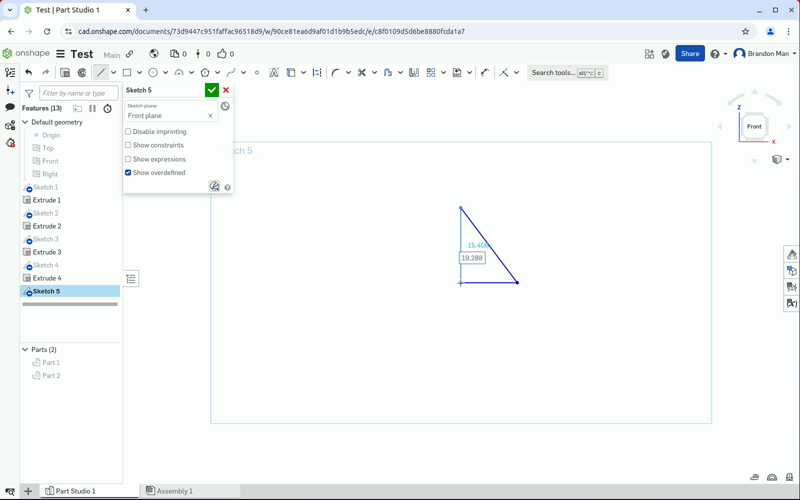
key(esc)
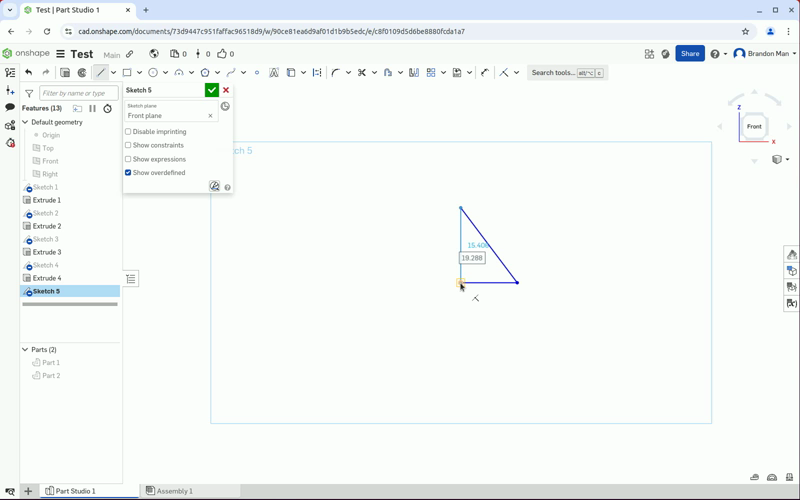
mouse_move(499, 268)
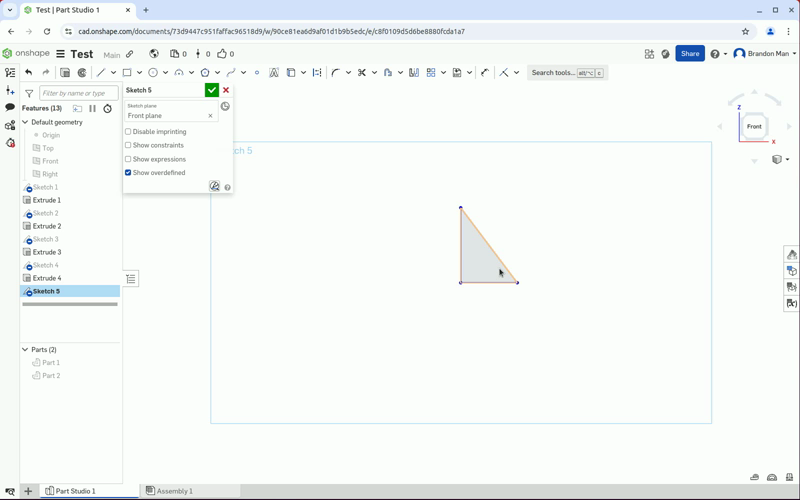
click(499, 268)
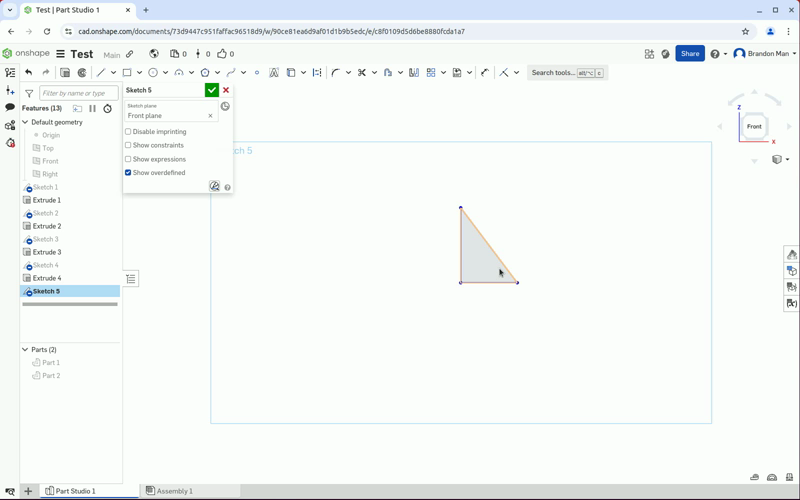
mouse_move(73, 352)
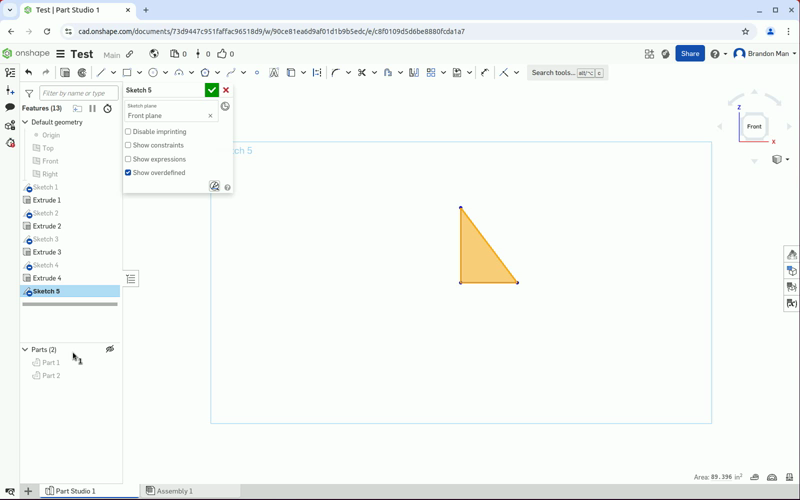
key(shift+y)
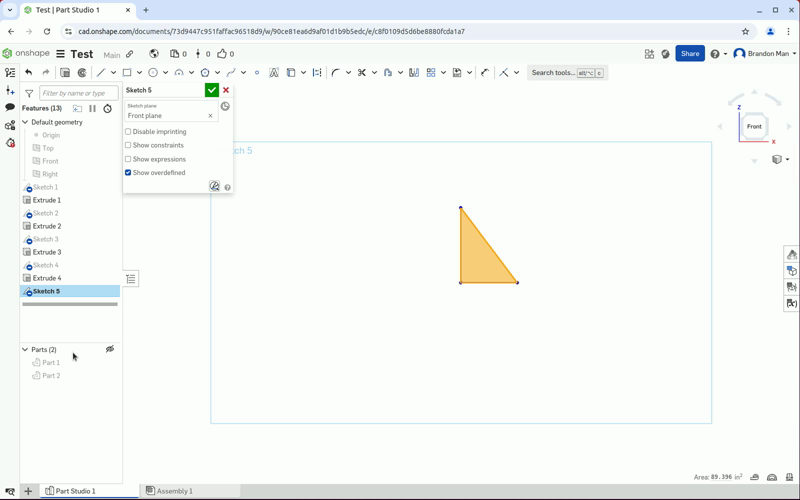
key(shift+e)
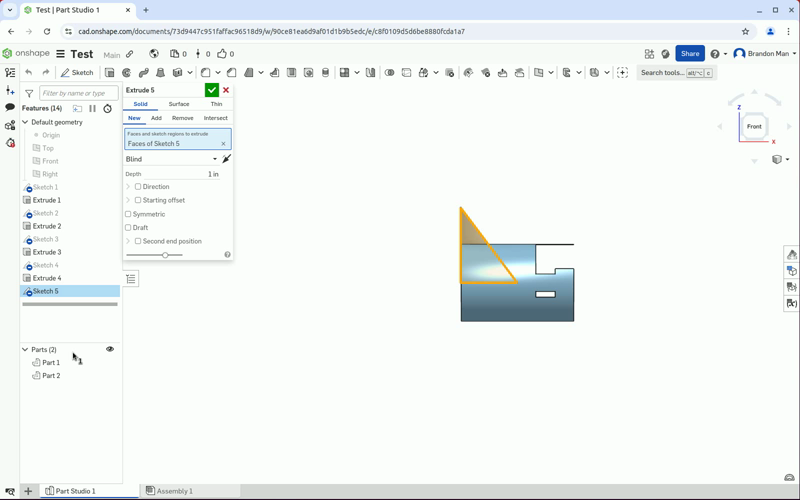
mouse_move(143, 106)
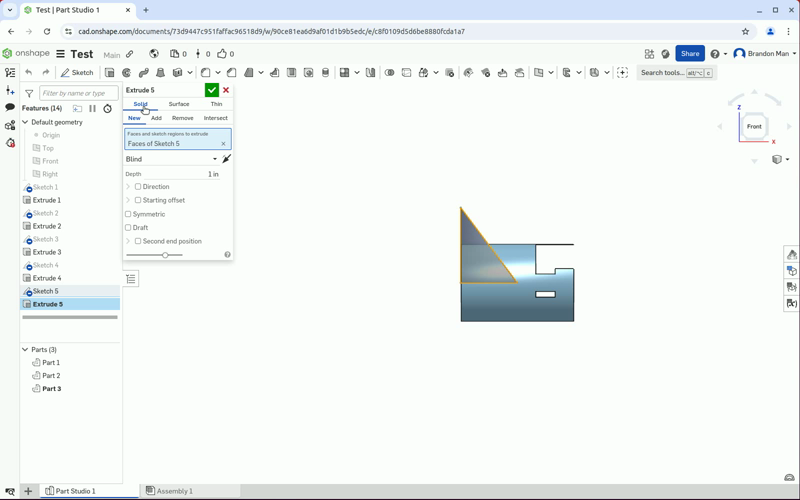
click(143, 106)
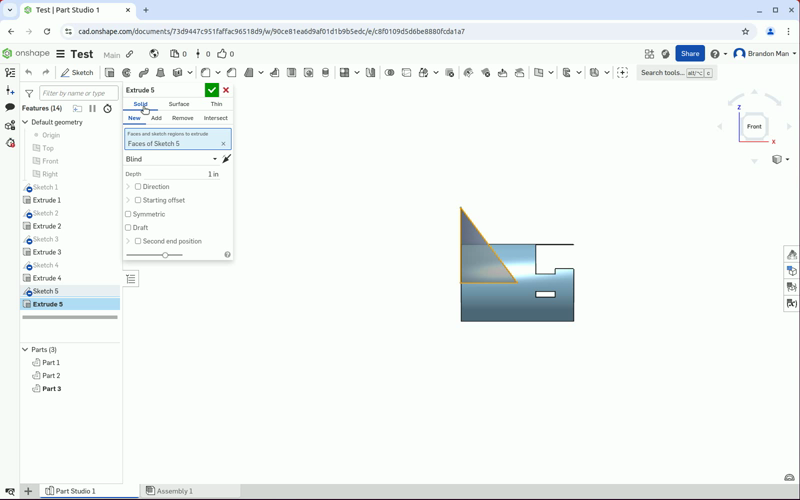
mouse_move(137, 120)
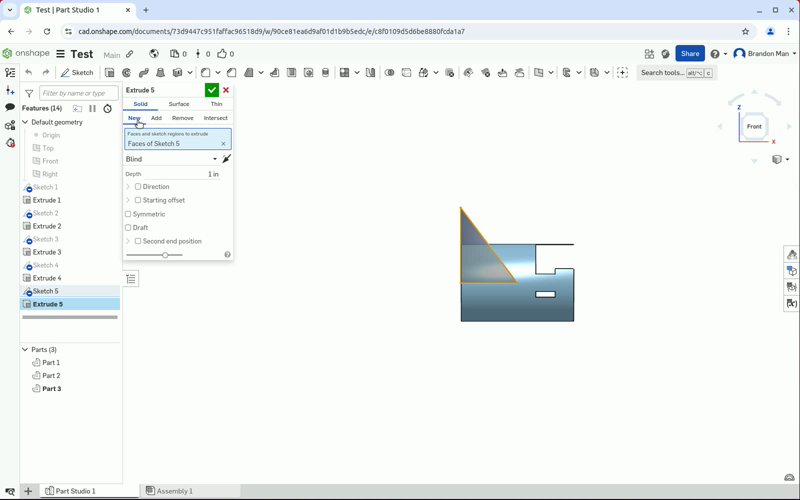
click(137, 120)
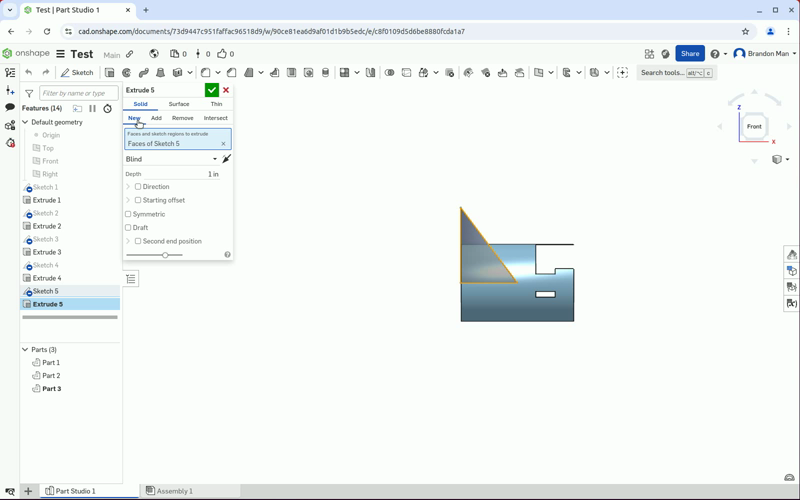
key(tab, 4)
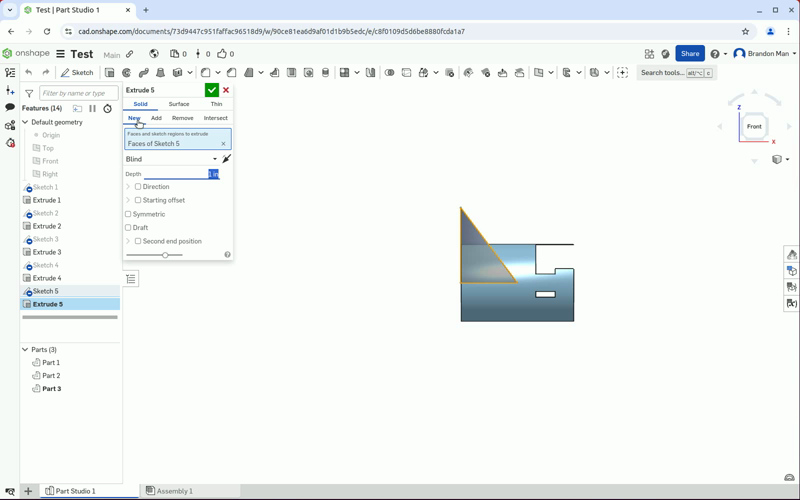
text(3.851)
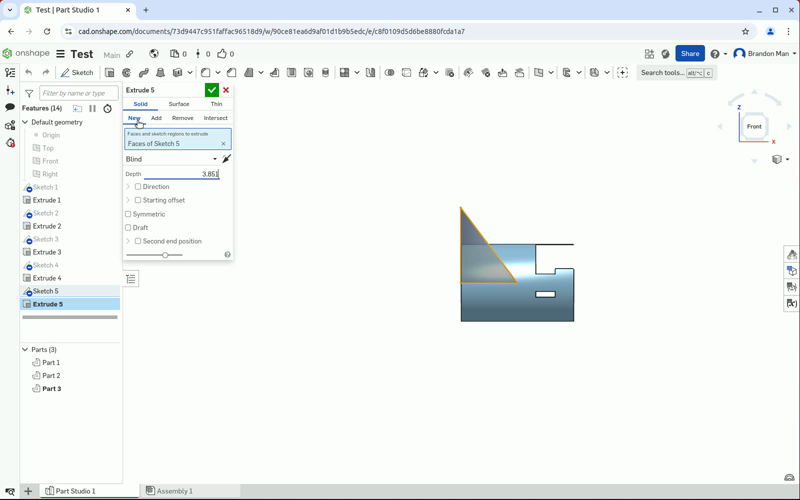
key(enter)
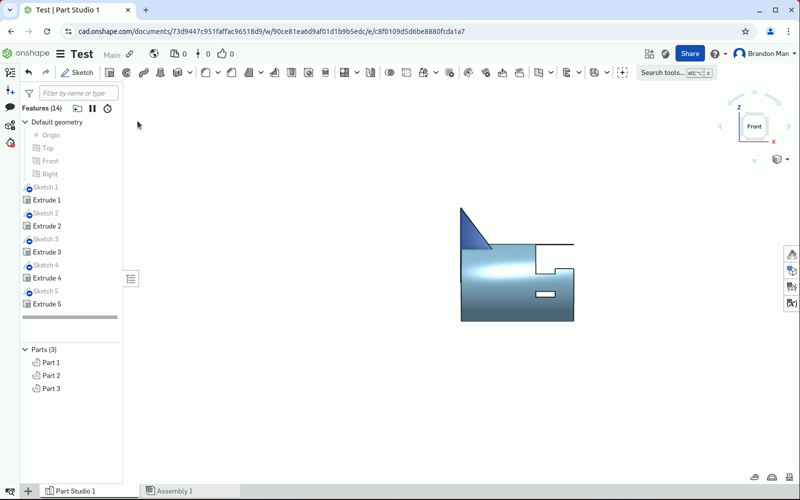
key(shift+h)
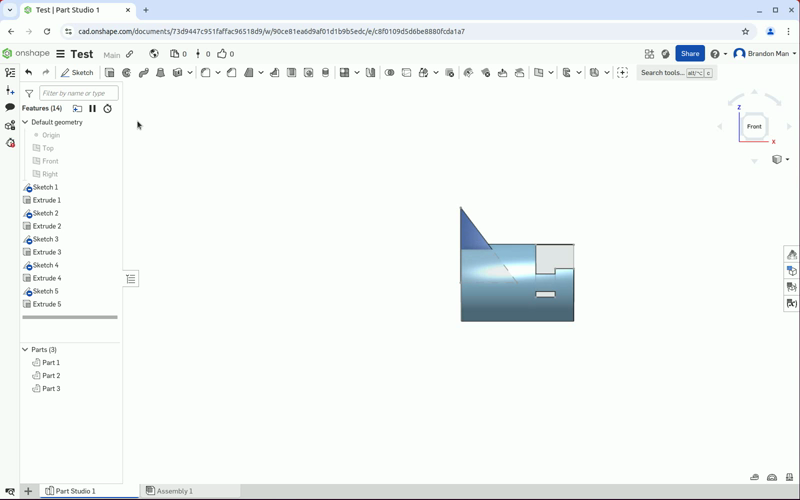
key(shift+h)
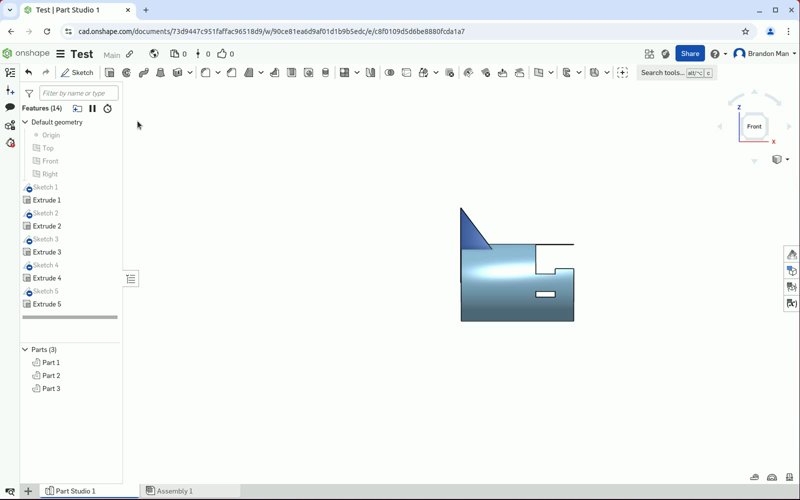
mouse_move(73, 189)
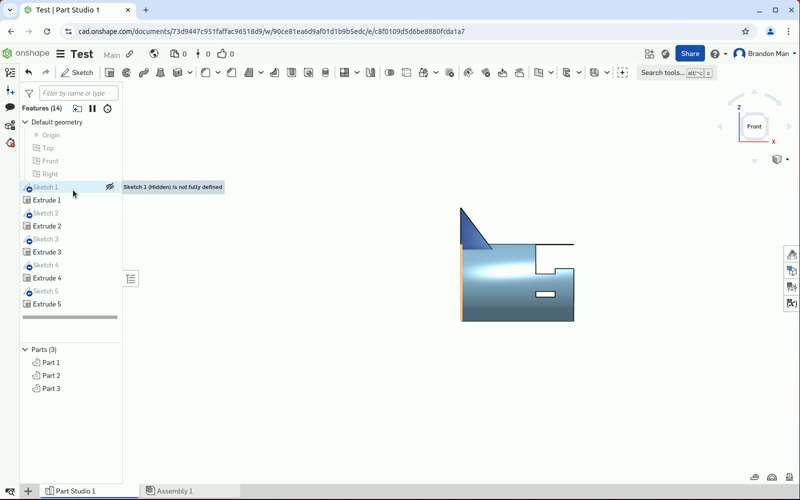
click(73, 189)
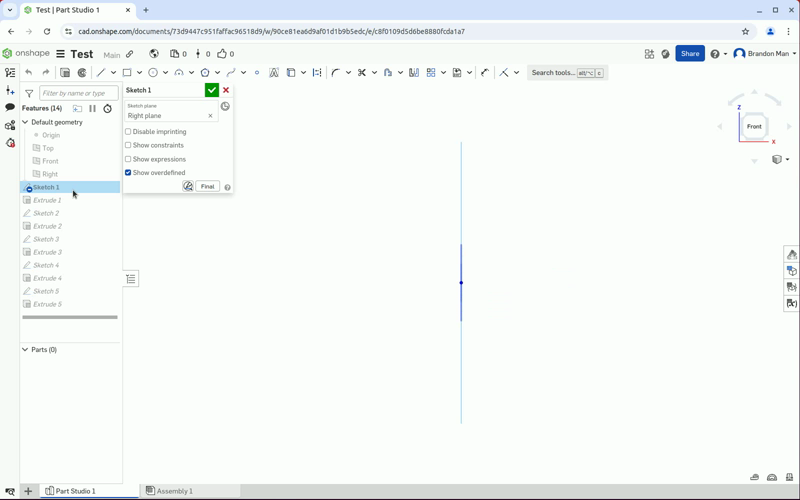
mouse_move(229, 92)
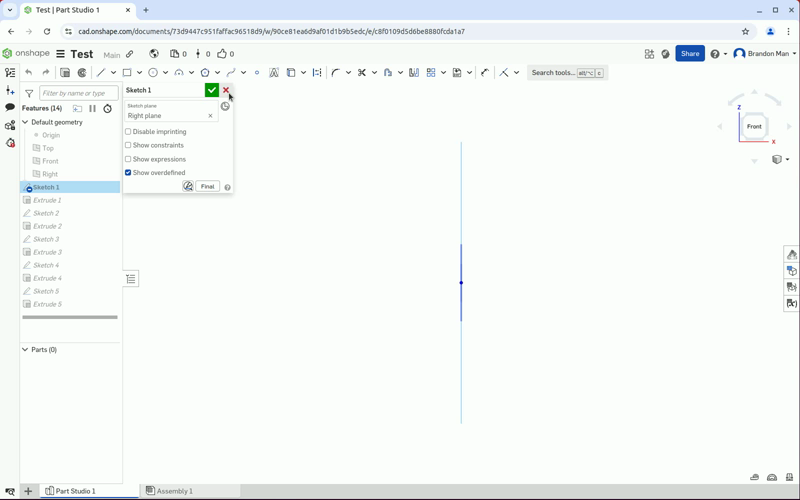
click(229, 92)
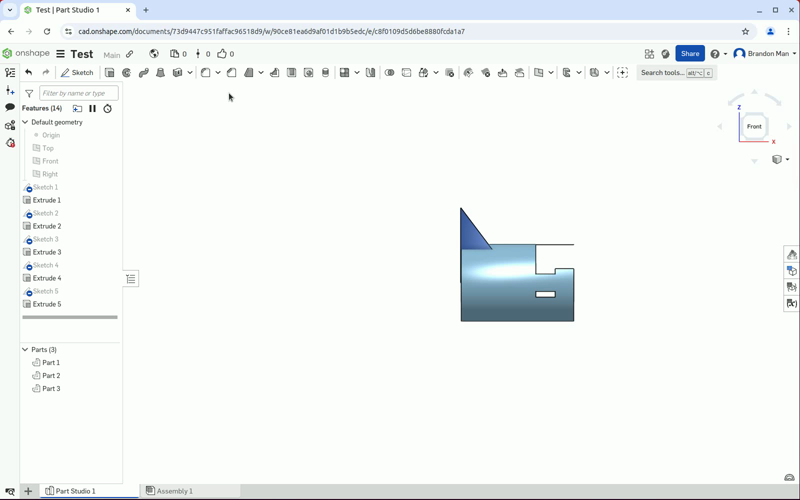
mouse_move(73, 352)
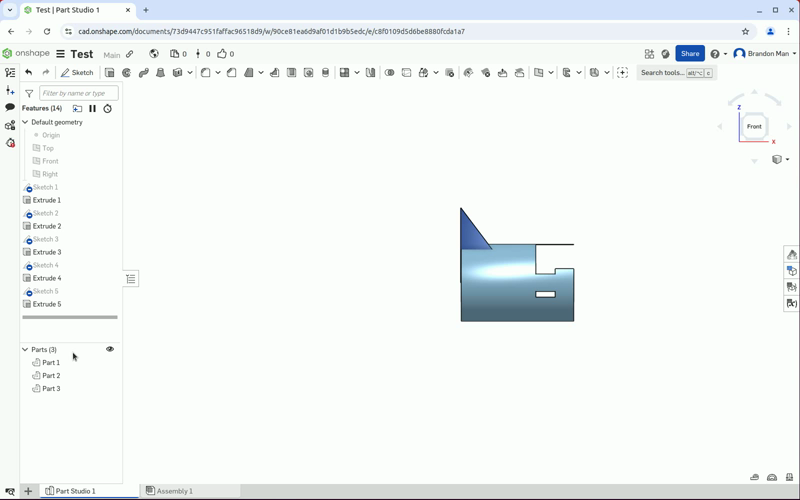
key(y)
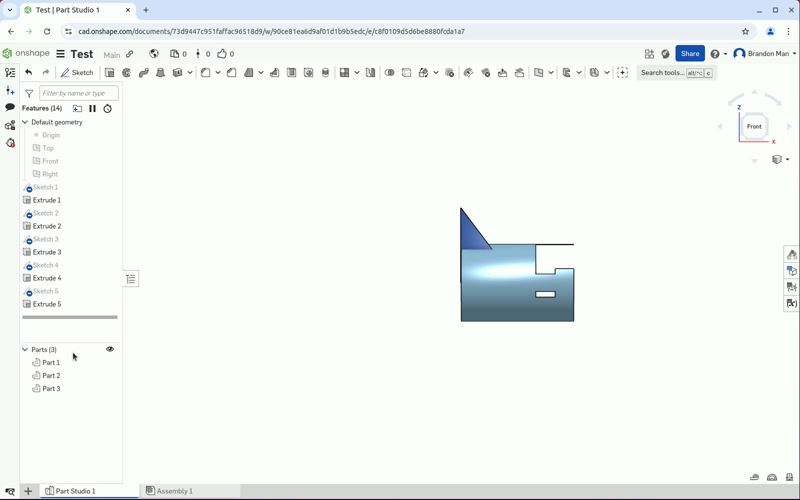
key(shift+p)
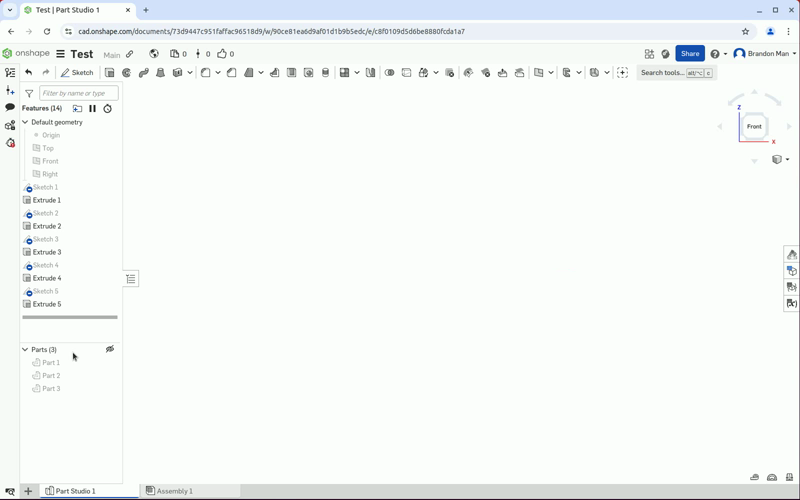
key(space)
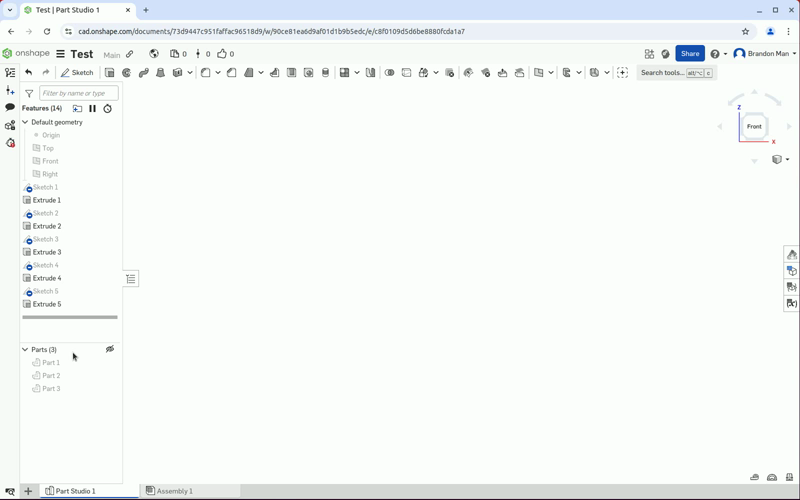
key_down(shift)
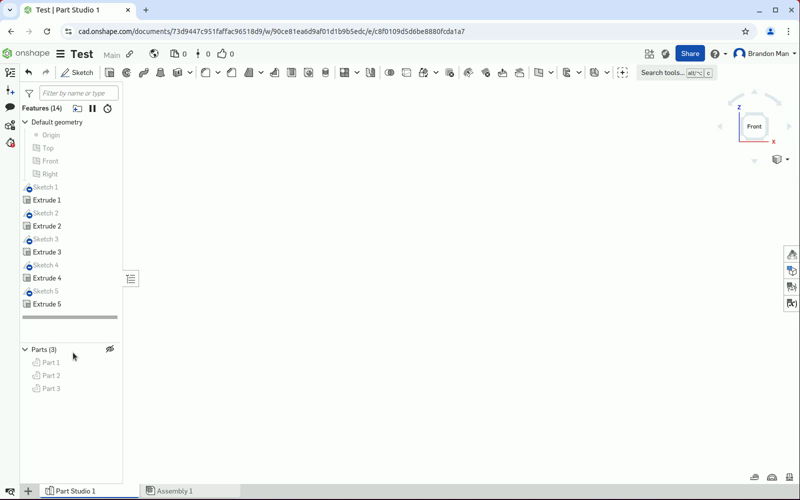
key(left)
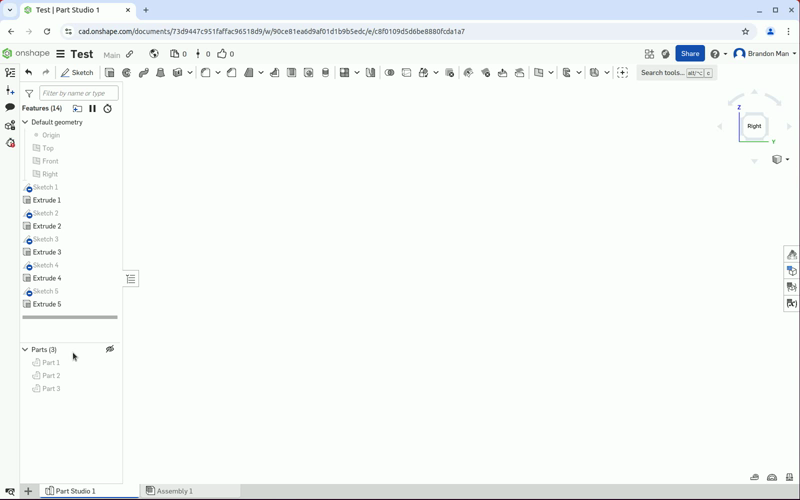
key_up(shift)
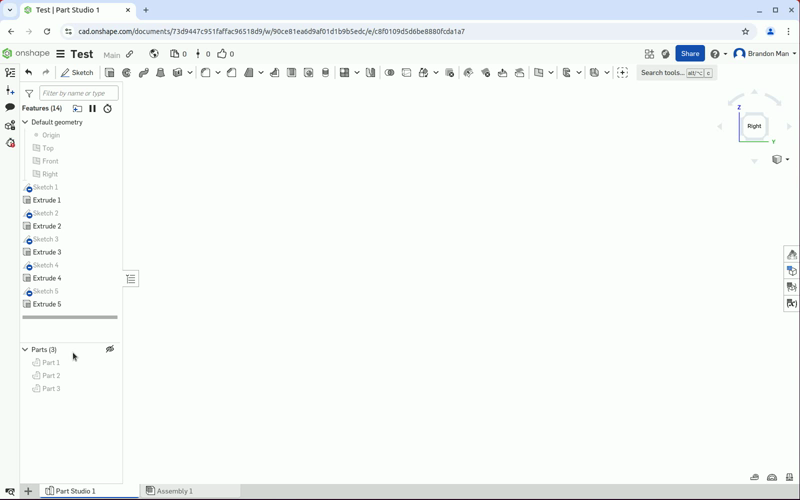
mouse_move(73, 352)
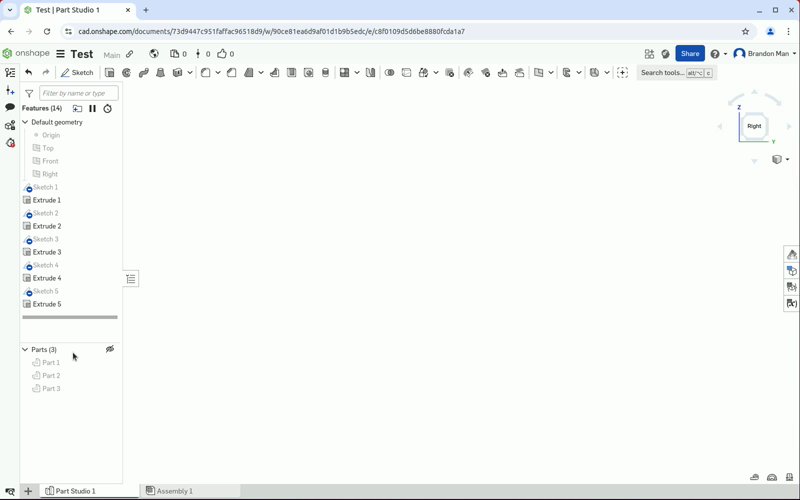
key(shift+y)
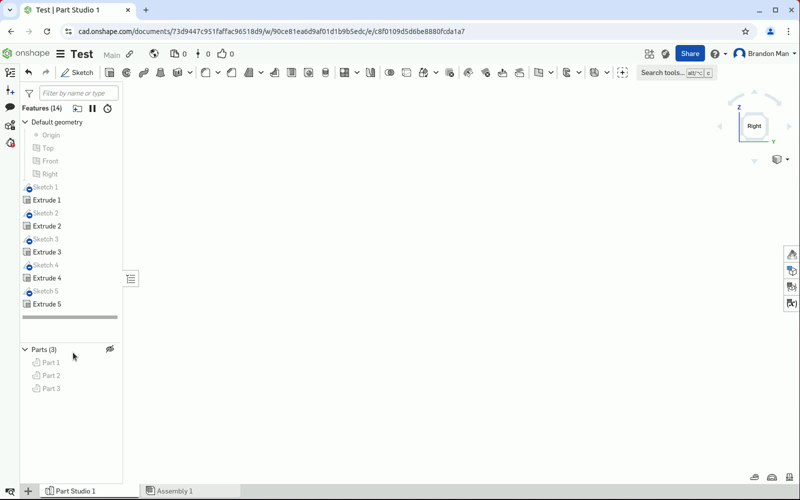
key(shift+s)
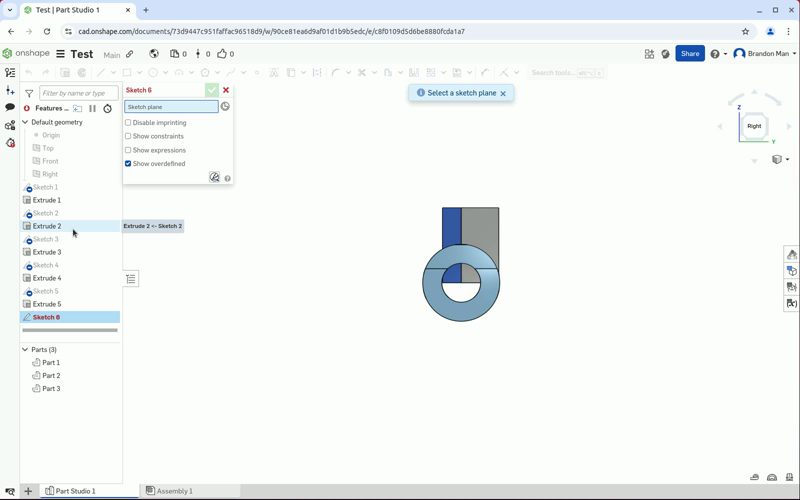
scroll(3)
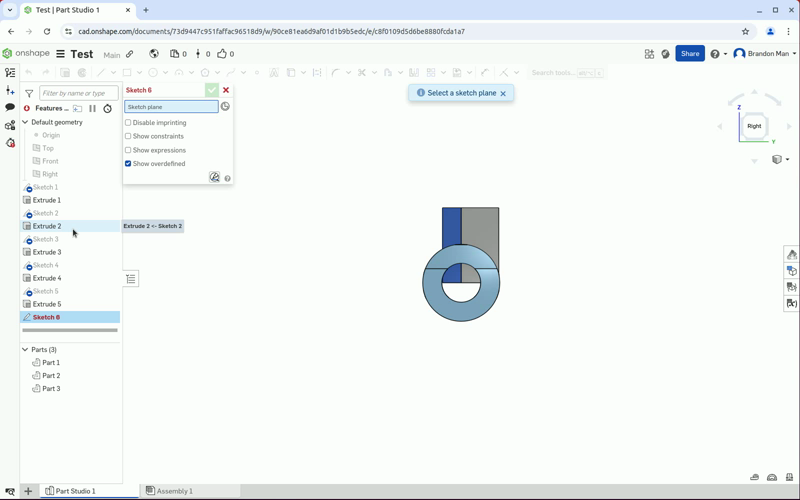
mouse_move(73, 176)
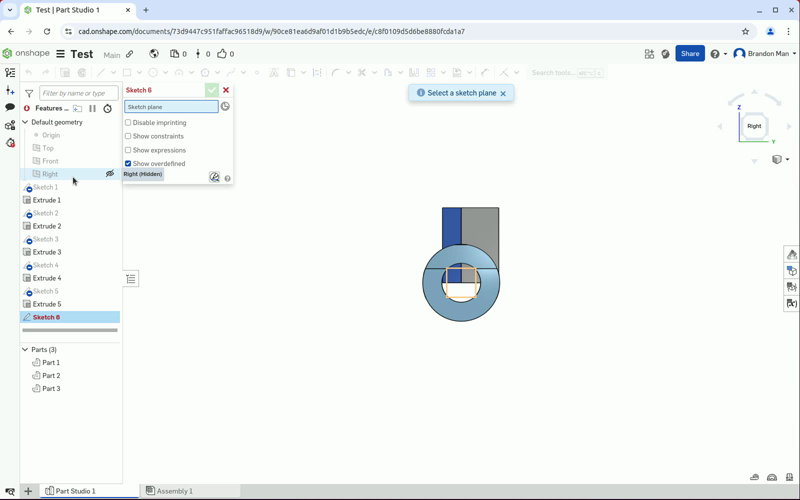
click(73, 176)
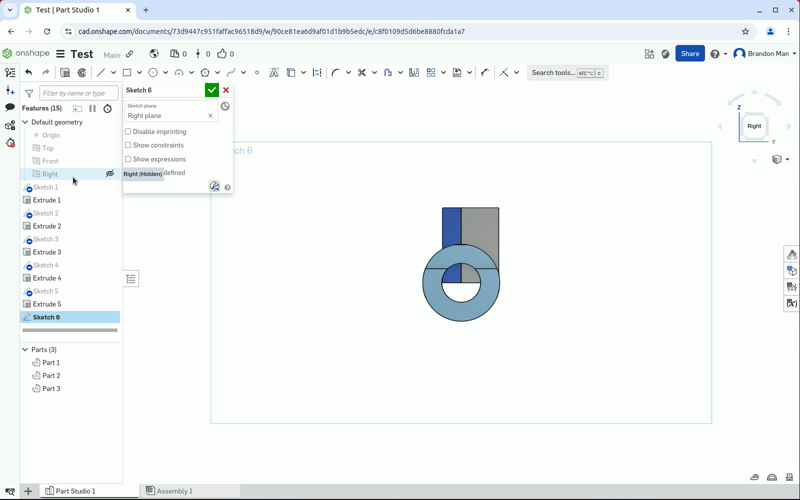
mouse_move(73, 352)
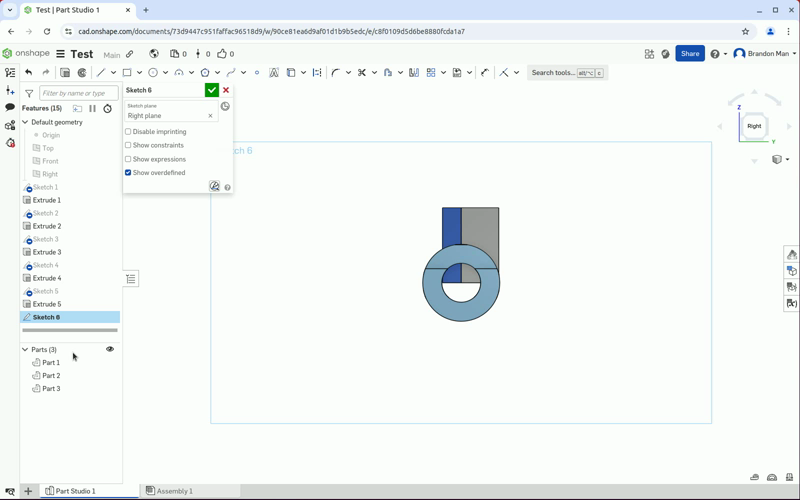
key(y)
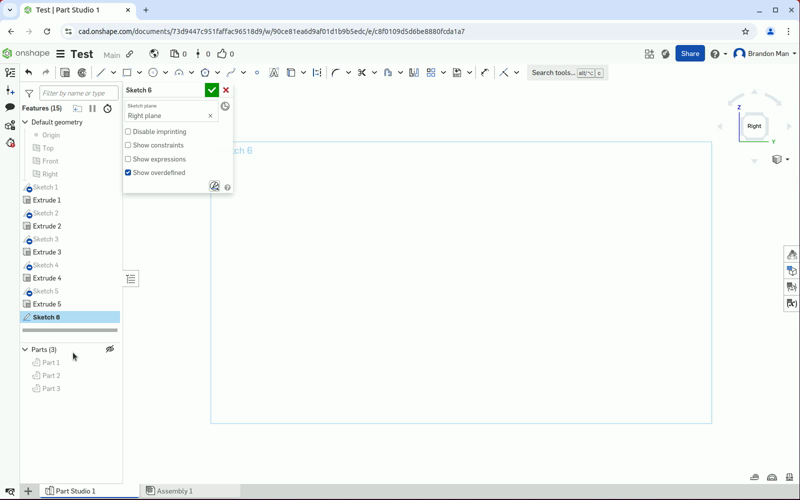
key(l)
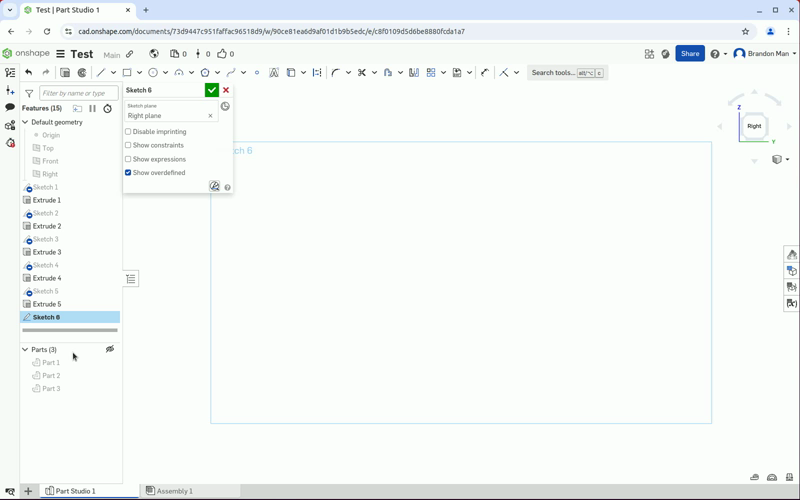
key_down(shift)
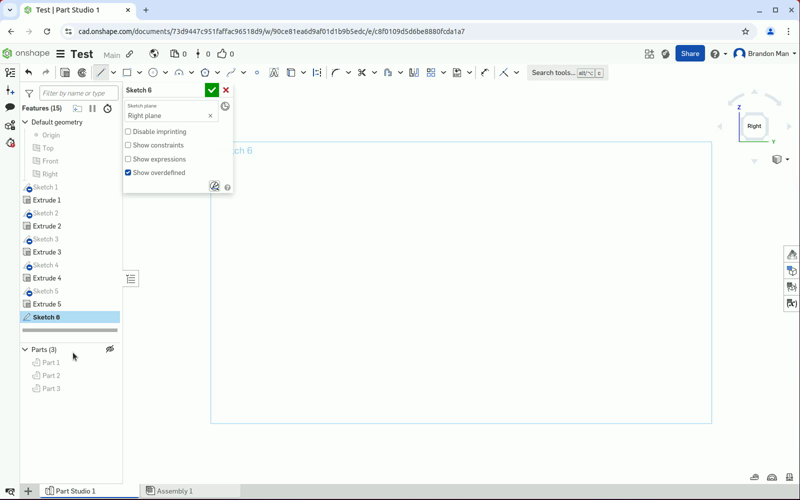
mouse_move(441, 226)
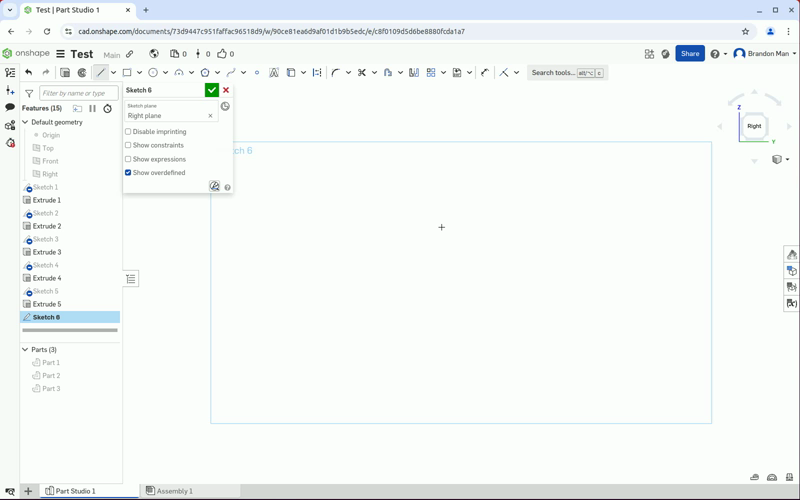
click(441, 226)
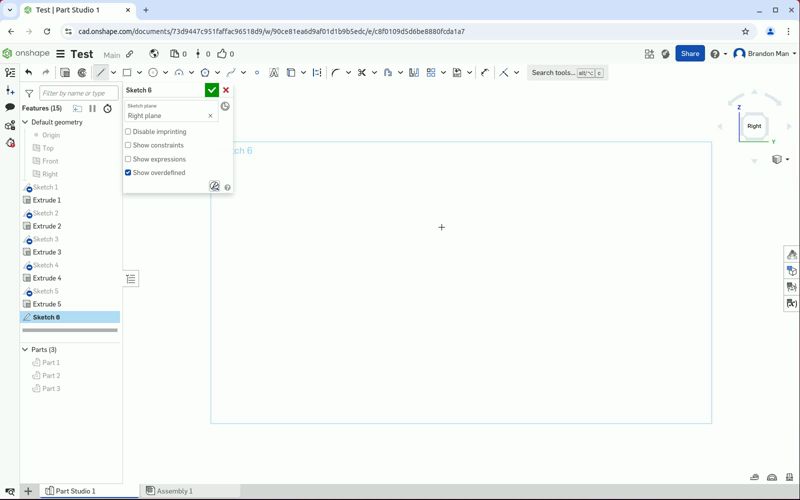
key_up(shift)
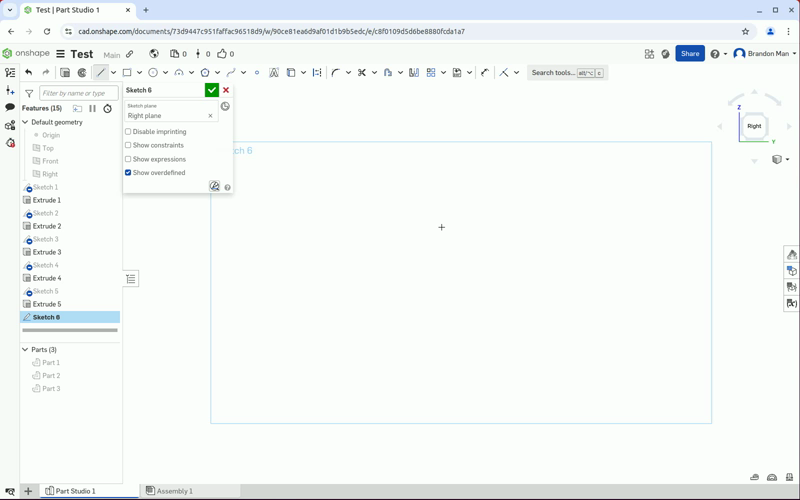
key_down(shift)
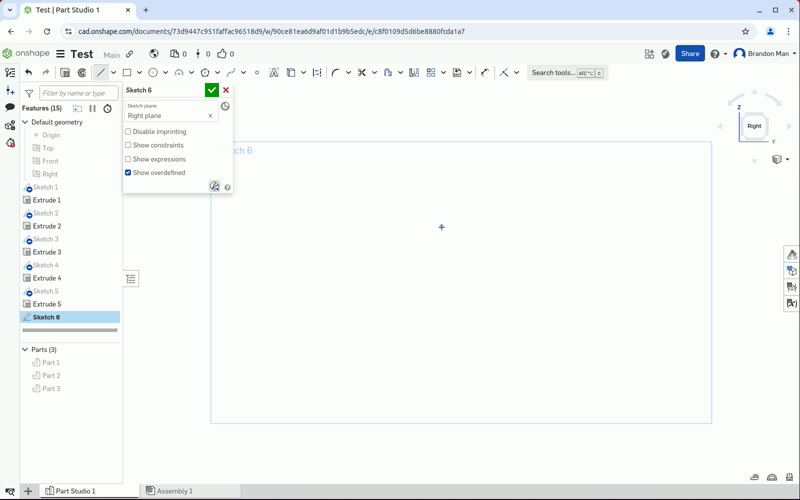
mouse_move(471, 226)
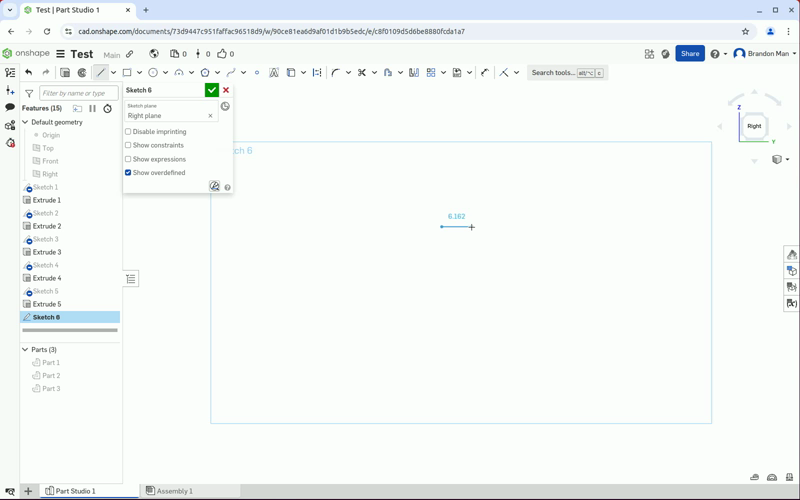
mouse_move(480, 226)
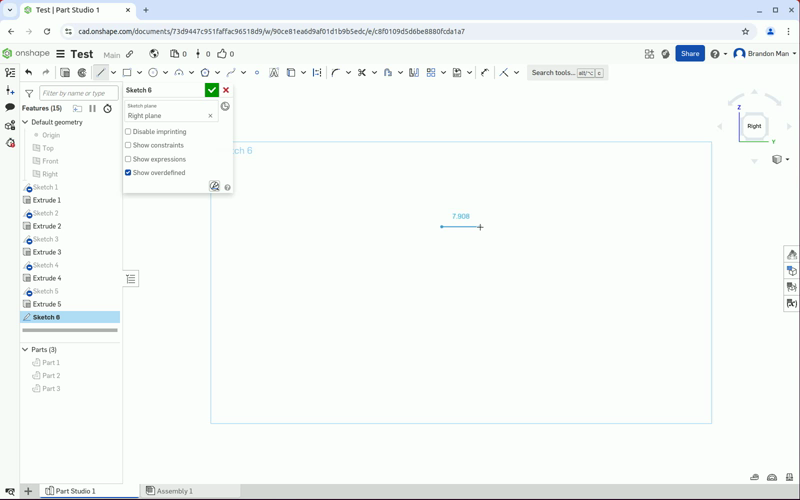
click(480, 226)
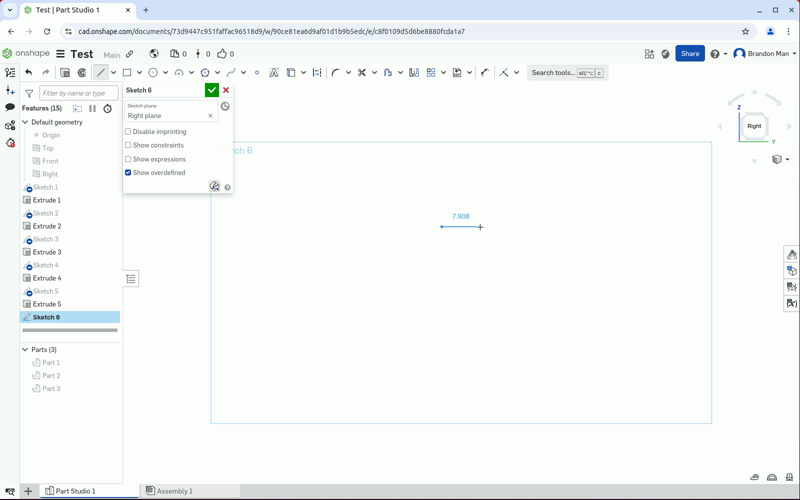
key_up(shift)
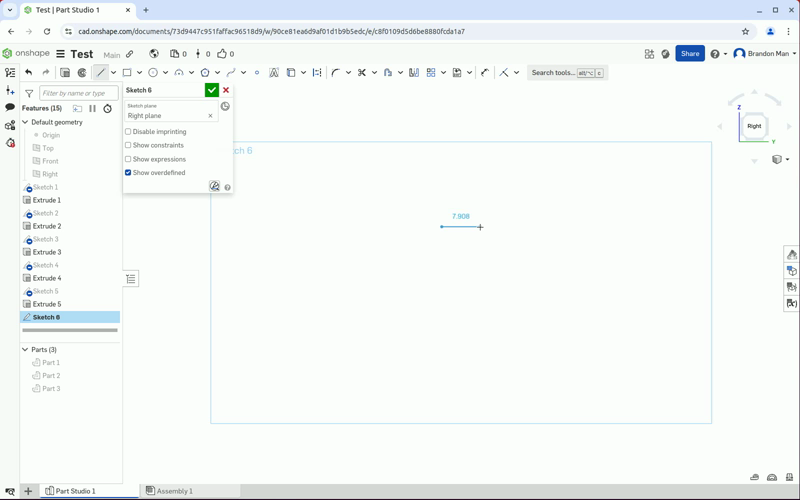
key_down(shift)
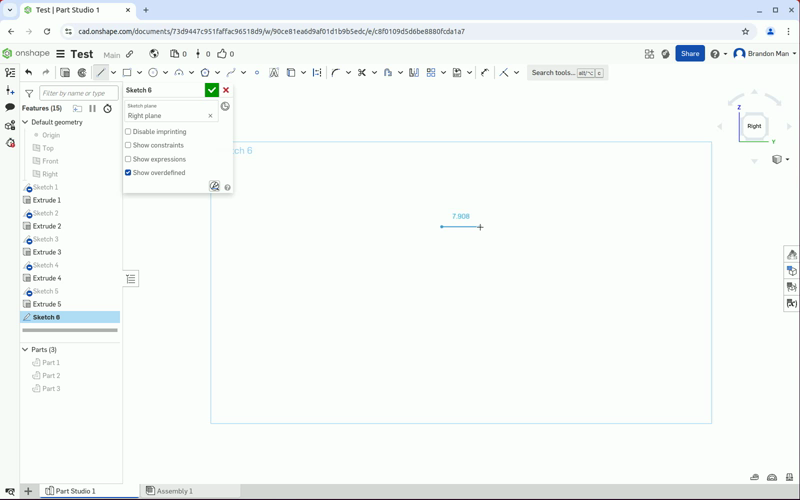
mouse_move(510, 226)
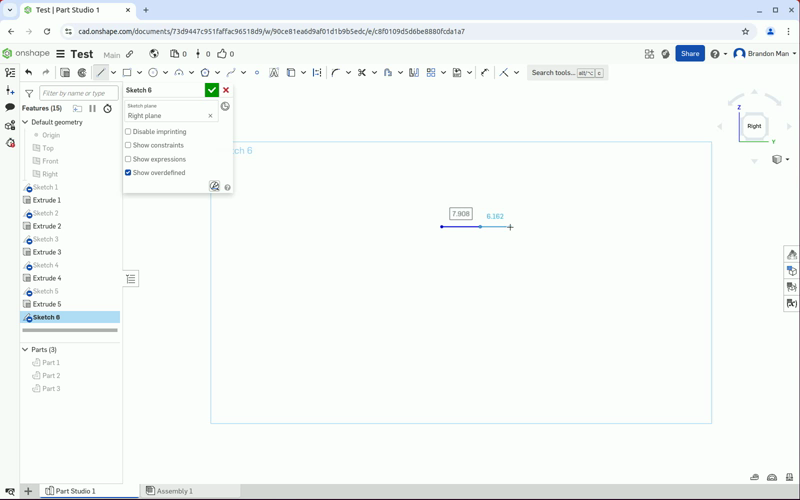
mouse_move(480, 207)
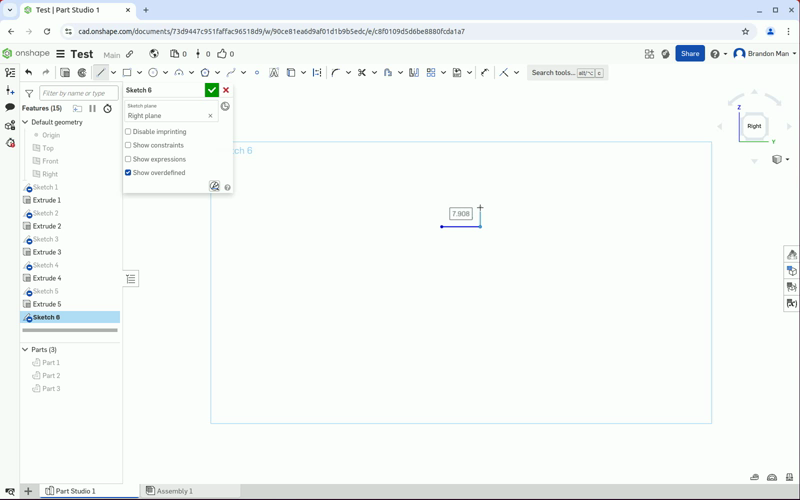
click(480, 207)
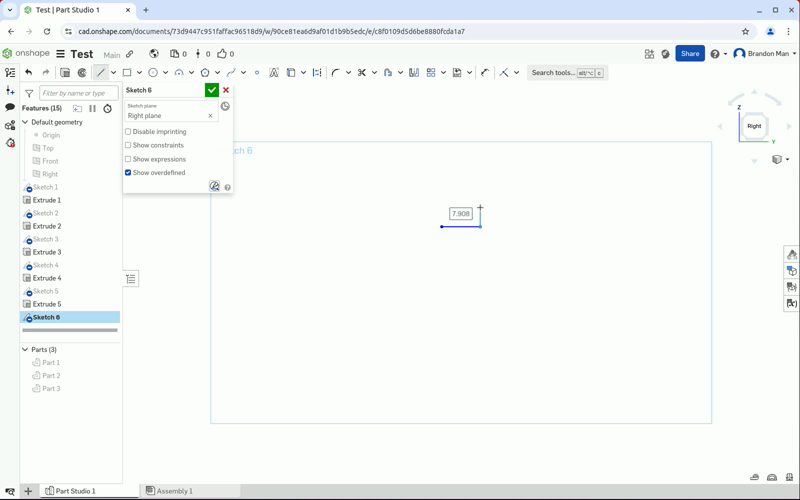
key_up(shift)
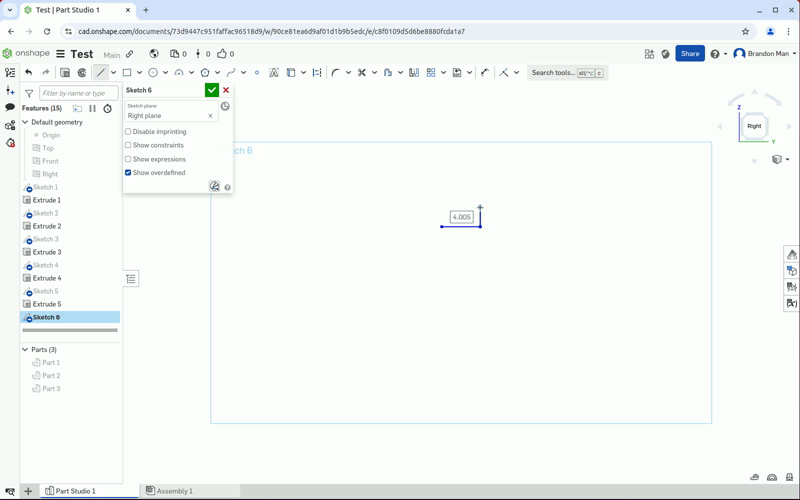
key_down(shift)
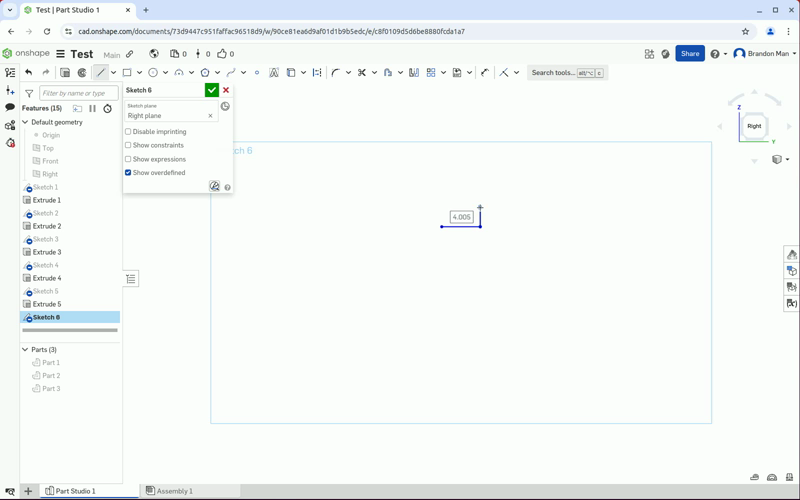
mouse_move(510, 207)
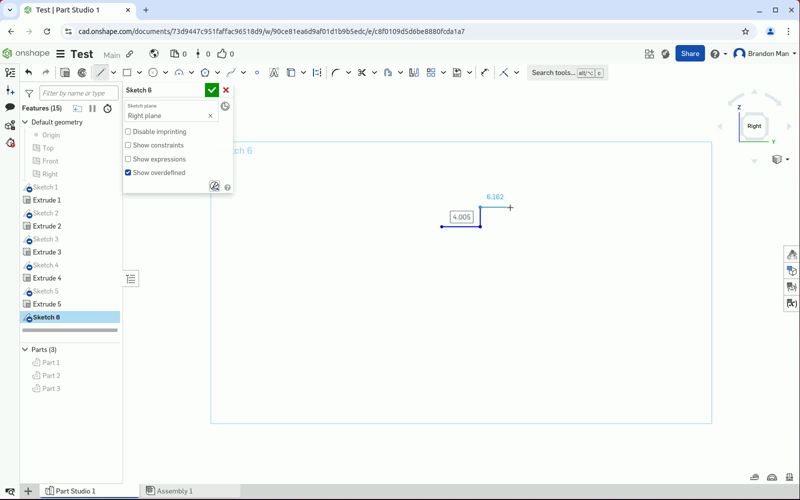
mouse_move(441, 207)
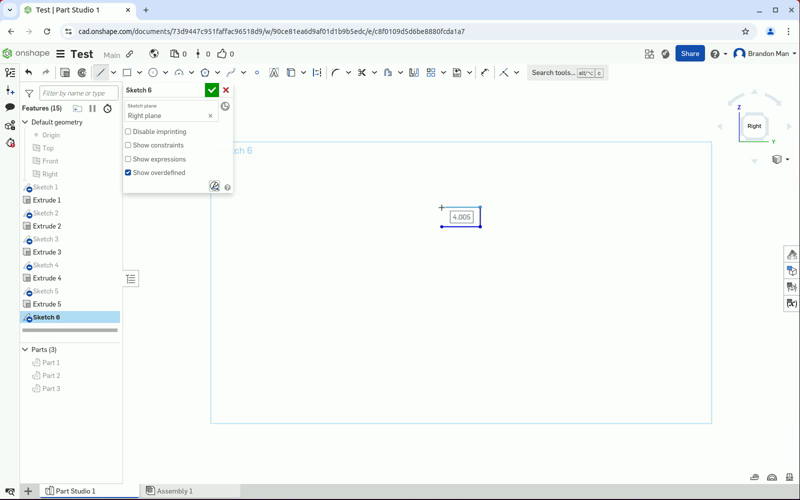
click(441, 207)
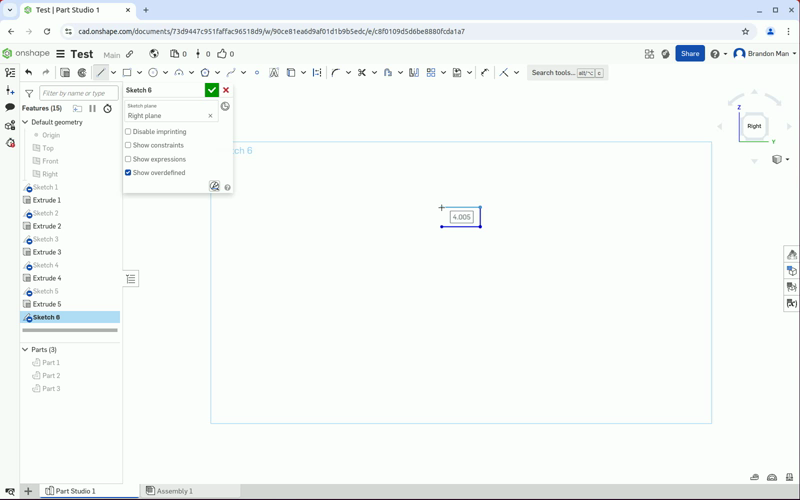
key_up(shift)
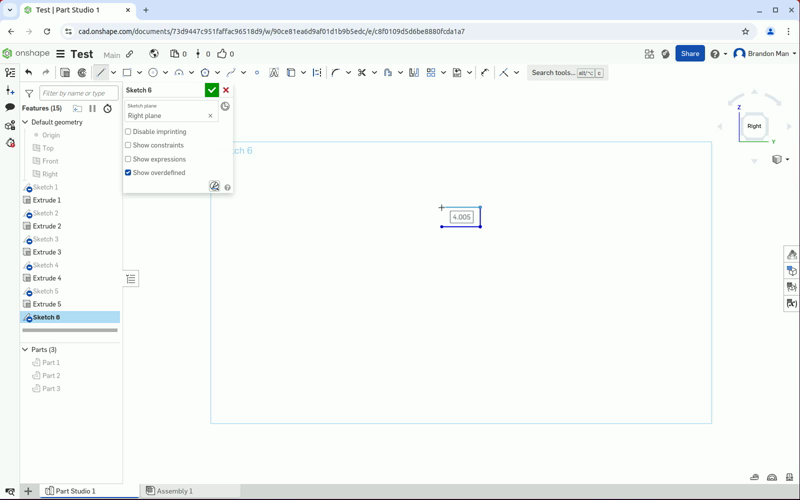
mouse_move(471, 207)
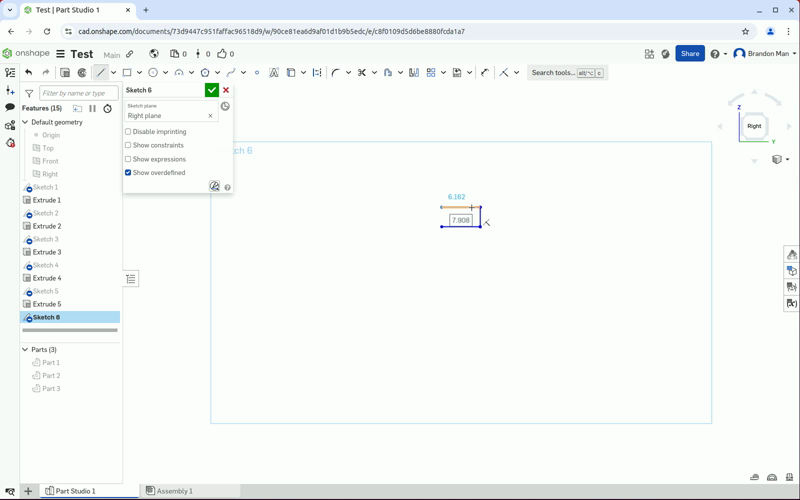
key_down(shift)
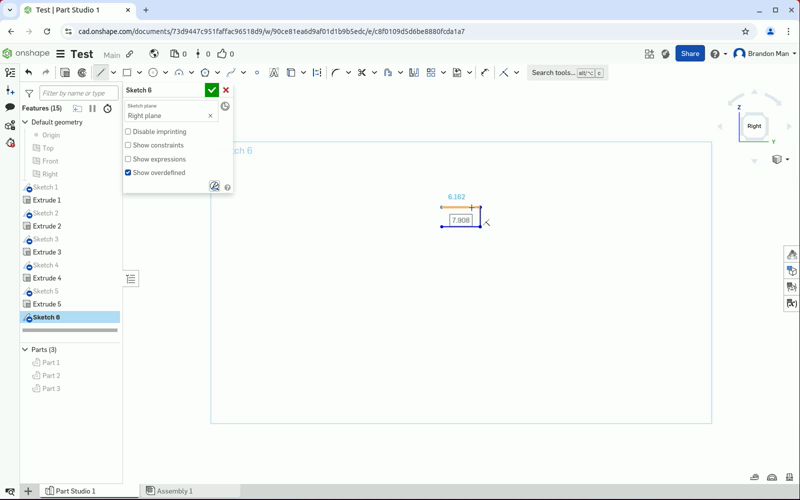
mouse_move(441, 226)
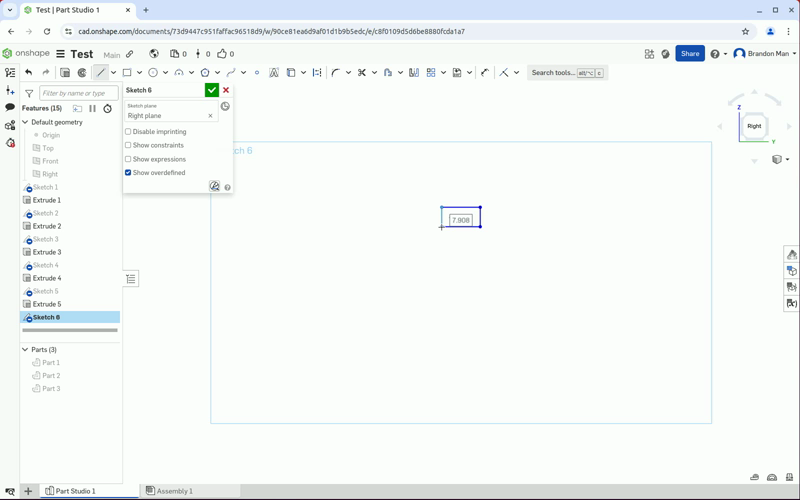
key_up(shift)
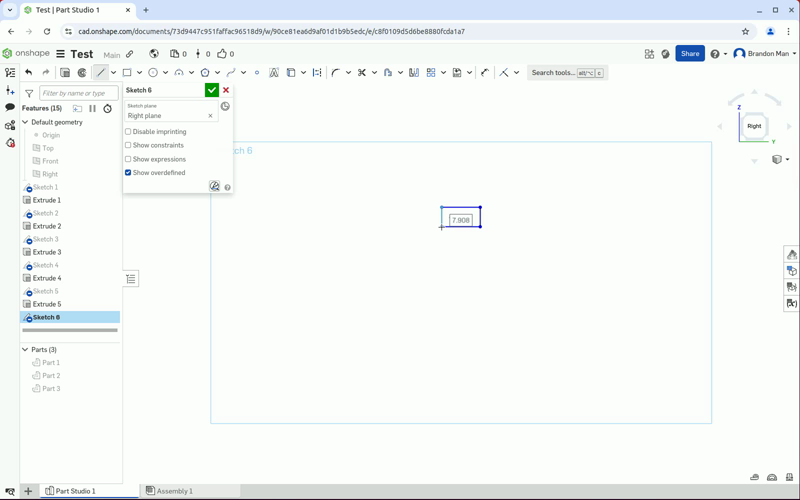
click(441, 226)
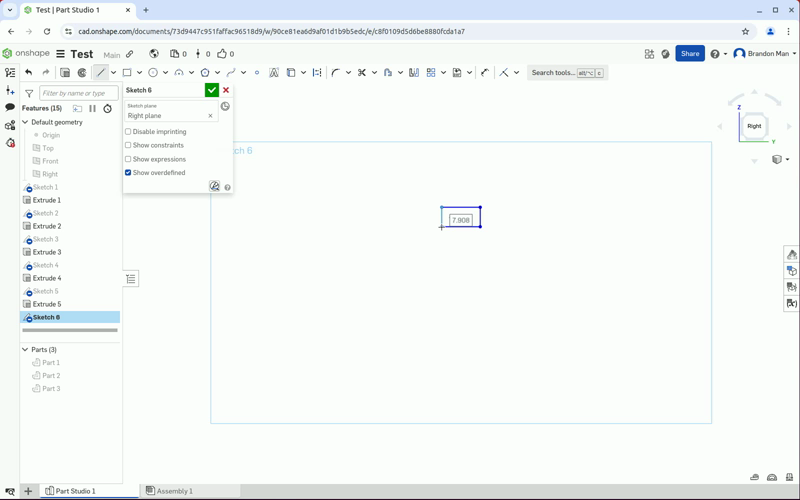
key(esc)
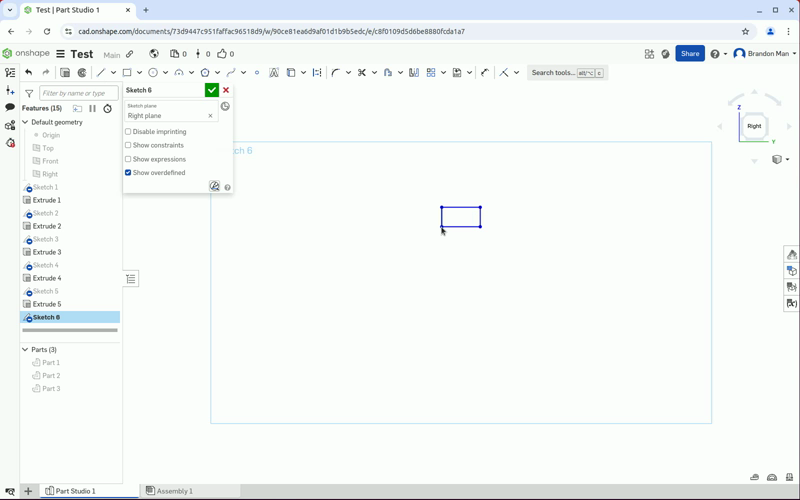
mouse_move(450, 223)
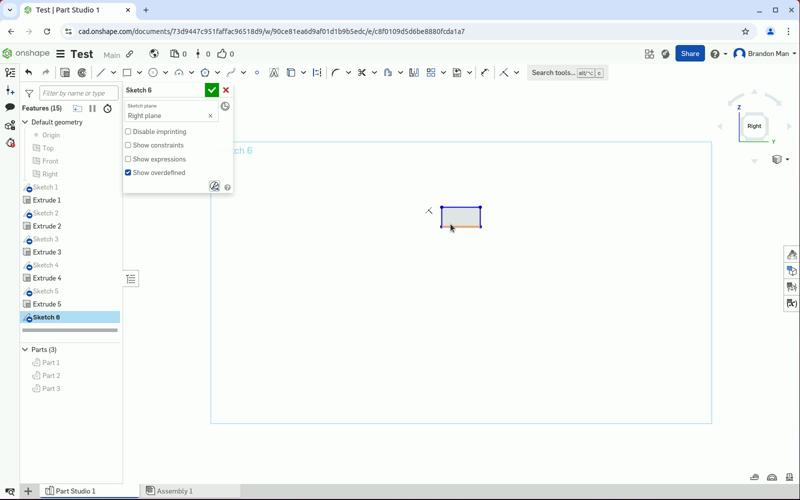
scroll(6)
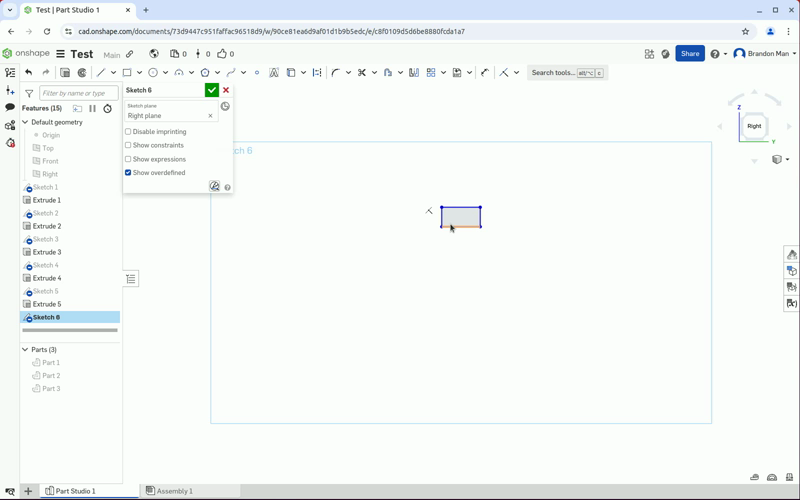
scroll(6)
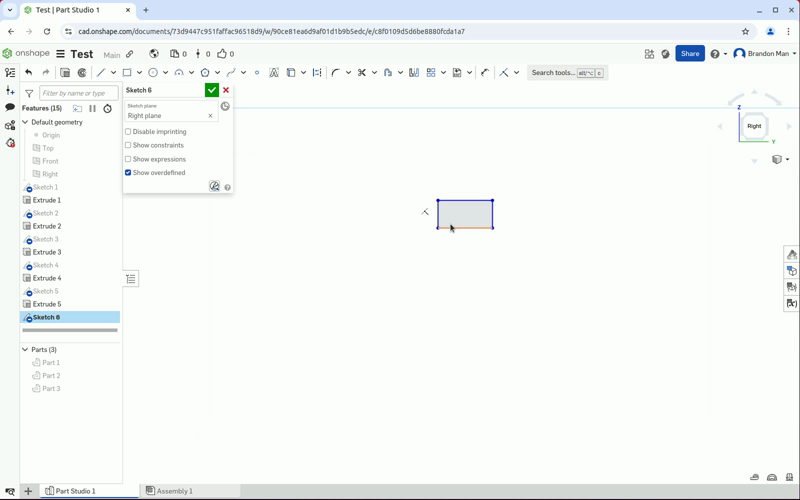
scroll(6)
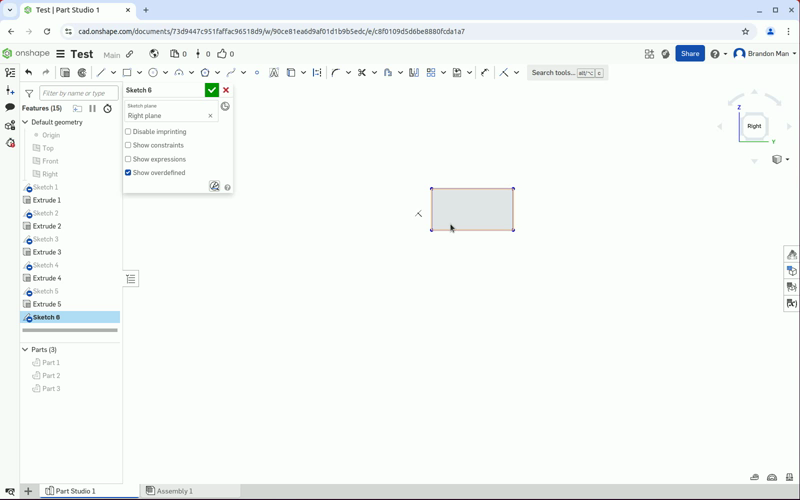
scroll(6)
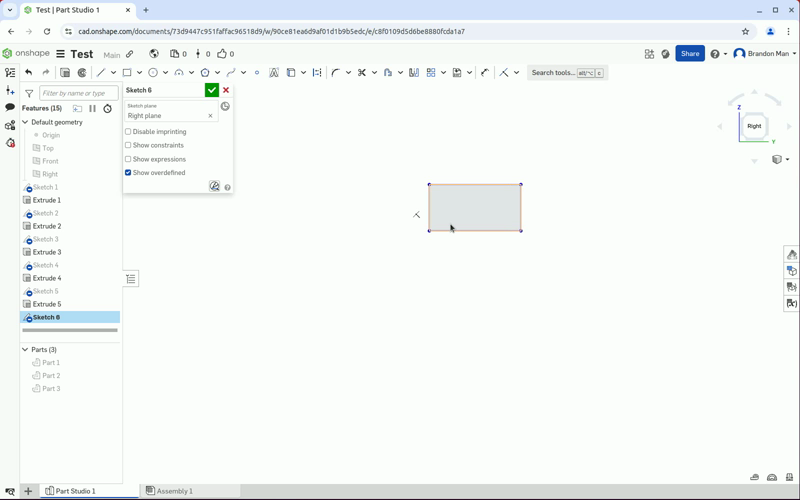
scroll(6)
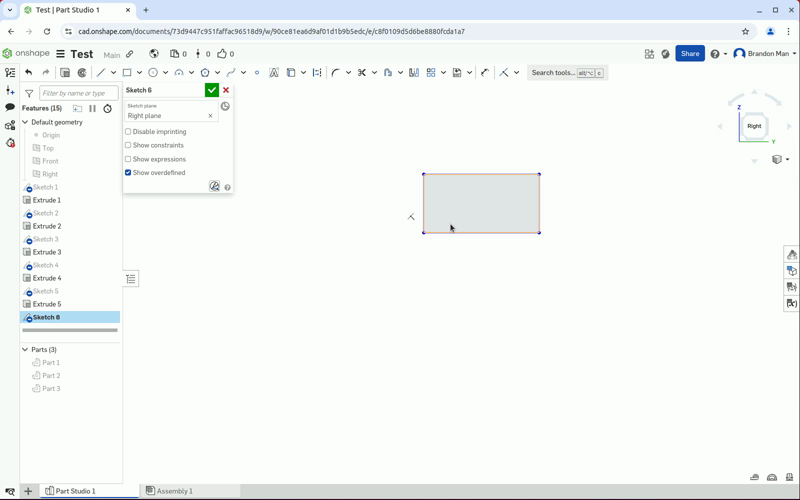
scroll(6)
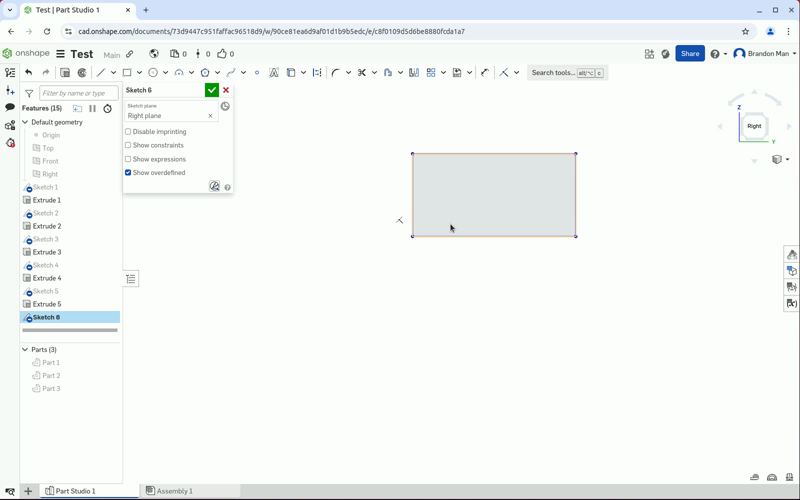
scroll(6)
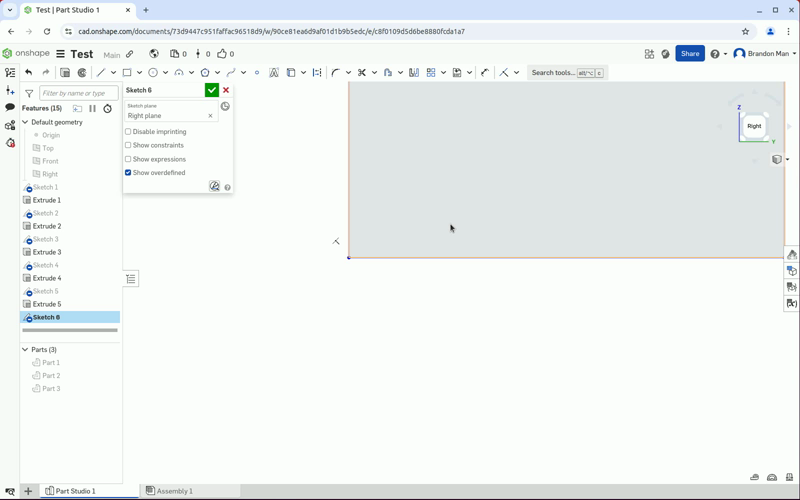
click(450, 223)
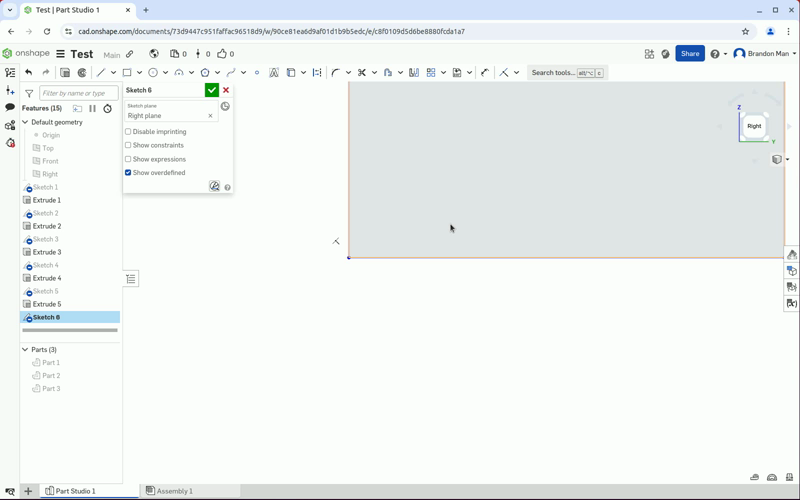
scroll(-6)
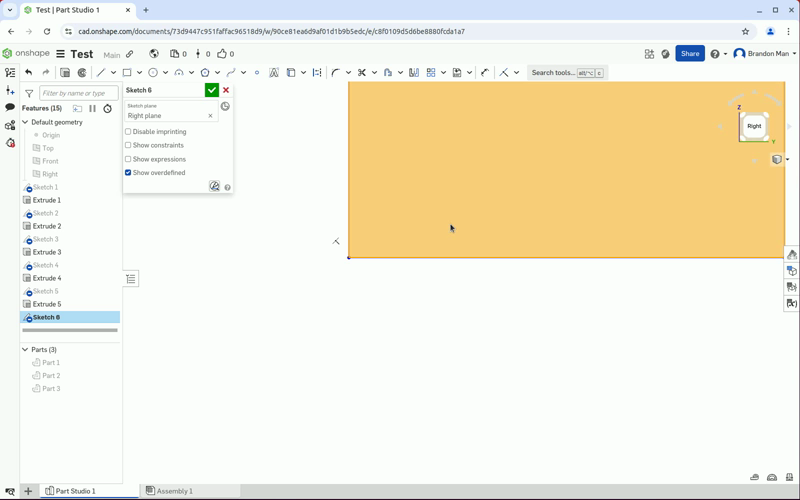
scroll(-6)
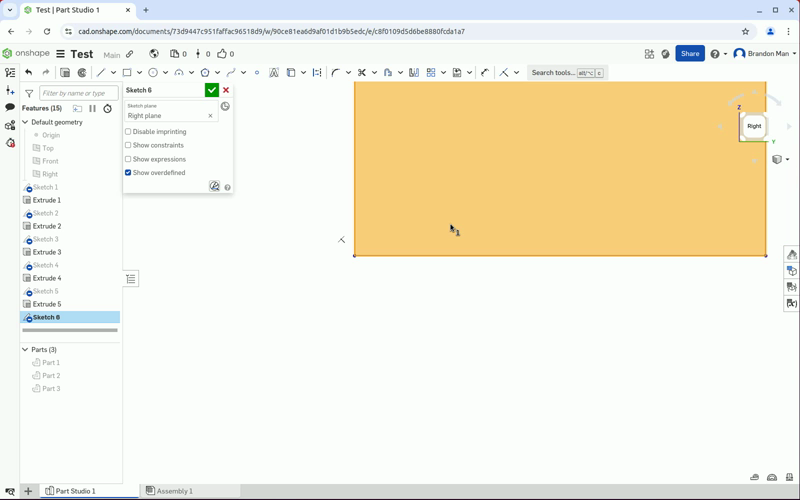
scroll(-6)
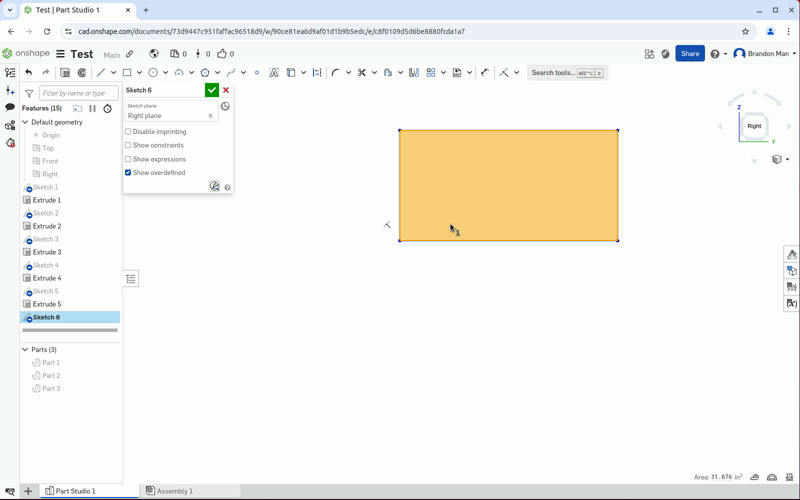
scroll(-6)
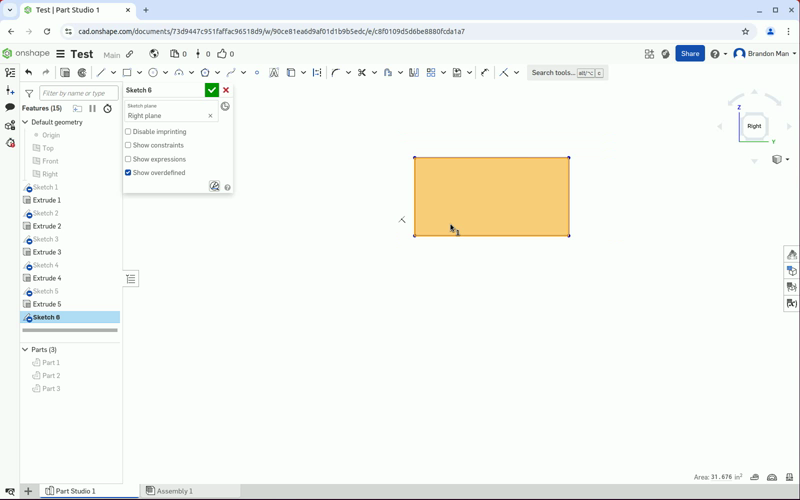
scroll(-6)
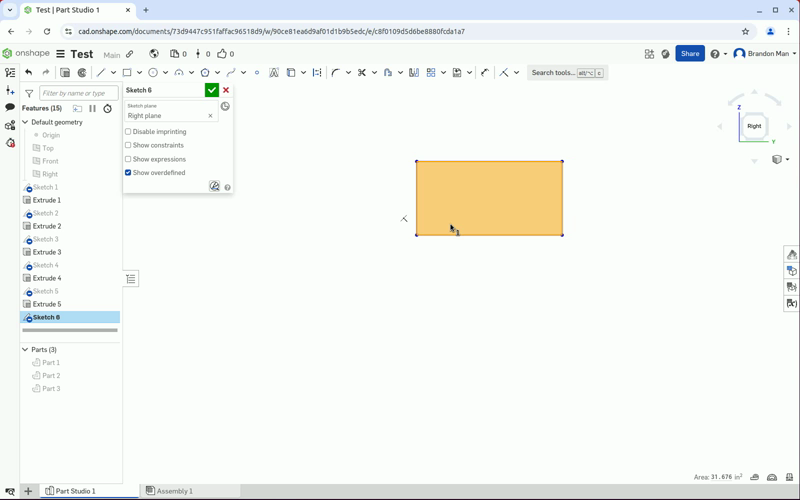
scroll(-6)
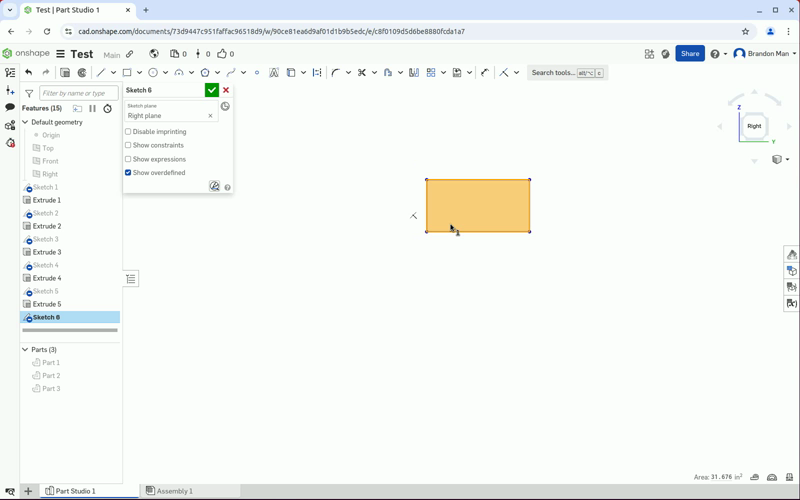
scroll(-6)
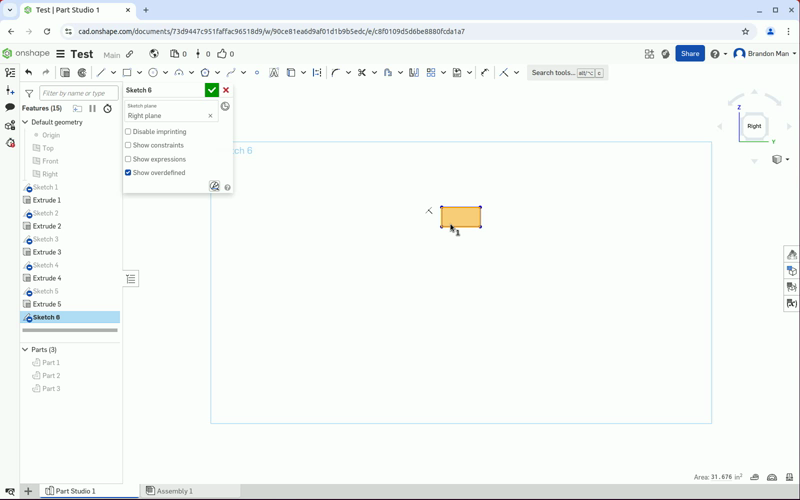
mouse_move(73, 352)
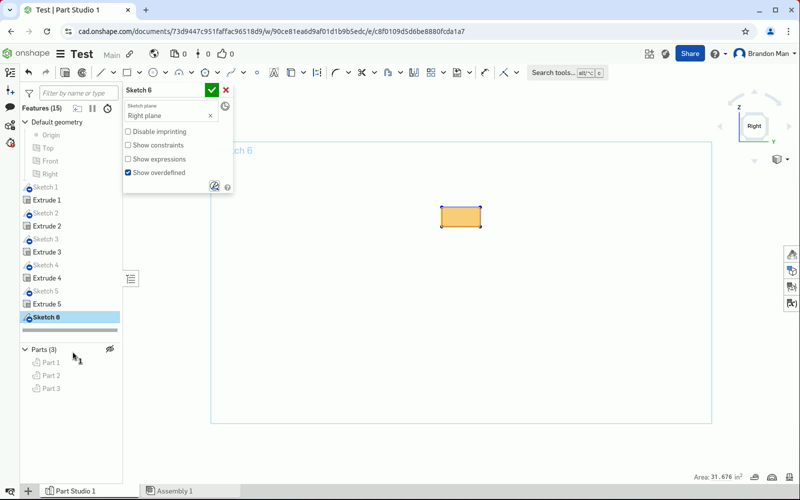
key(shift+y)
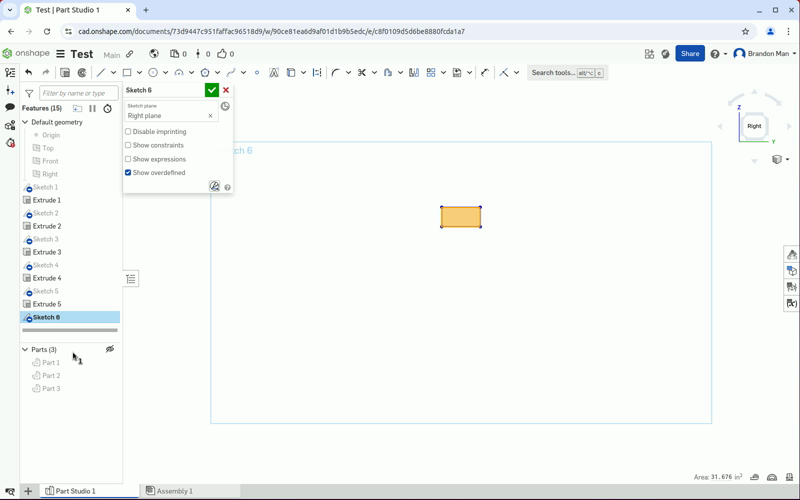
key(shift+e)
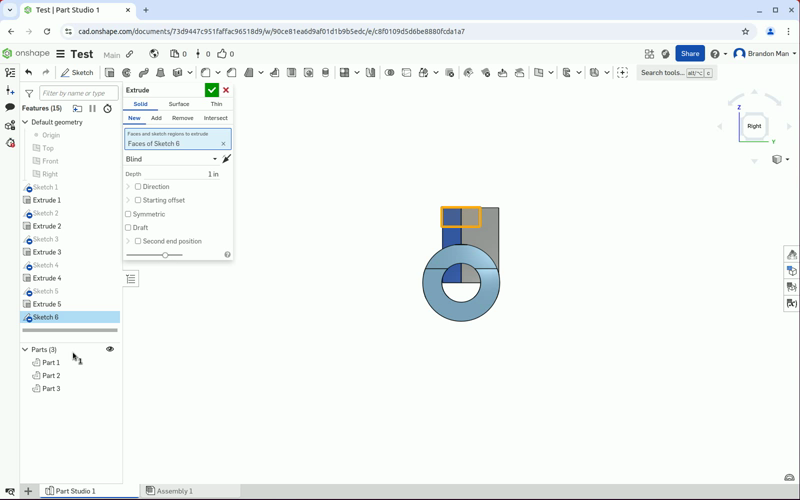
mouse_move(143, 106)
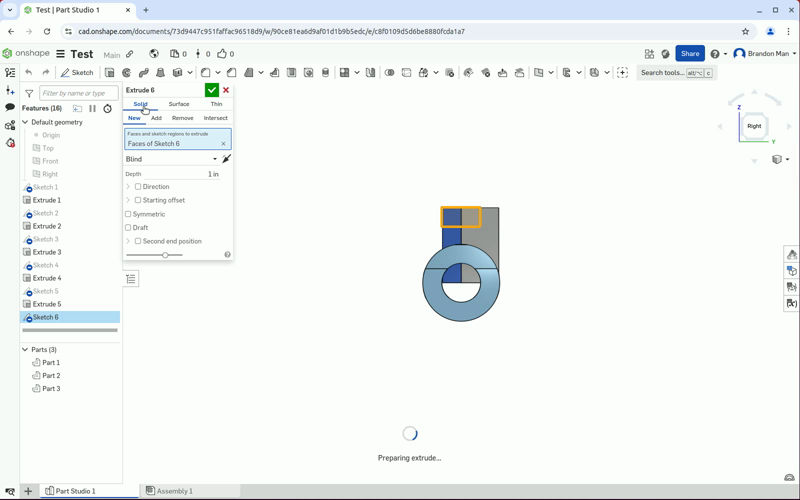
click(143, 106)
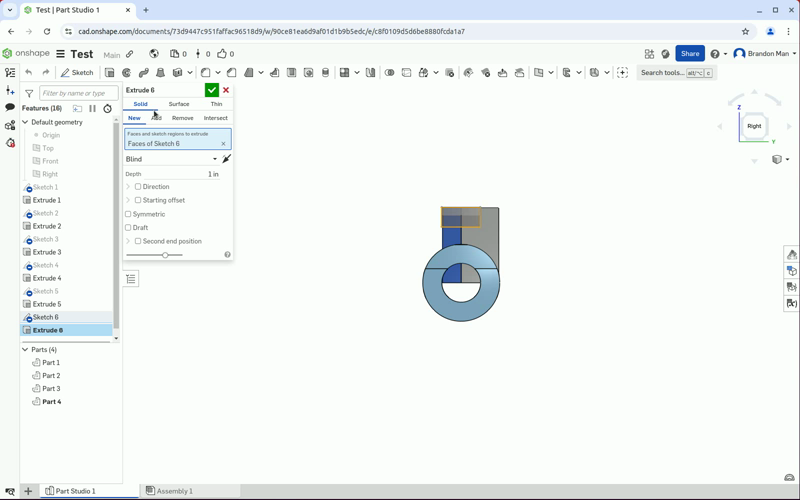
mouse_move(186, 120)
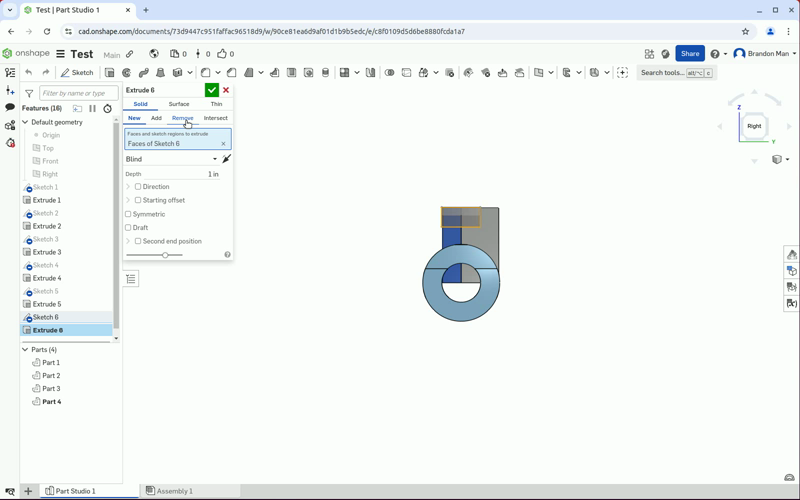
click(186, 120)
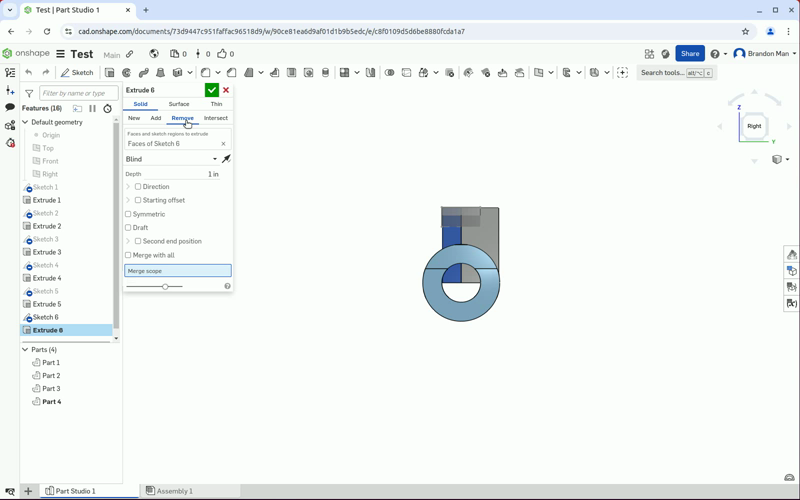
key(tab, 4)
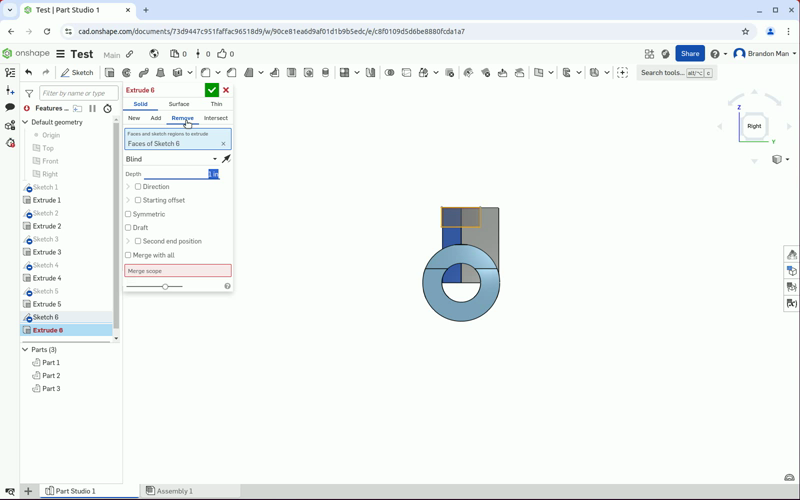
text(-7.703)
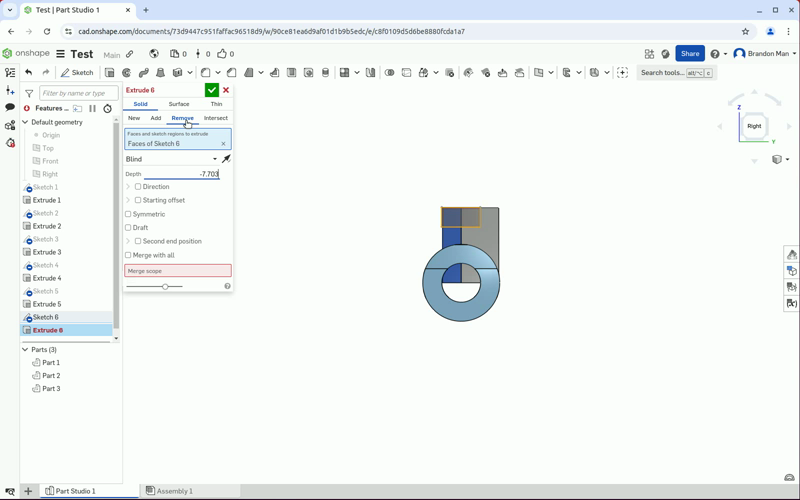
key(tab, 6)
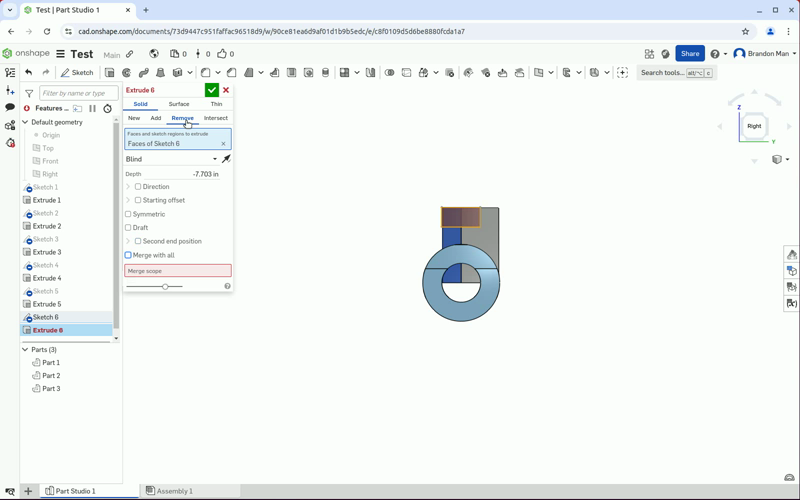
key(space)
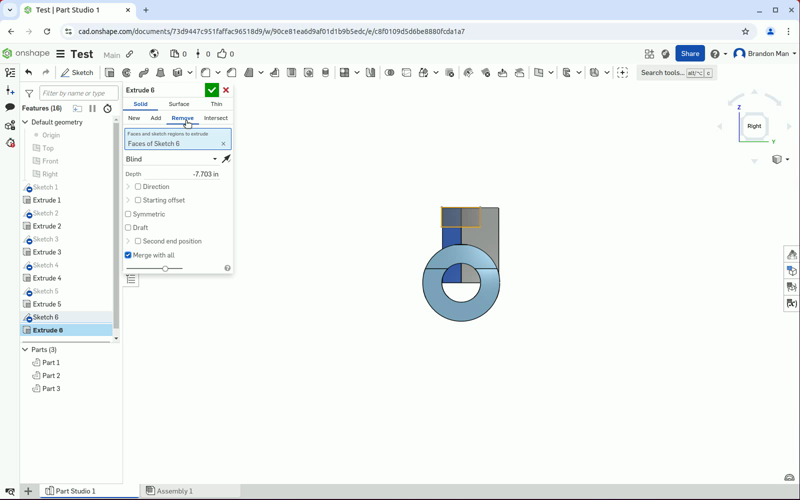
key(enter)
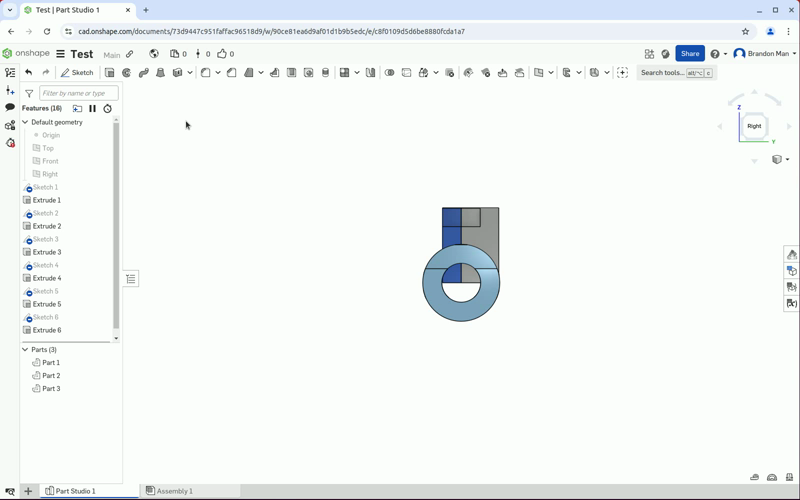
key(shift+h)
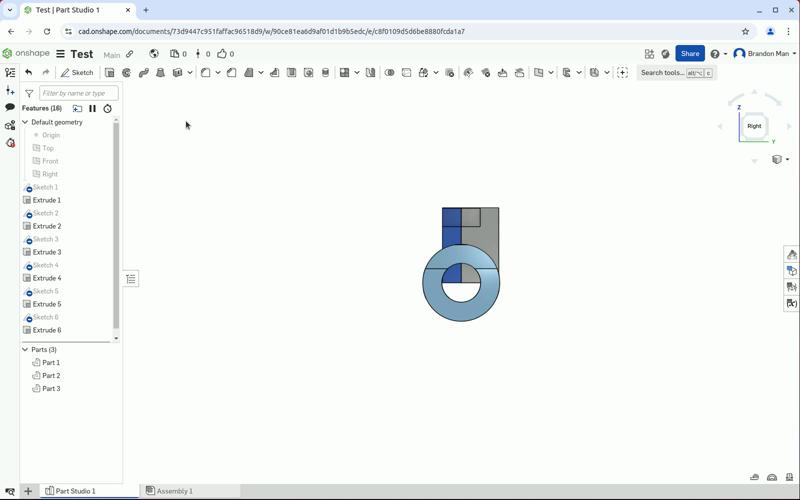
key(shift+h)
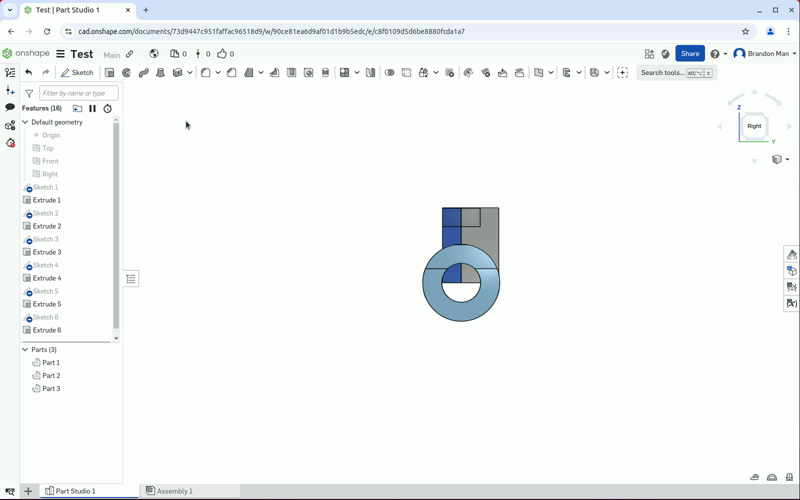
mouse_move(69, 189)
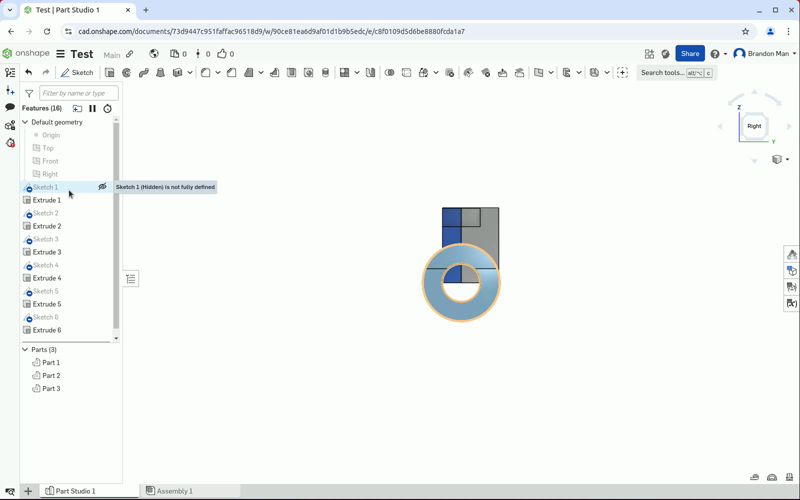
click(69, 189)
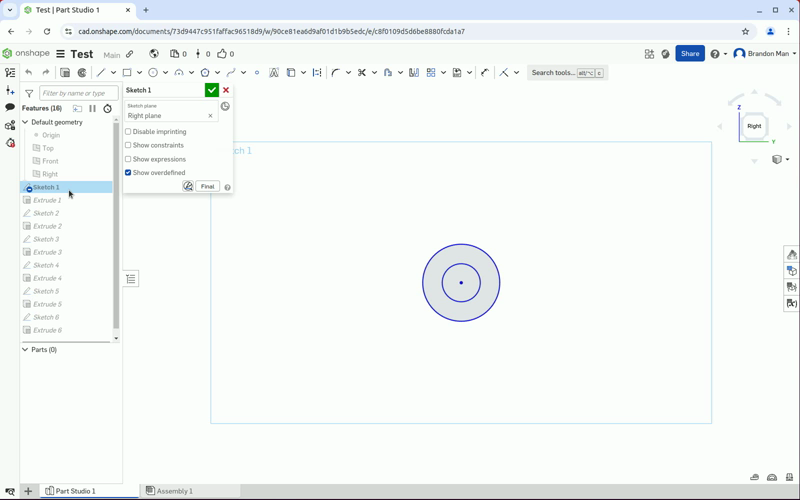
mouse_move(229, 92)
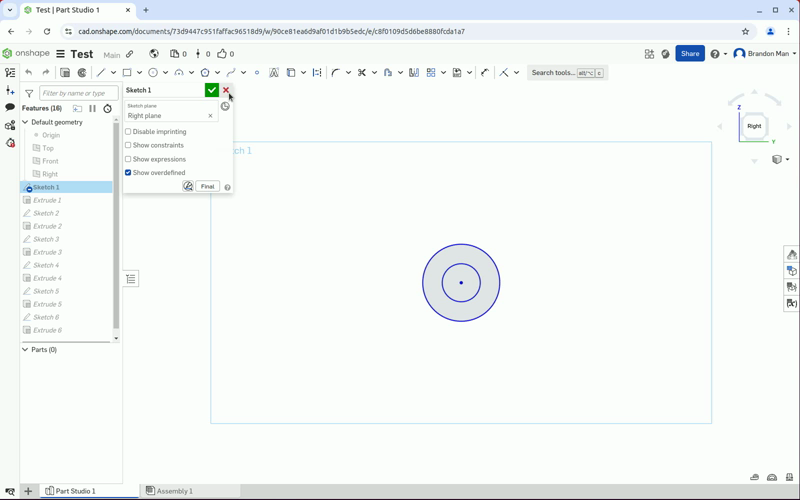
click(229, 92)
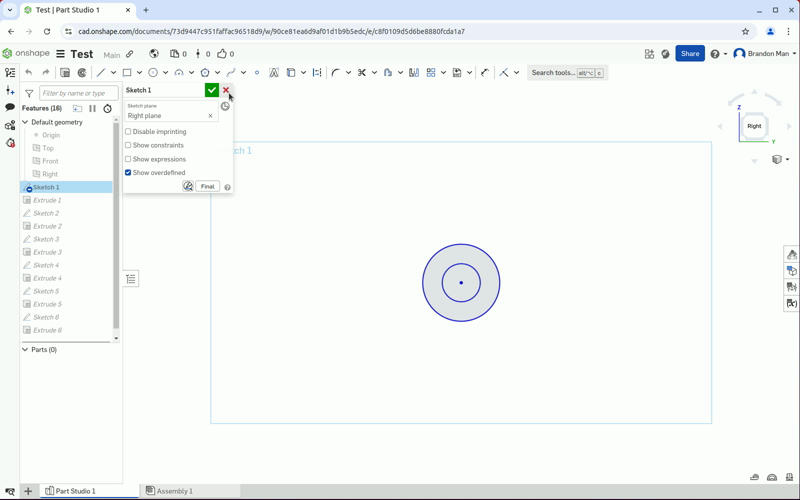
key(shift+s)
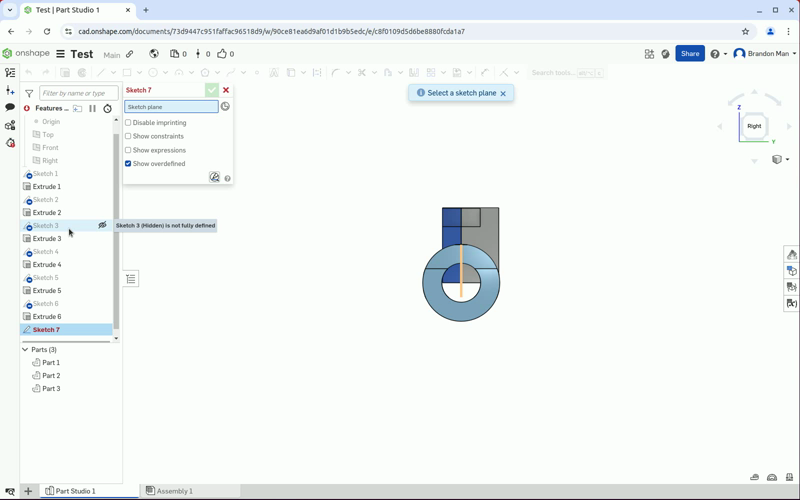
scroll(3)
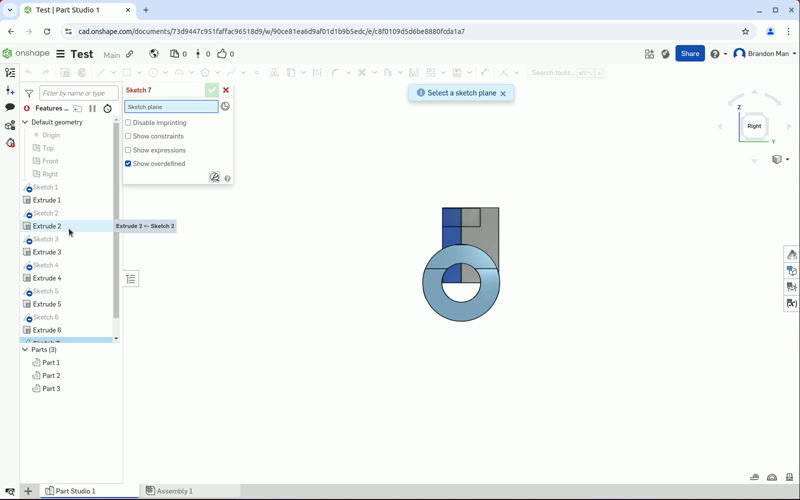
mouse_move(69, 176)
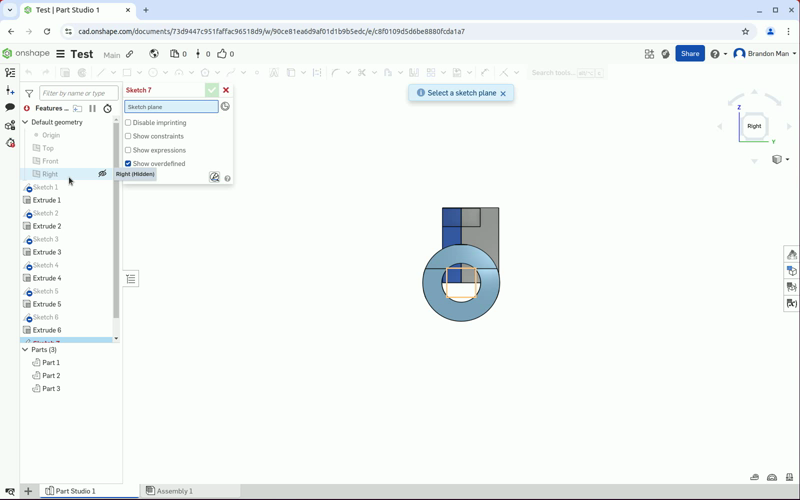
click(69, 176)
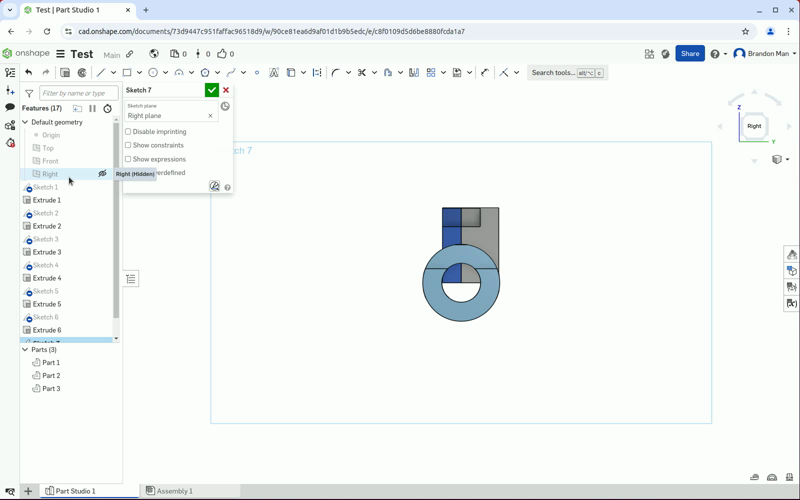
mouse_move(73, 352)
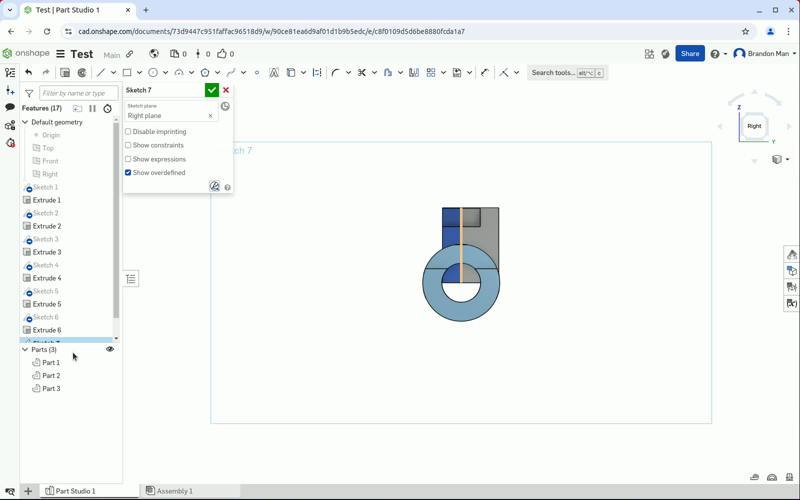
key(y)
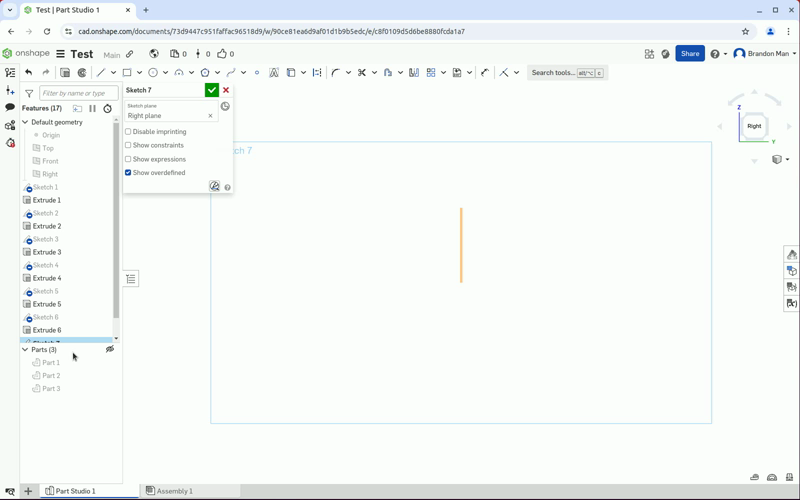
key(c)
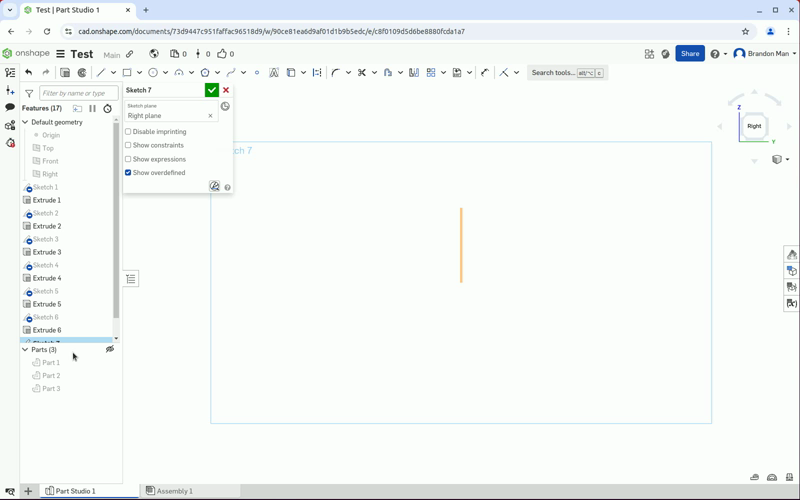
key_down(shift)
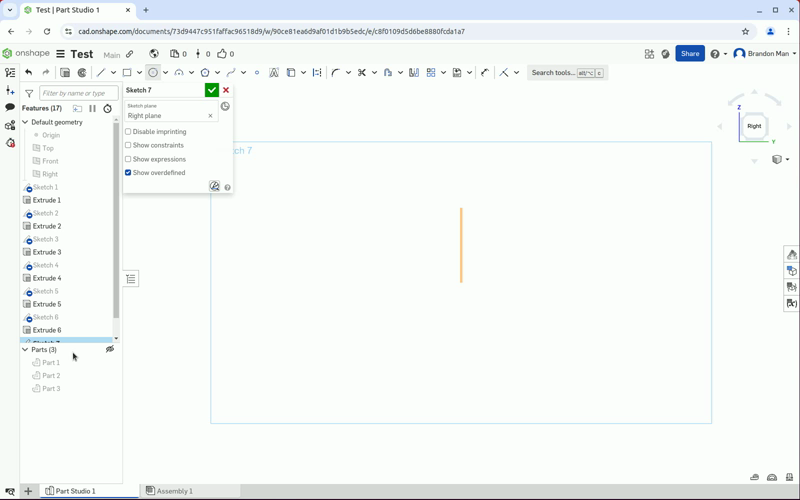
mouse_move(461, 282)
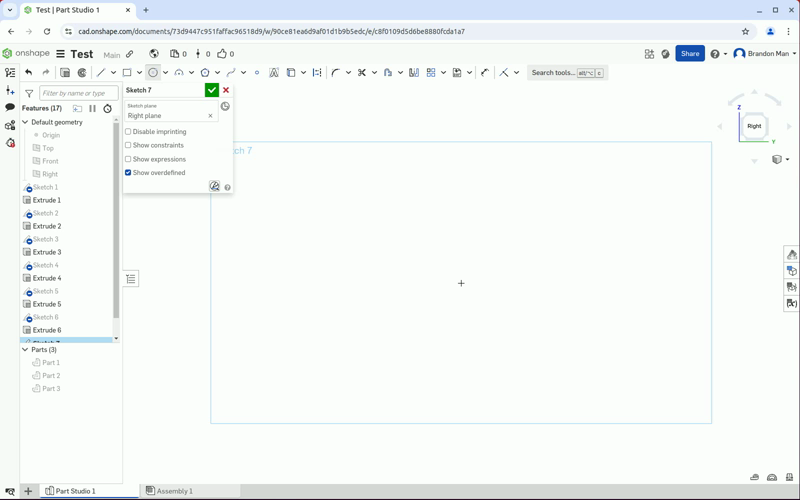
click(461, 282)
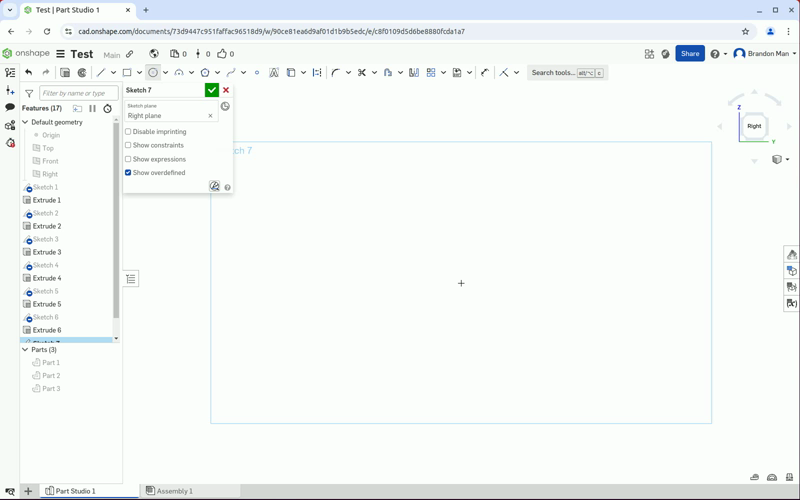
key_up(shift)
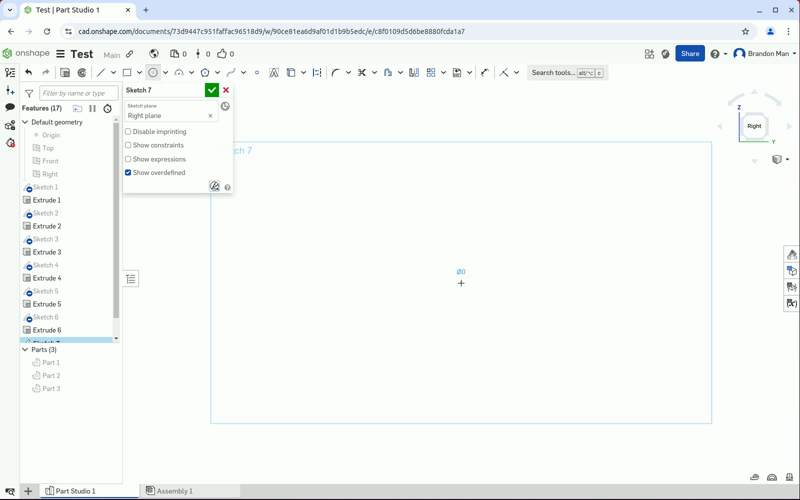
mouse_move(480, 282)
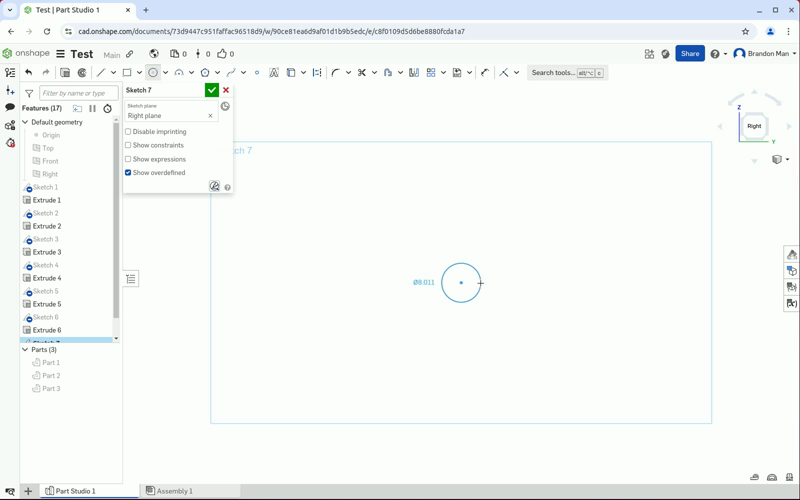
click(480, 282)
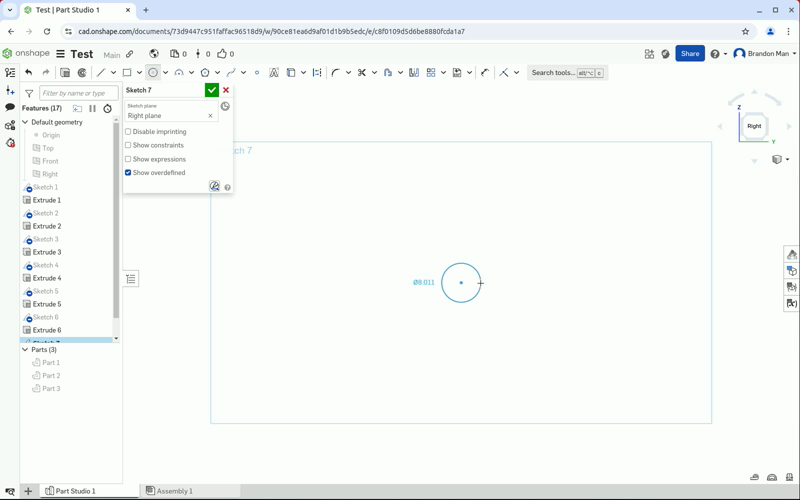
key(esc)
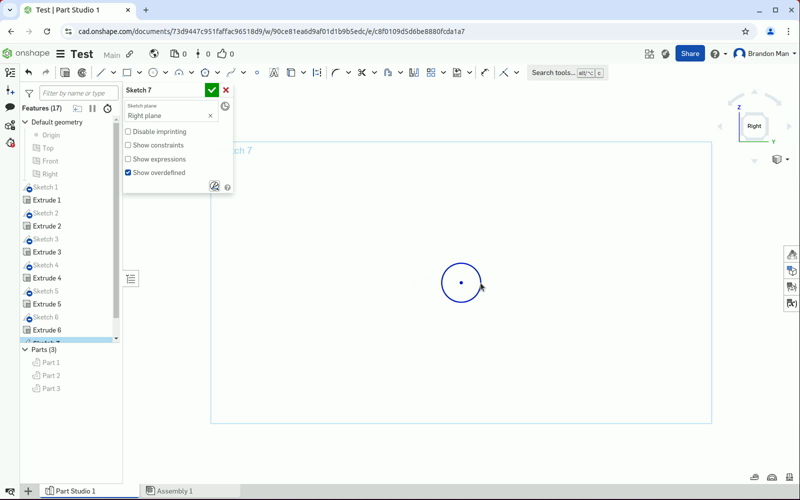
mouse_move(453, 291)
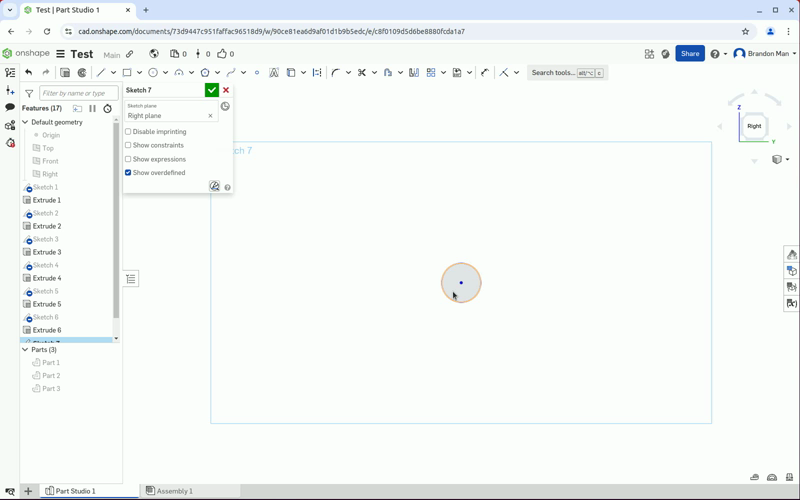
scroll(6)
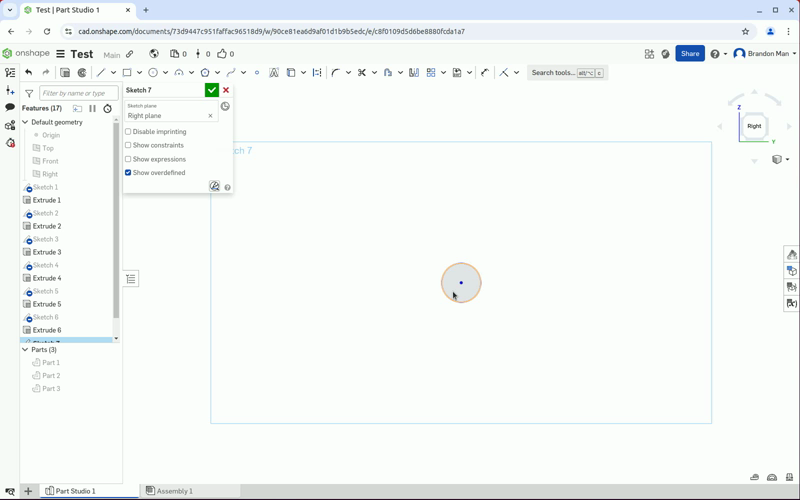
scroll(6)
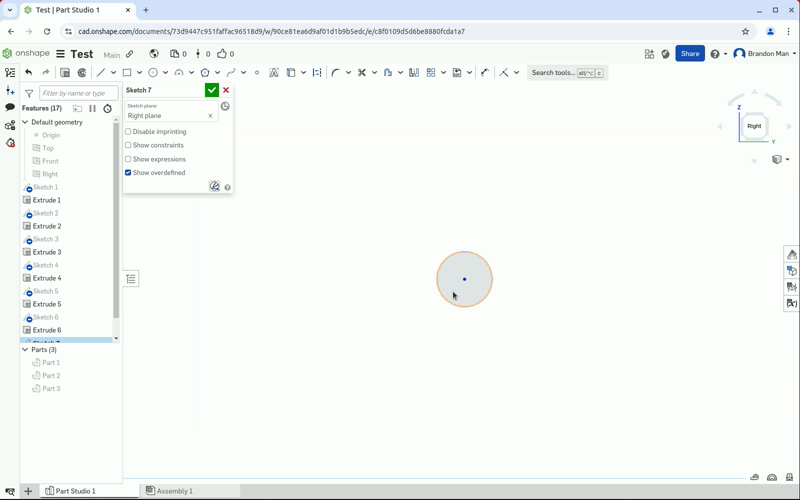
scroll(6)
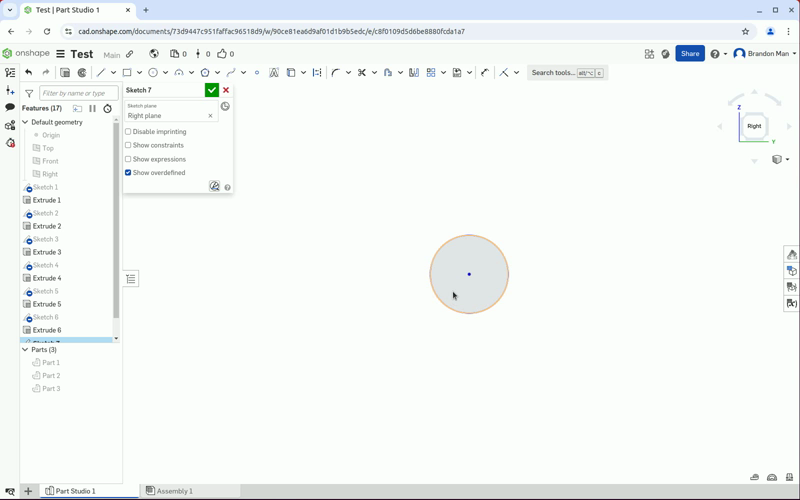
scroll(6)
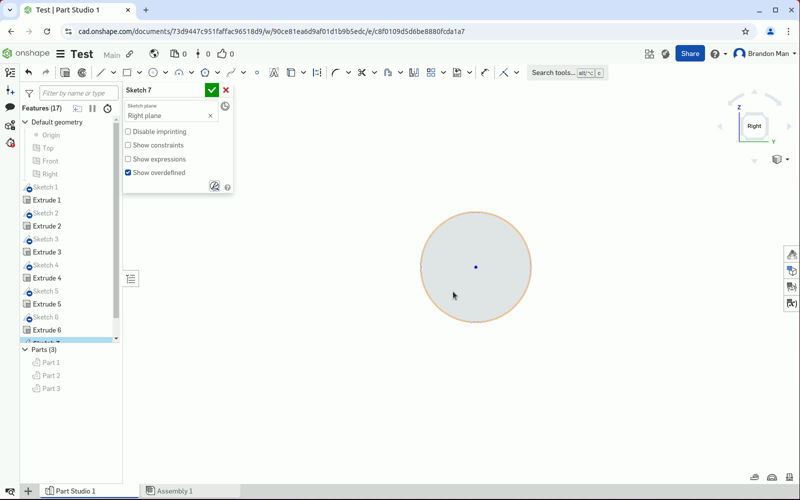
scroll(6)
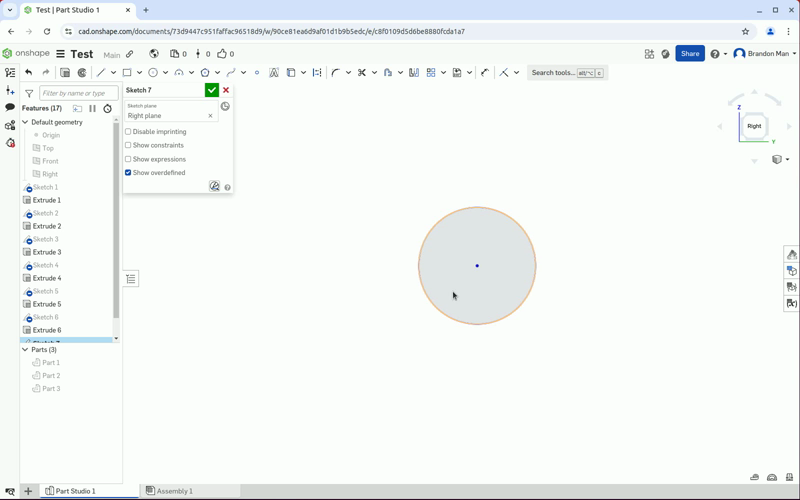
scroll(6)
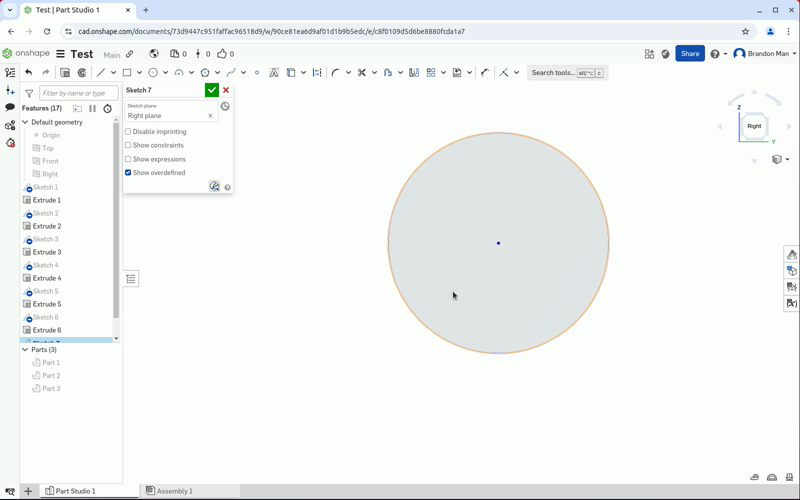
scroll(6)
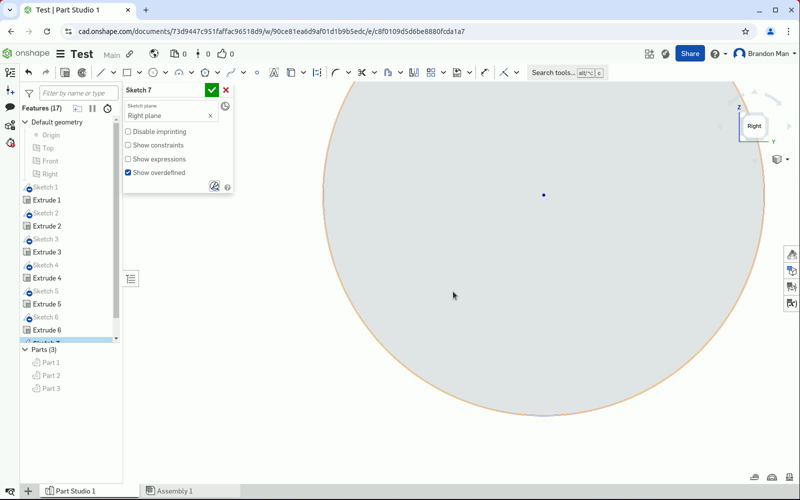
click(453, 291)
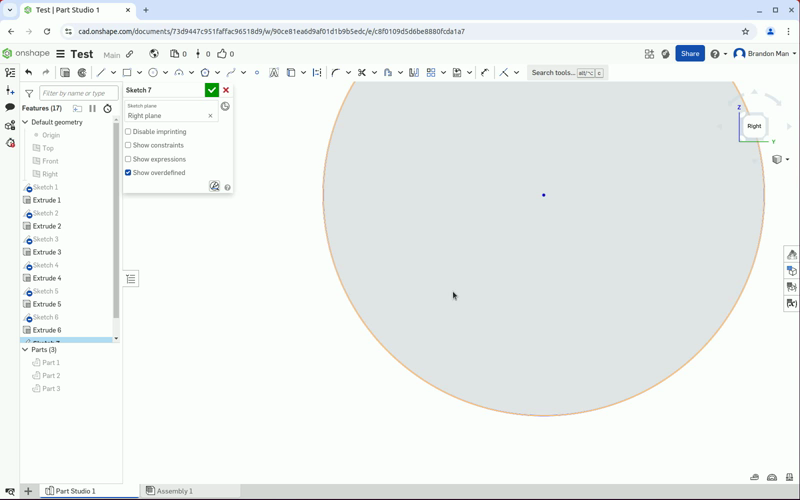
scroll(-6)
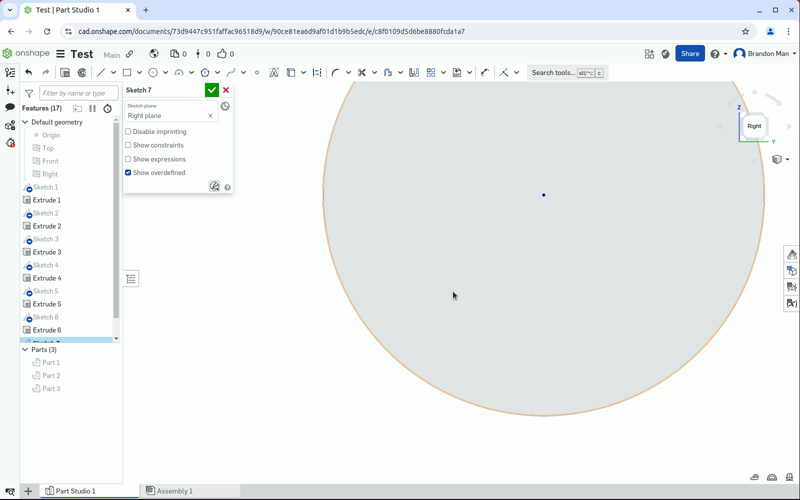
scroll(-6)
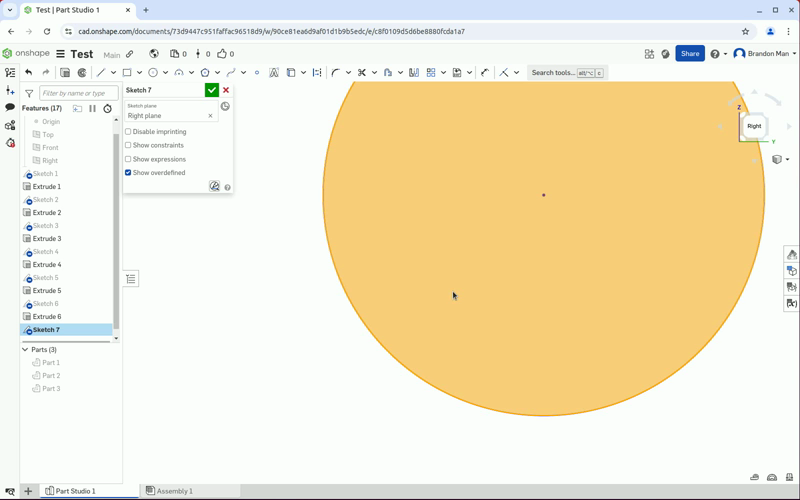
scroll(-6)
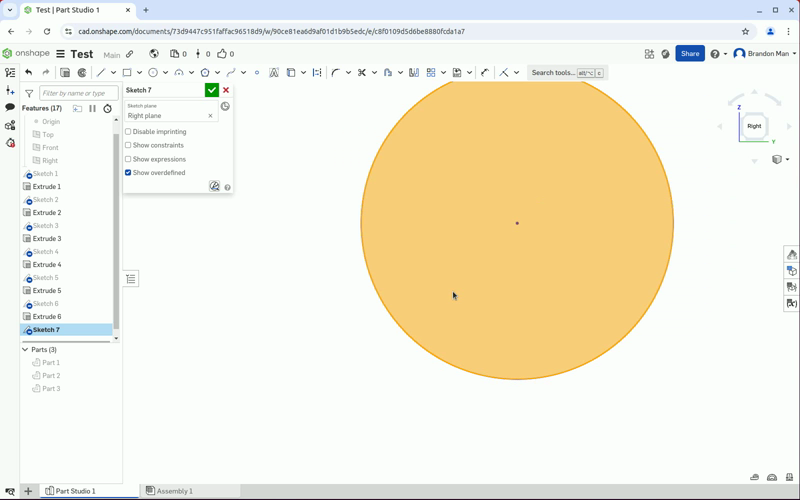
scroll(-6)
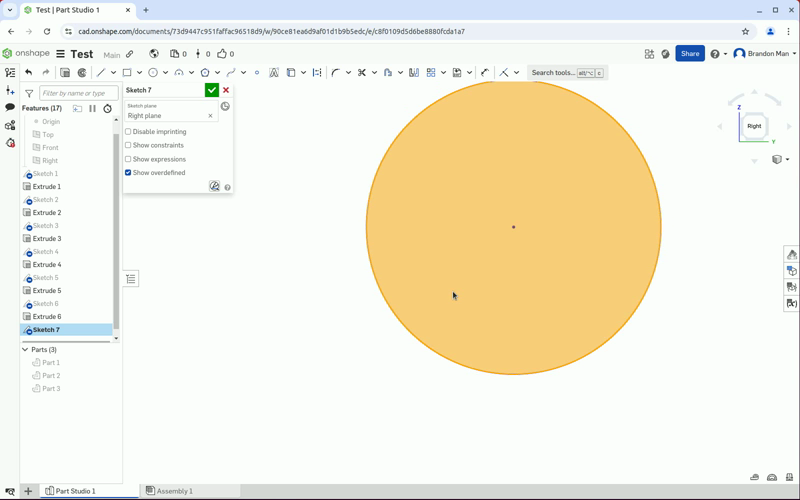
scroll(-6)
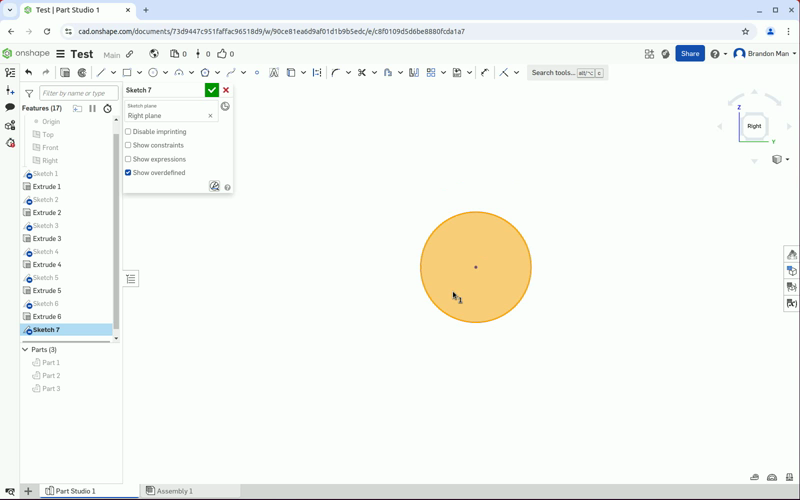
scroll(-6)
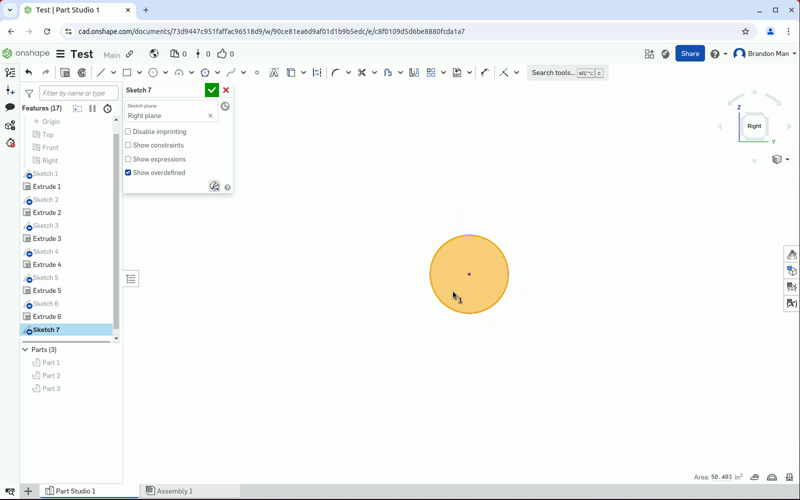
scroll(-6)
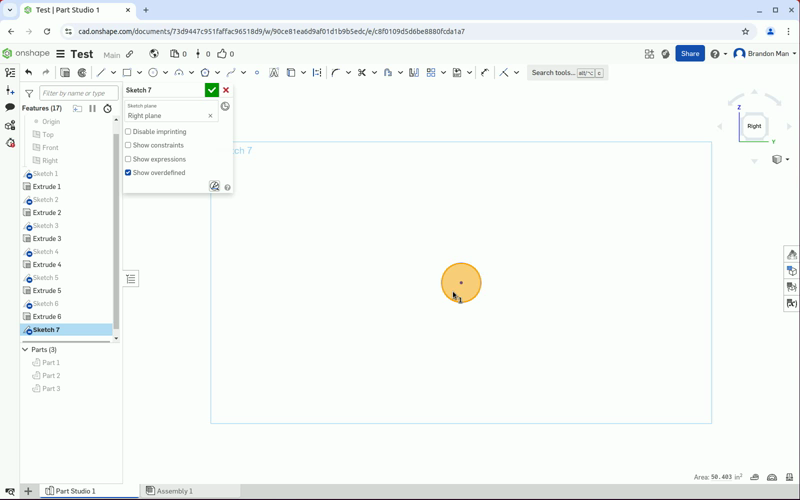
mouse_move(73, 352)
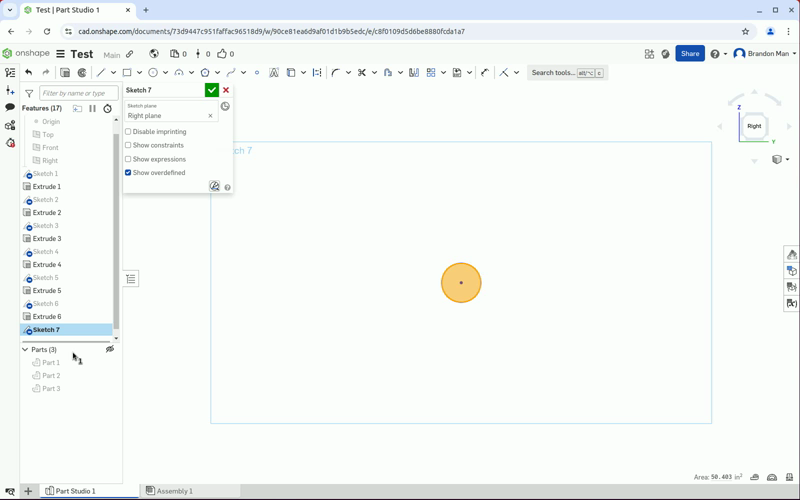
key(shift+y)
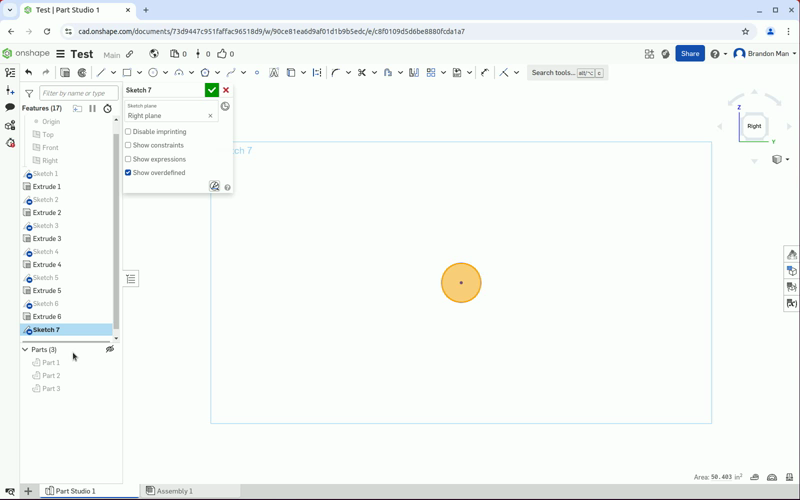
key(shift+e)
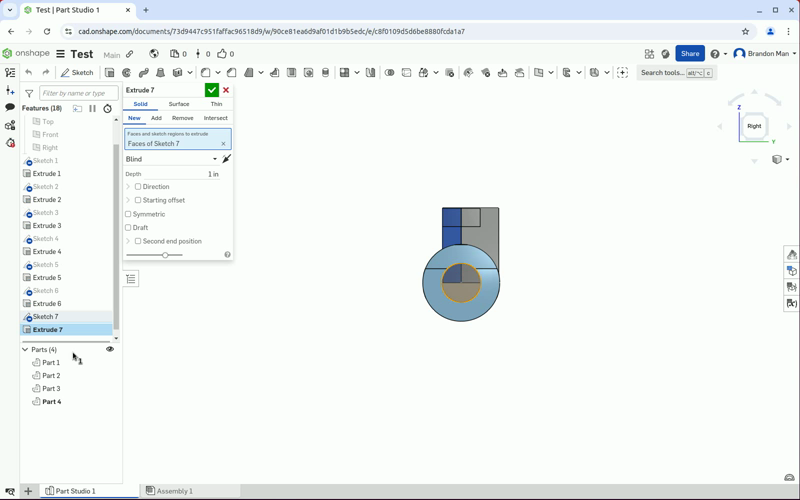
mouse_move(143, 106)
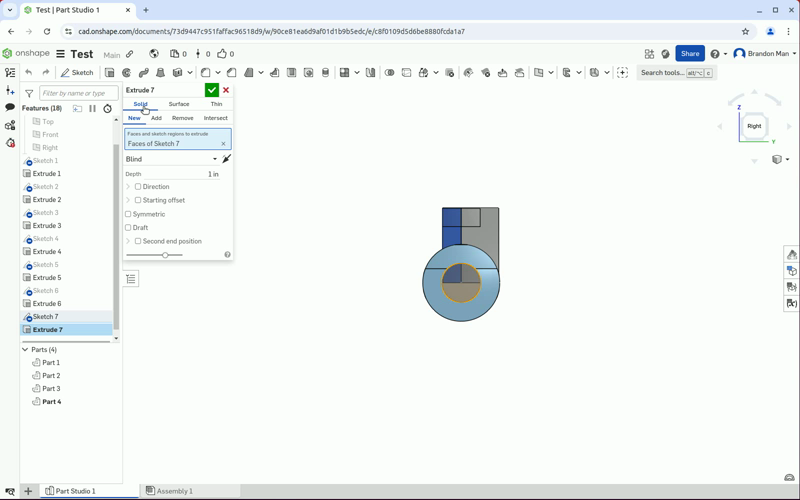
click(143, 106)
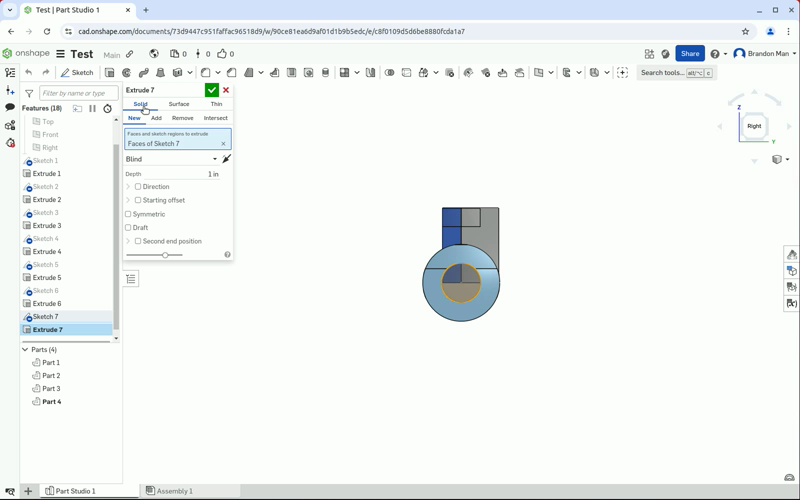
mouse_move(186, 120)
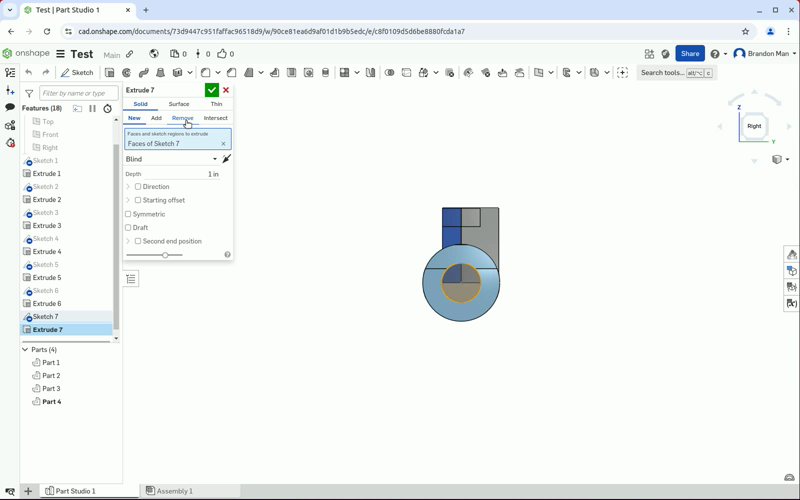
click(186, 120)
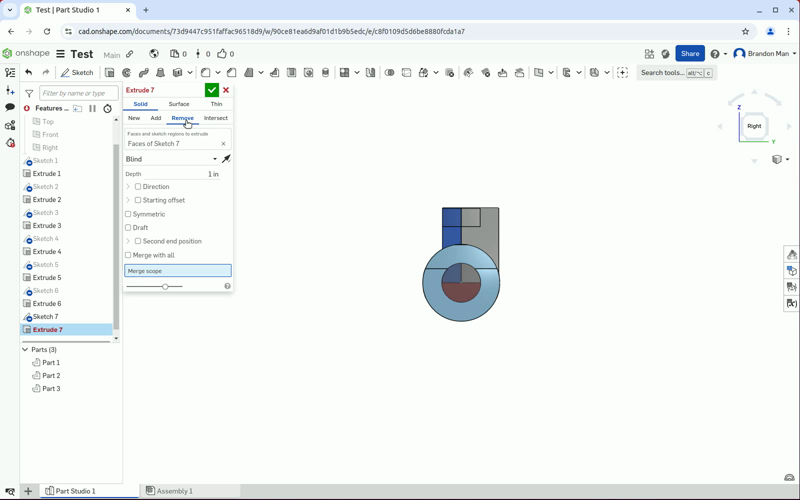
key(tab, 4)
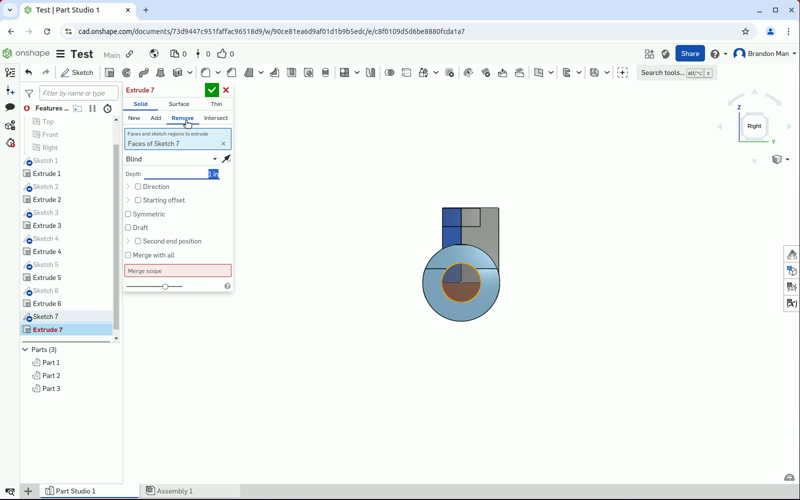
text(-15.405)
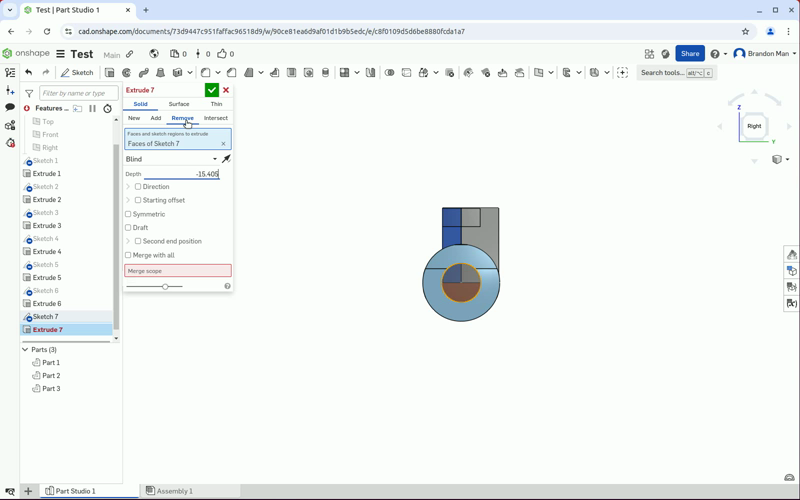
key(tab, 6)
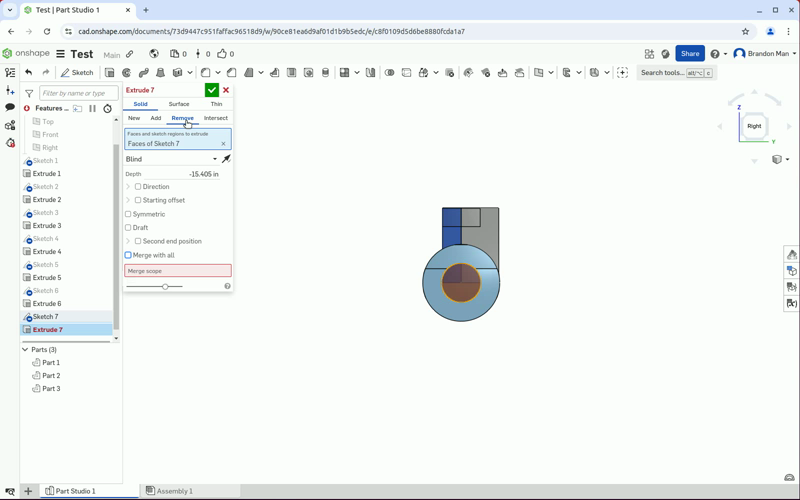
key(space)
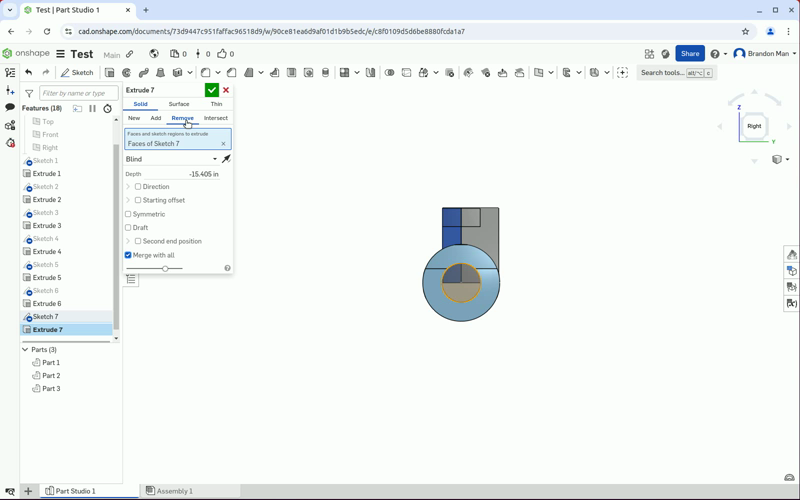
key(enter)
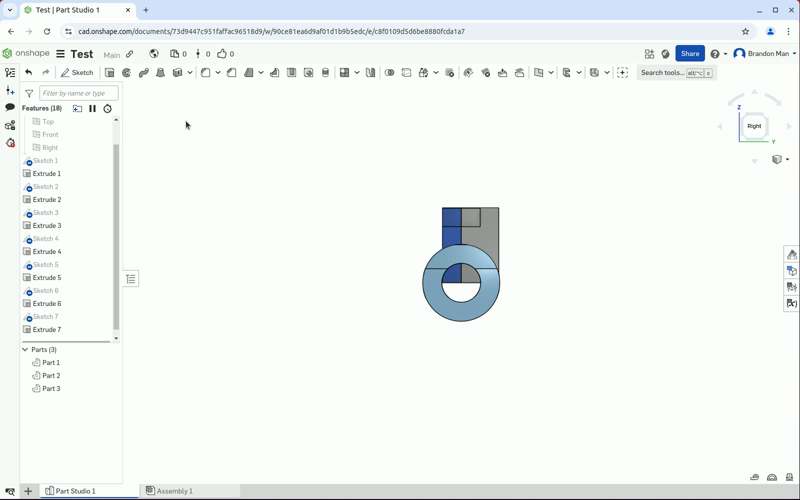
key(shift+h)
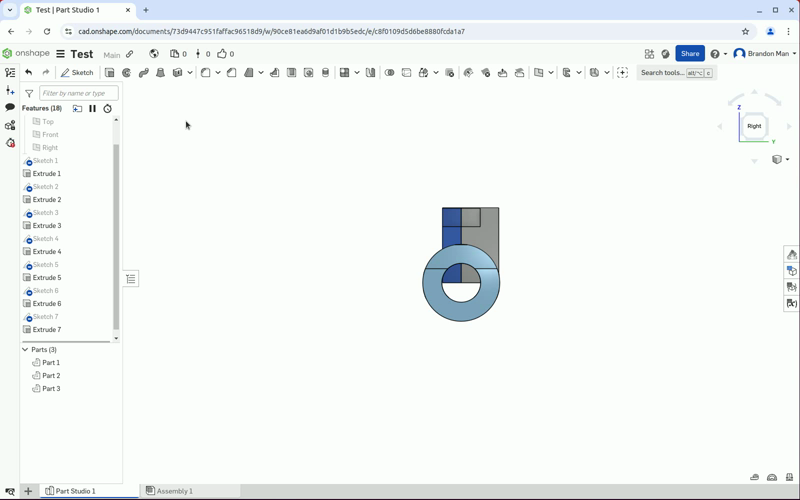
key(shift+h)
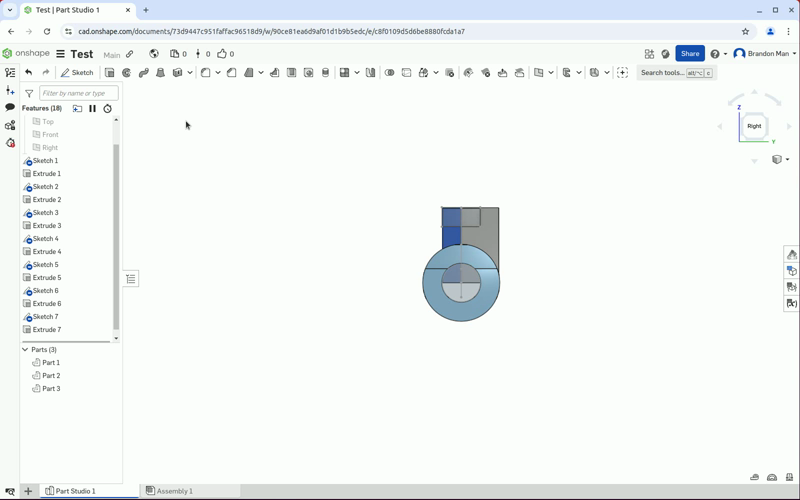
key(shift+7)
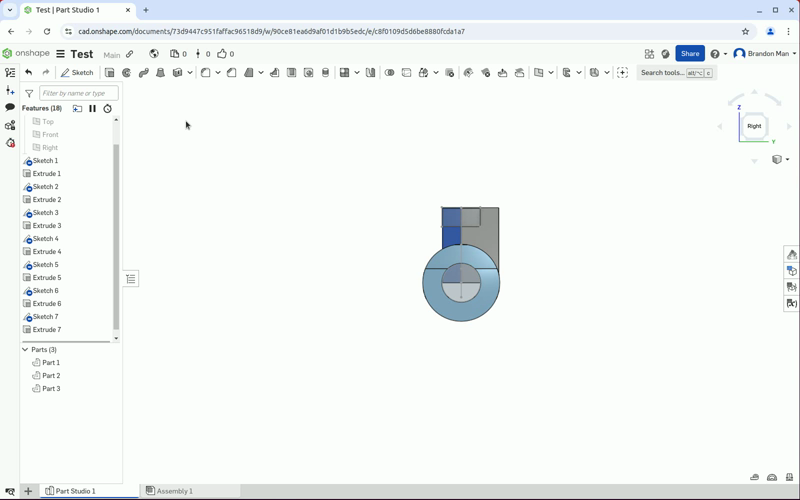
key(right, 2)
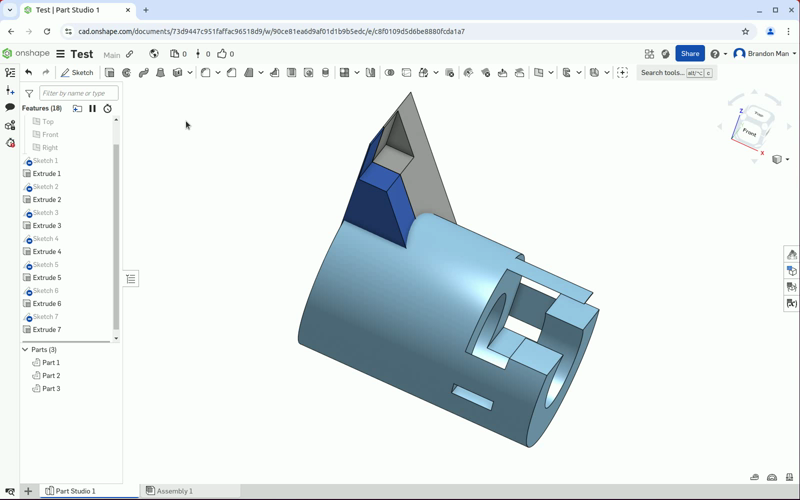
key(down, 2)
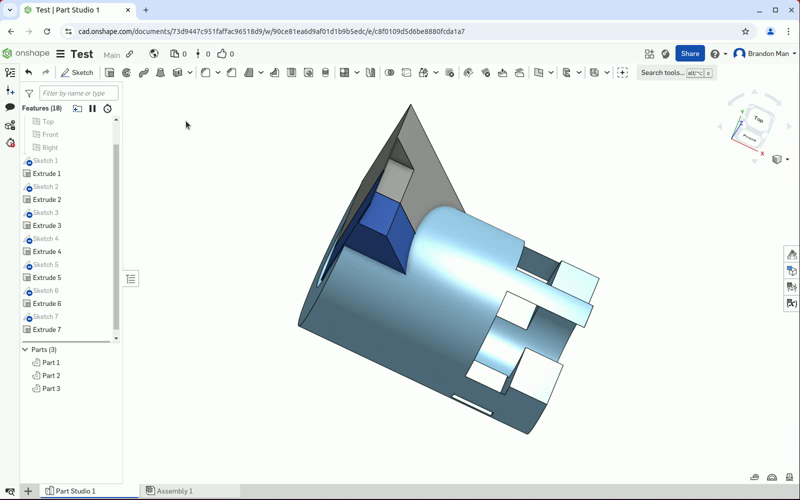
key(up, 2)
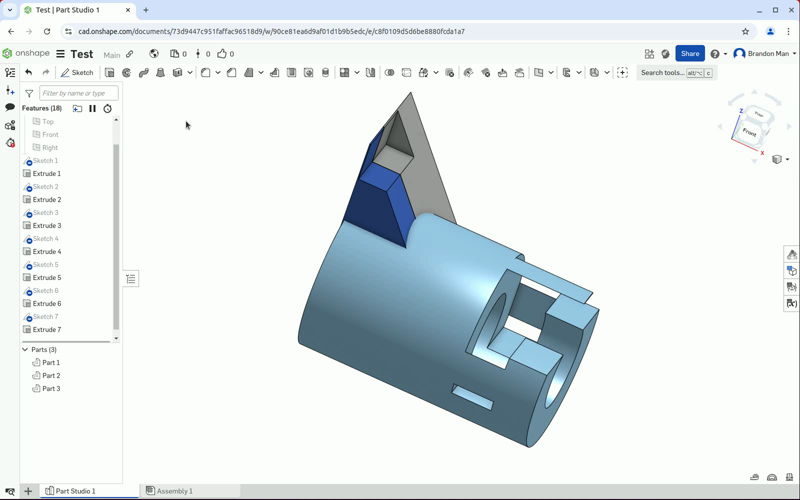
key(left, 2)
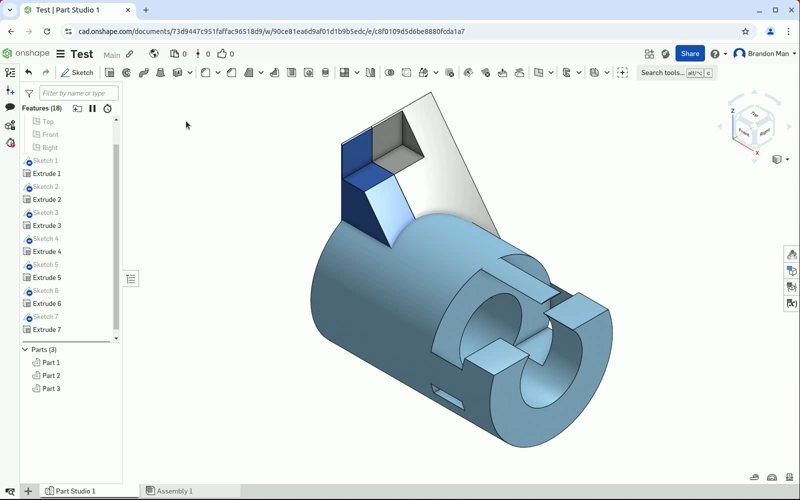
mouse_move(69, 163)
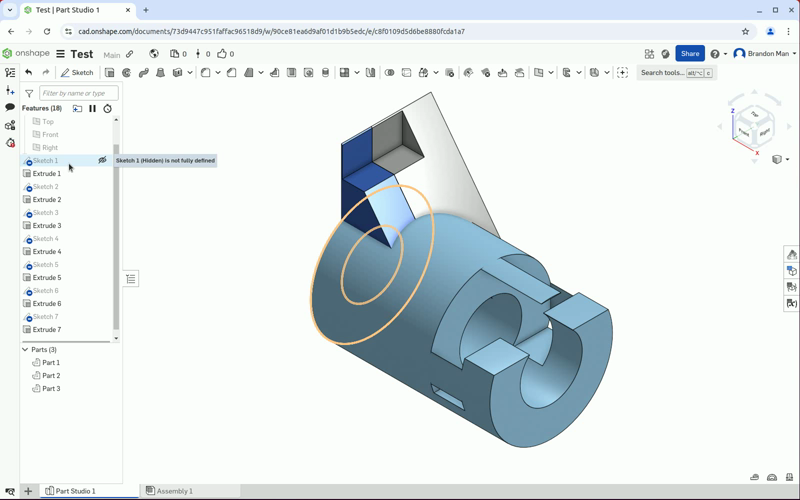
click(69, 163)